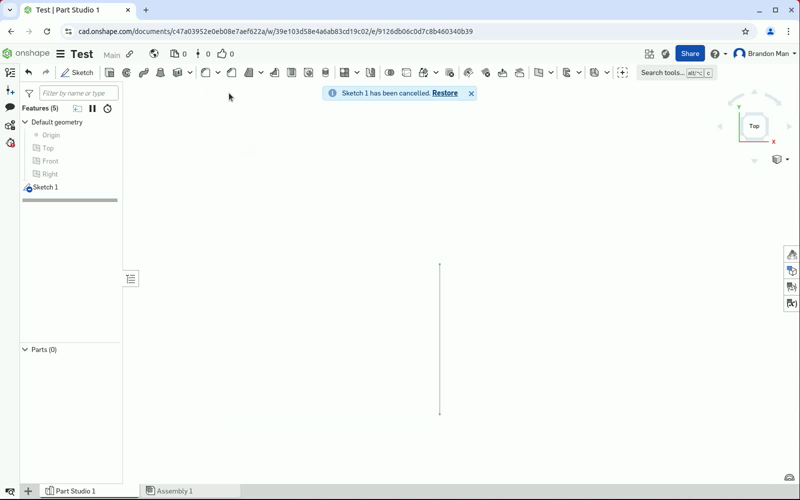
key(shift+h)
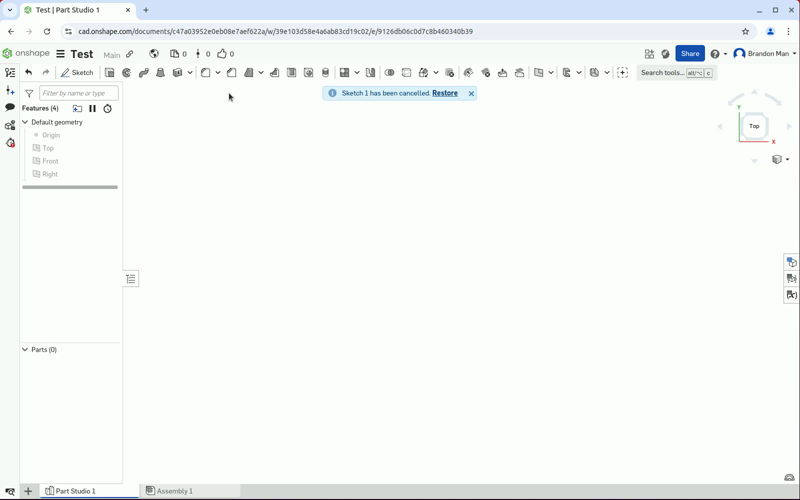
mouse_move(73, 352)
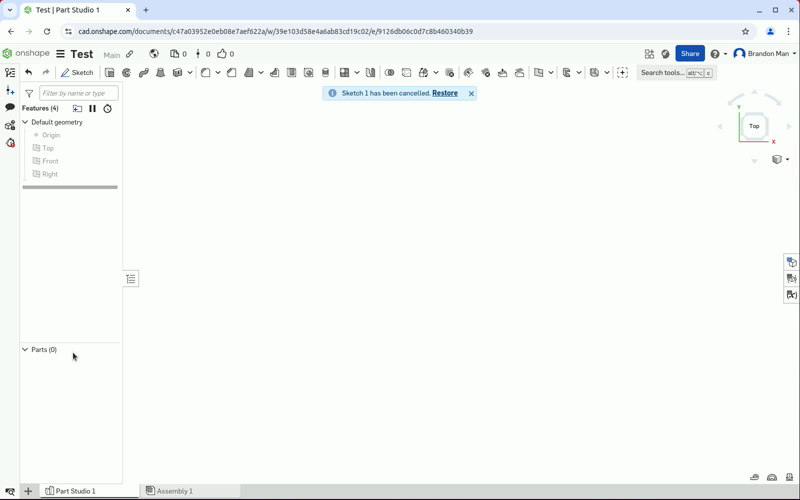
key(y)
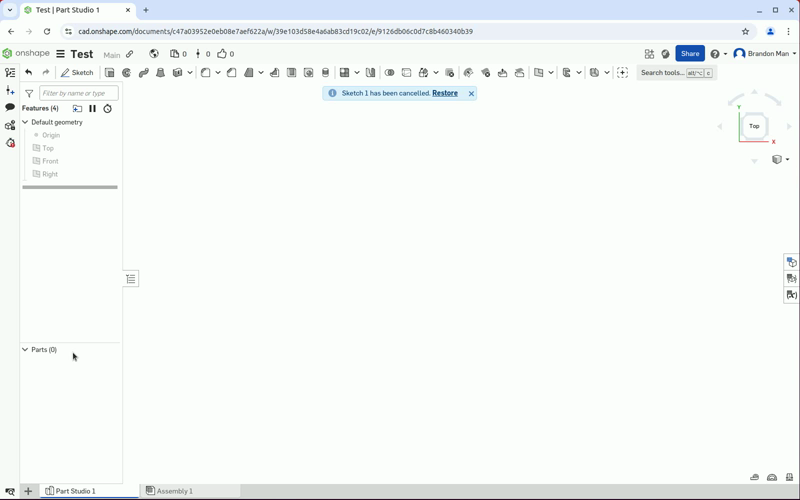
key(shift+p)
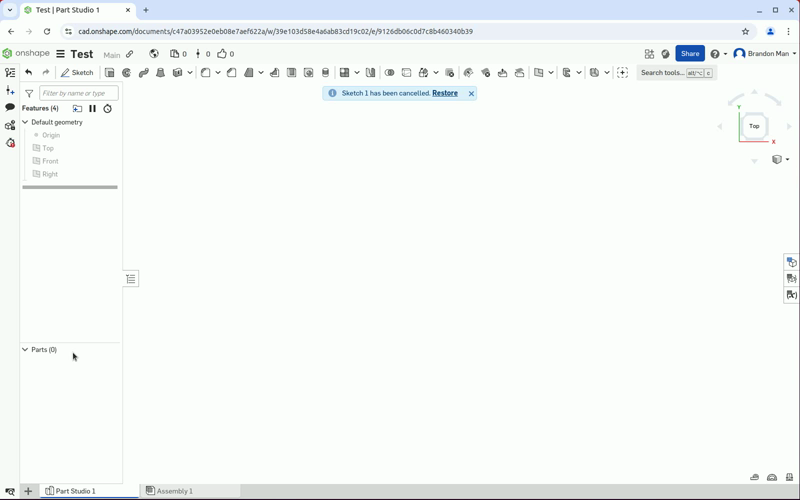
key(space)
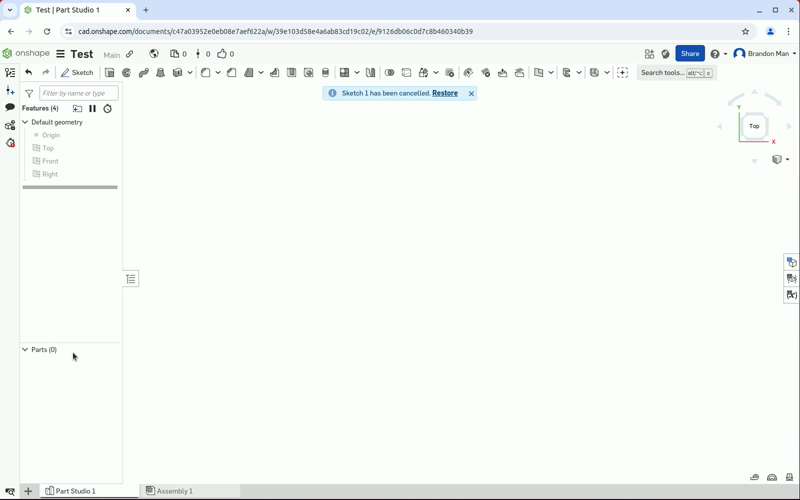
key_down(shift)
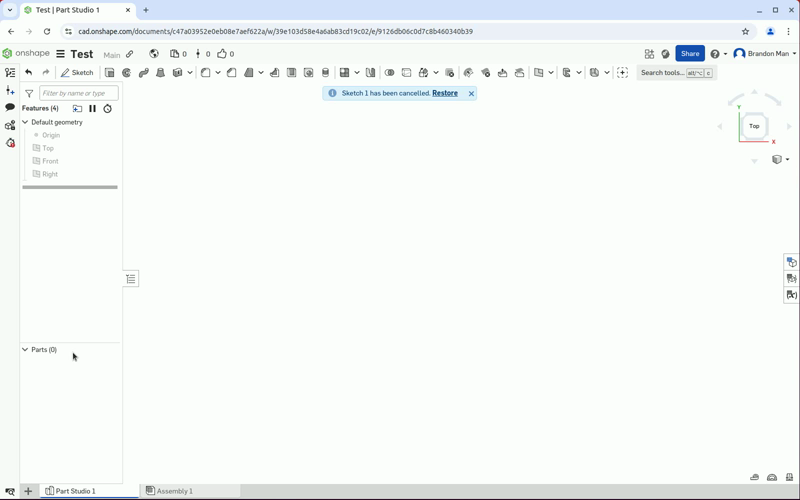
key(up)
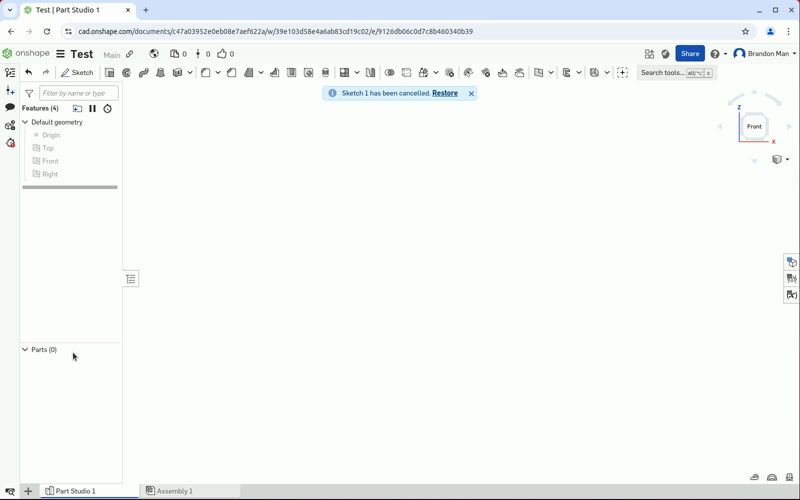
key_up(shift)
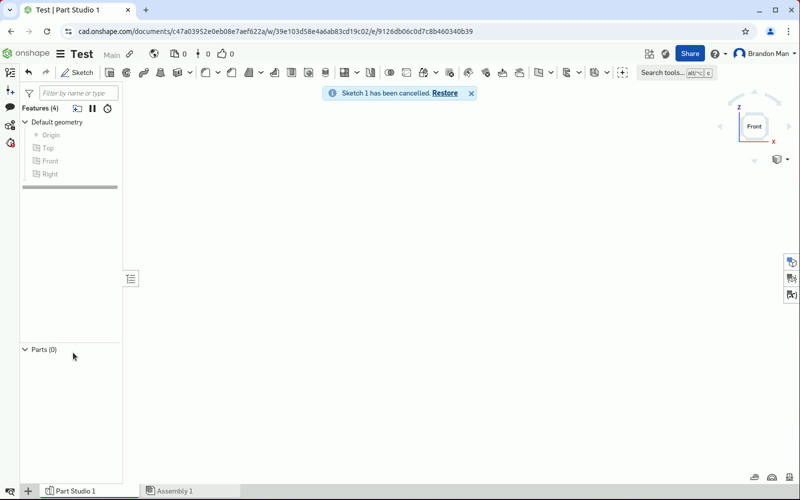
mouse_move(73, 352)
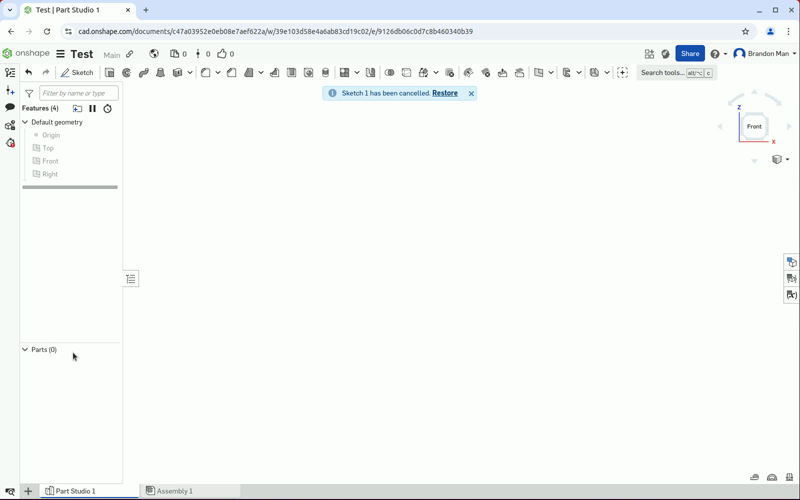
key(shift+y)
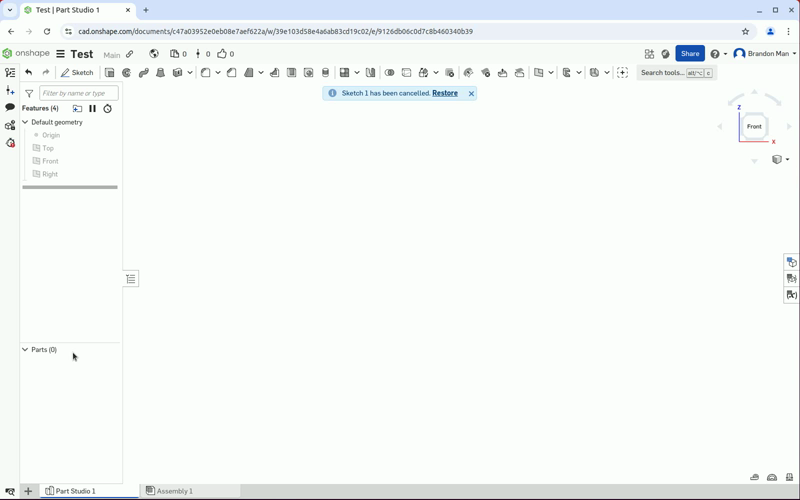
key(shift+s)
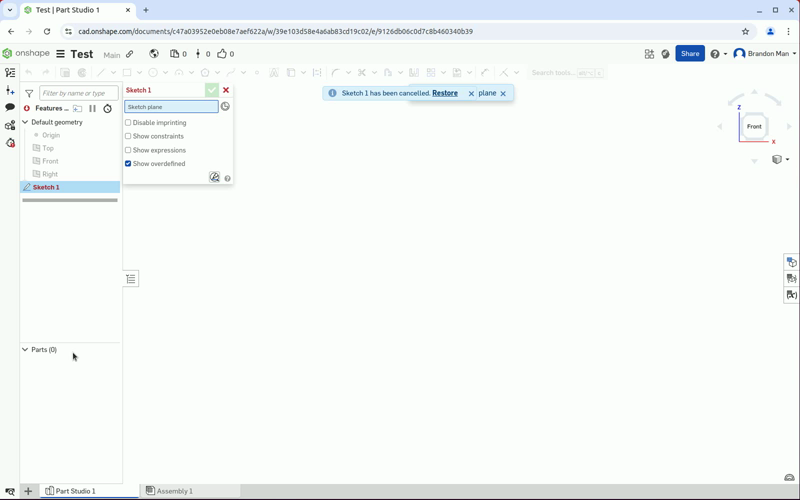
mouse_move(73, 163)
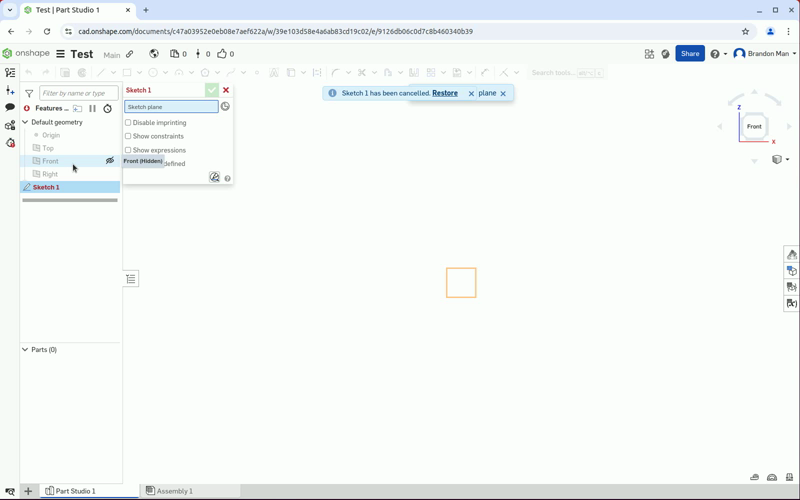
click(73, 163)
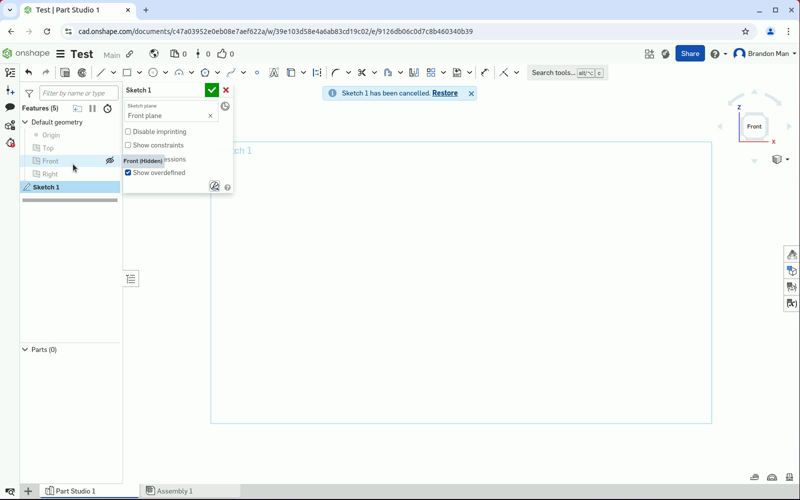
mouse_move(73, 352)
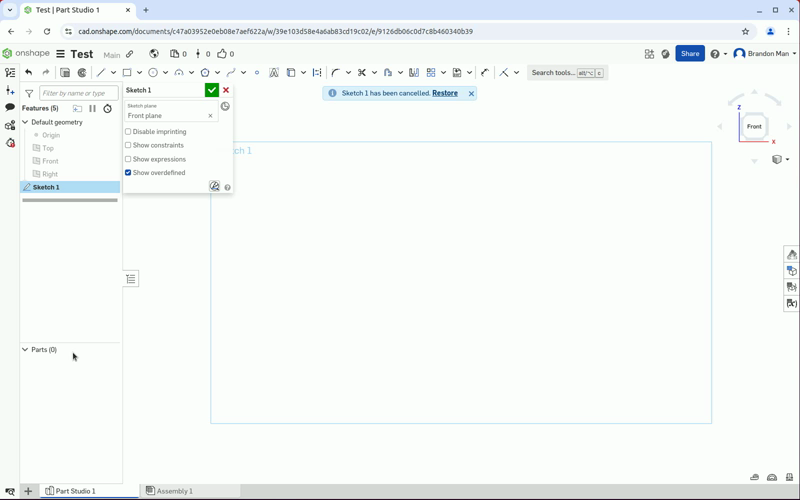
key(y)
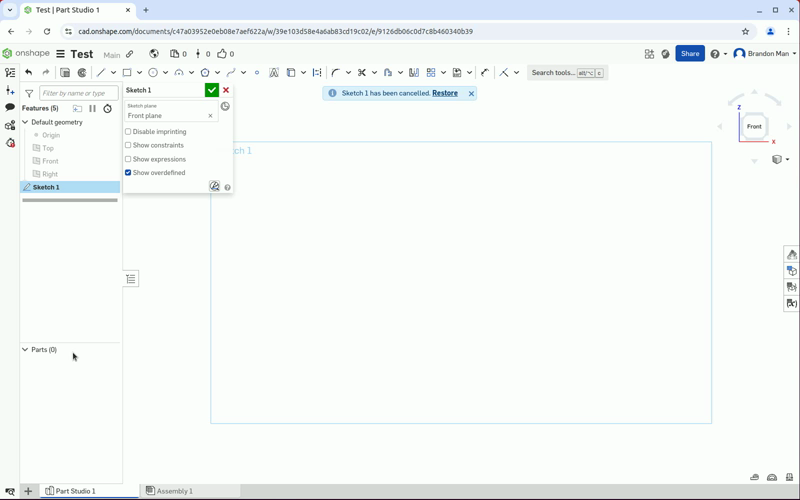
key(c)
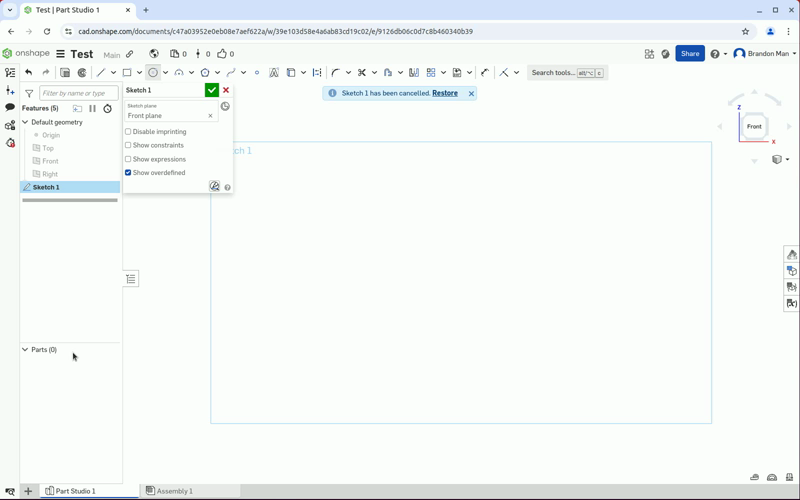
key_down(shift)
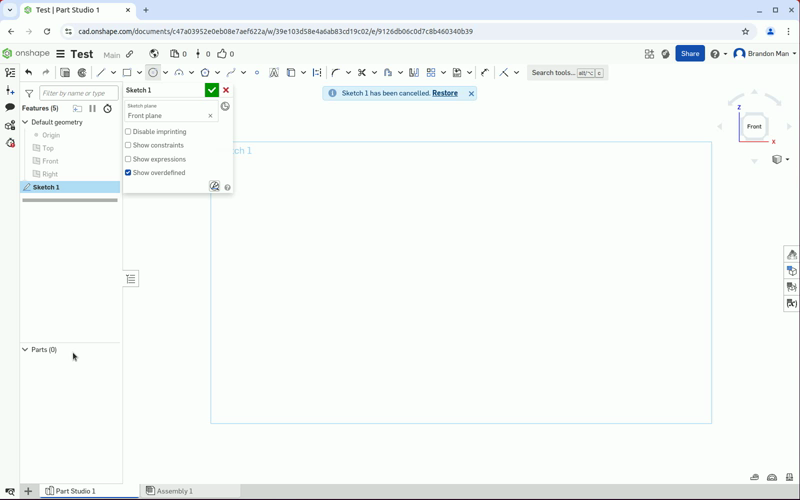
mouse_move(555, 282)
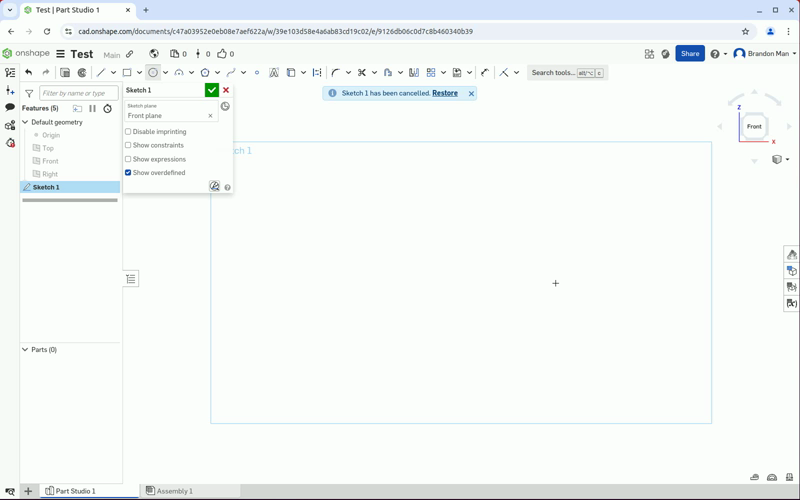
click(555, 282)
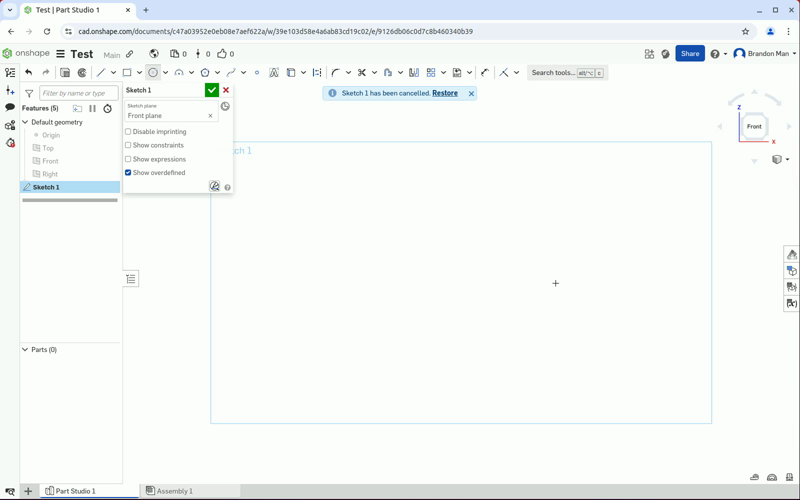
key_up(shift)
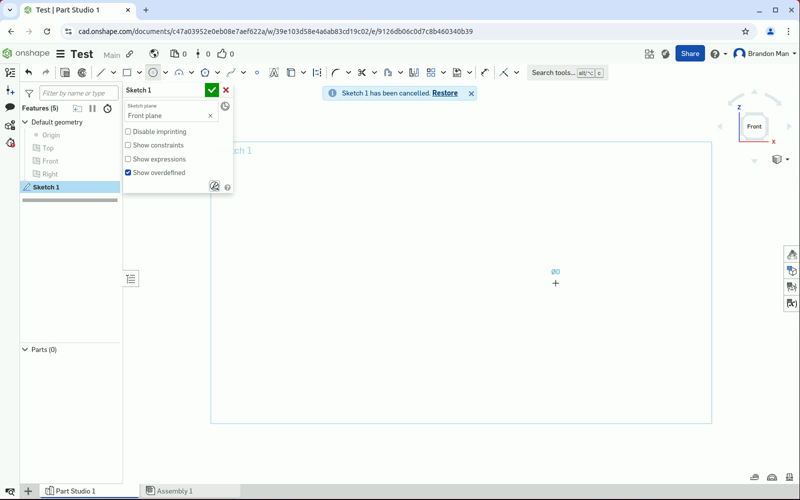
mouse_move(574, 282)
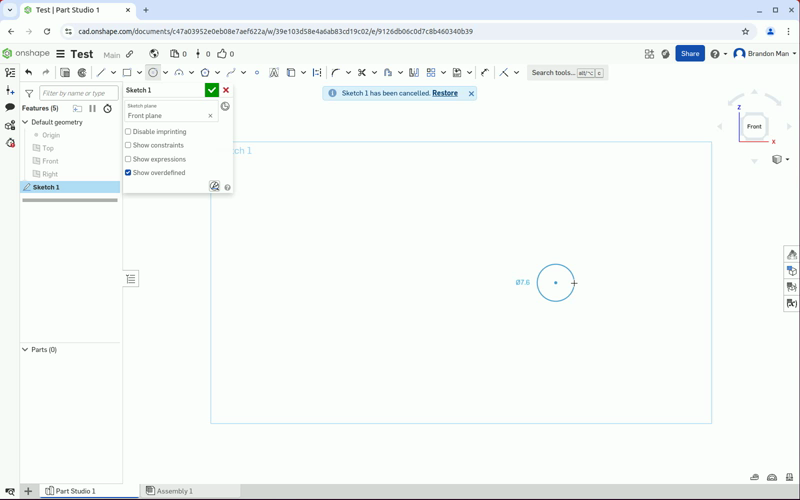
click(574, 282)
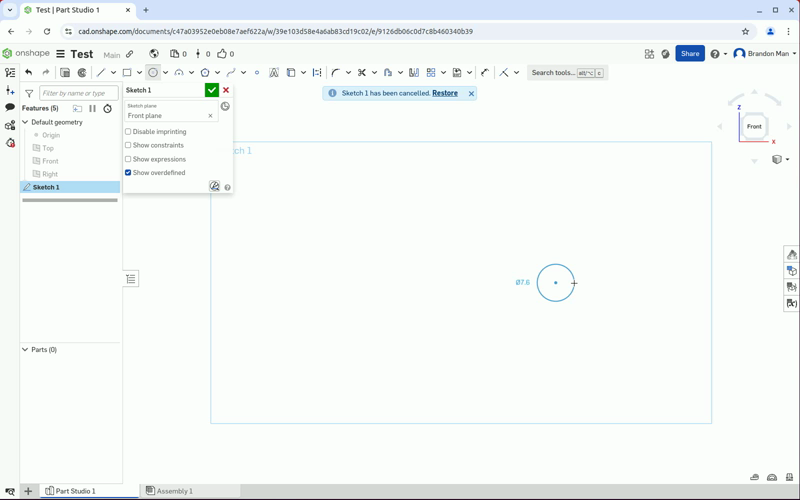
key(esc)
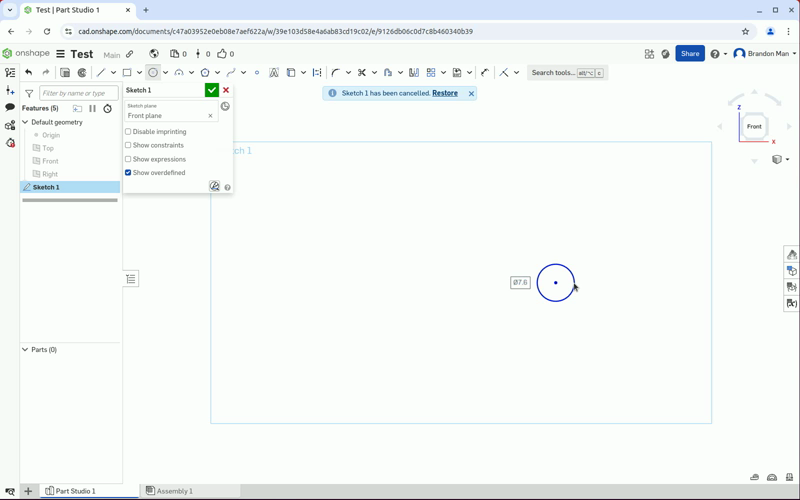
key(c)
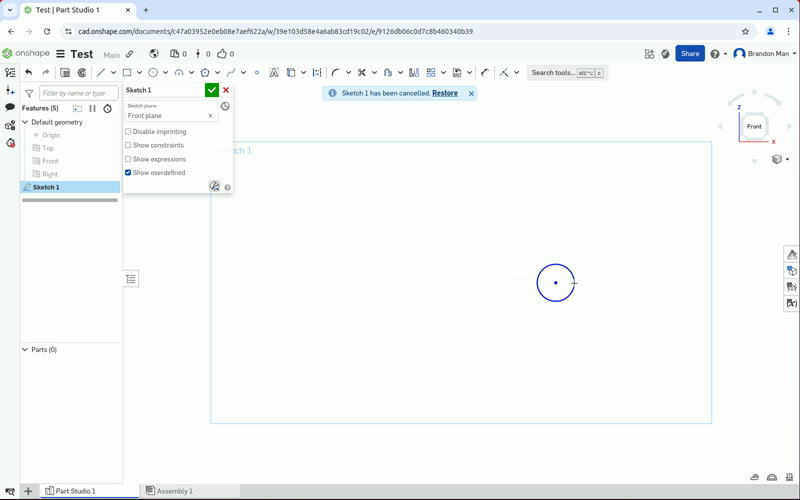
key_down(shift)
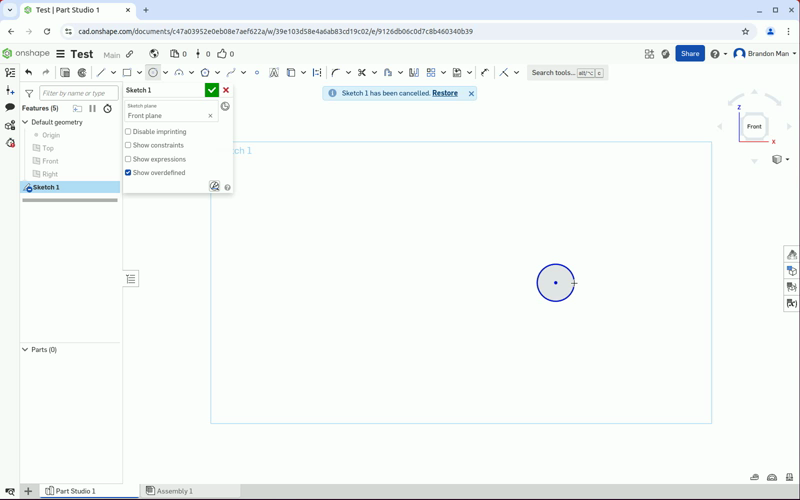
mouse_move(555, 282)
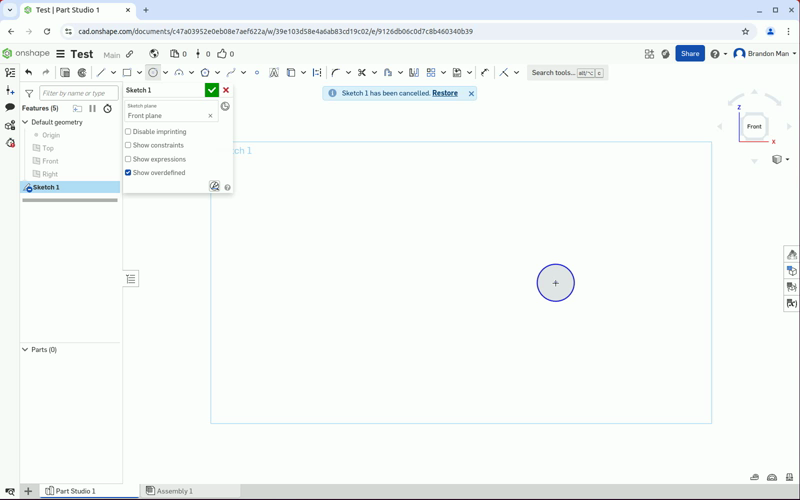
click(555, 282)
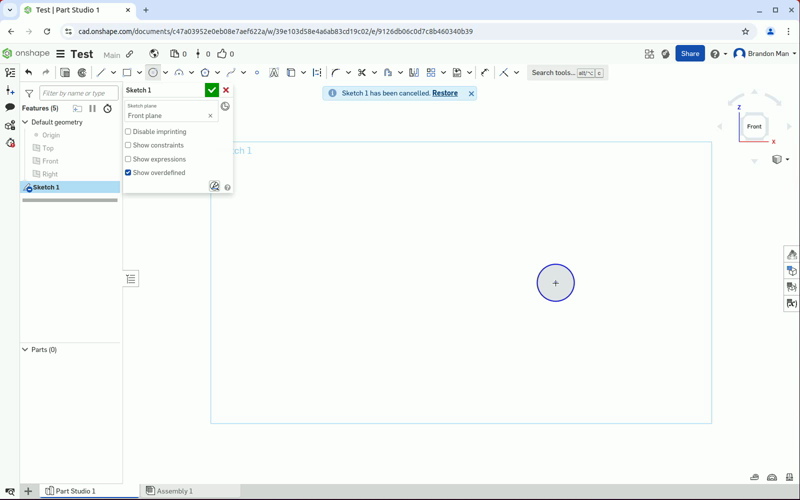
key_up(shift)
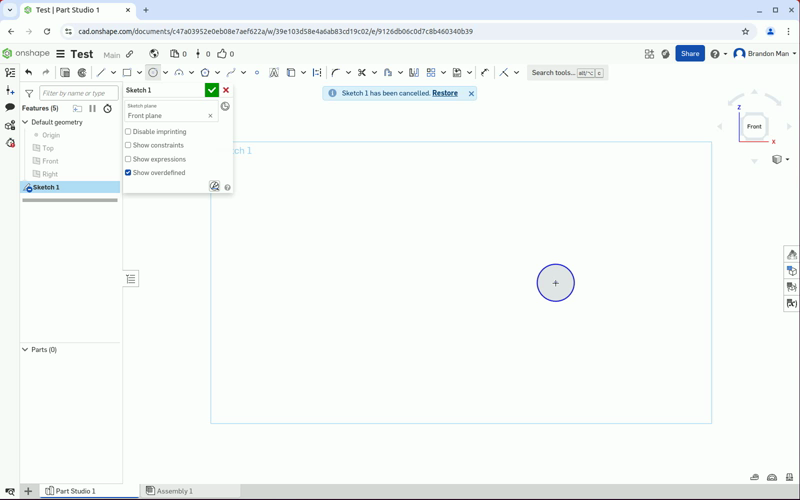
mouse_move(567, 282)
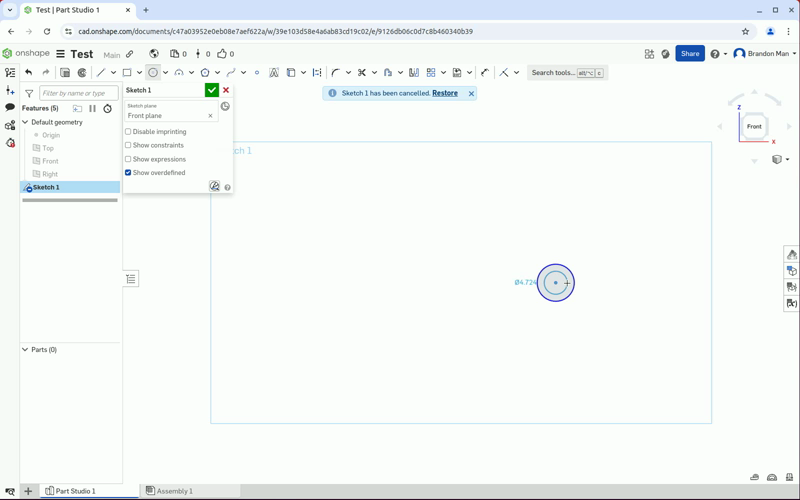
click(567, 282)
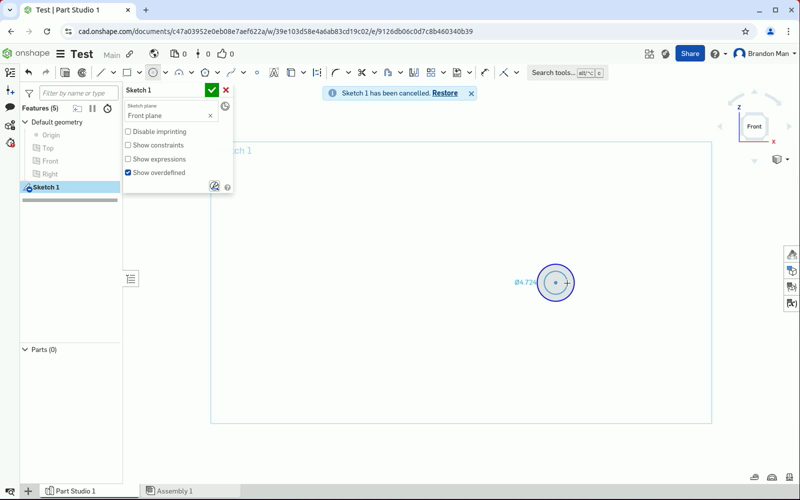
key(esc)
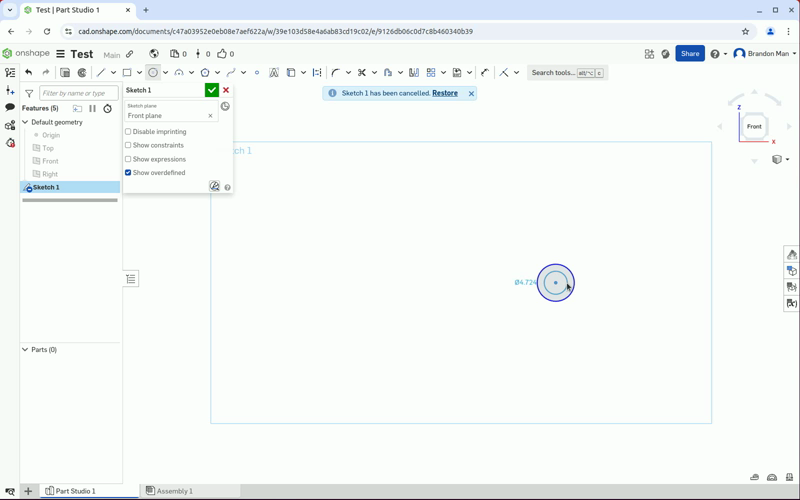
mouse_move(563, 298)
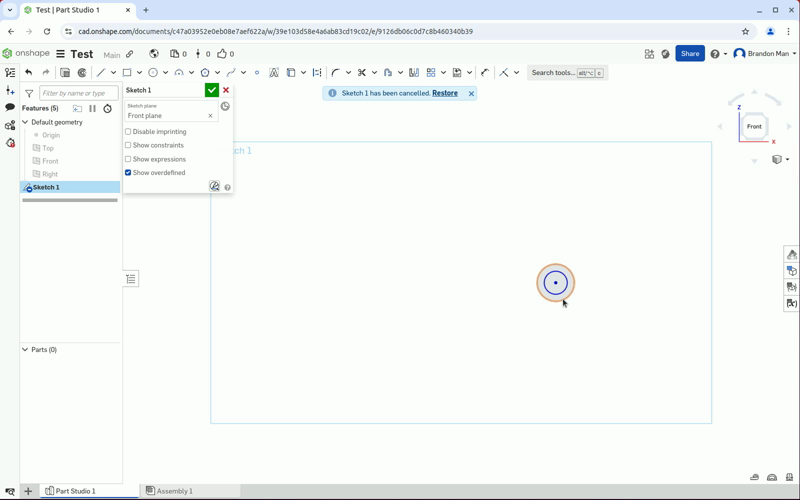
scroll(6)
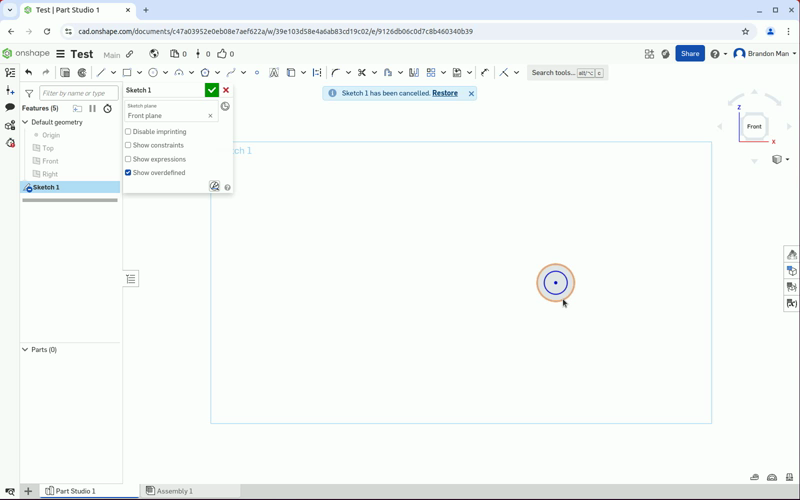
scroll(6)
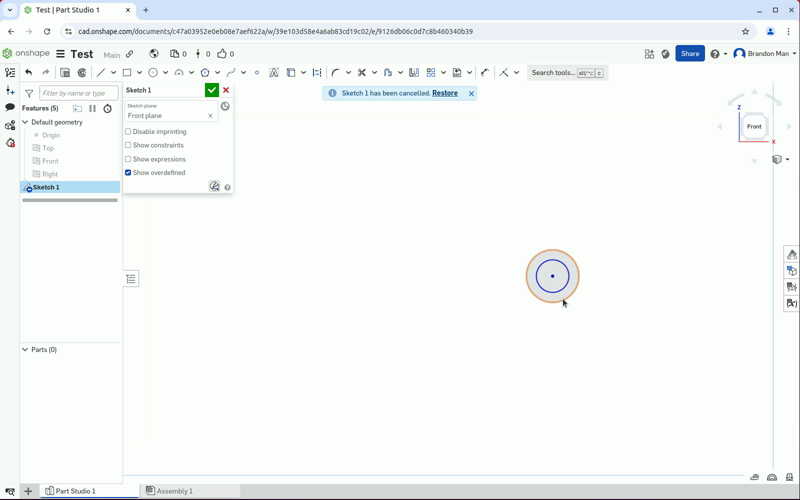
scroll(6)
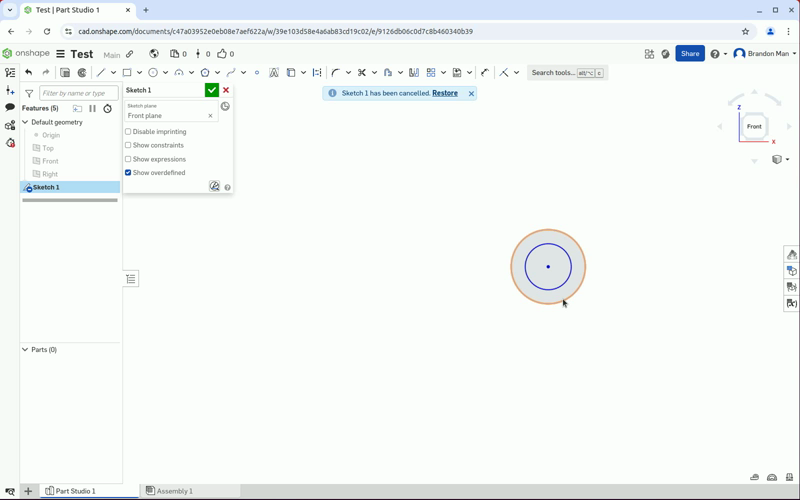
scroll(6)
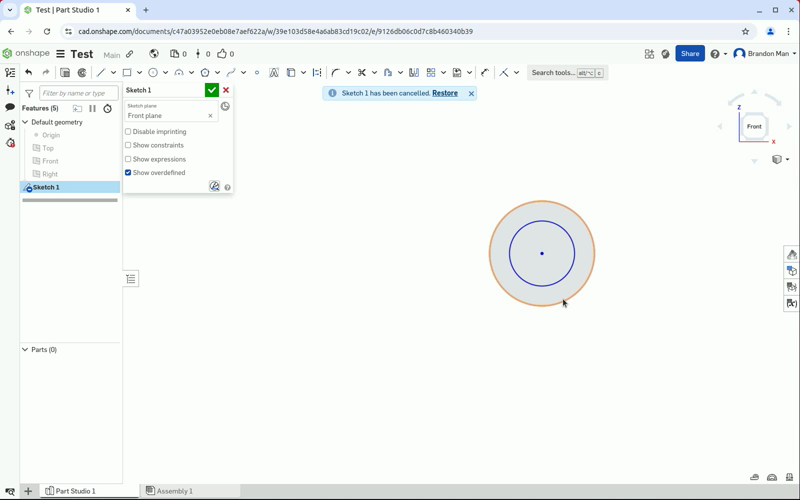
scroll(6)
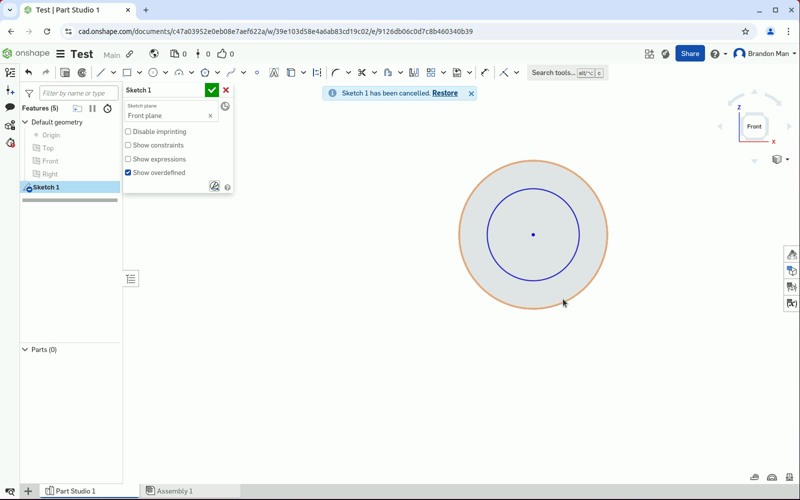
scroll(6)
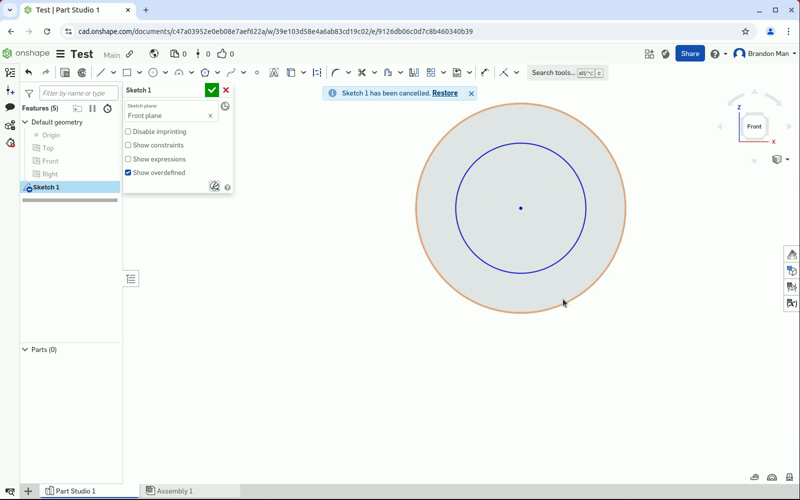
scroll(6)
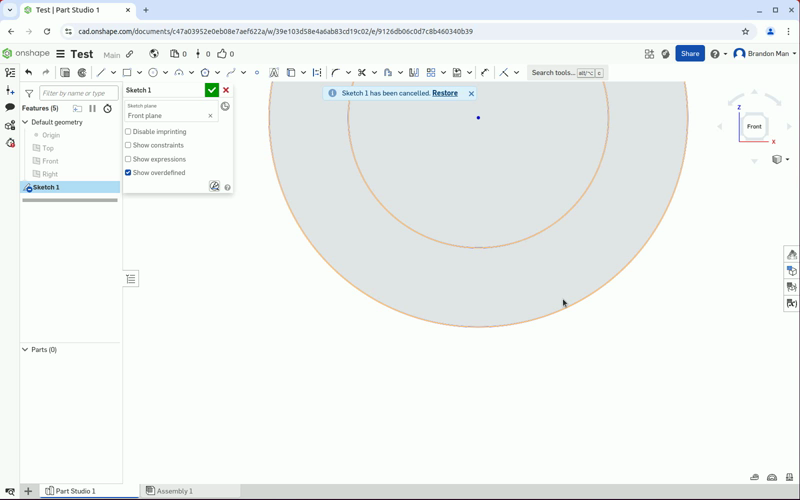
click(563, 298)
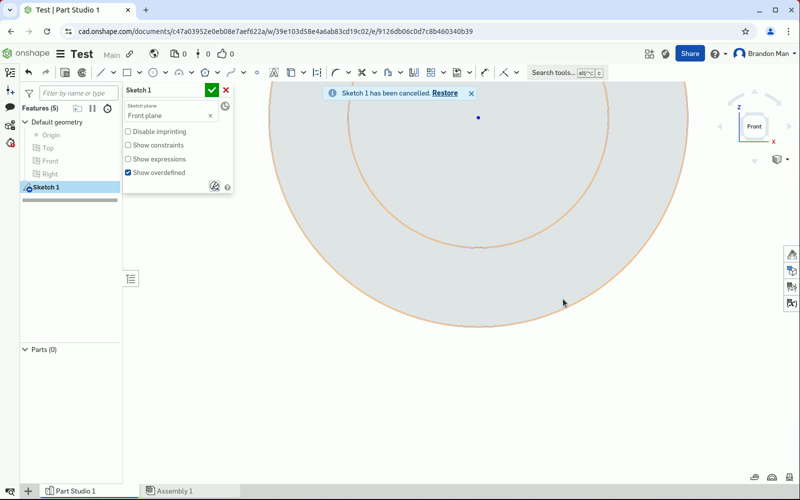
scroll(-6)
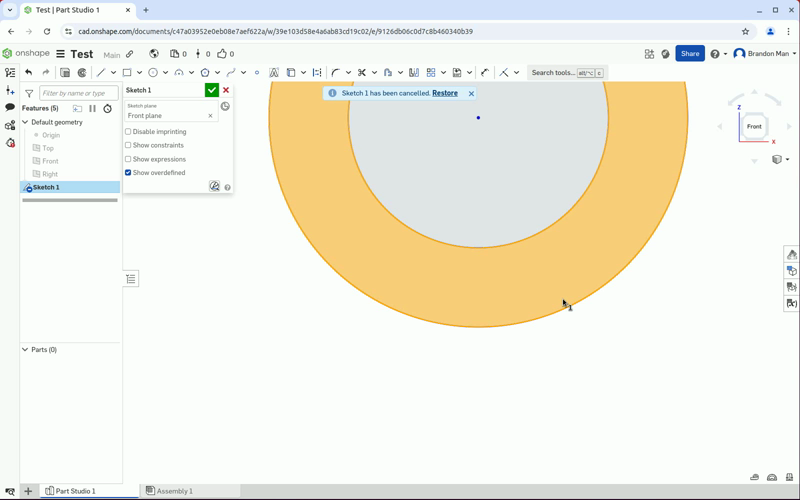
scroll(-6)
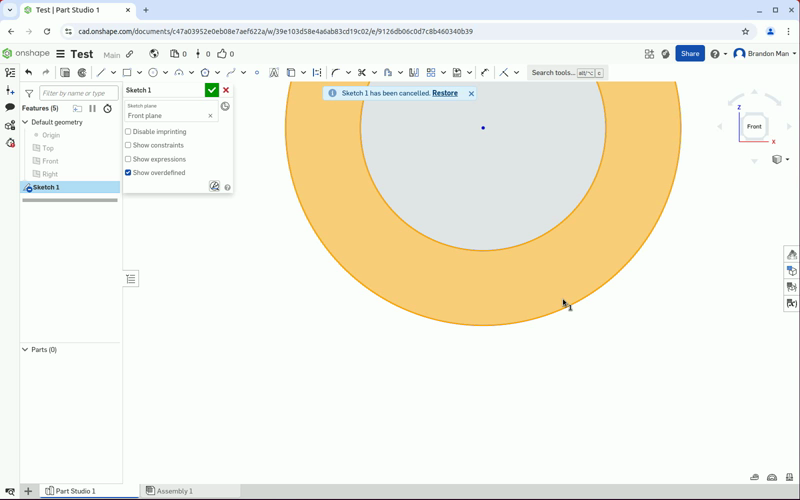
scroll(-6)
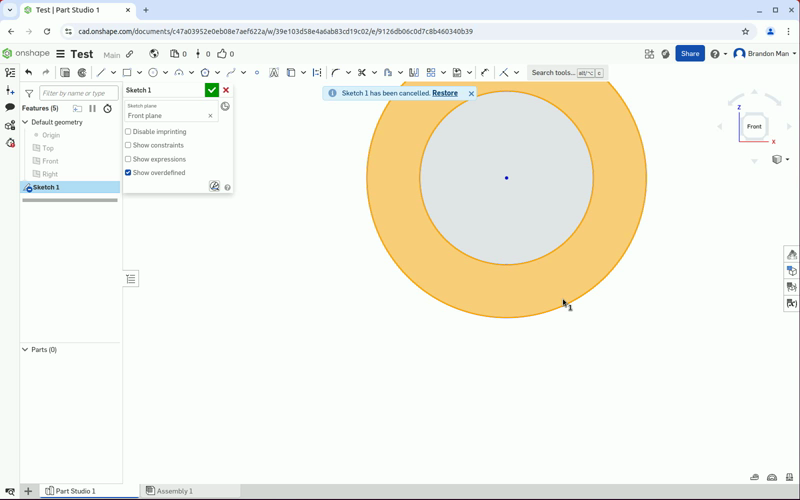
scroll(-6)
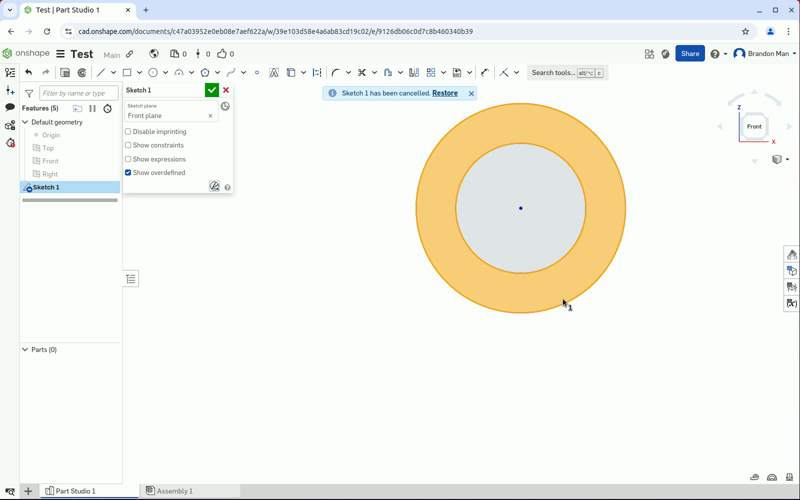
scroll(-6)
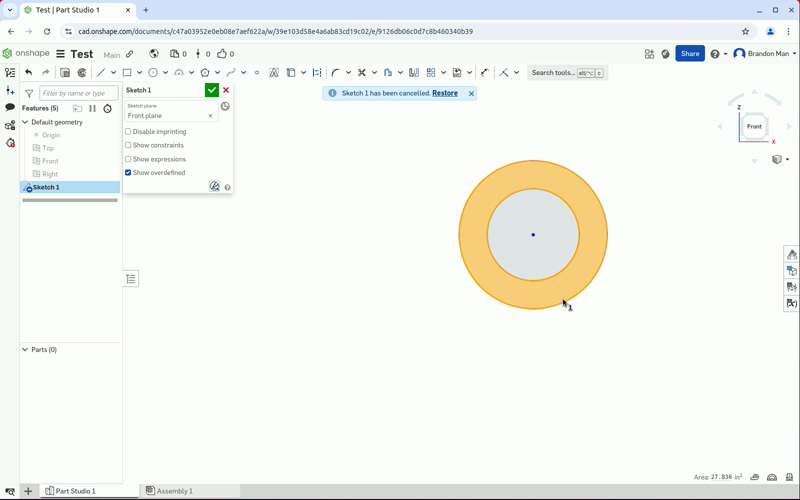
scroll(-6)
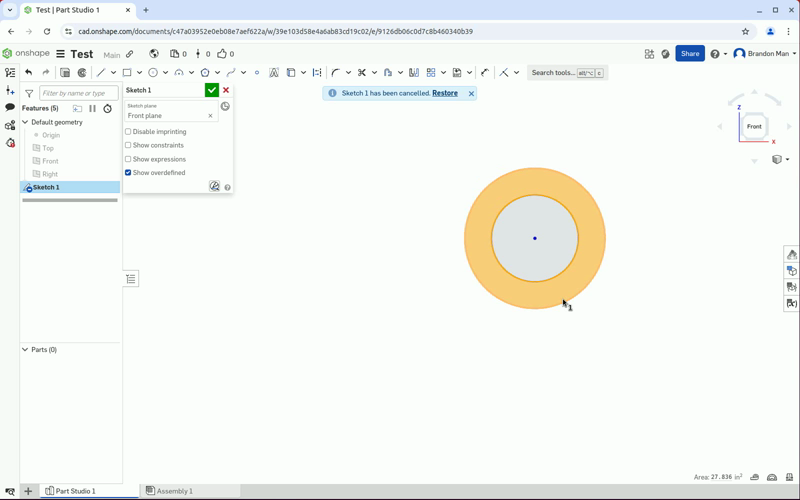
scroll(-6)
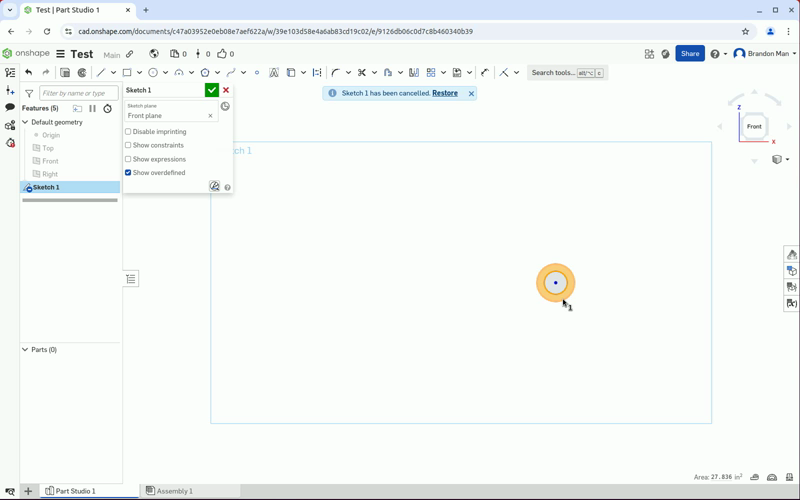
mouse_move(73, 352)
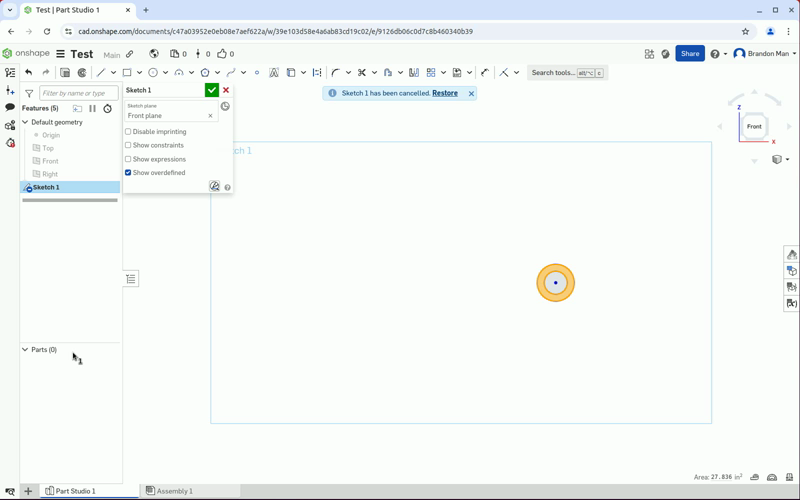
key(shift+y)
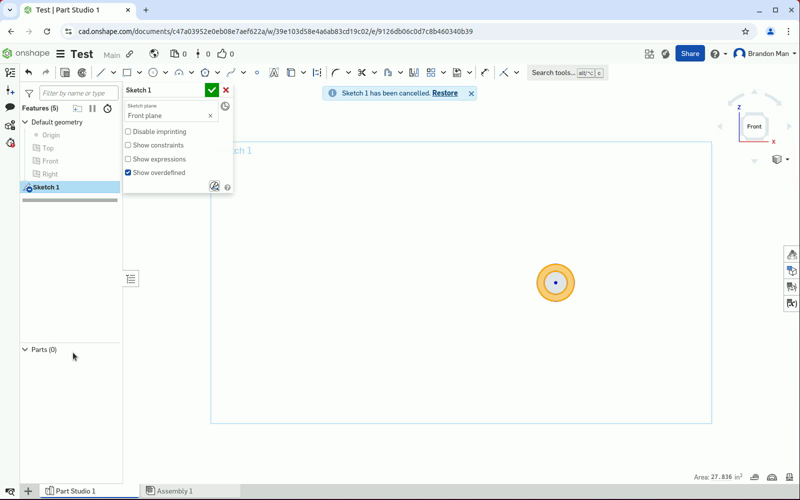
key(shift+e)
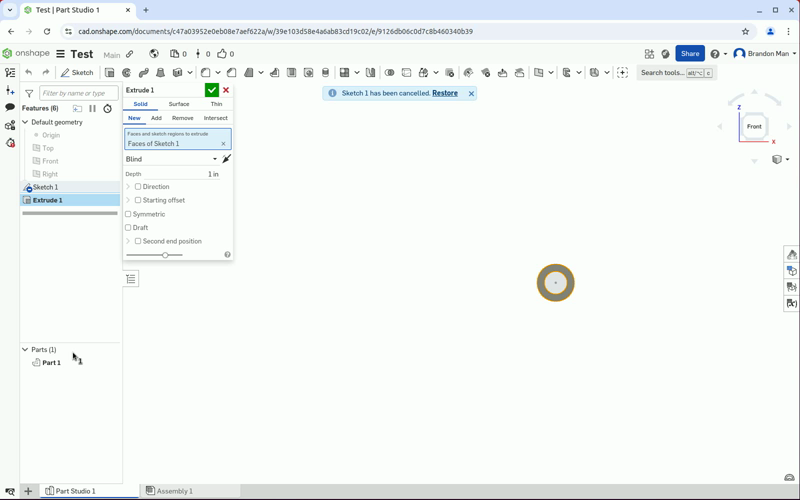
mouse_move(143, 106)
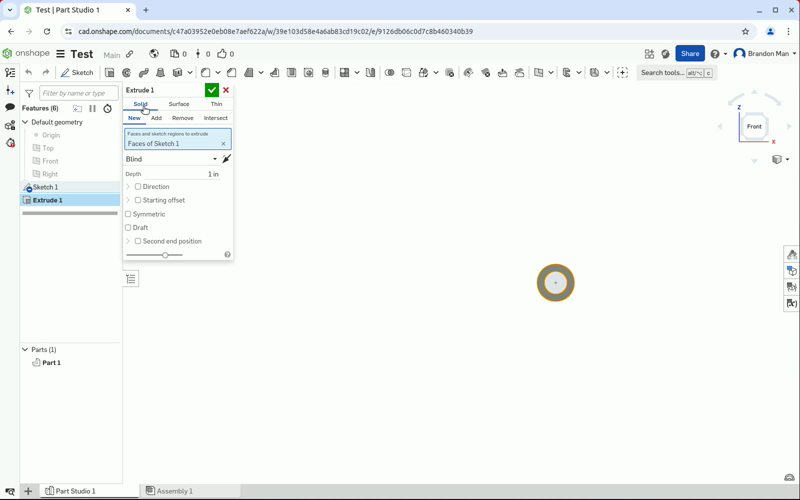
click(143, 106)
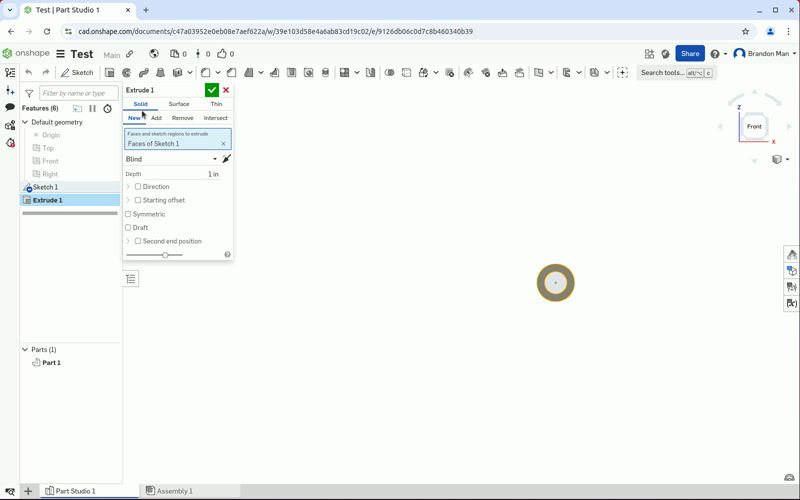
mouse_move(137, 120)
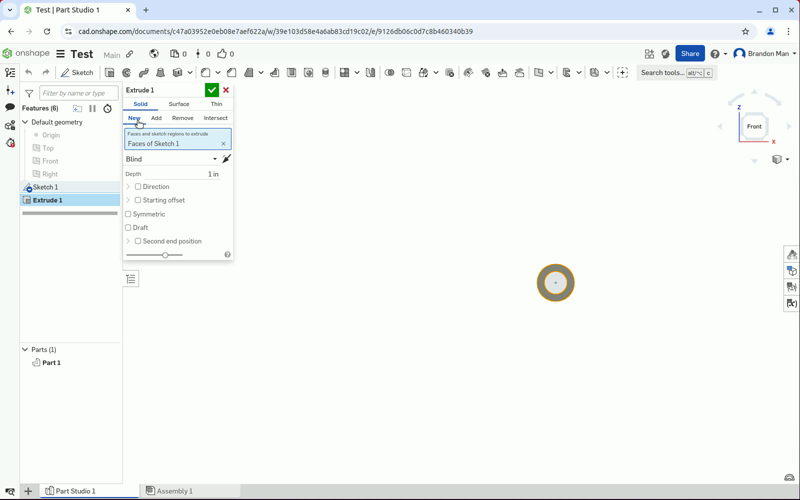
click(137, 120)
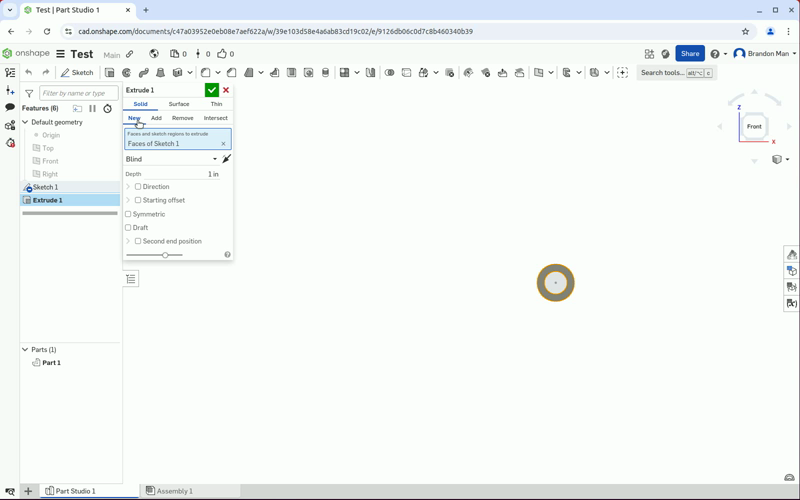
key(tab, 4)
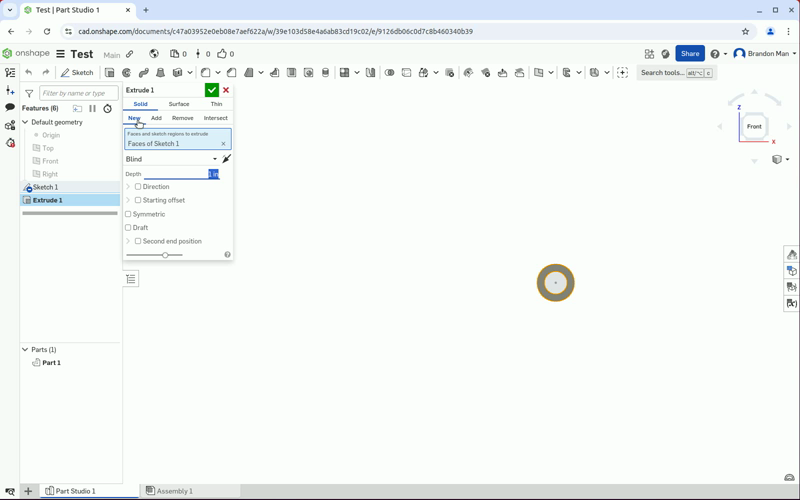
text(7.462)
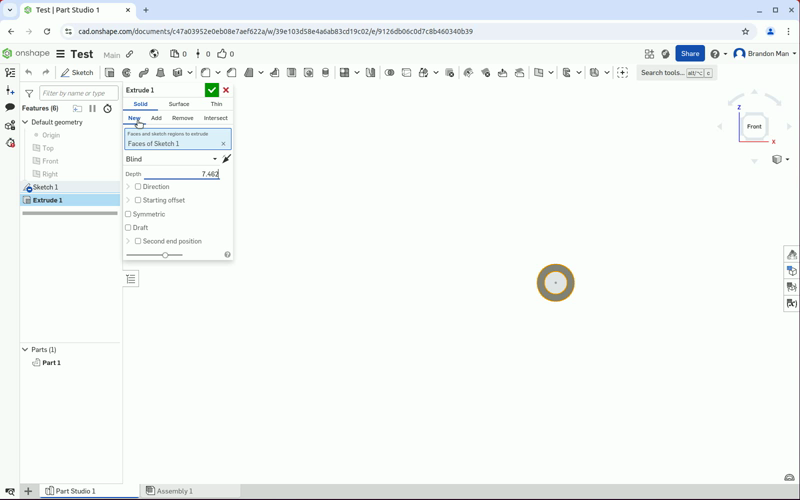
key(enter)
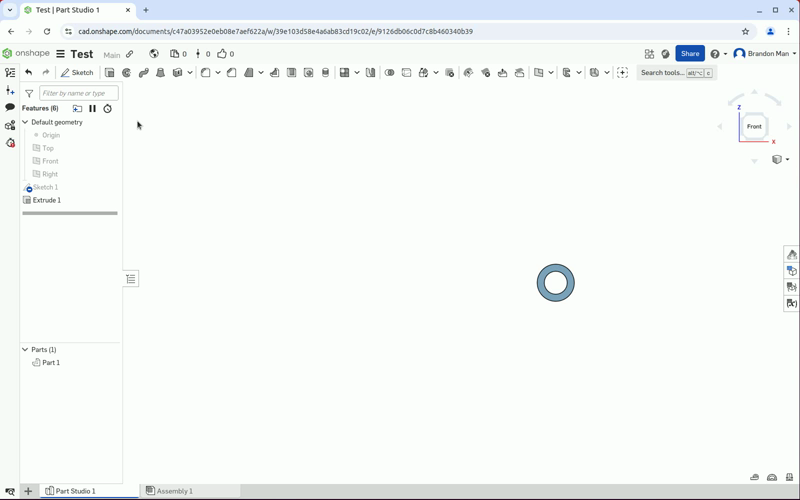
key(shift+h)
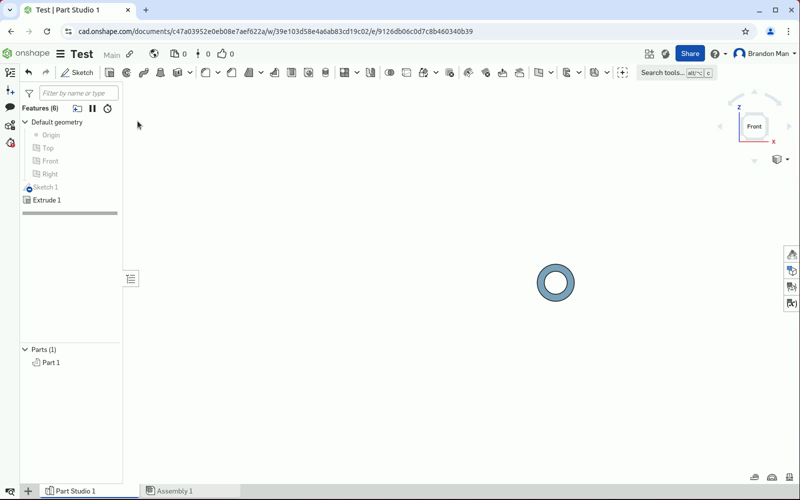
key(shift+h)
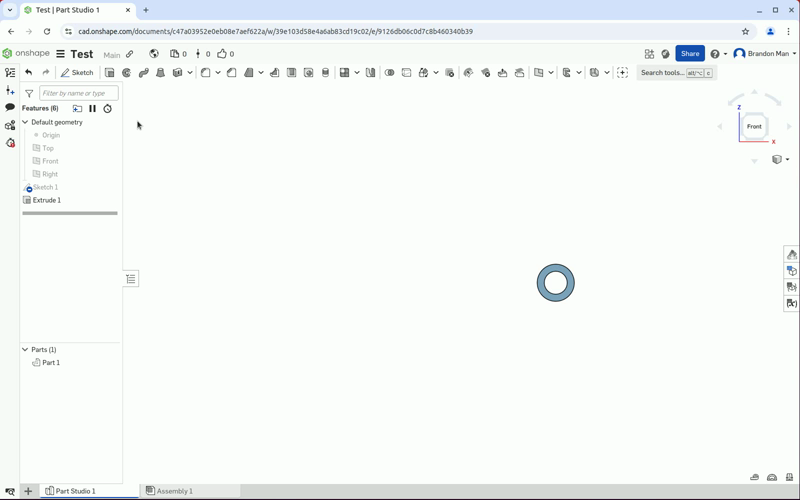
mouse_move(73, 189)
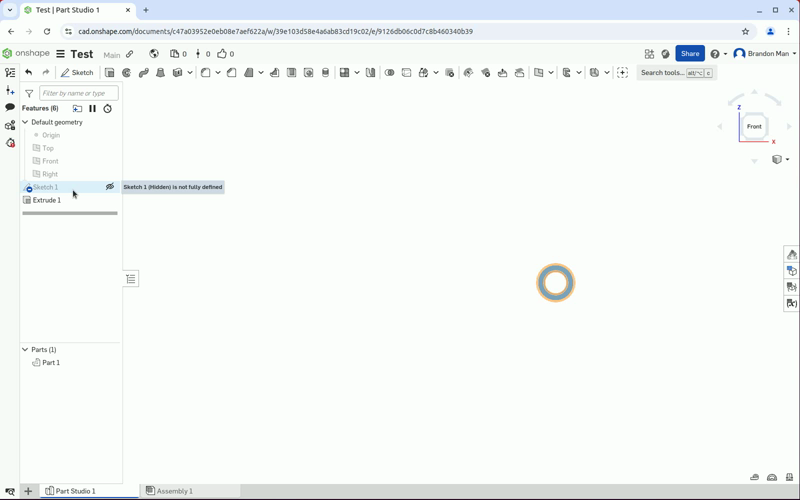
click(73, 189)
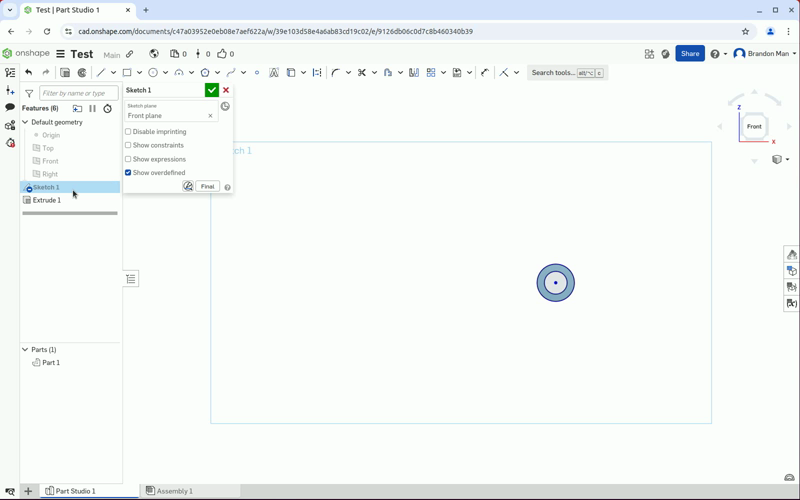
mouse_move(229, 92)
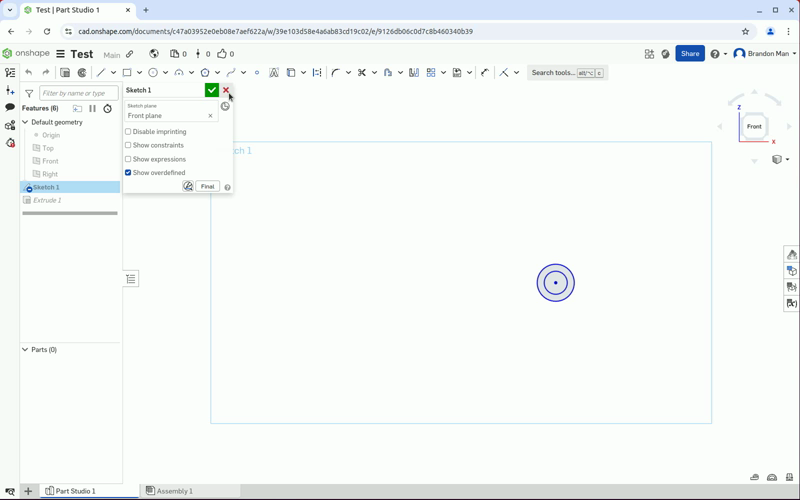
click(229, 92)
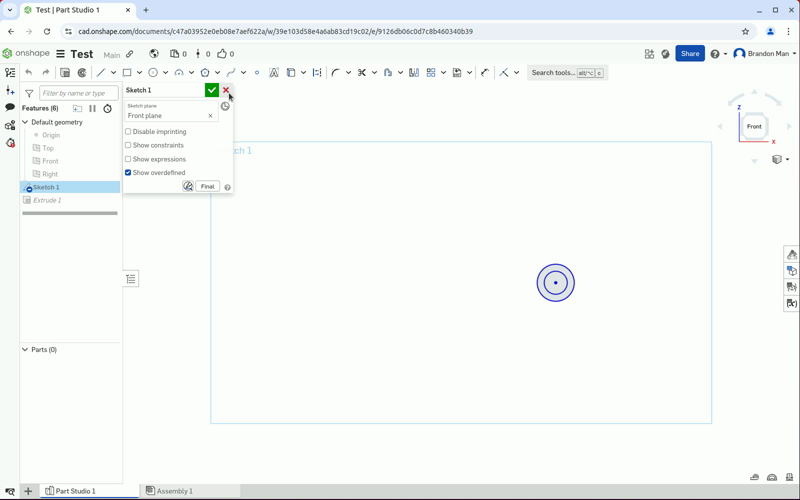
key(shift+s)
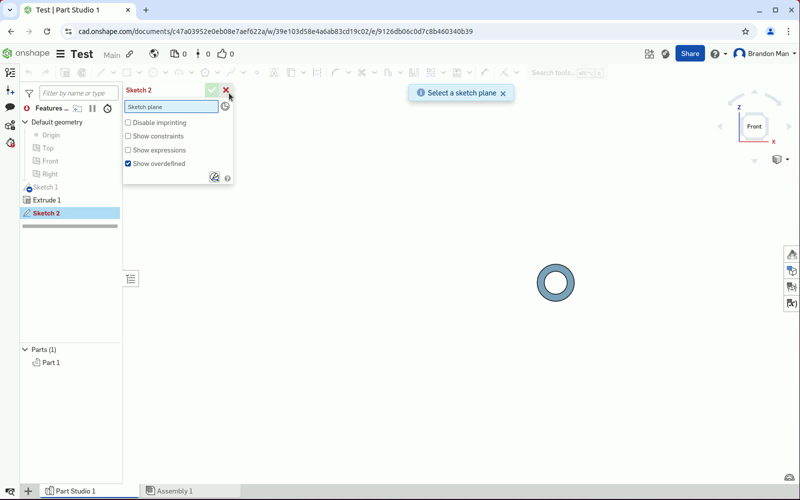
mouse_move(73, 163)
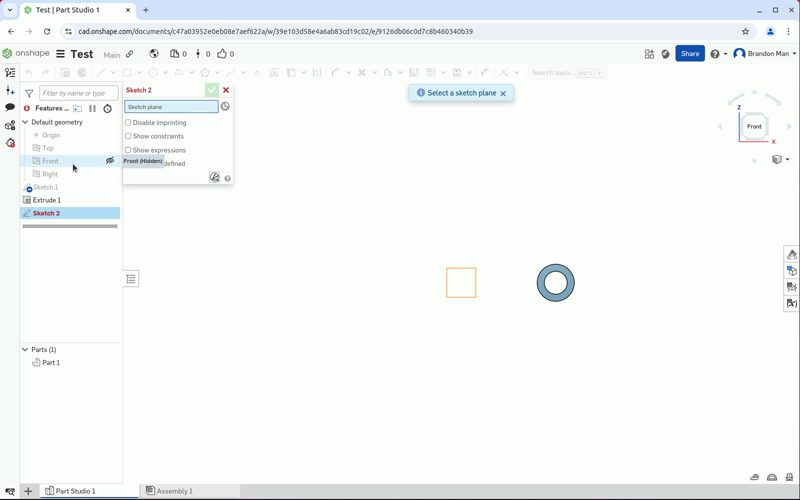
click(73, 163)
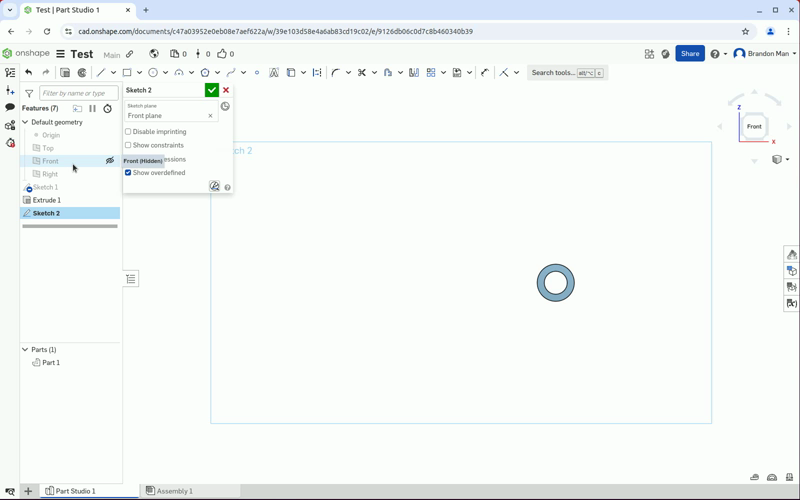
mouse_move(73, 352)
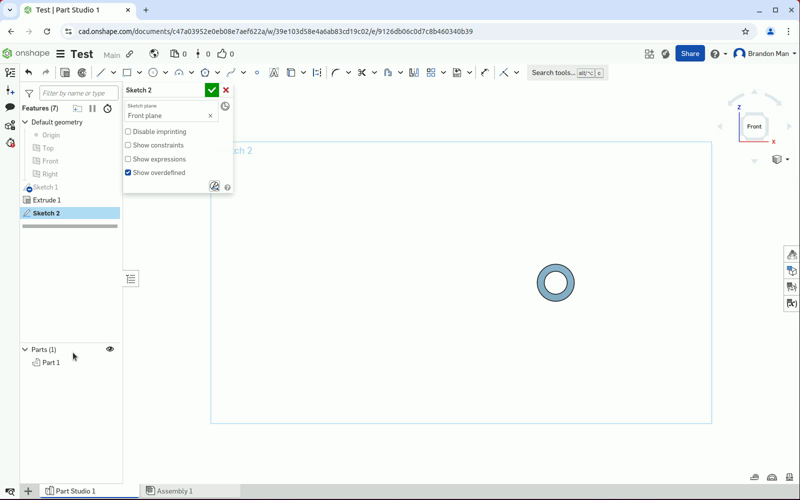
key(y)
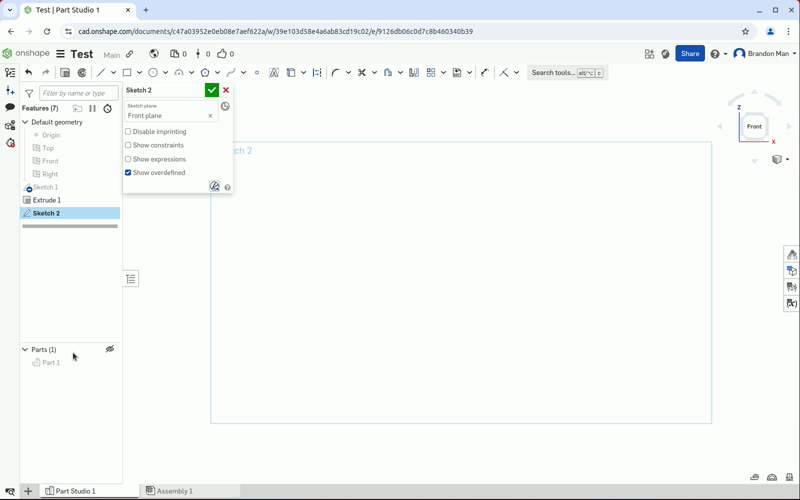
key(l)
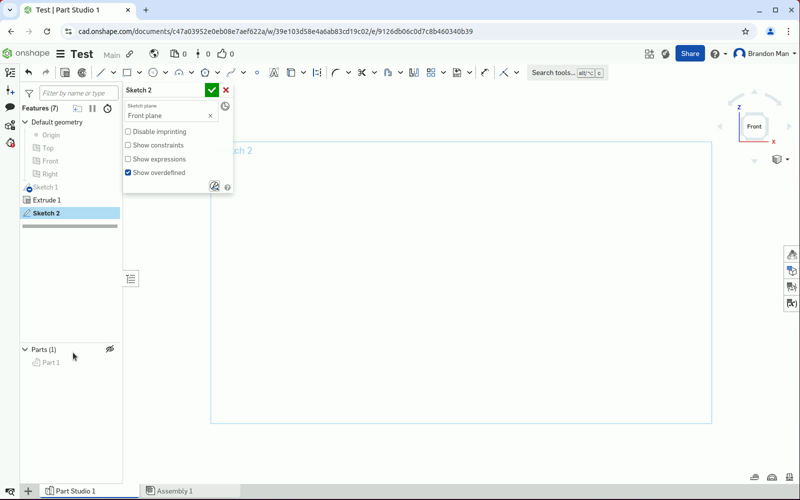
key_down(shift)
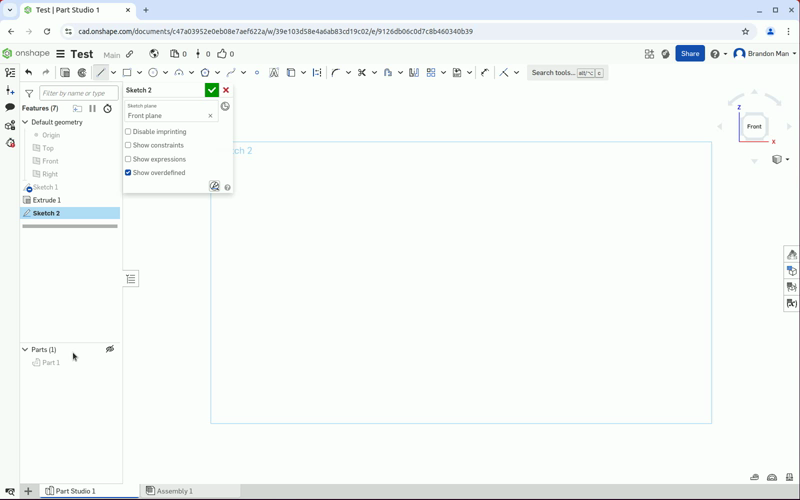
mouse_move(474, 327)
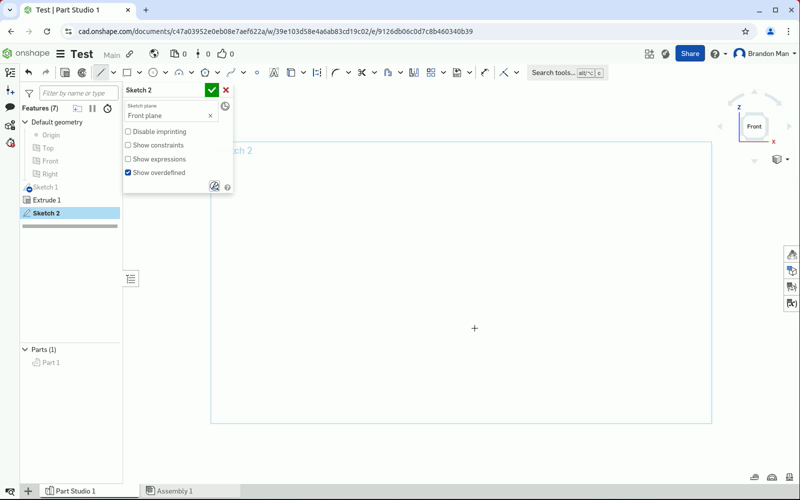
click(474, 327)
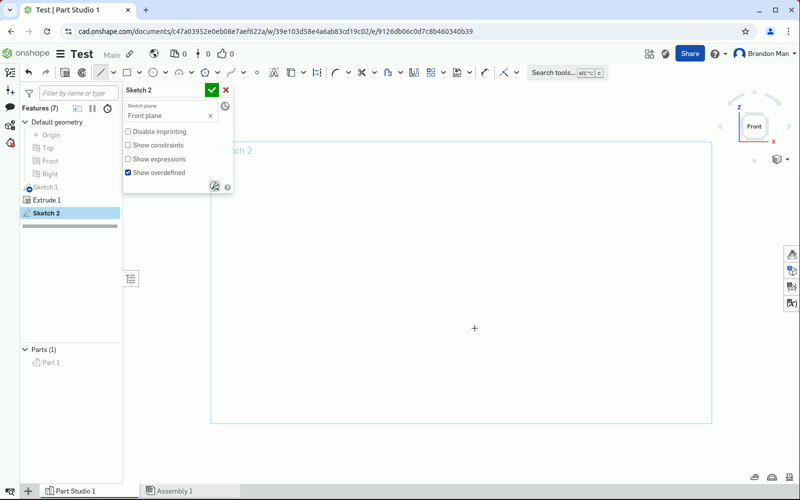
key_up(shift)
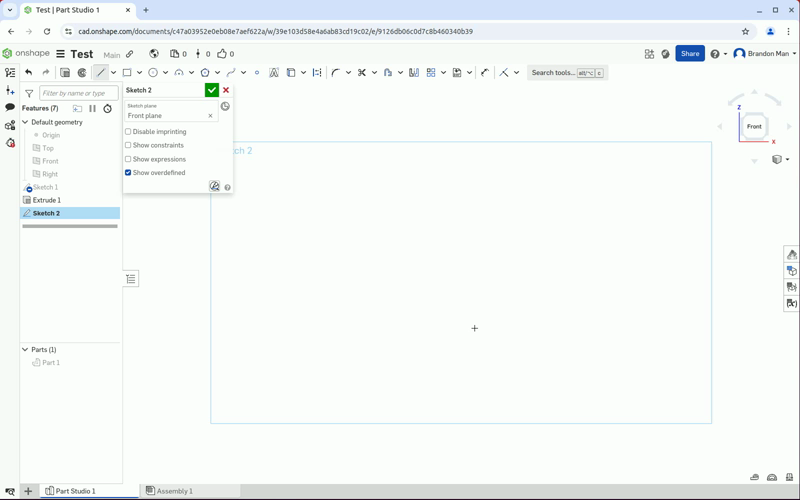
key_down(shift)
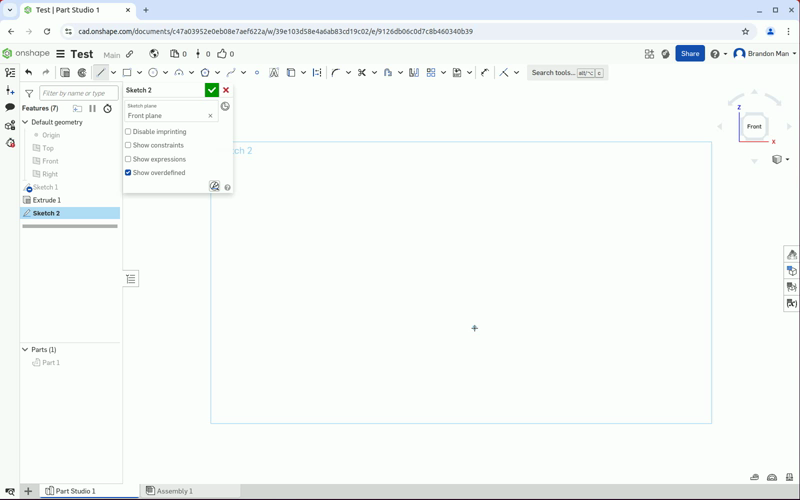
mouse_move(560, 299)
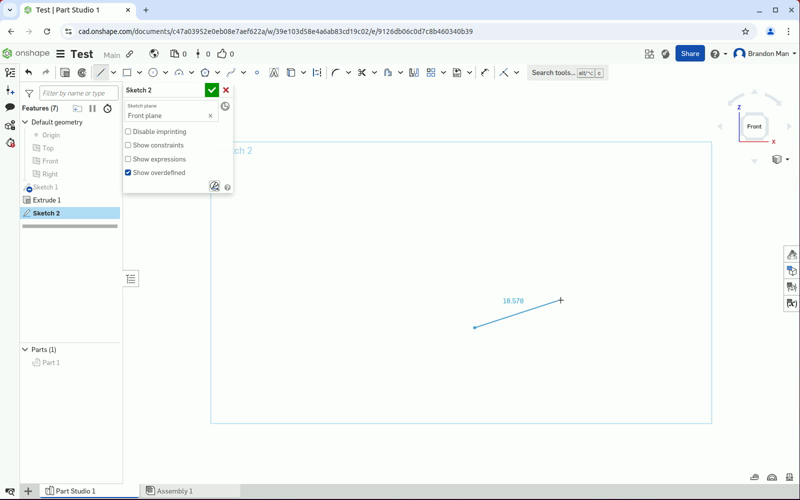
click(560, 299)
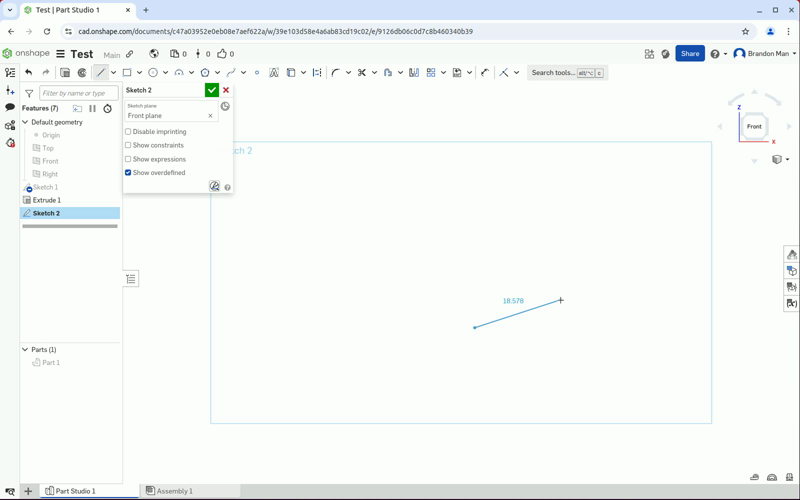
key_up(shift)
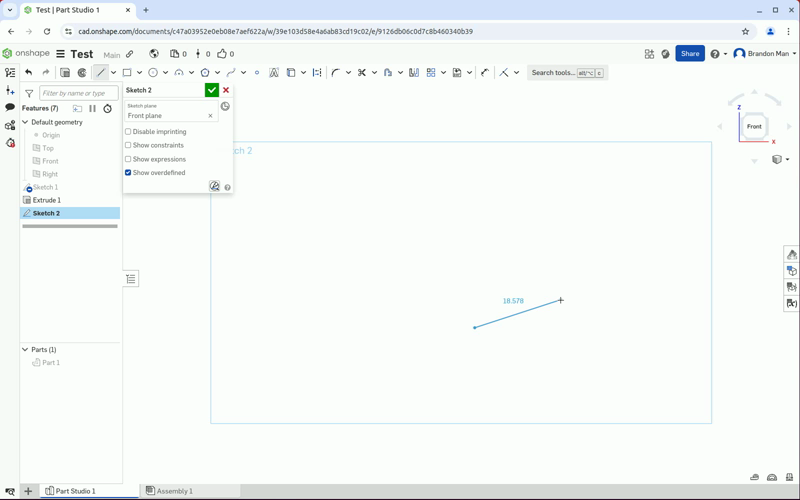
key(esc)
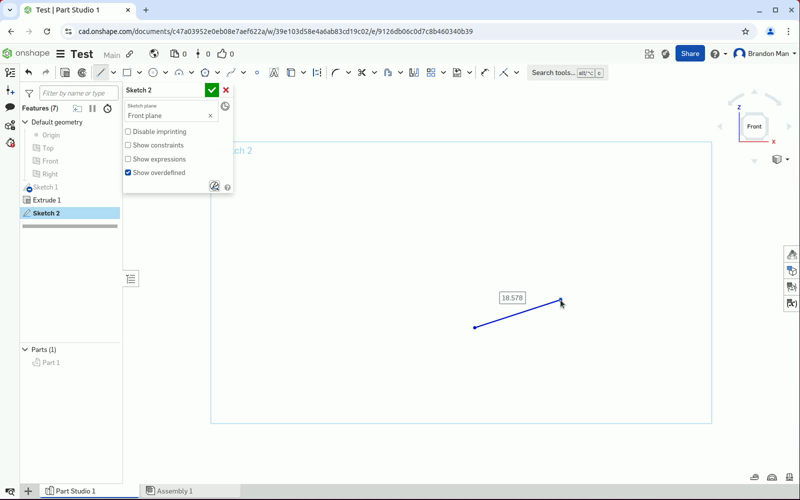
key(a)
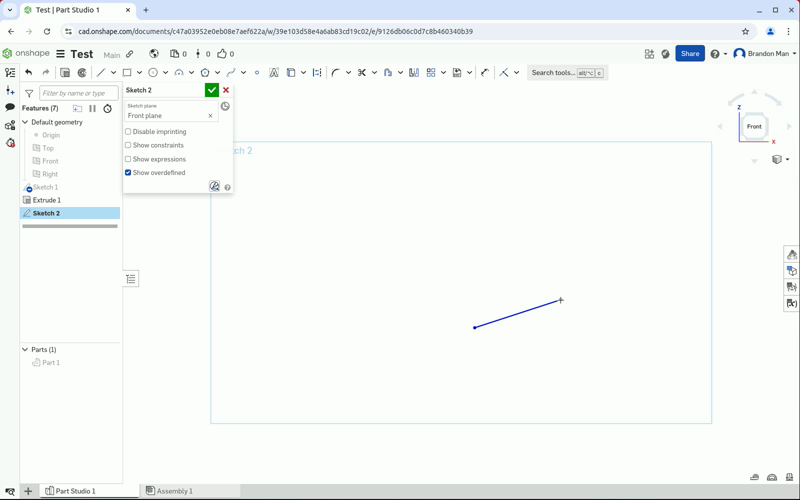
mouse_move(560, 299)
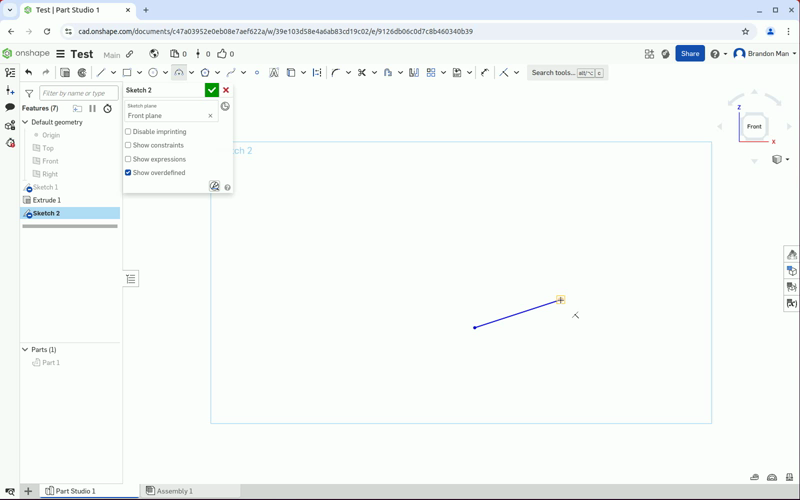
click(560, 299)
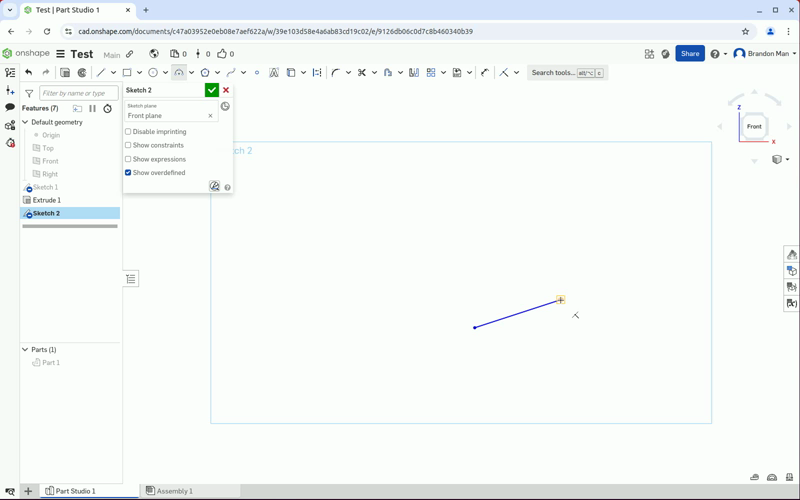
key_down(shift)
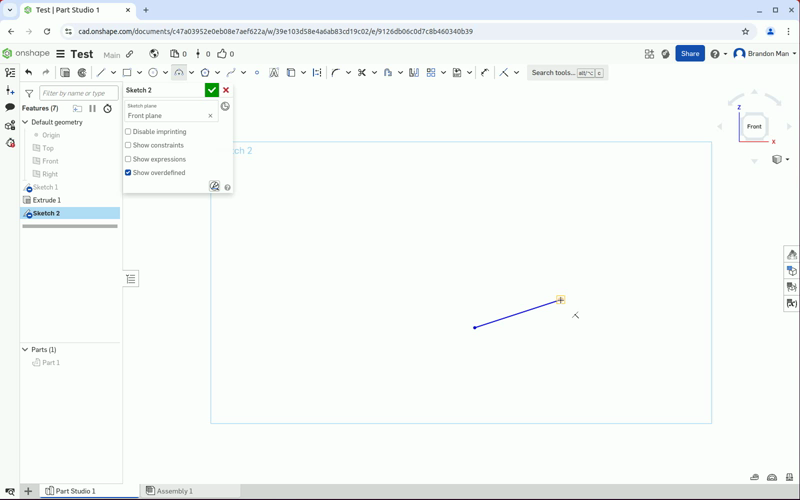
mouse_move(560, 264)
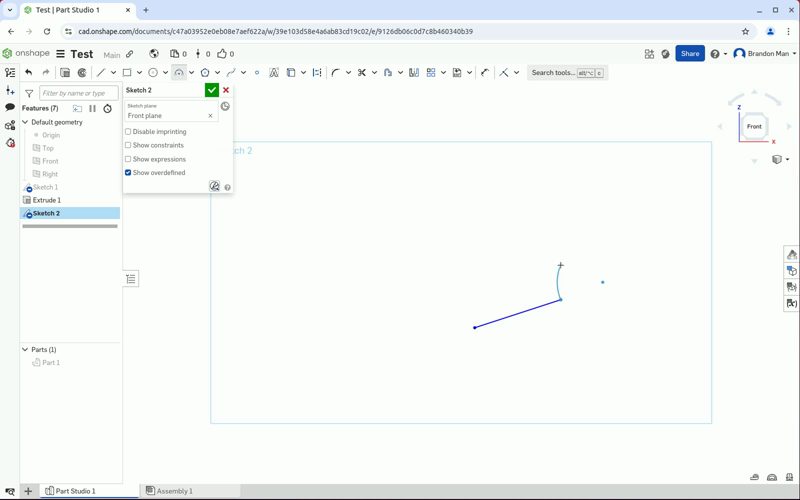
click(560, 264)
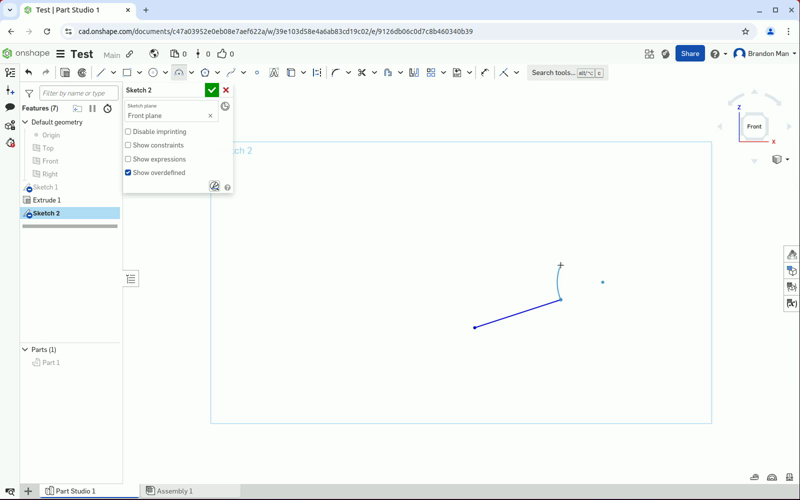
mouse_move(536, 282)
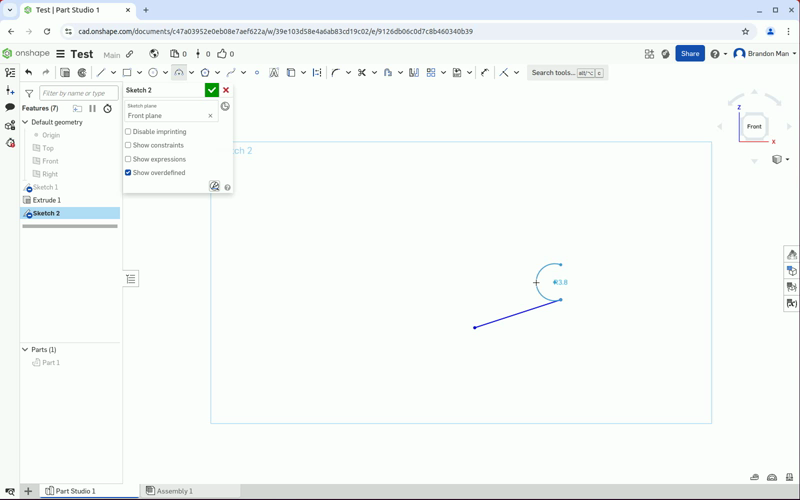
click(536, 282)
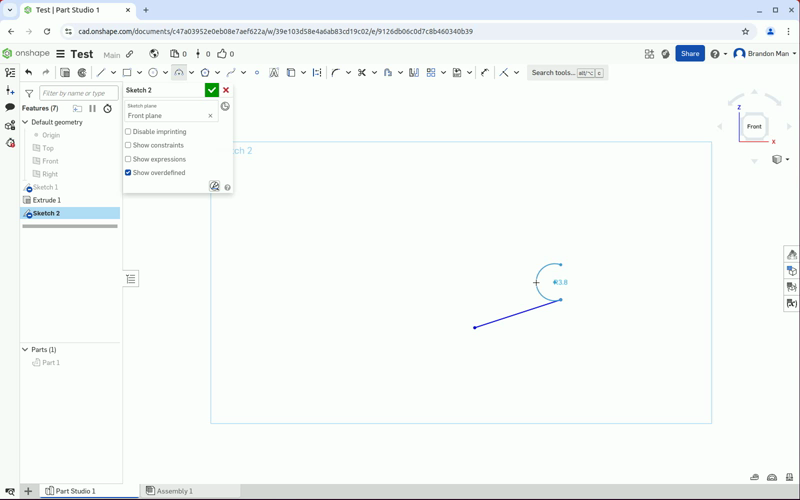
key_up(shift)
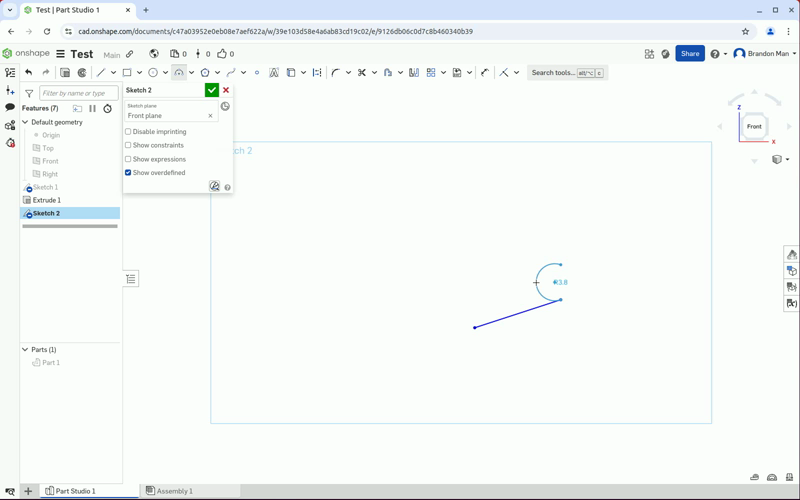
key(esc)
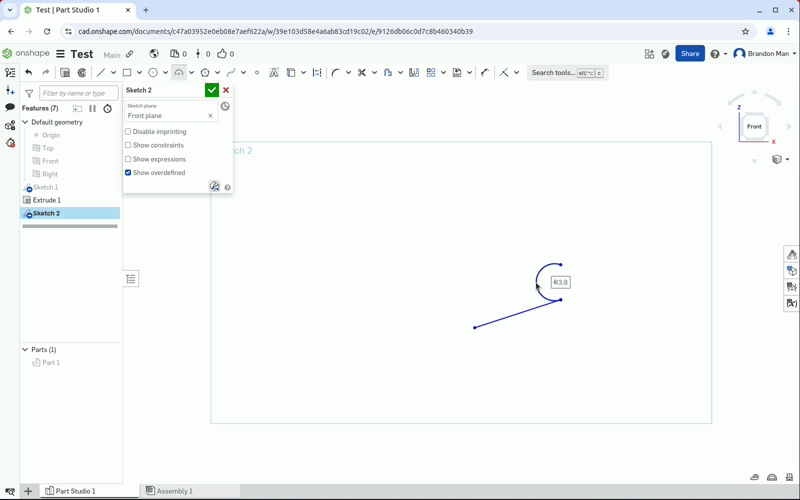
key(l)
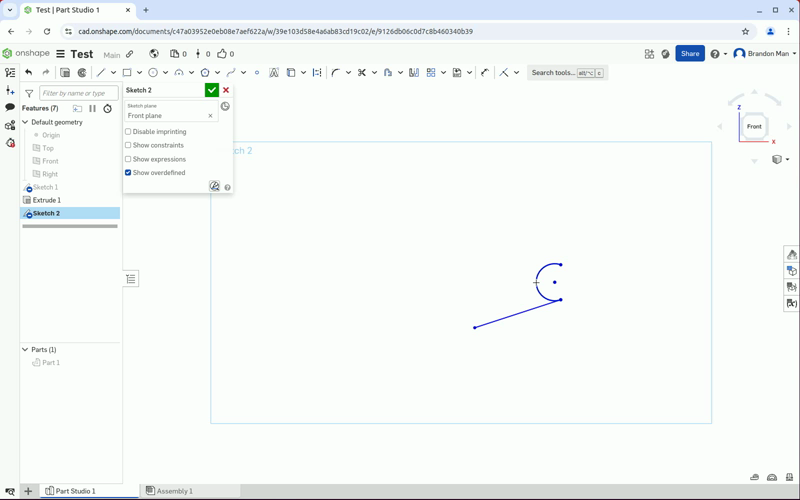
mouse_move(560, 264)
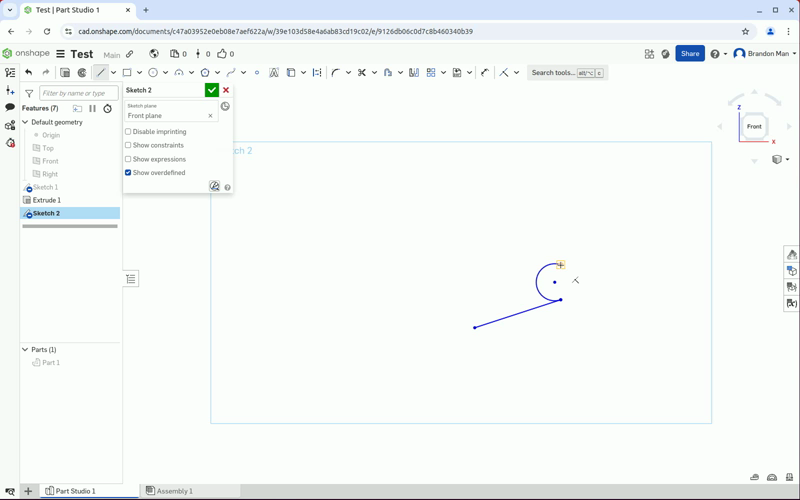
click(560, 264)
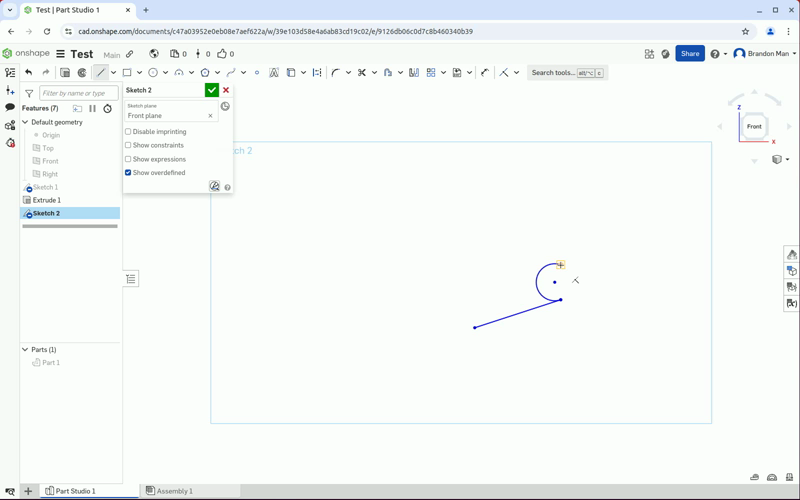
key_down(shift)
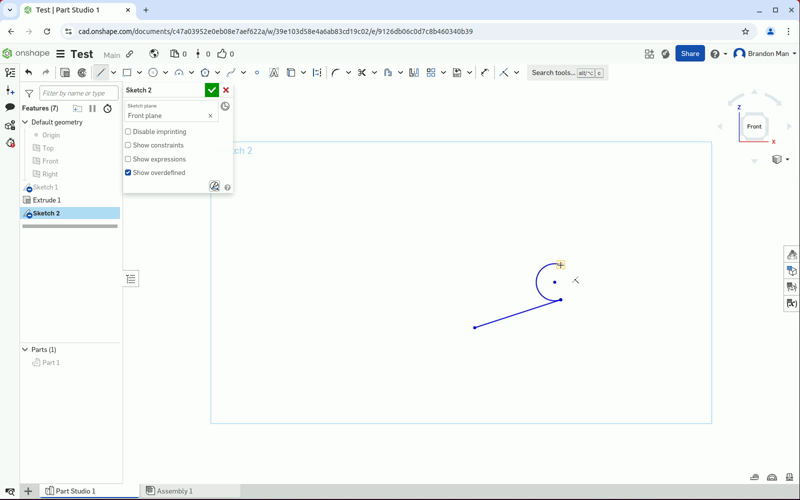
mouse_move(474, 237)
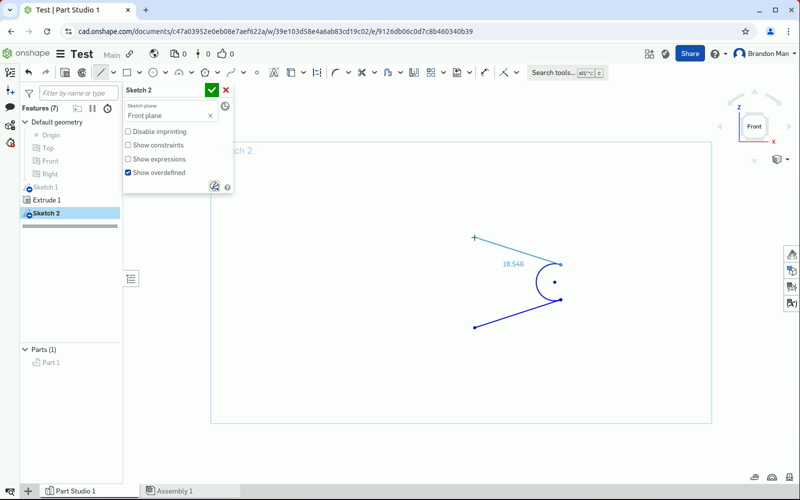
click(474, 237)
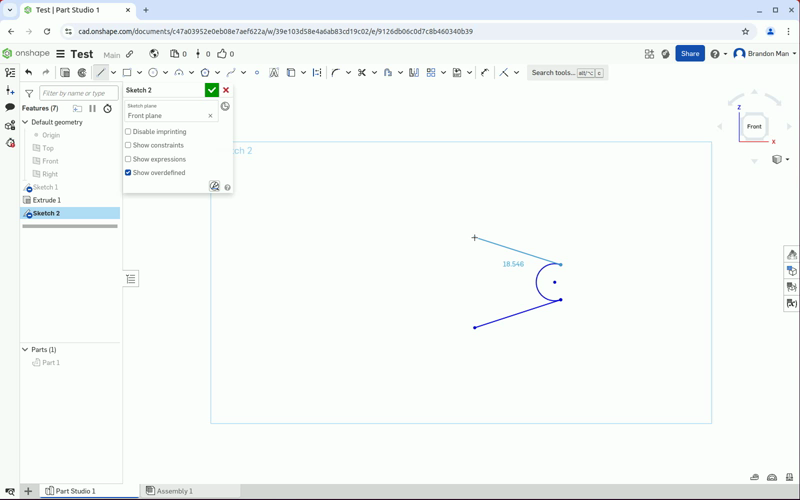
key_up(shift)
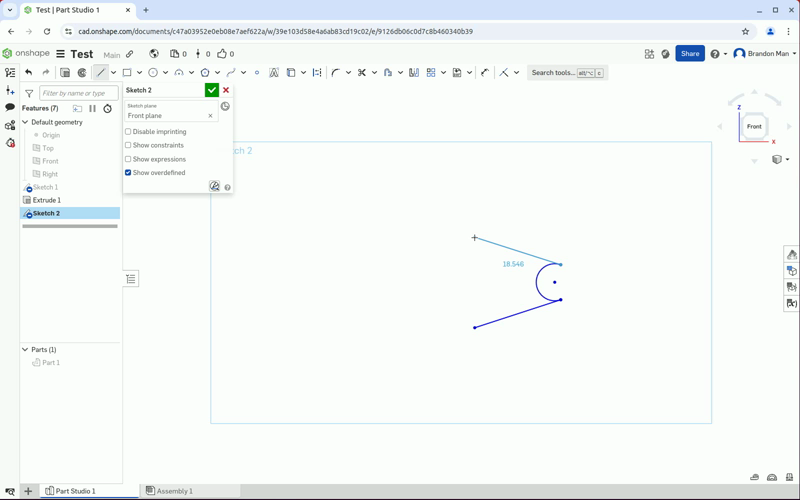
key(esc)
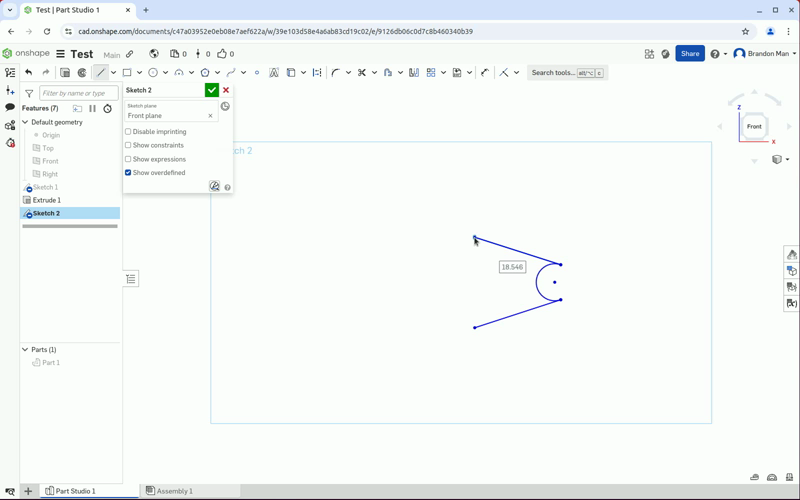
key(a)
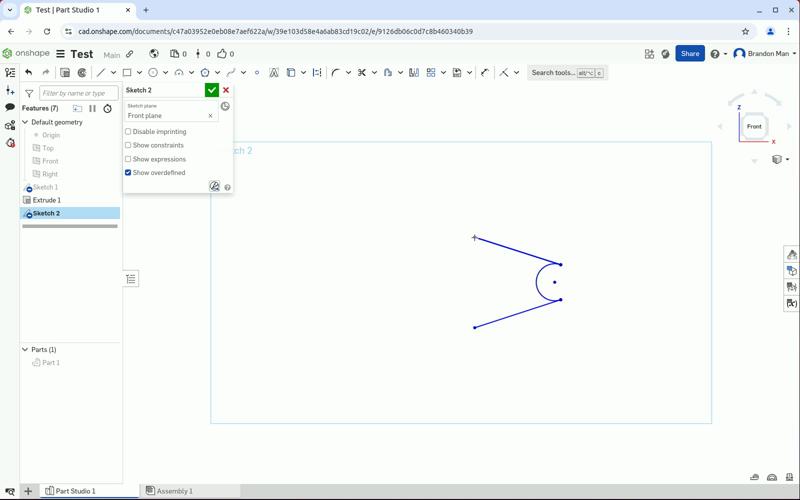
mouse_move(474, 237)
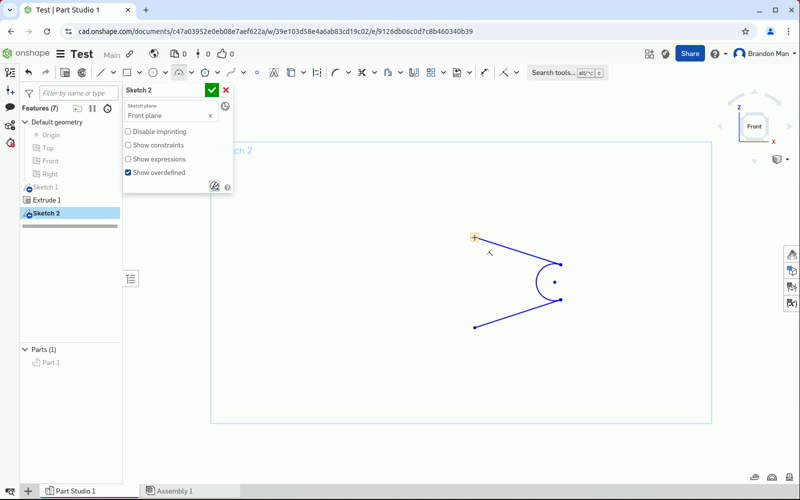
click(474, 237)
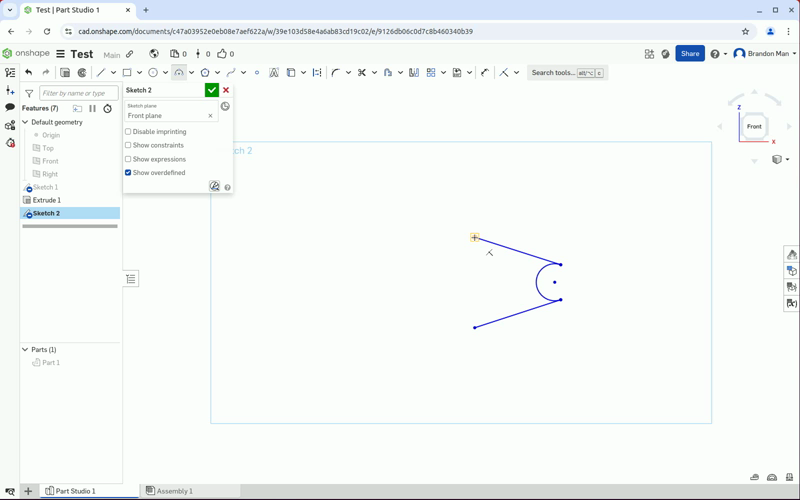
mouse_move(474, 327)
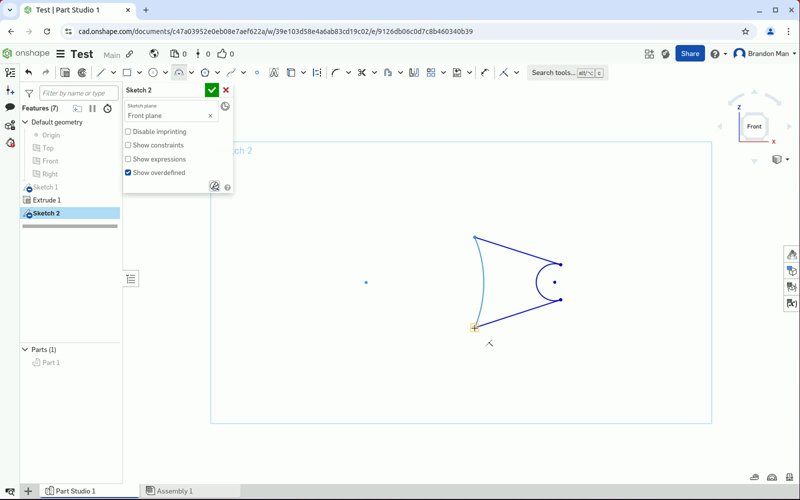
click(474, 327)
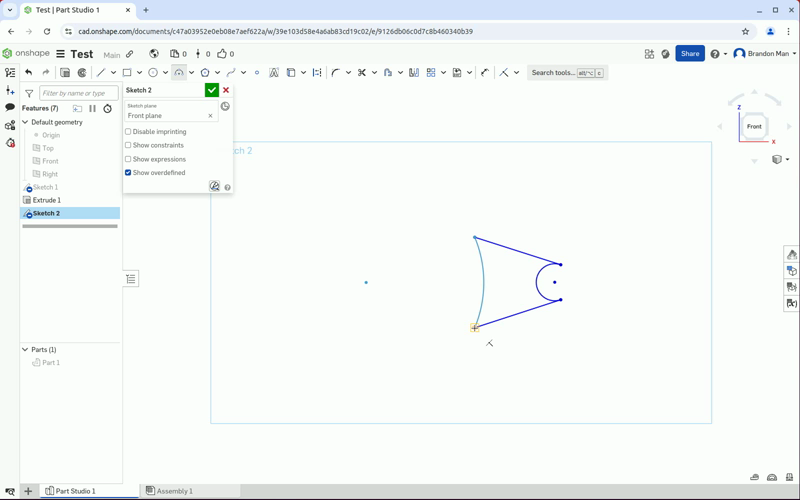
key_down(shift)
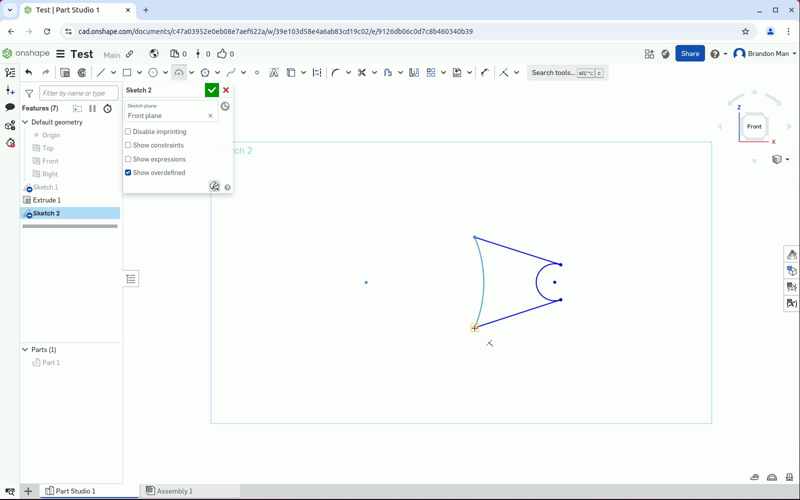
mouse_move(507, 282)
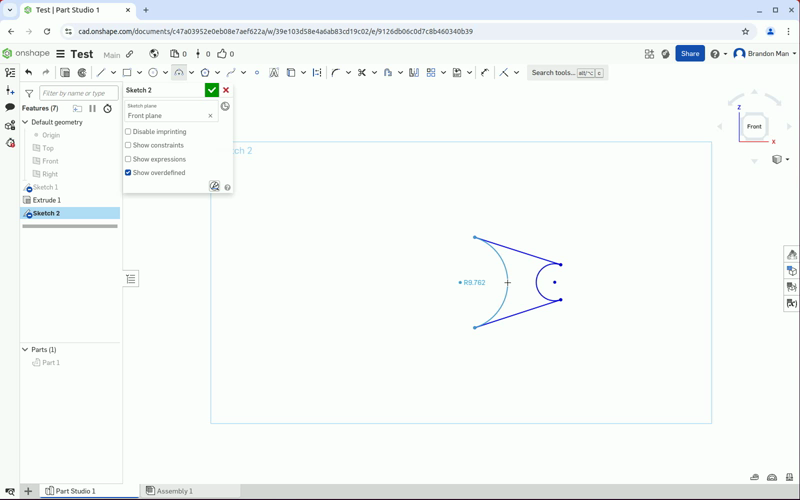
click(507, 282)
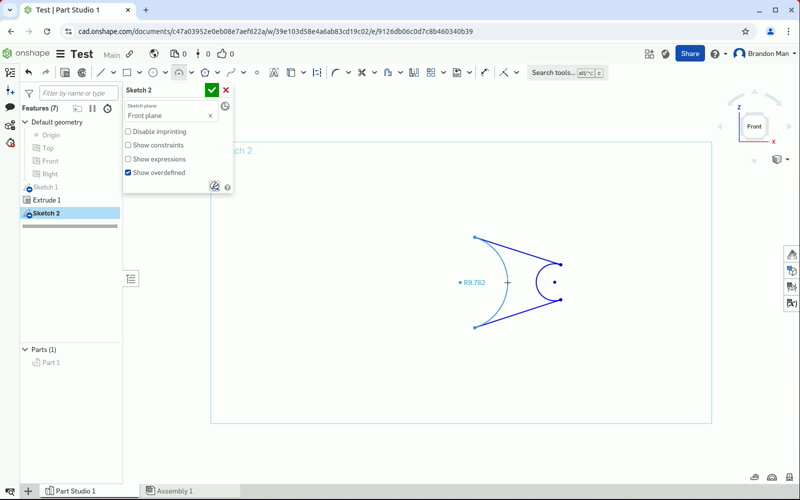
key_up(shift)
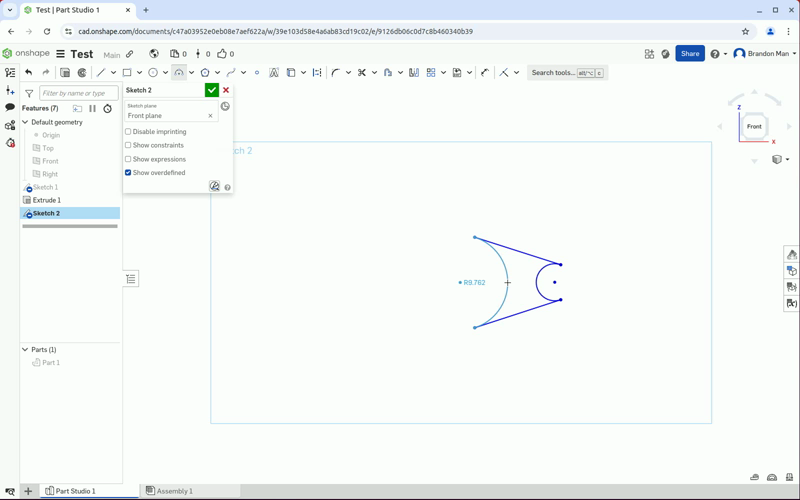
key(esc)
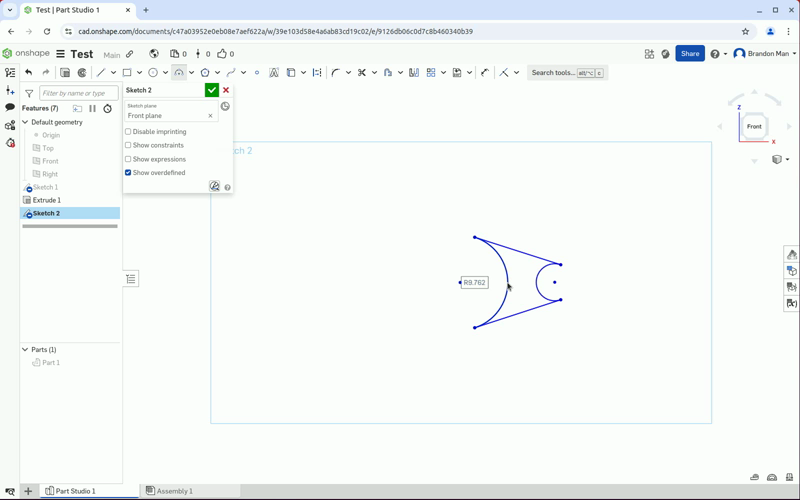
mouse_move(509, 254)
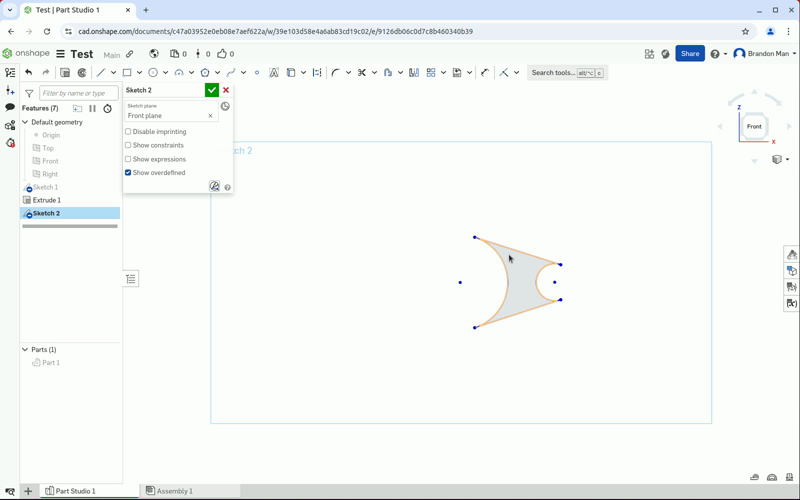
click(509, 254)
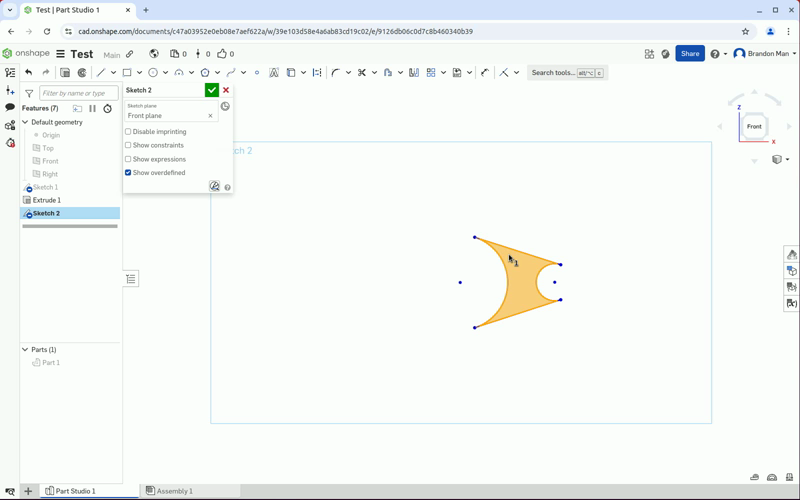
mouse_move(73, 352)
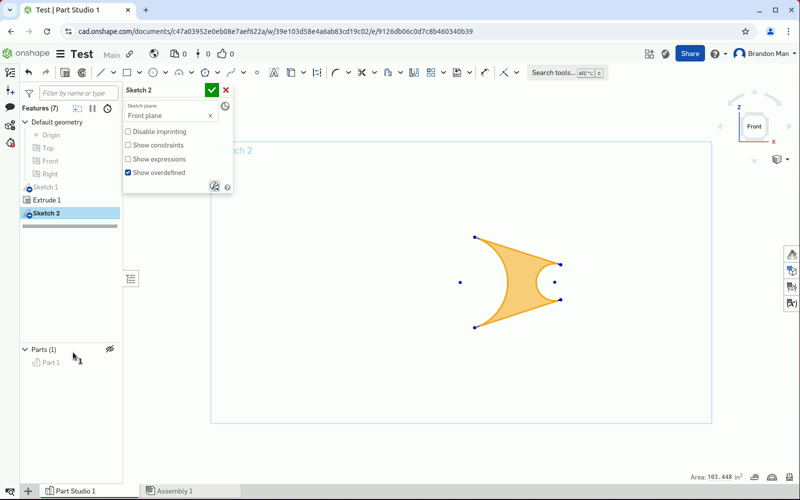
key(shift+y)
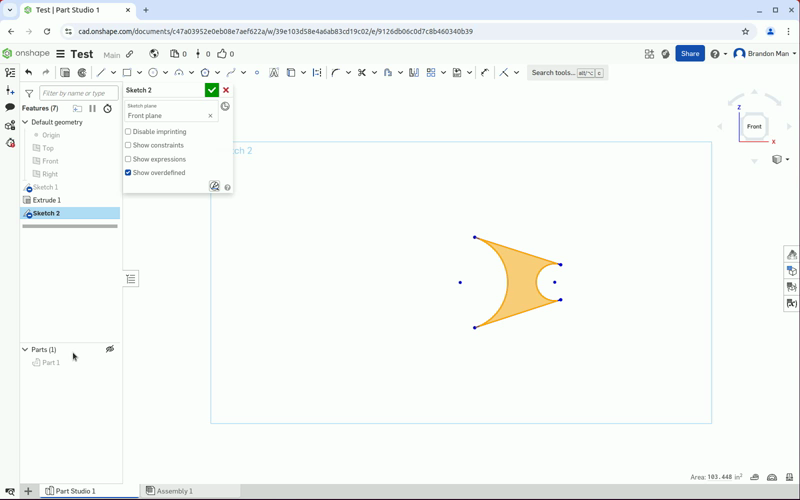
key(shift+e)
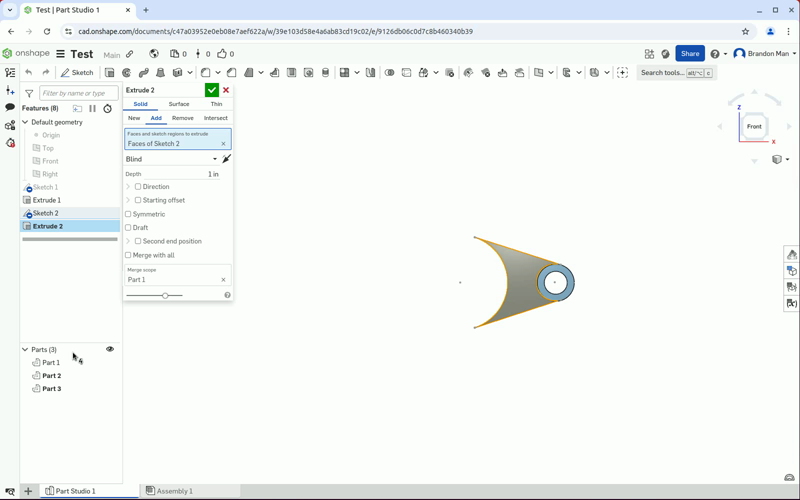
mouse_move(143, 106)
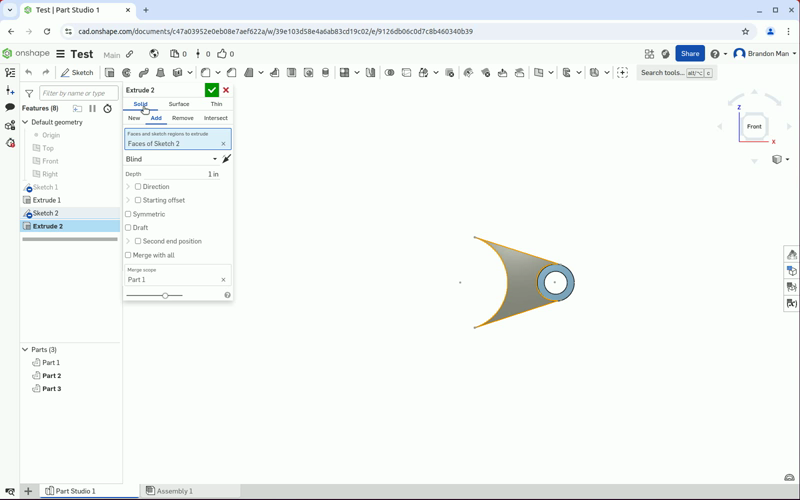
click(143, 106)
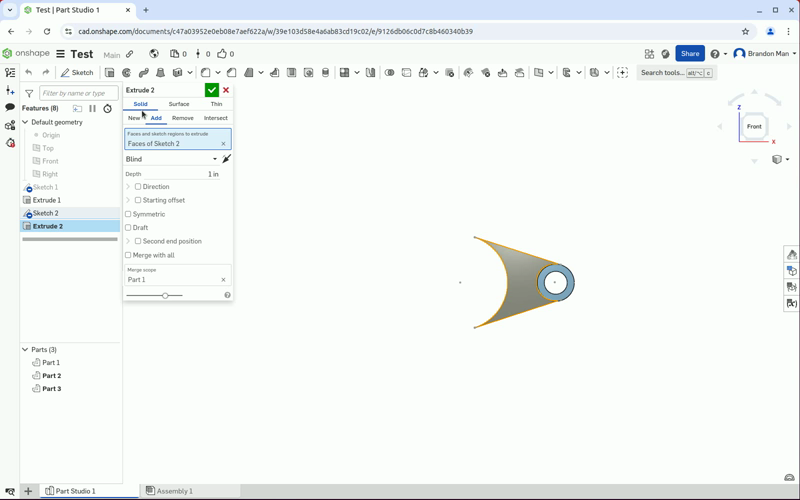
mouse_move(137, 120)
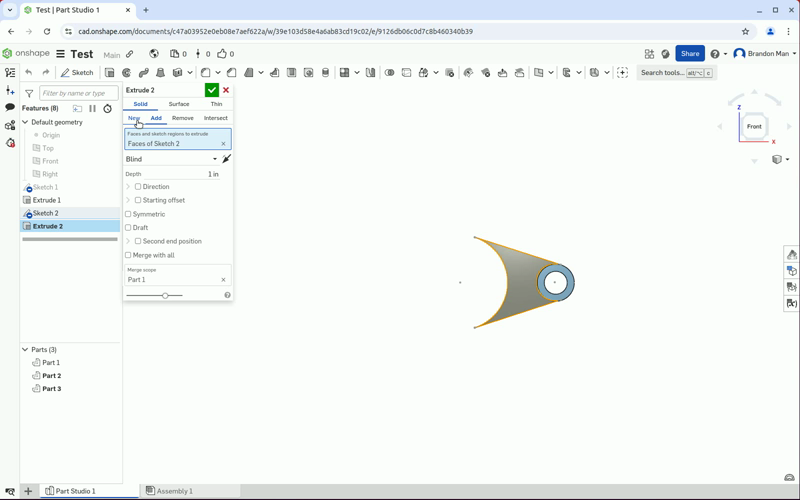
click(137, 120)
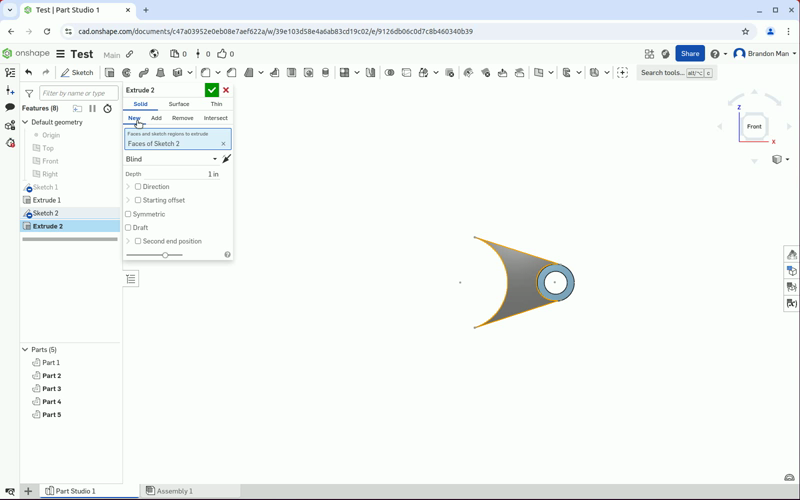
key(tab, 4)
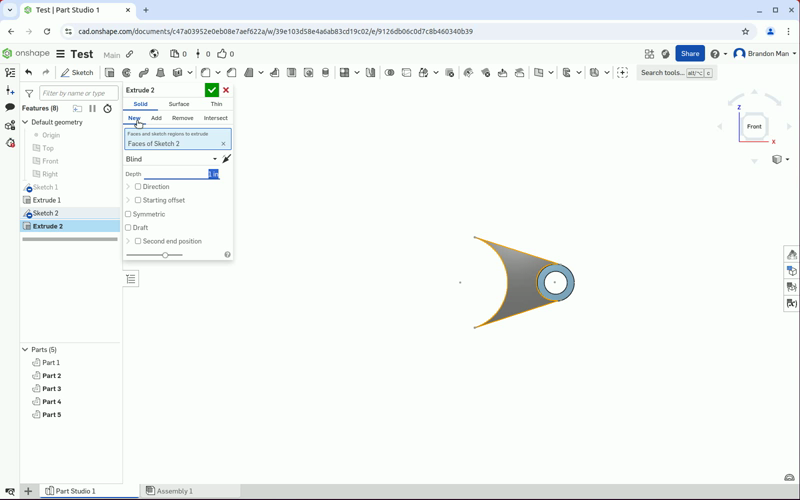
text(7.462)
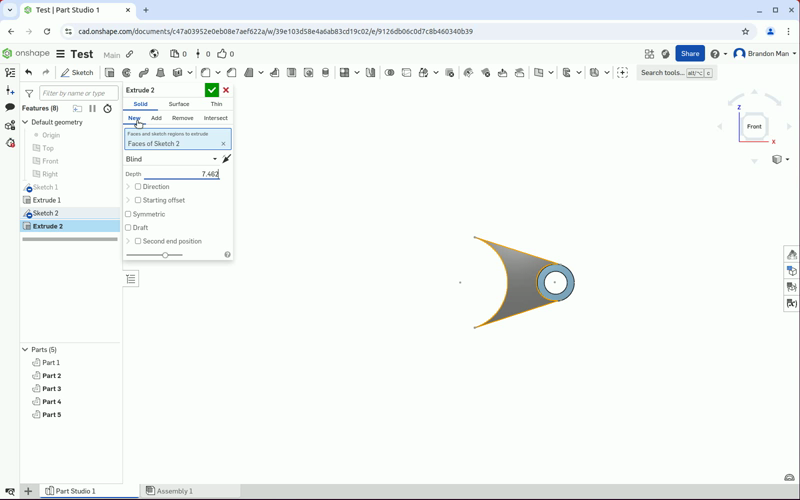
key(enter)
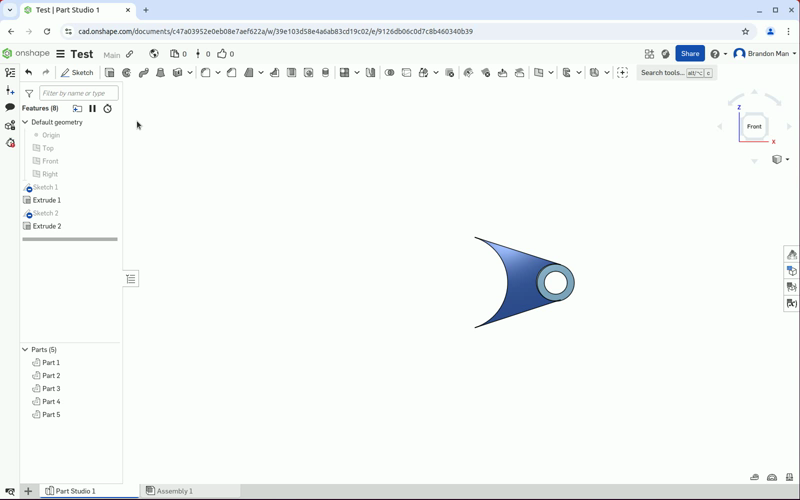
key(shift+h)
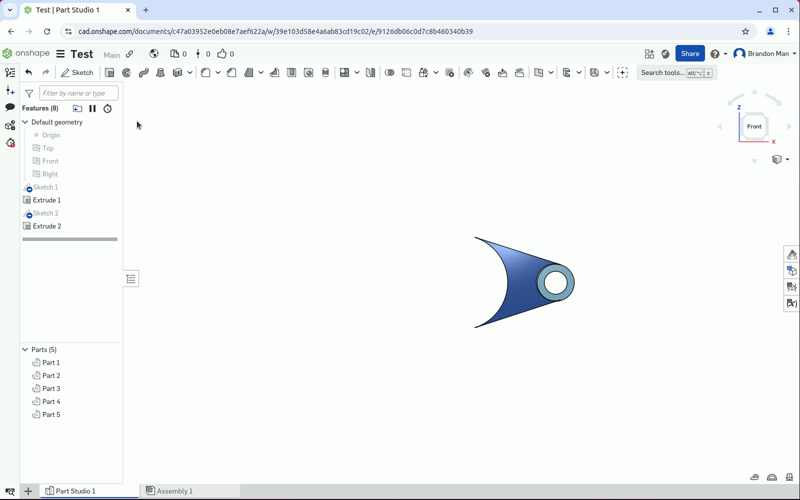
key(shift+h)
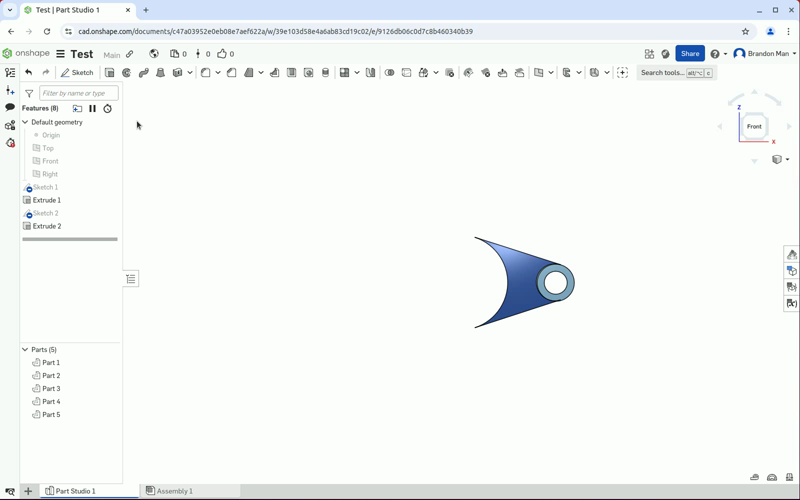
mouse_move(73, 189)
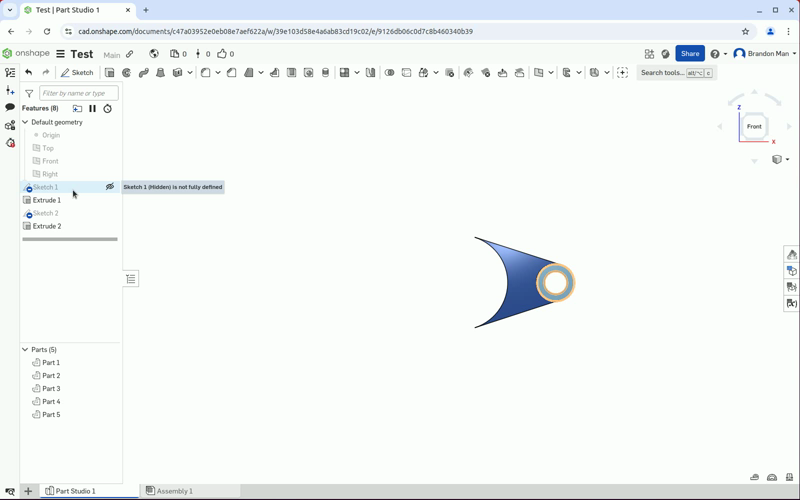
click(73, 189)
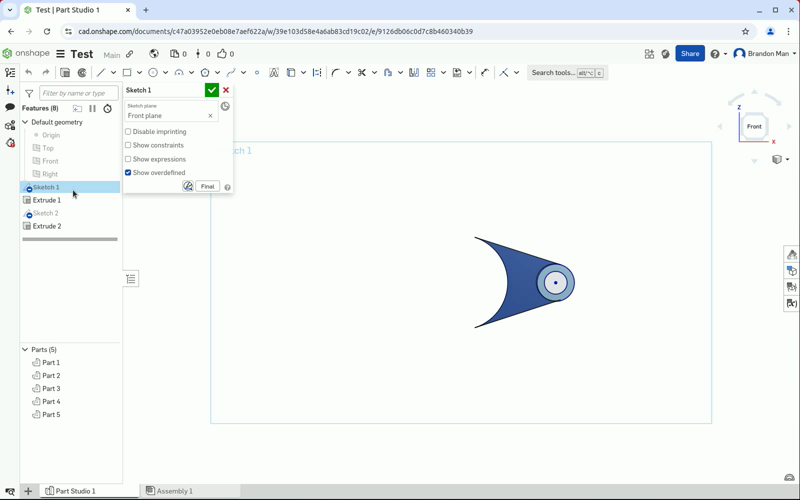
mouse_move(229, 92)
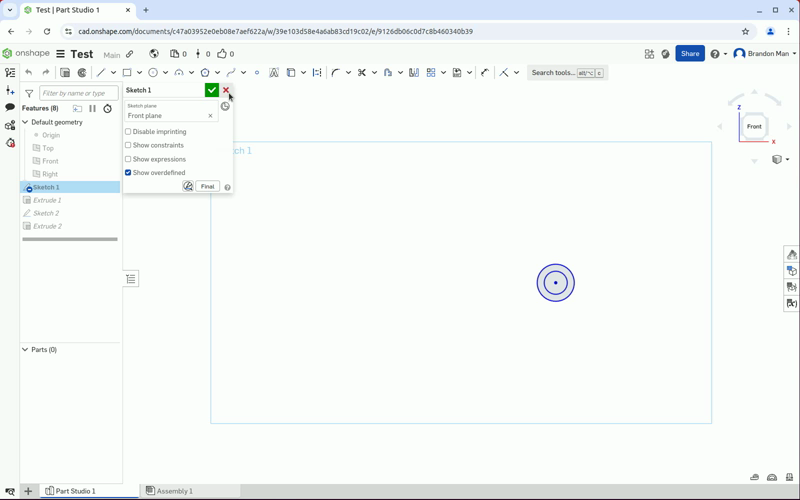
click(229, 92)
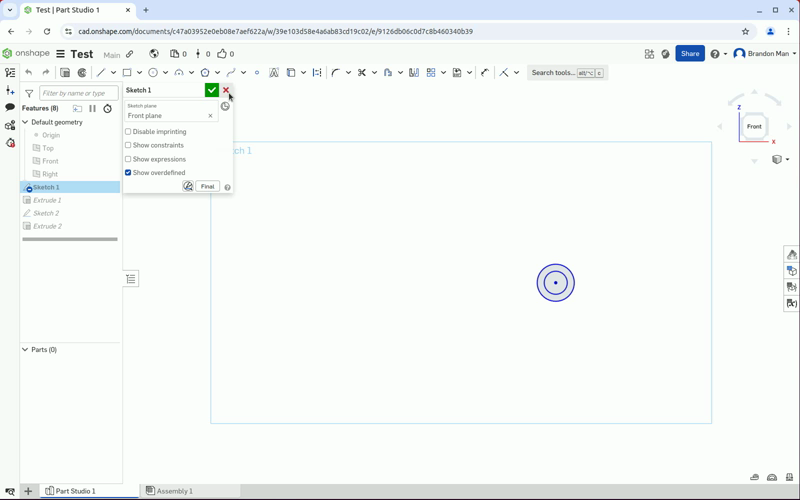
key(shift+s)
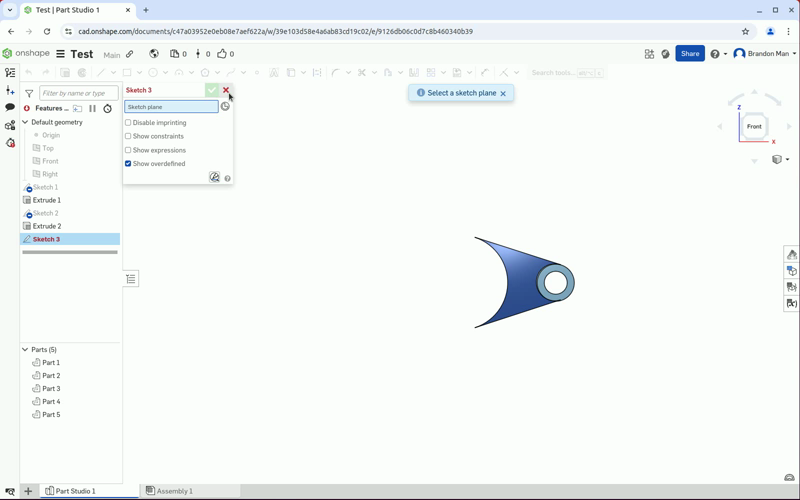
mouse_move(73, 163)
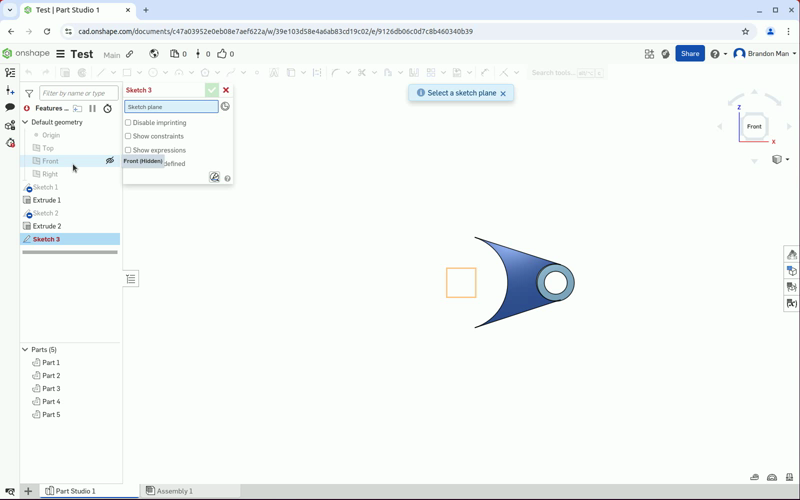
click(73, 163)
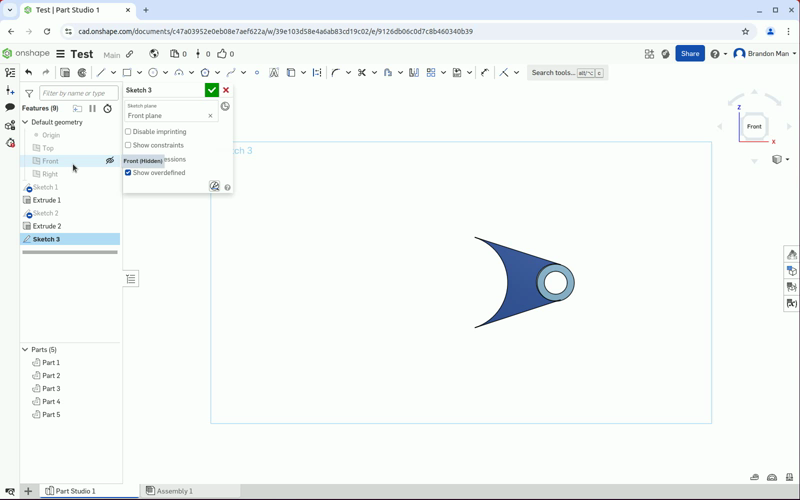
mouse_move(73, 352)
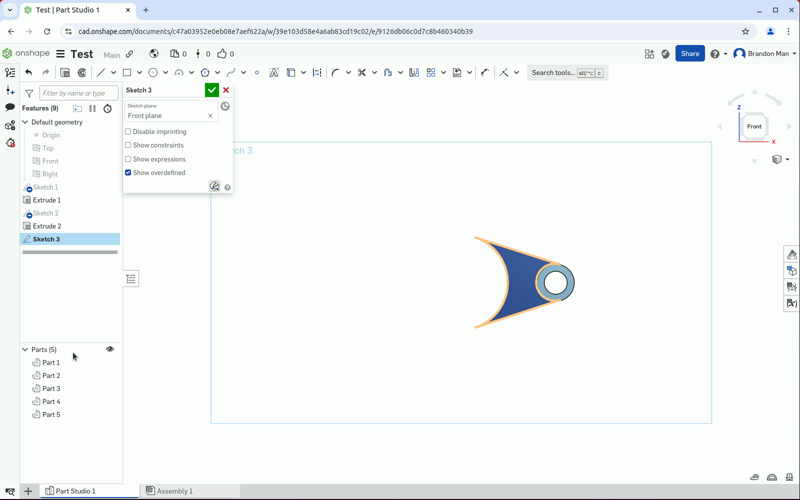
key(y)
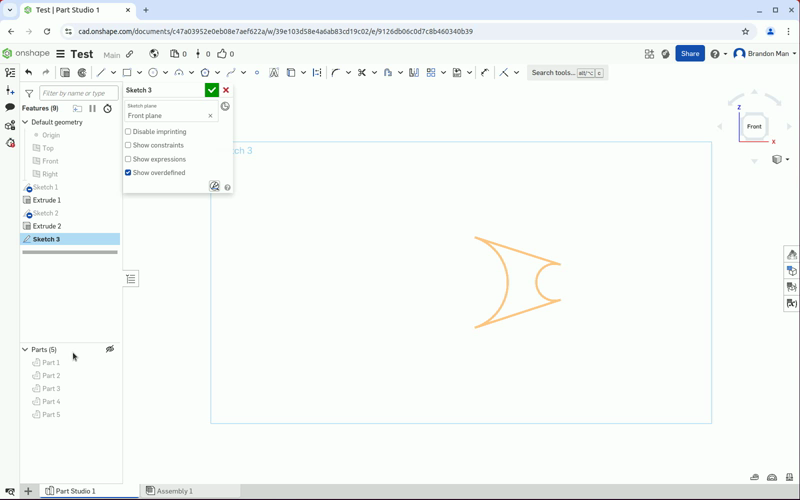
key(c)
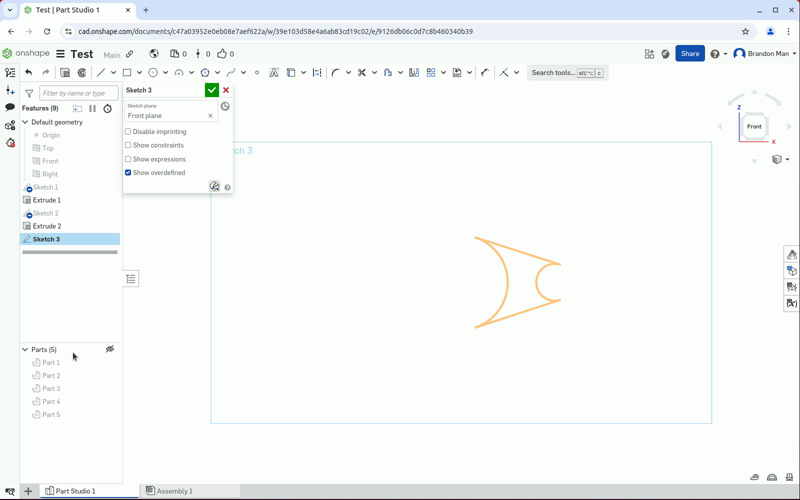
key_down(shift)
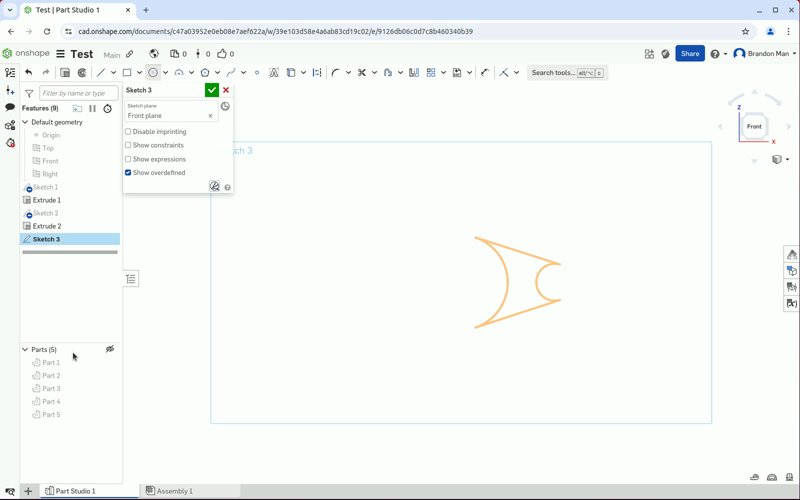
mouse_move(461, 282)
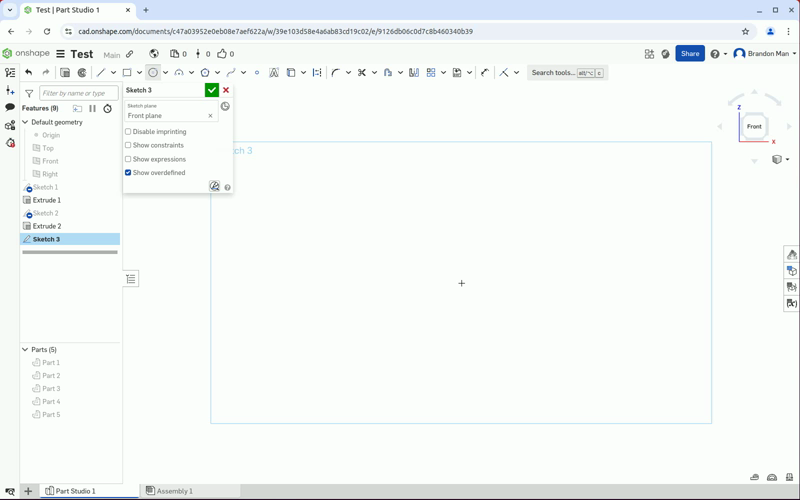
click(461, 282)
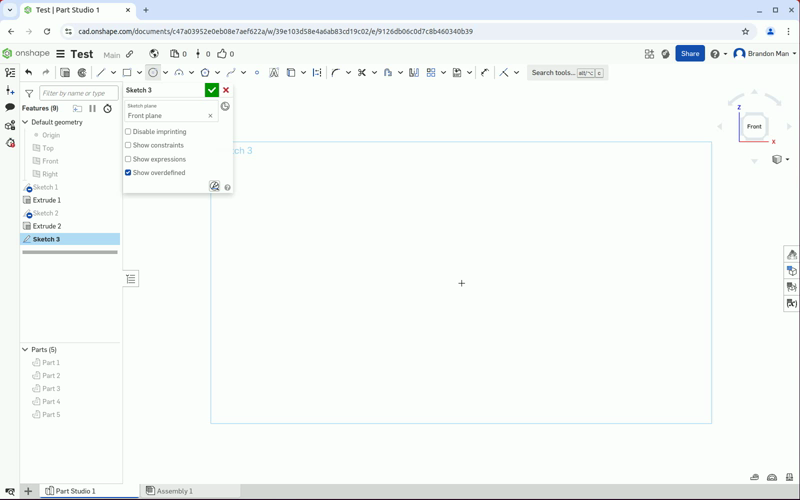
key_up(shift)
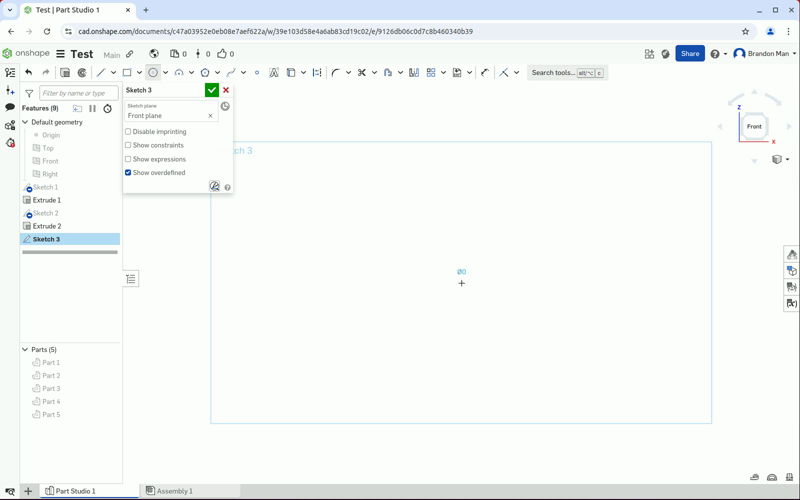
mouse_move(510, 282)
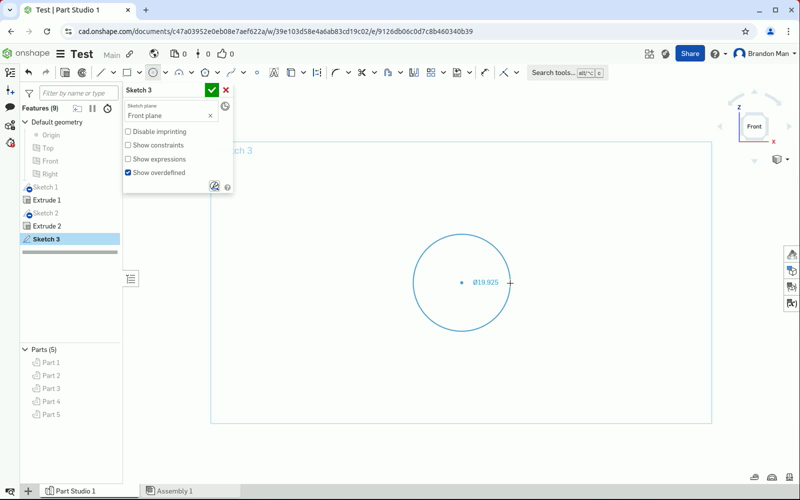
click(510, 282)
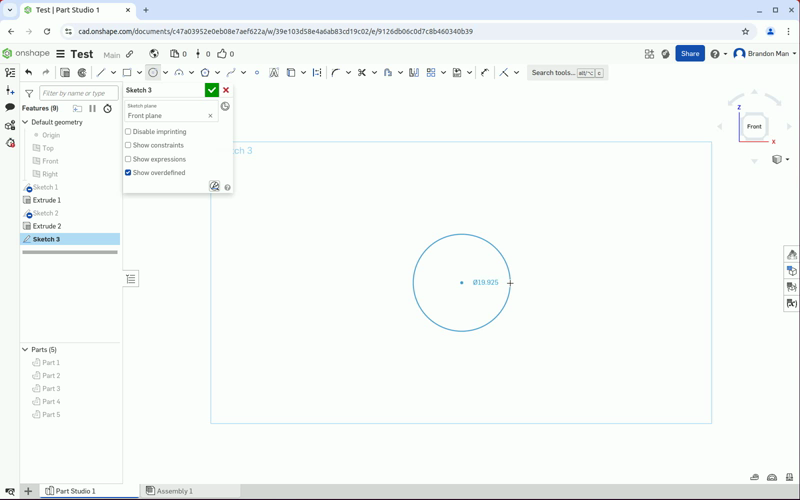
key(esc)
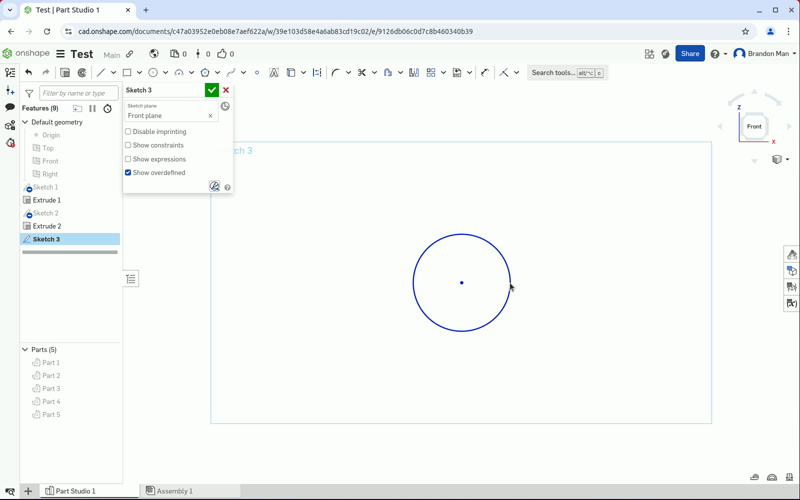
key(l)
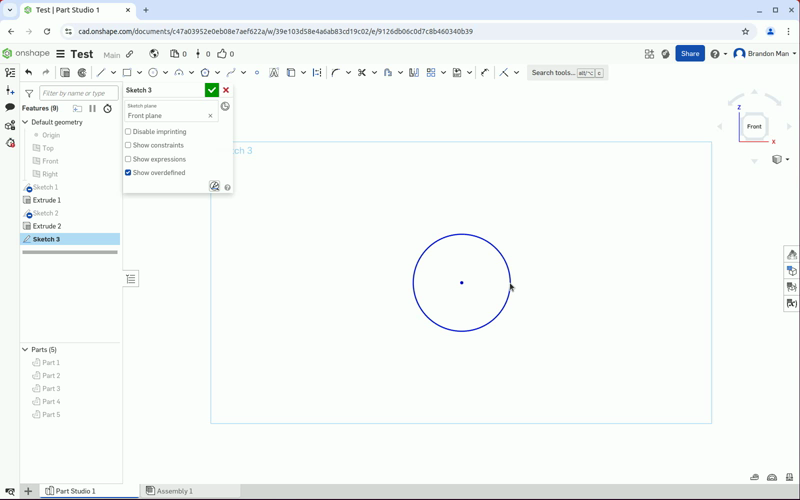
key_down(shift)
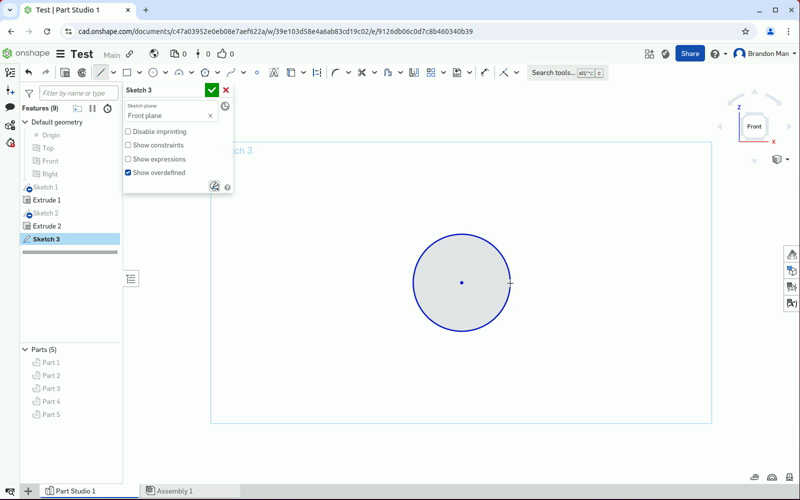
mouse_move(443, 289)
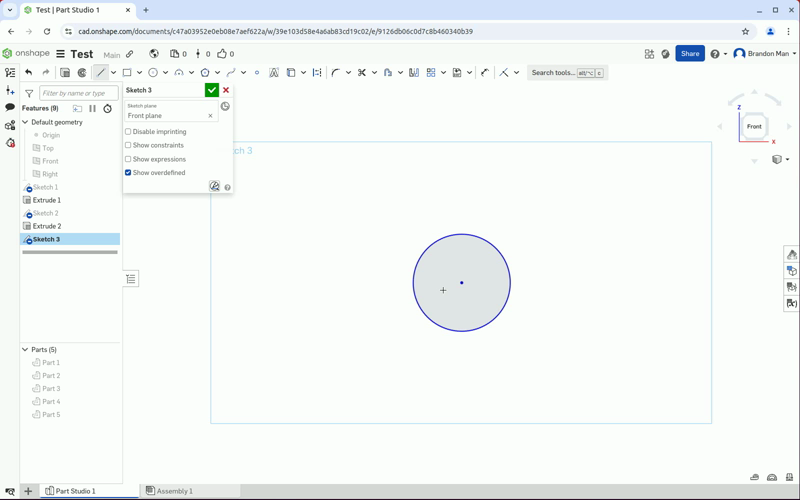
click(443, 289)
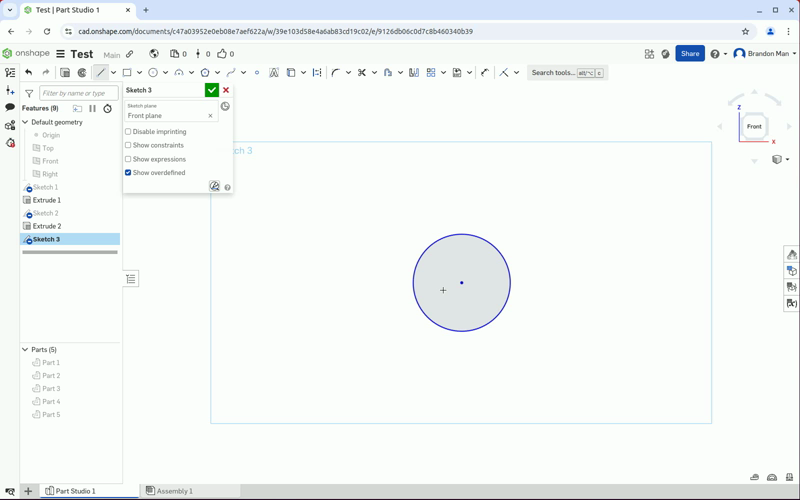
key_up(shift)
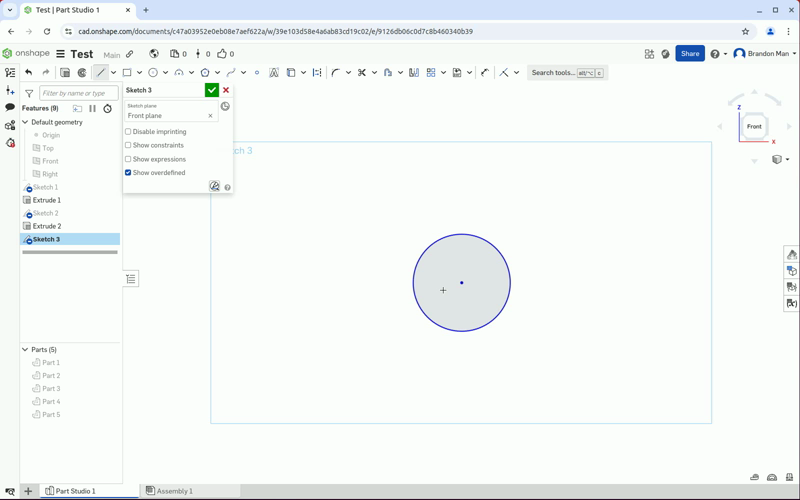
key_down(shift)
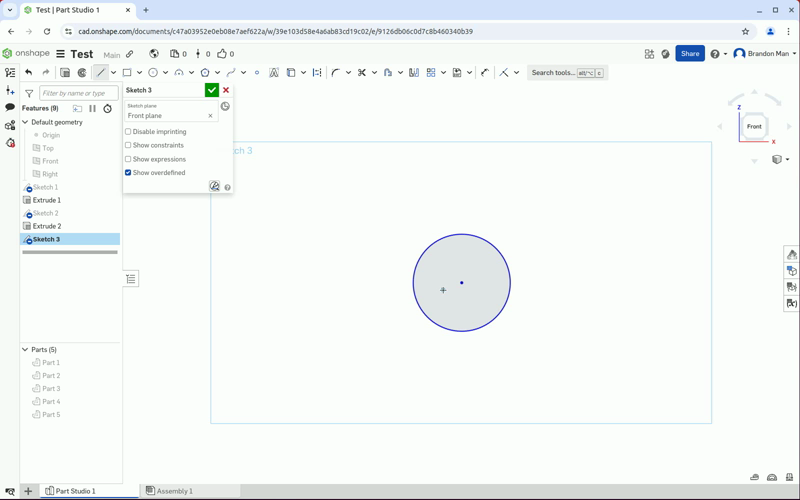
mouse_move(473, 289)
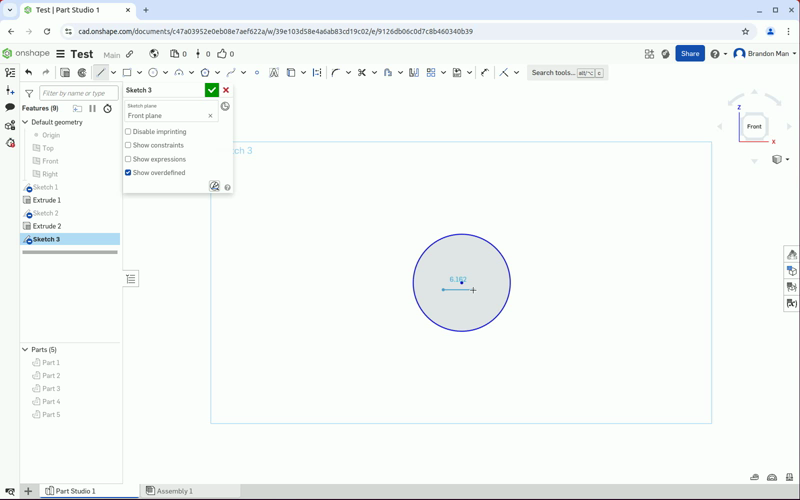
mouse_move(453, 289)
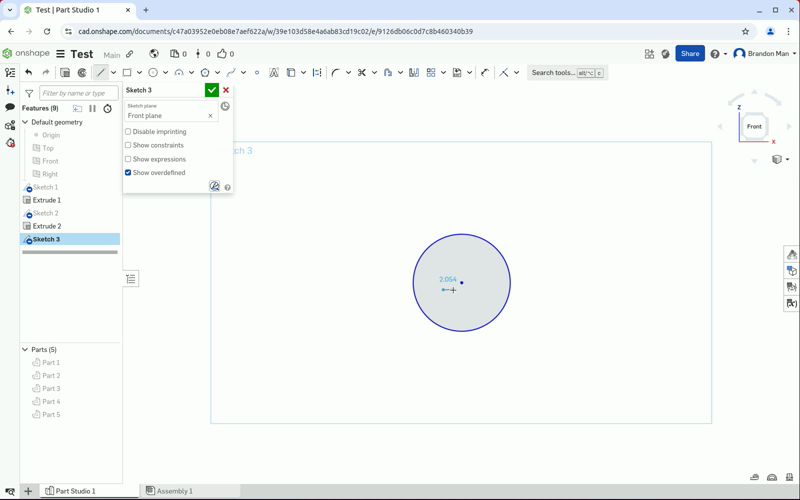
click(453, 289)
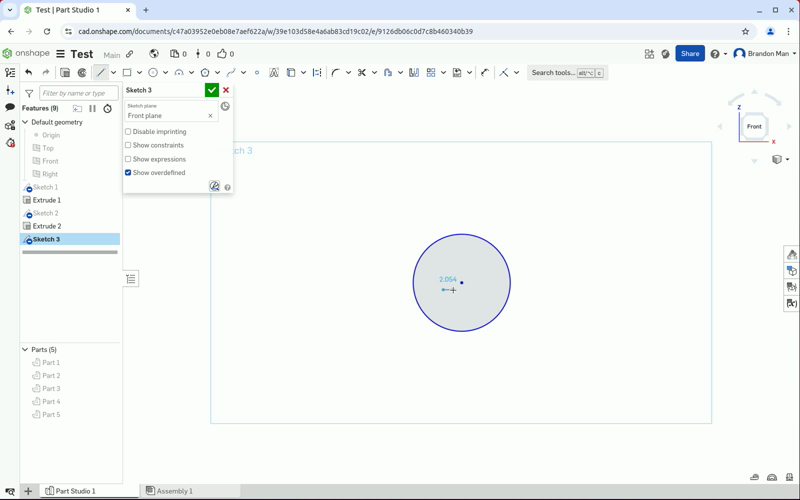
key_up(shift)
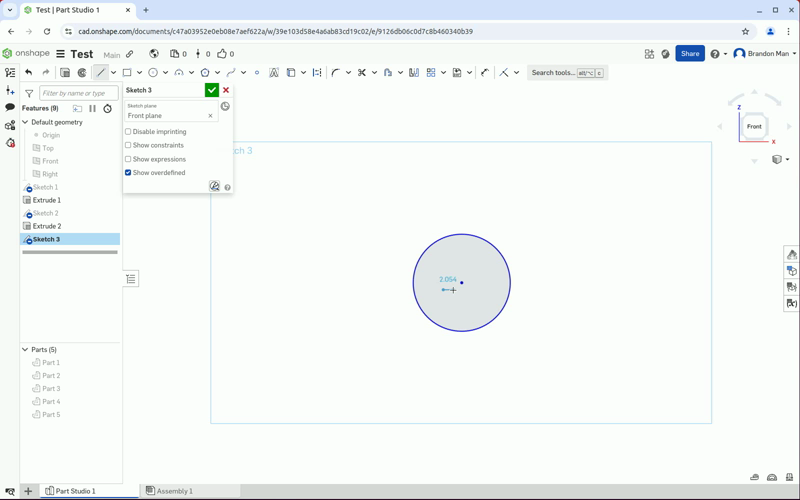
key(esc)
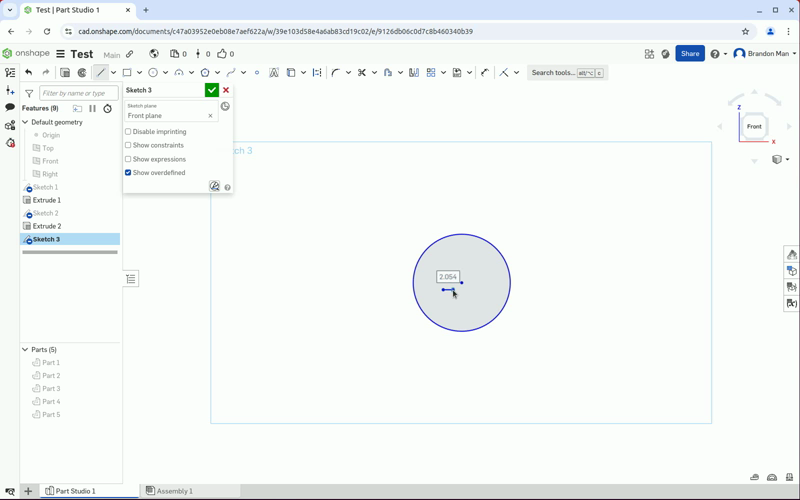
key(a)
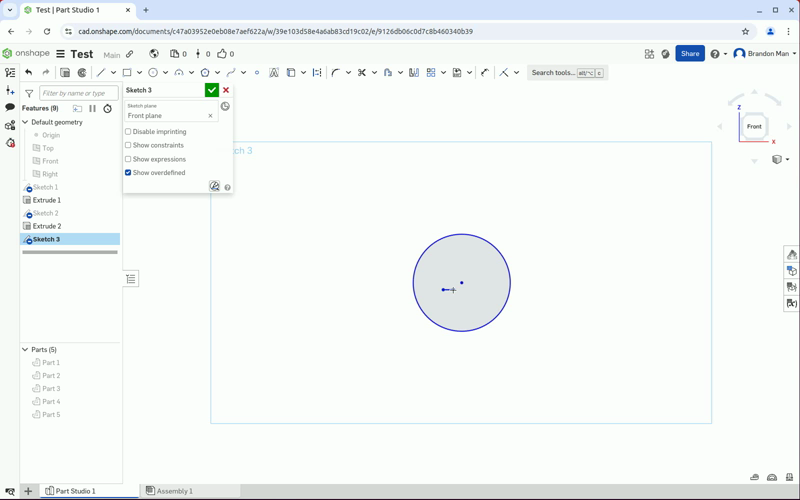
mouse_move(453, 289)
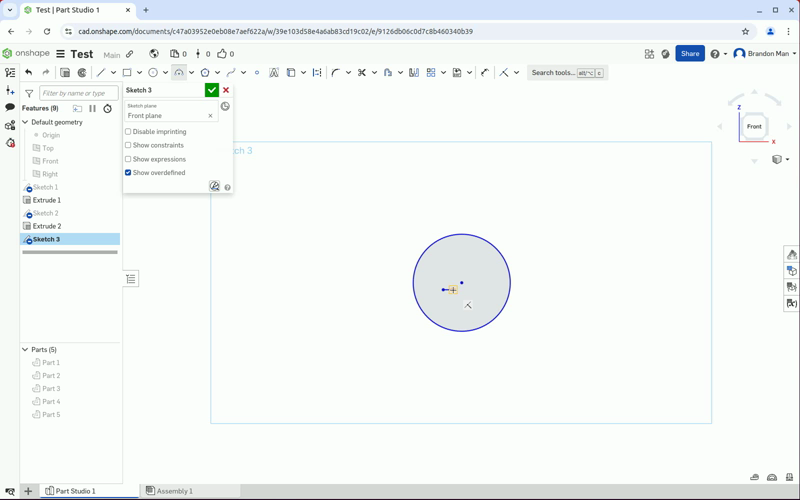
click(453, 289)
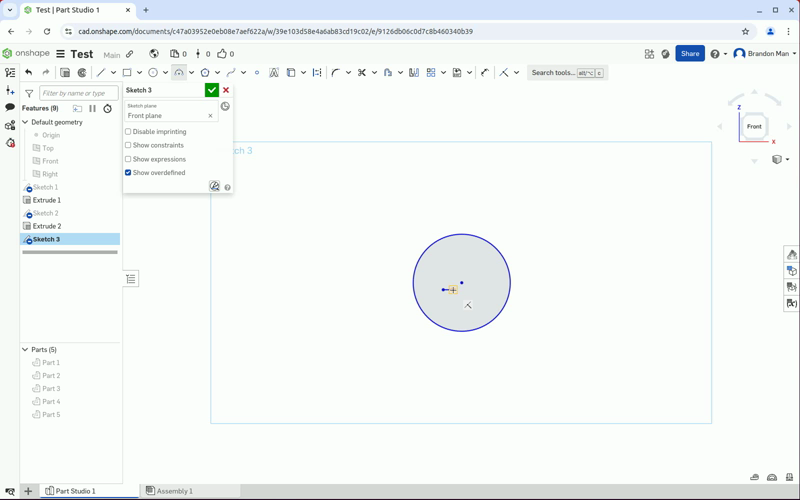
key_down(shift)
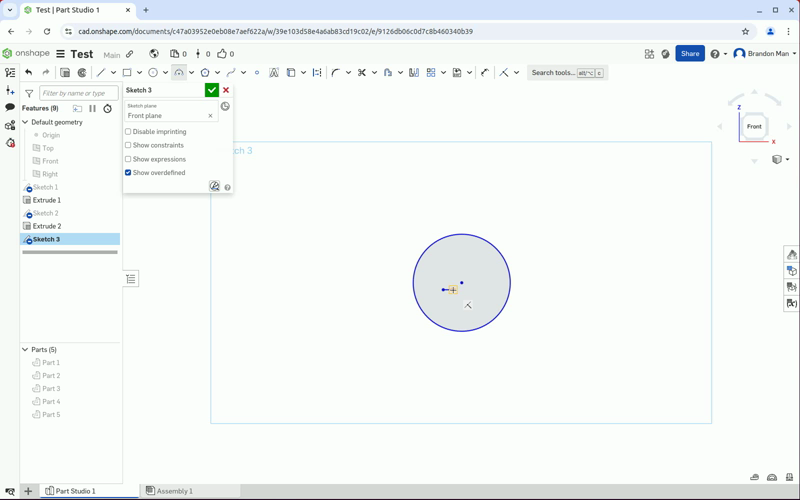
mouse_move(470, 289)
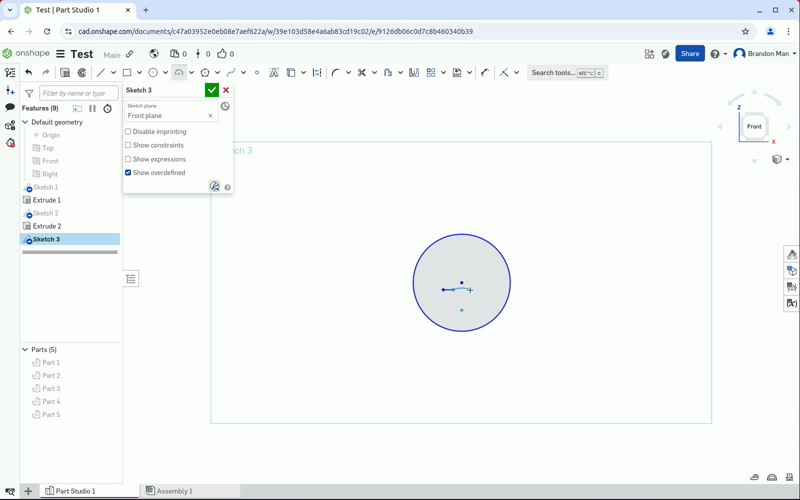
click(470, 289)
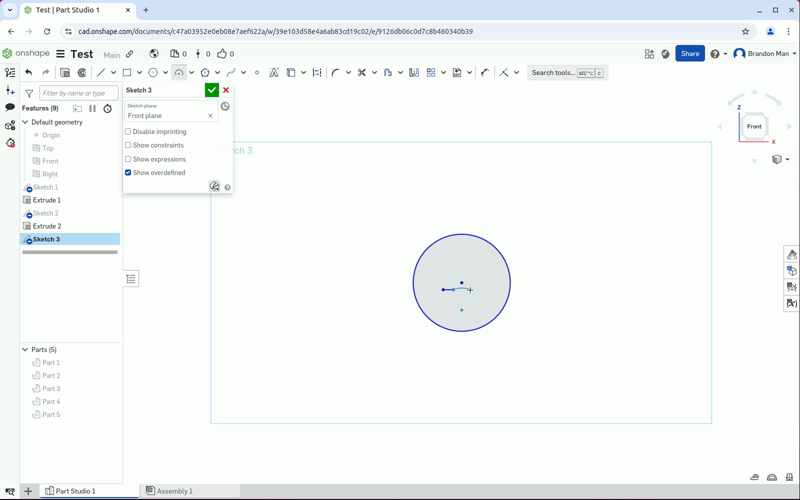
mouse_move(461, 294)
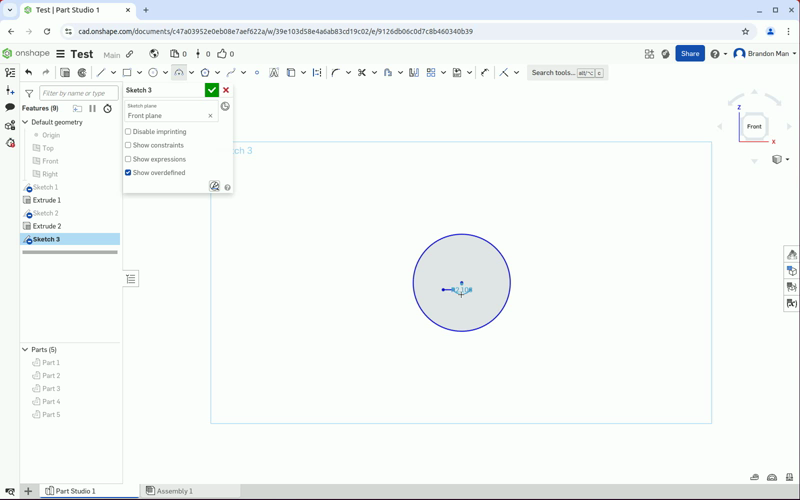
click(461, 294)
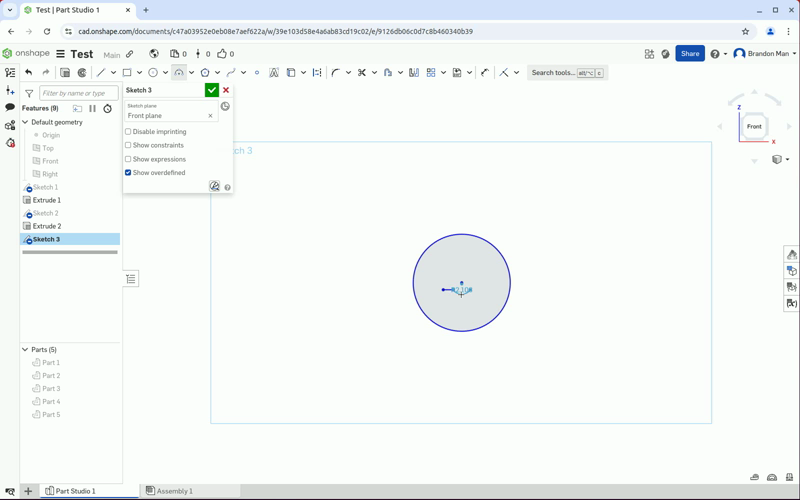
key_up(shift)
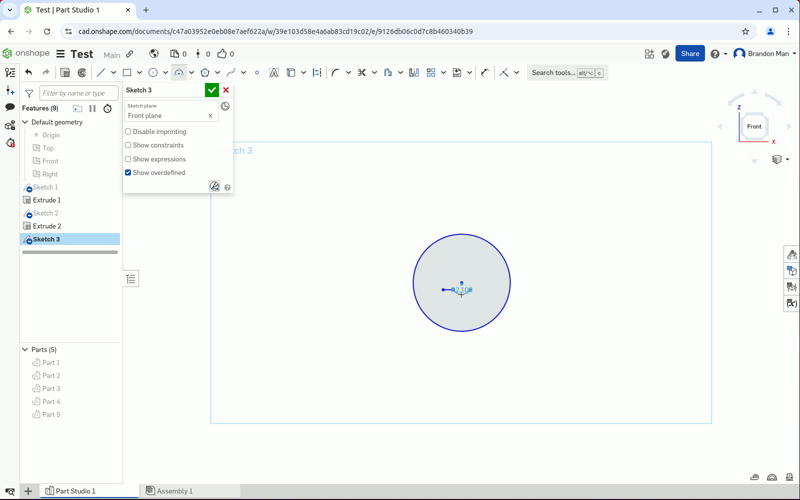
key(esc)
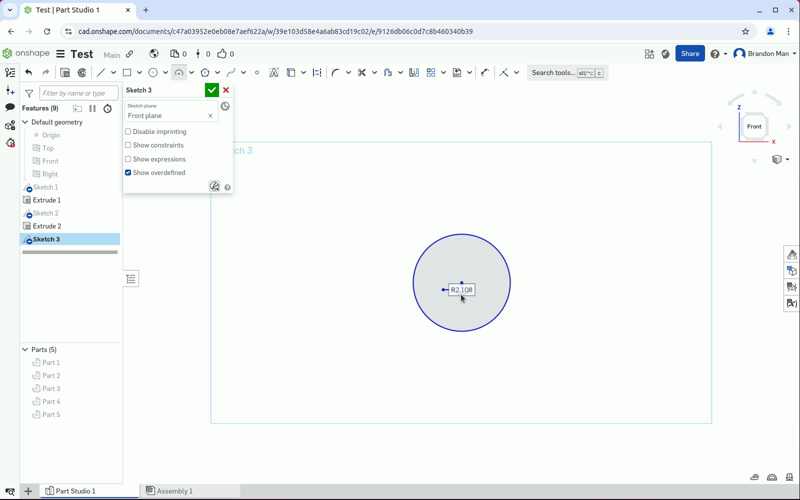
key(l)
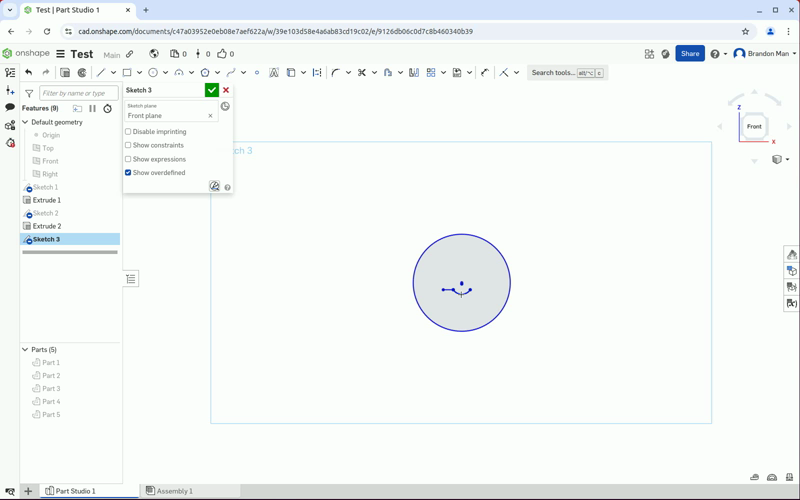
mouse_move(470, 289)
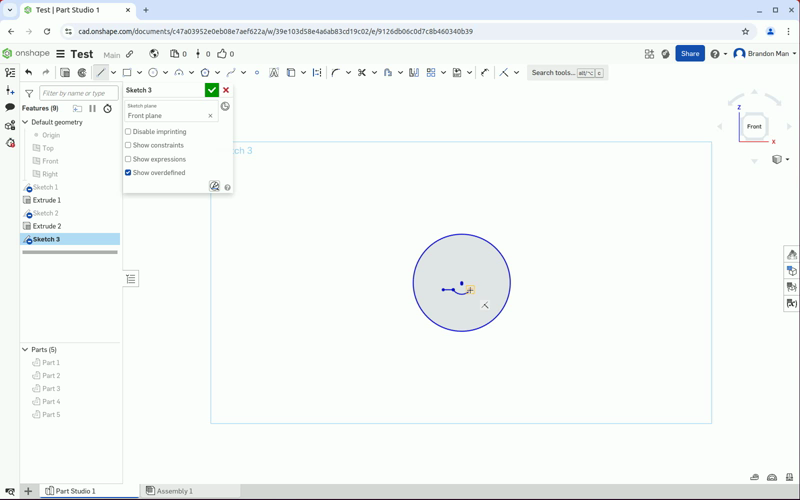
click(470, 289)
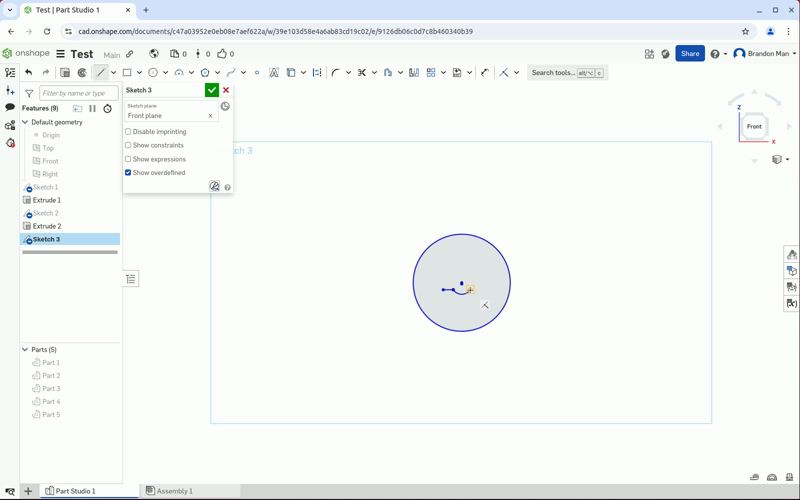
key_down(shift)
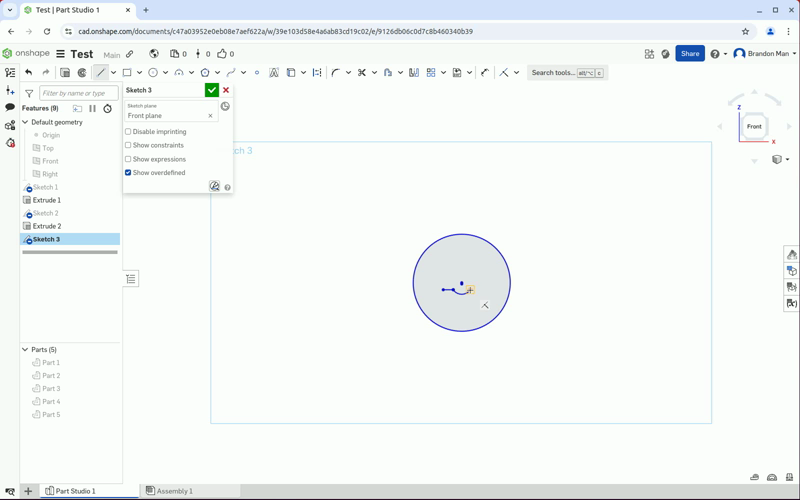
mouse_move(500, 289)
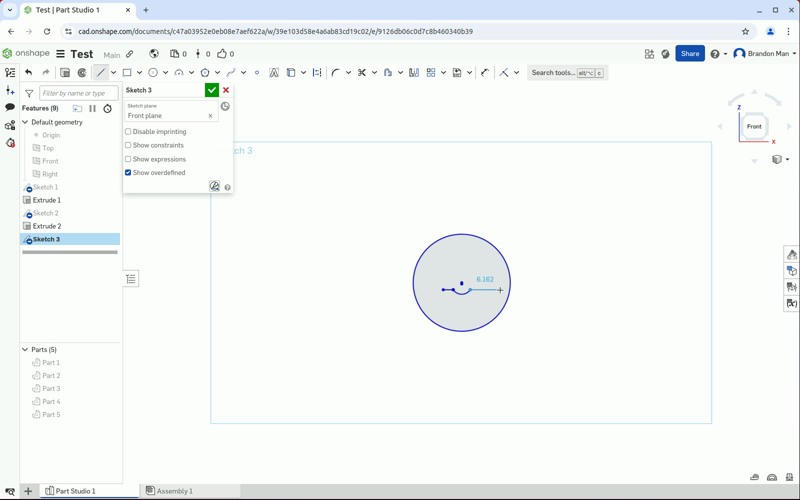
mouse_move(480, 289)
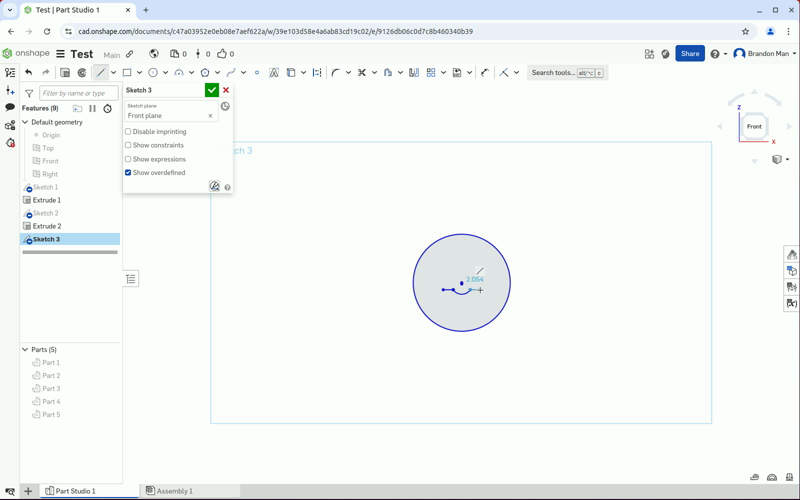
click(480, 289)
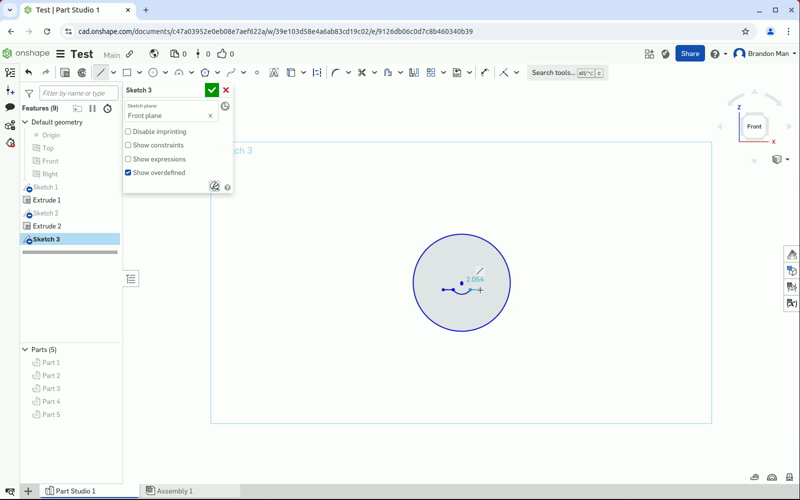
key_up(shift)
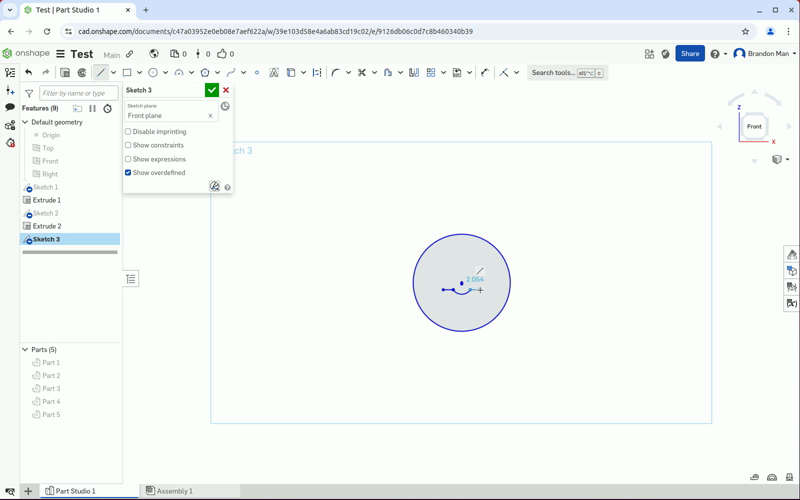
key_down(shift)
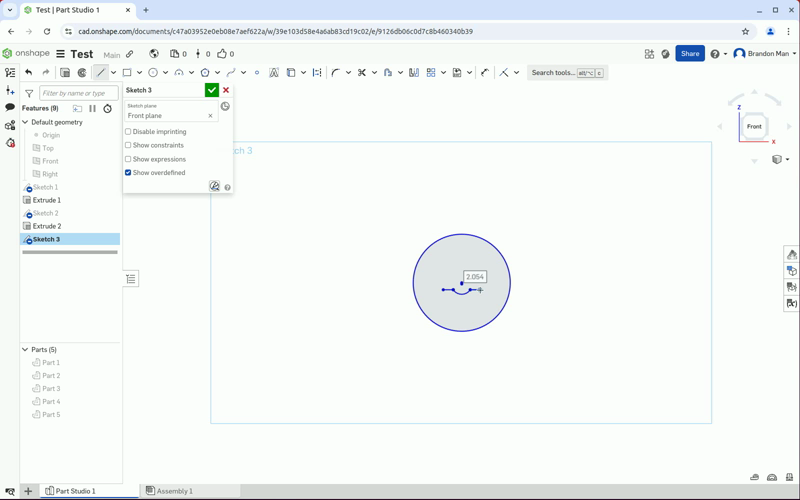
mouse_move(510, 289)
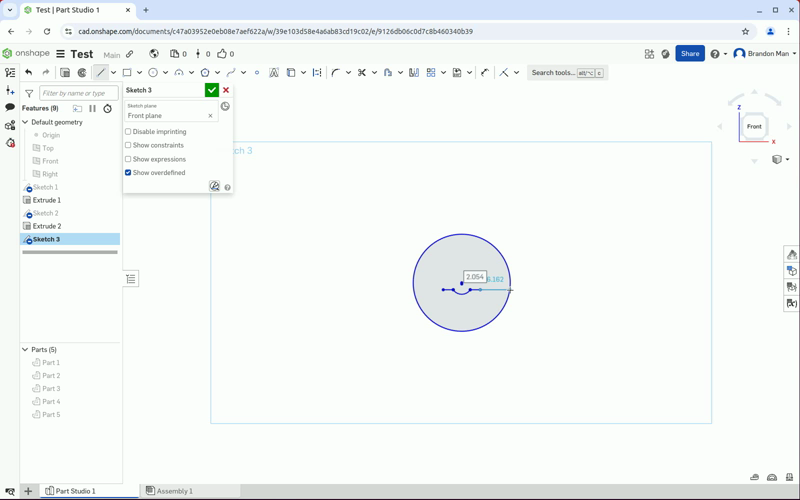
mouse_move(480, 276)
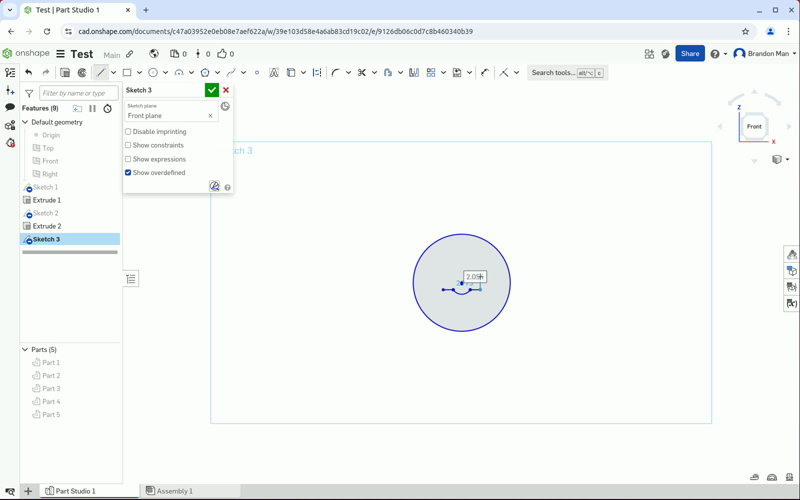
click(480, 276)
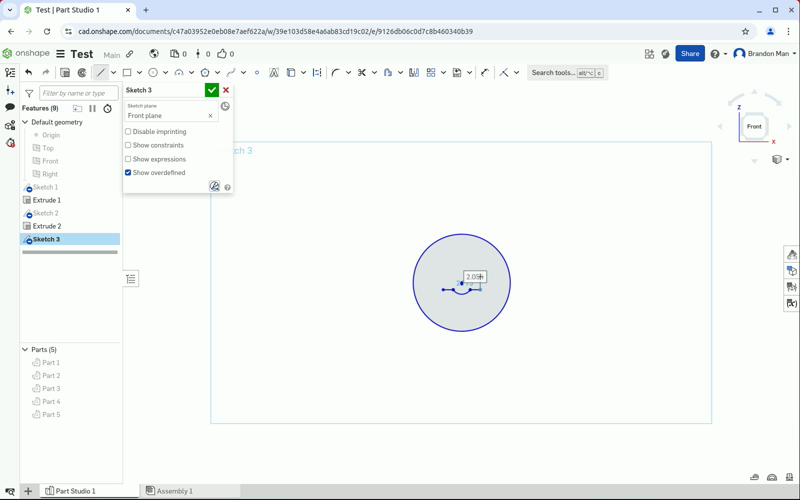
key_up(shift)
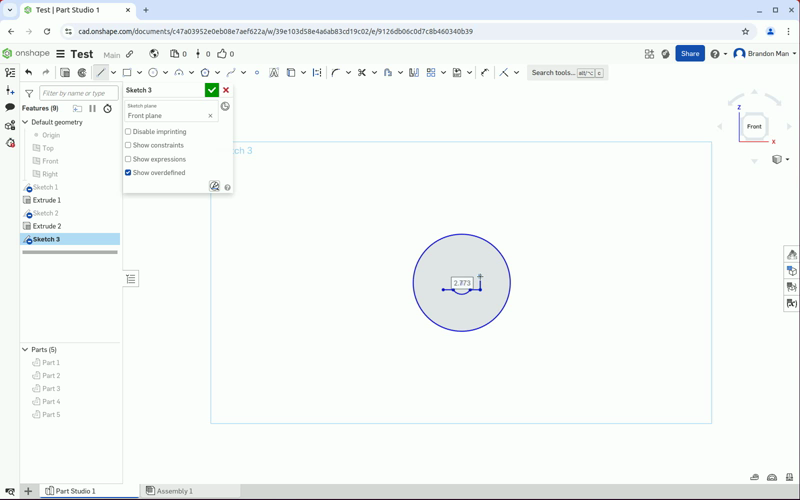
key_down(shift)
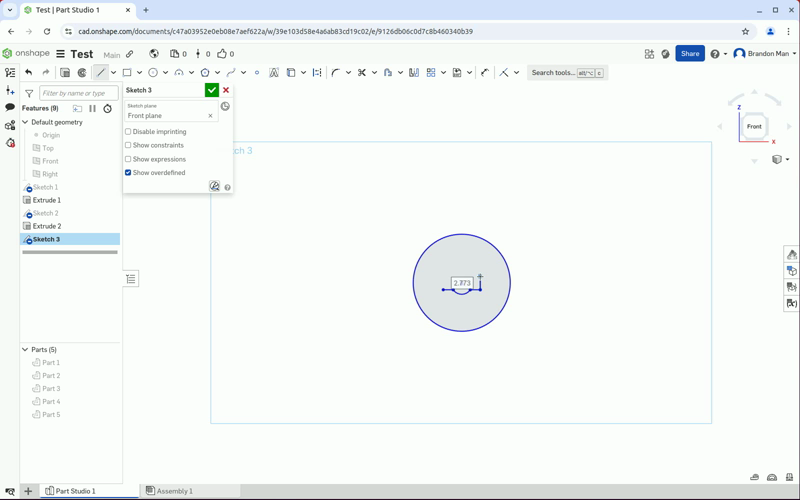
mouse_move(510, 276)
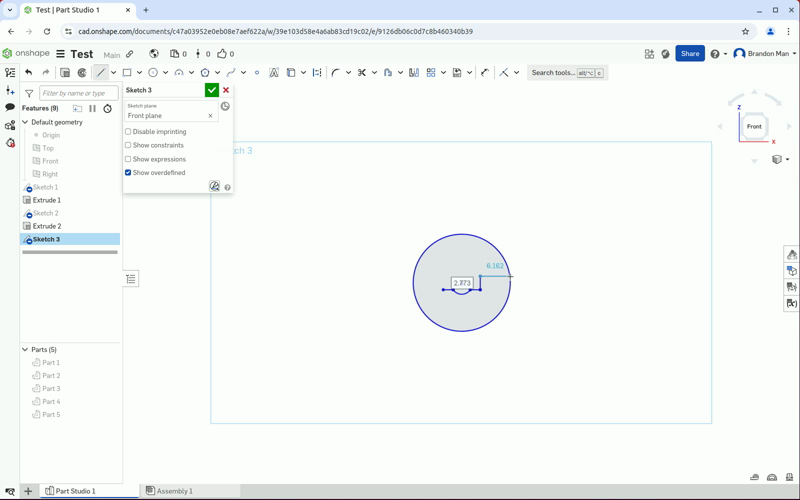
mouse_move(470, 276)
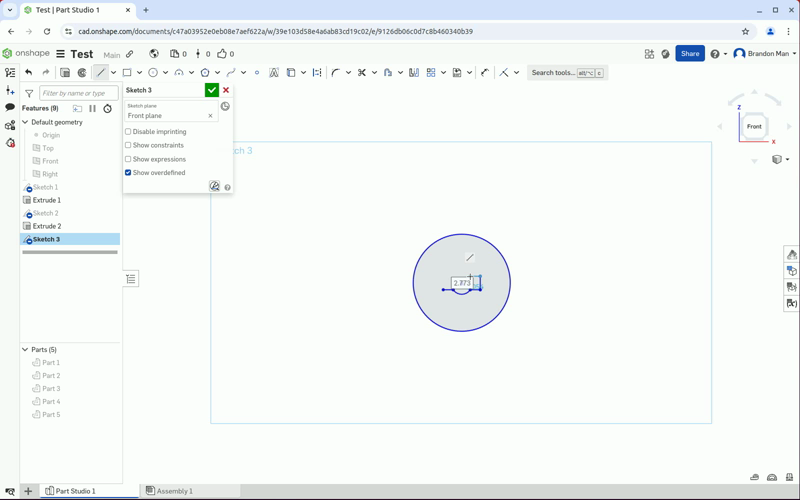
click(470, 276)
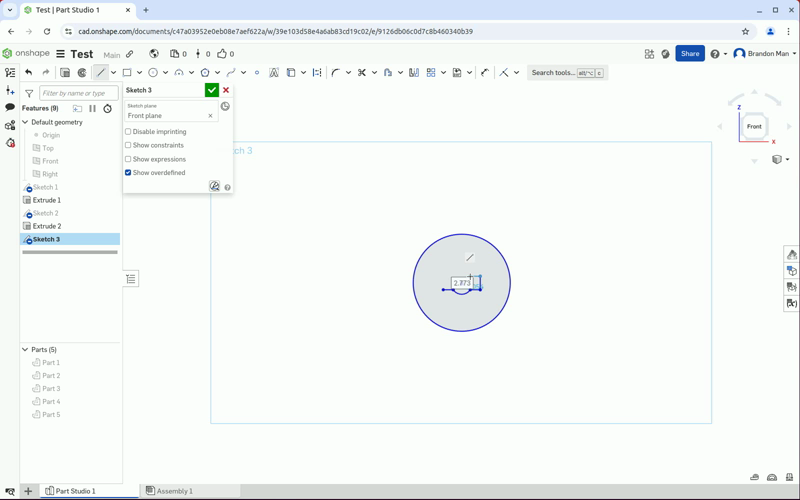
key_up(shift)
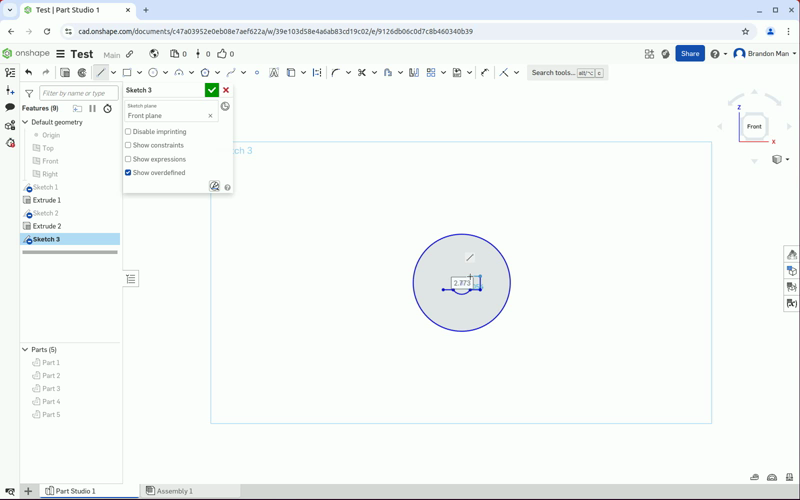
key(esc)
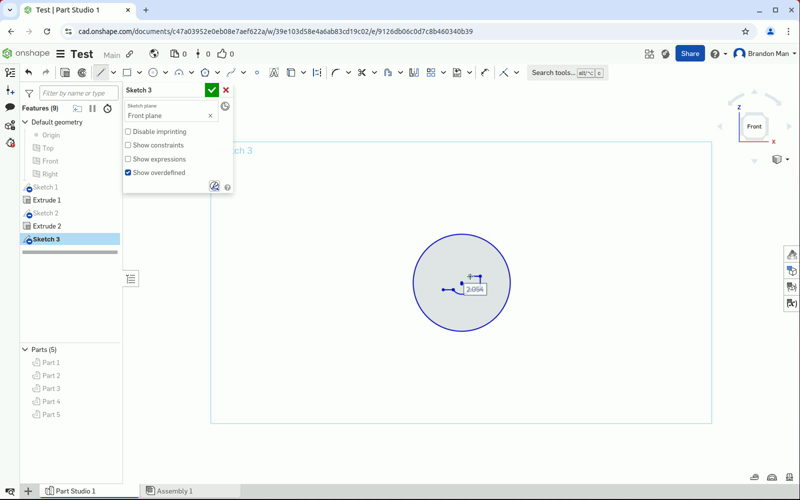
key(a)
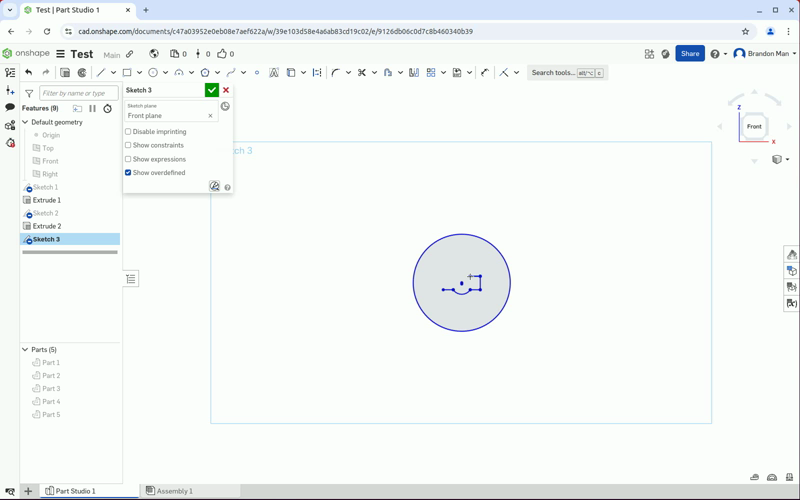
mouse_move(470, 276)
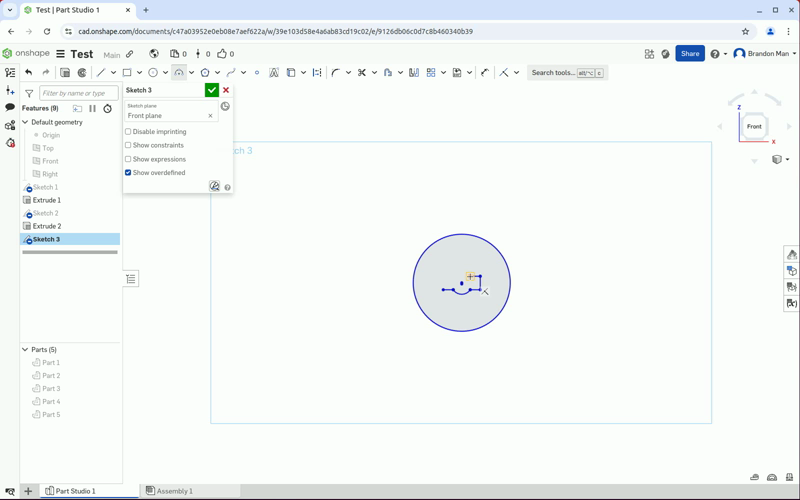
click(470, 276)
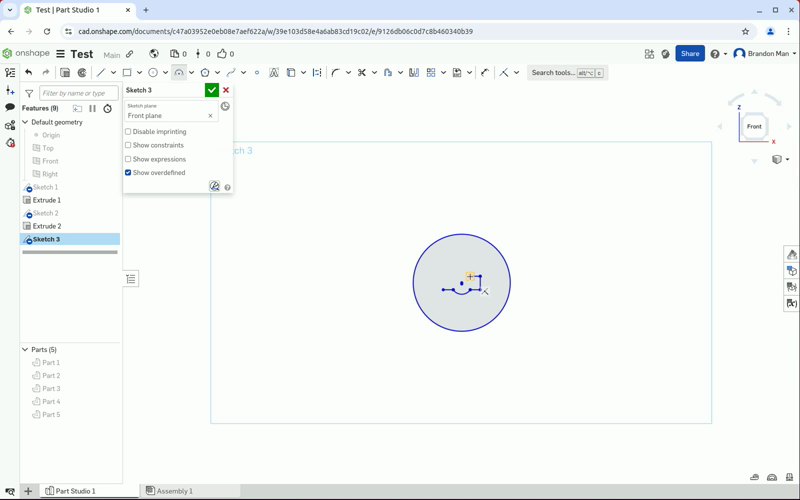
key_down(shift)
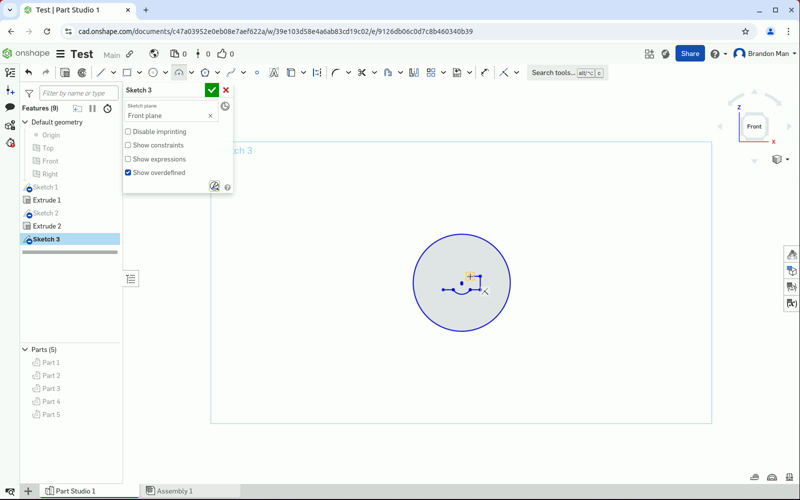
mouse_move(453, 276)
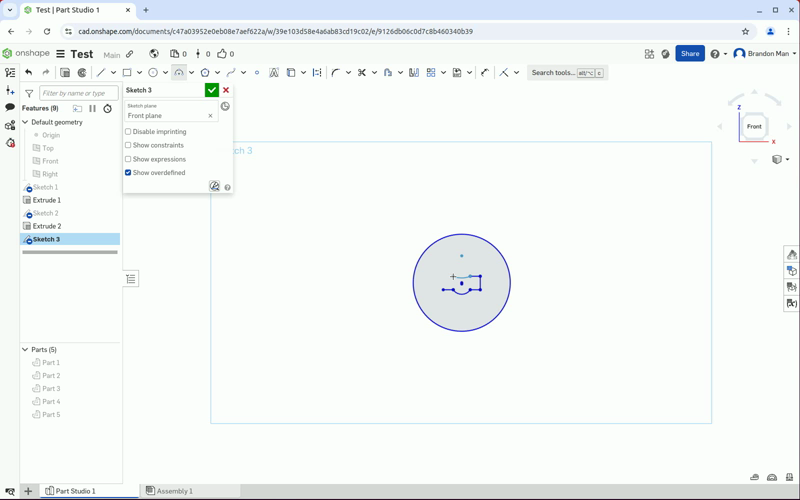
click(453, 276)
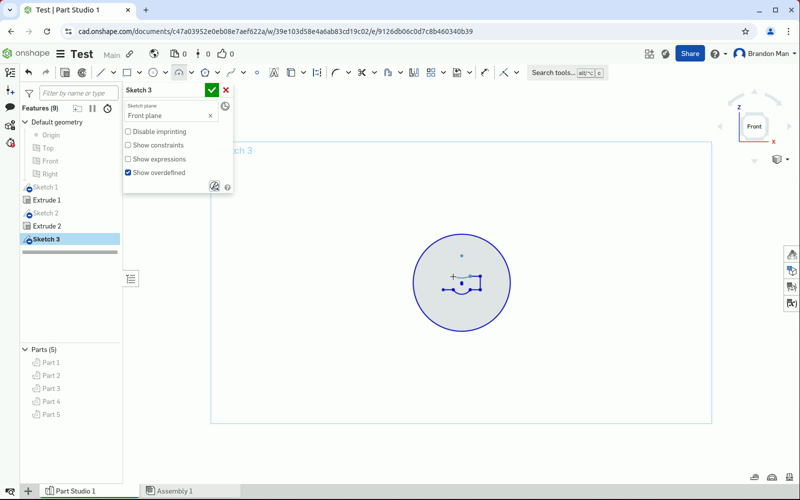
mouse_move(461, 271)
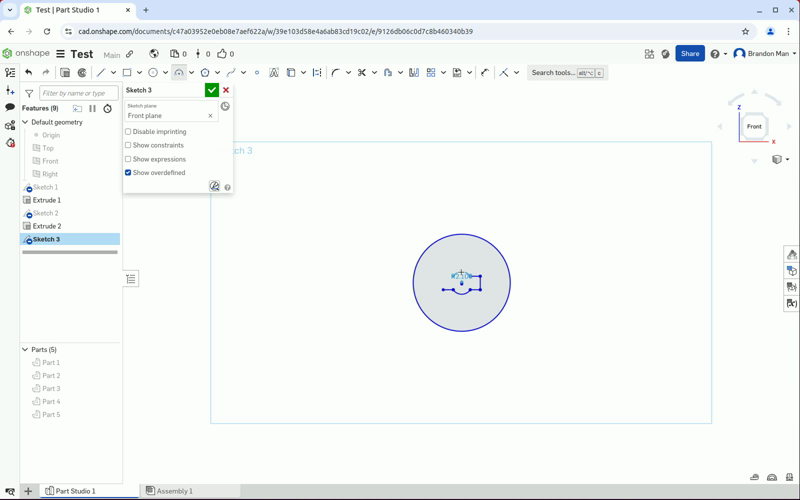
click(461, 271)
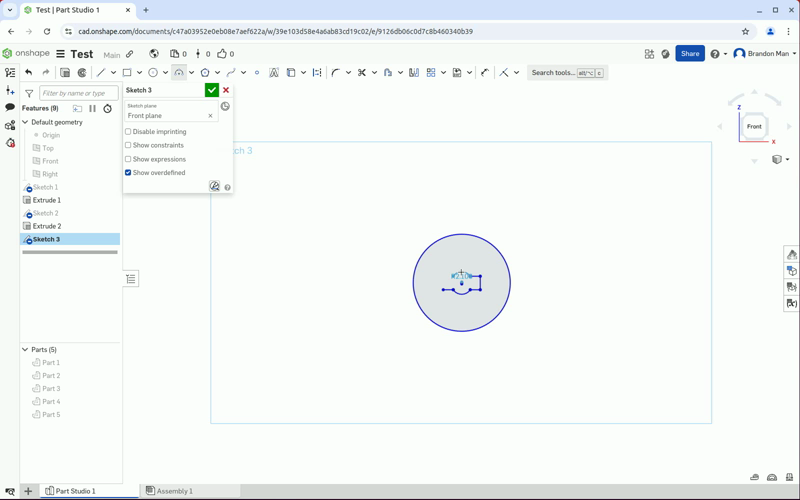
key_up(shift)
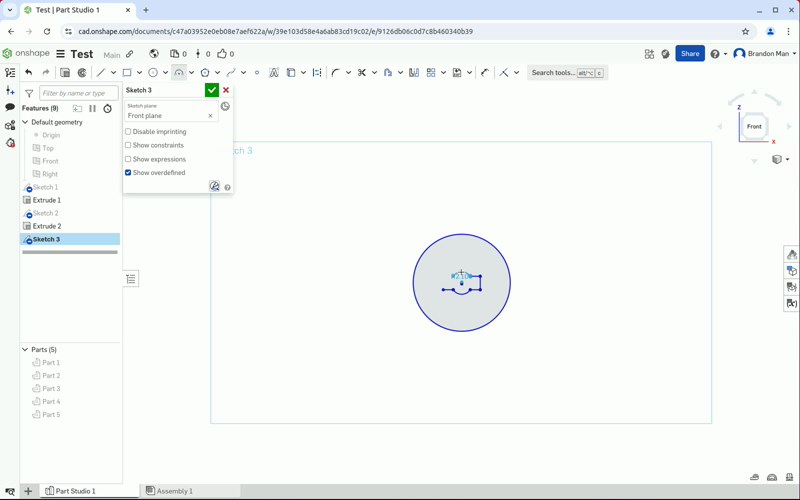
key(esc)
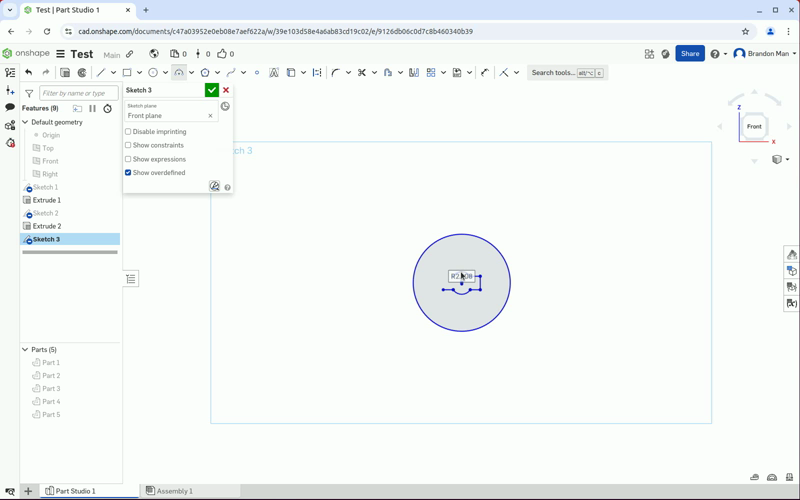
key(l)
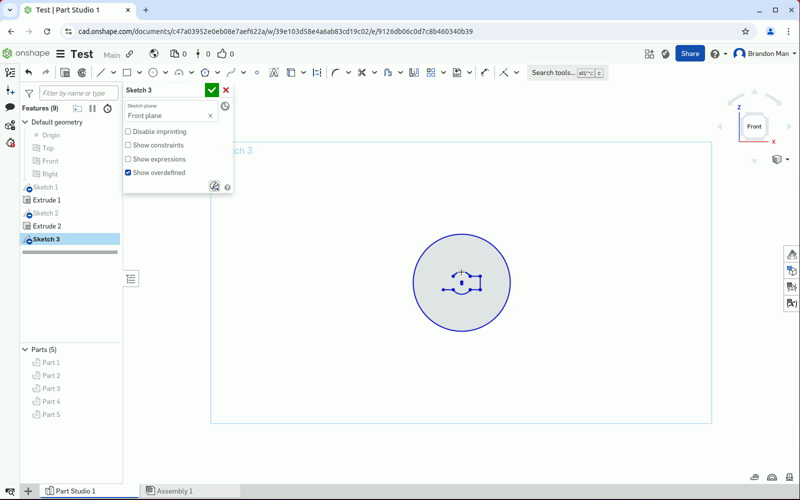
mouse_move(453, 276)
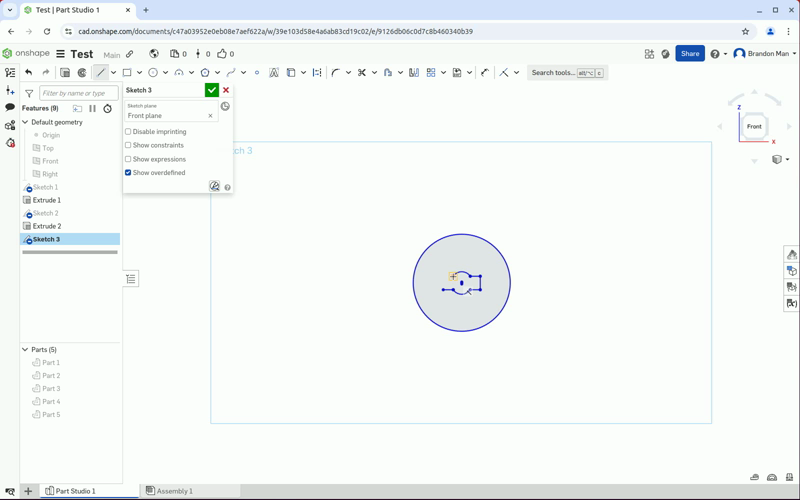
click(453, 276)
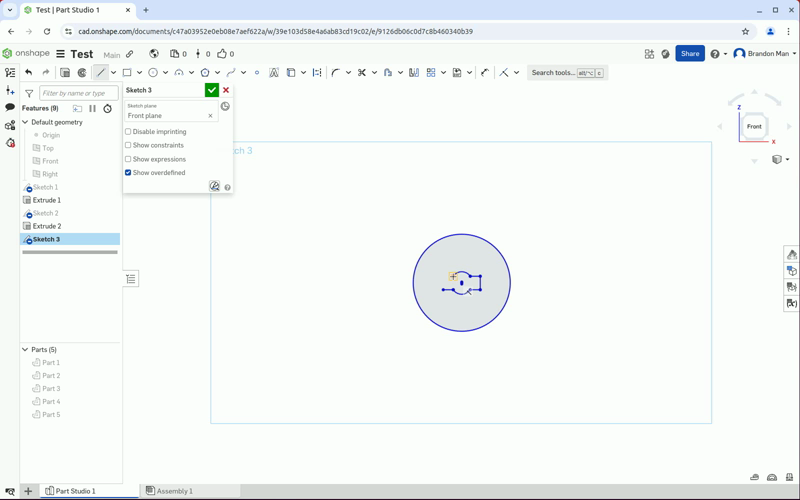
key_down(shift)
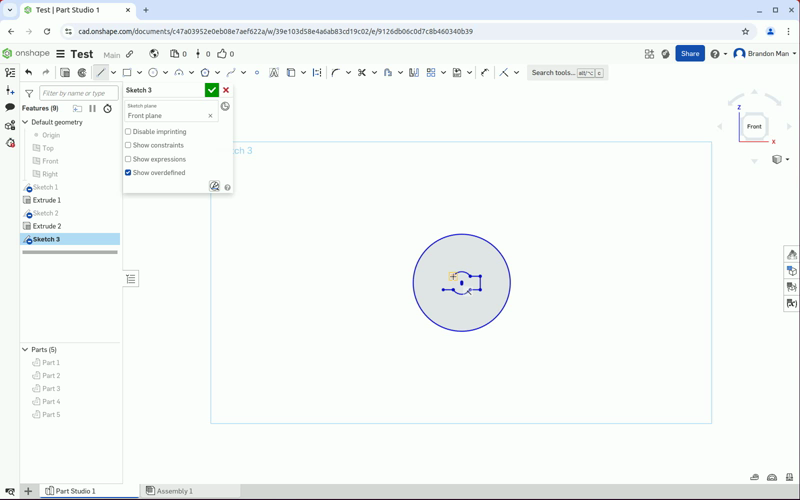
mouse_move(483, 276)
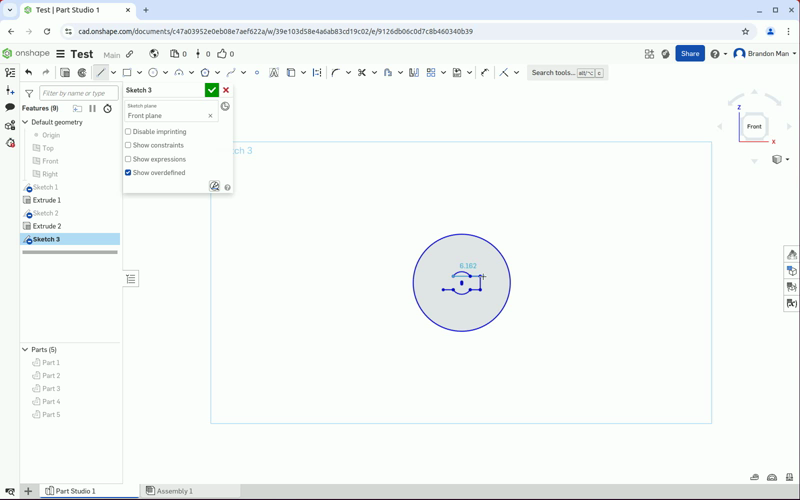
mouse_move(443, 276)
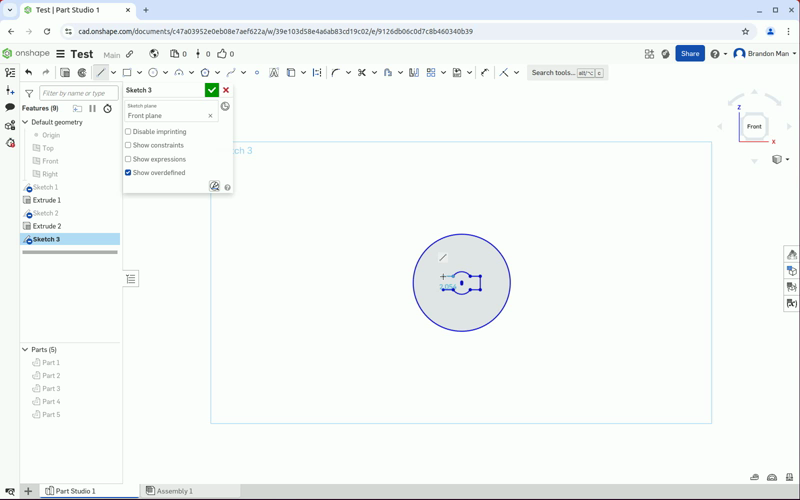
click(443, 276)
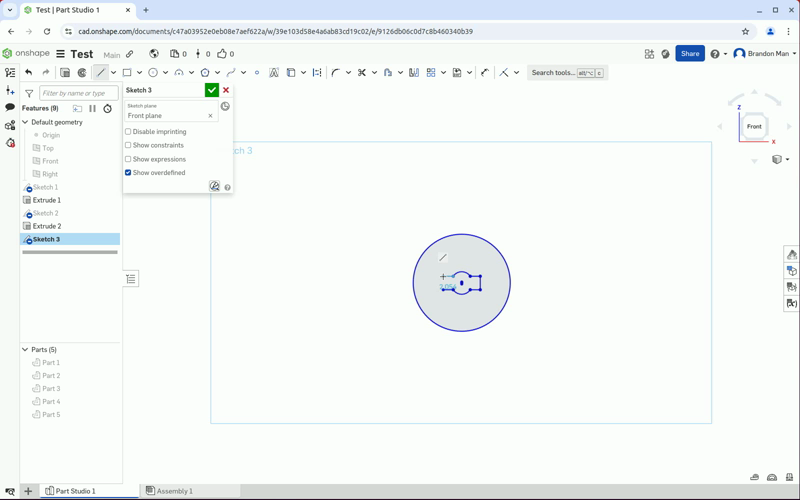
key_up(shift)
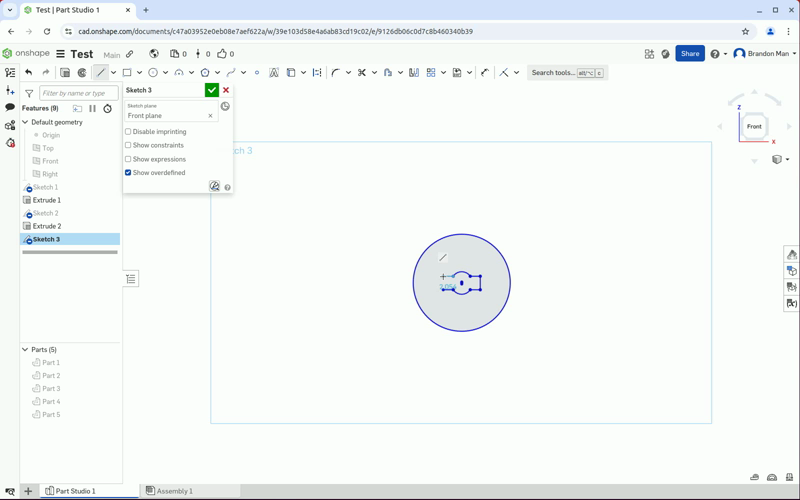
mouse_move(473, 276)
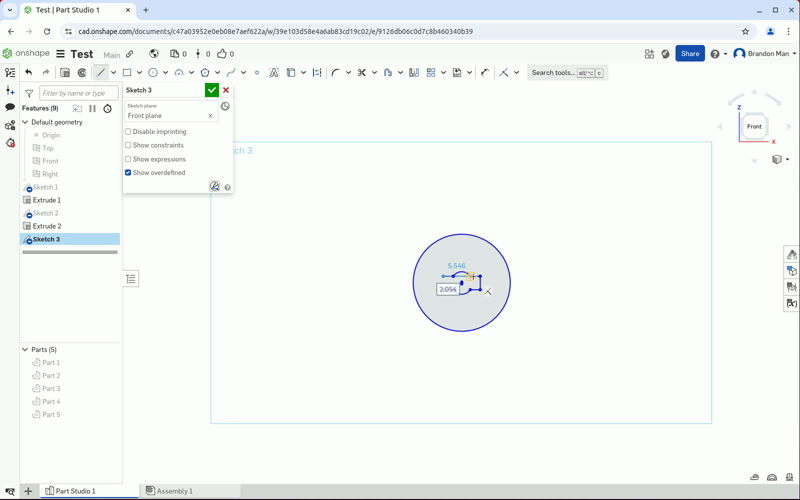
key_down(shift)
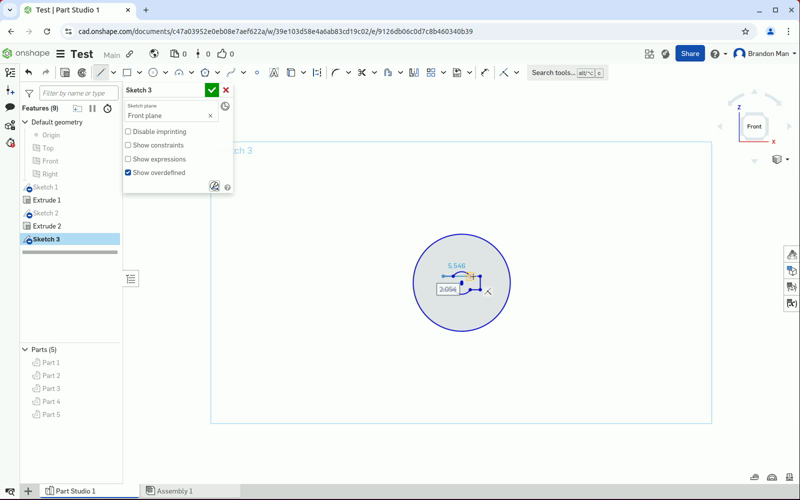
mouse_move(443, 289)
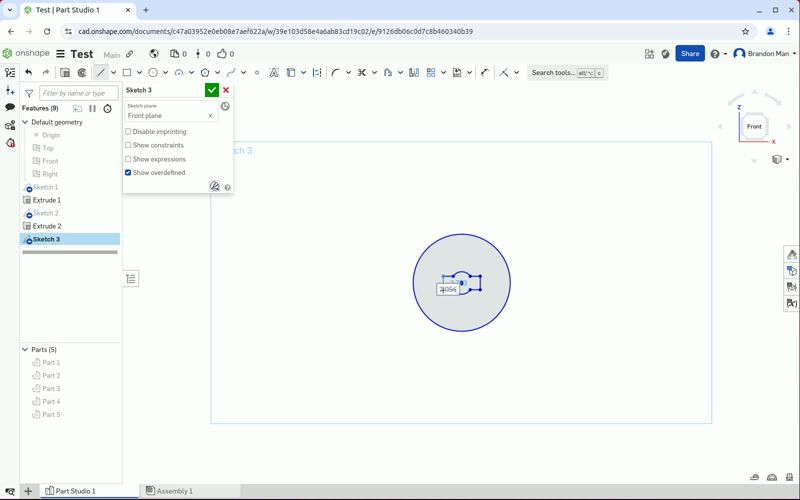
key_up(shift)
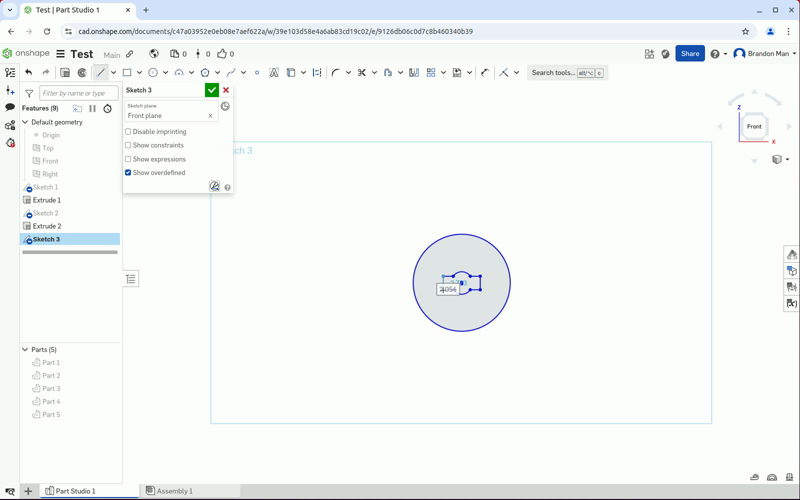
click(443, 289)
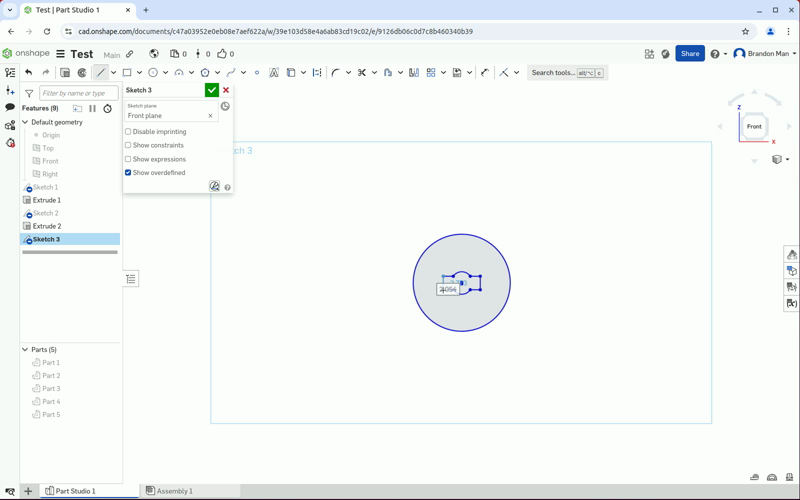
key(esc)
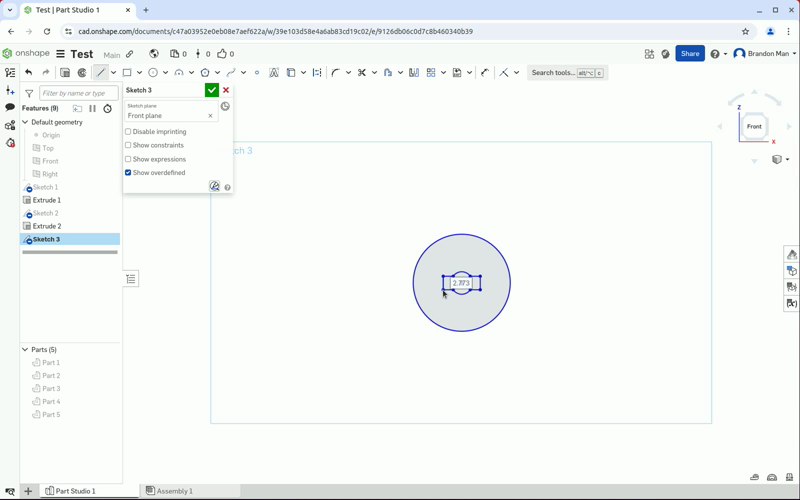
mouse_move(472, 324)
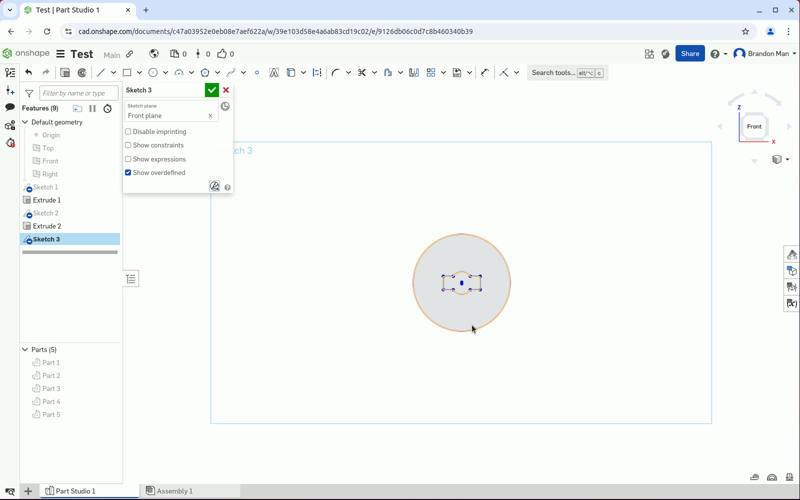
click(472, 324)
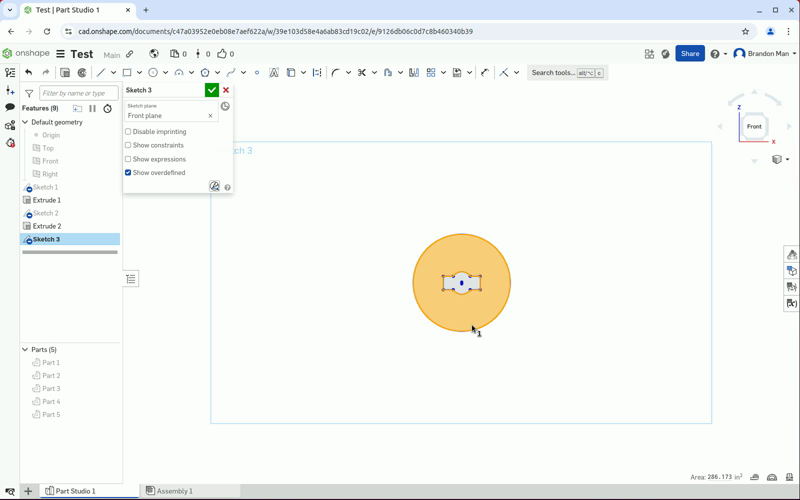
mouse_move(73, 352)
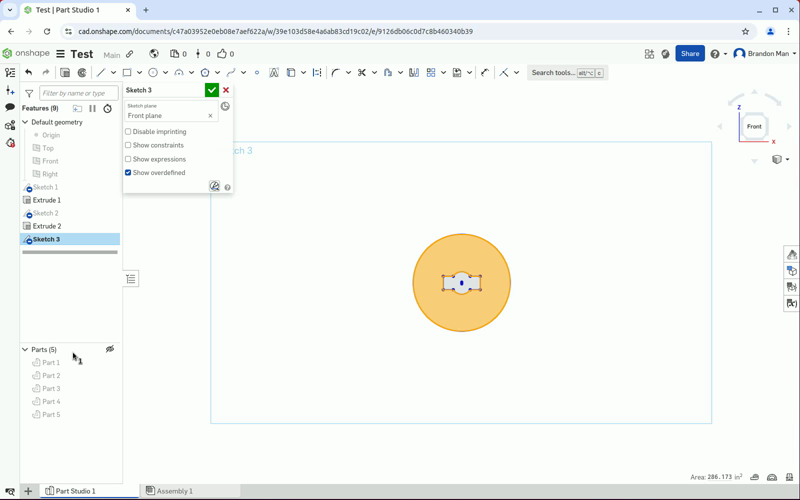
key(shift+y)
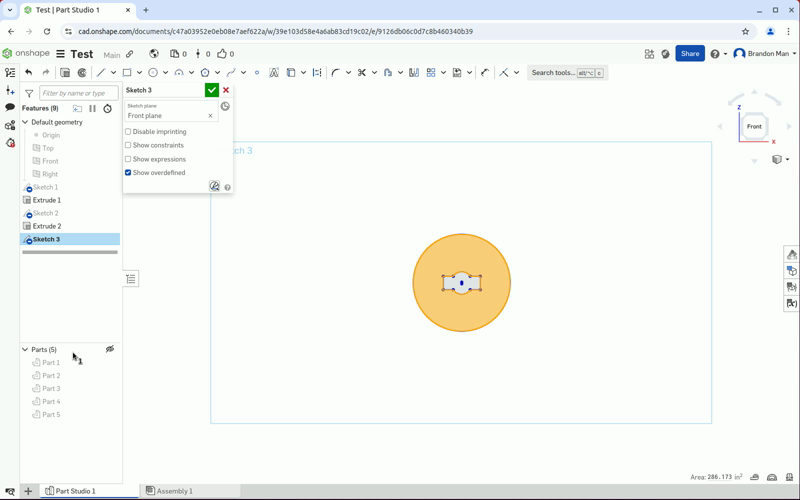
key(shift+e)
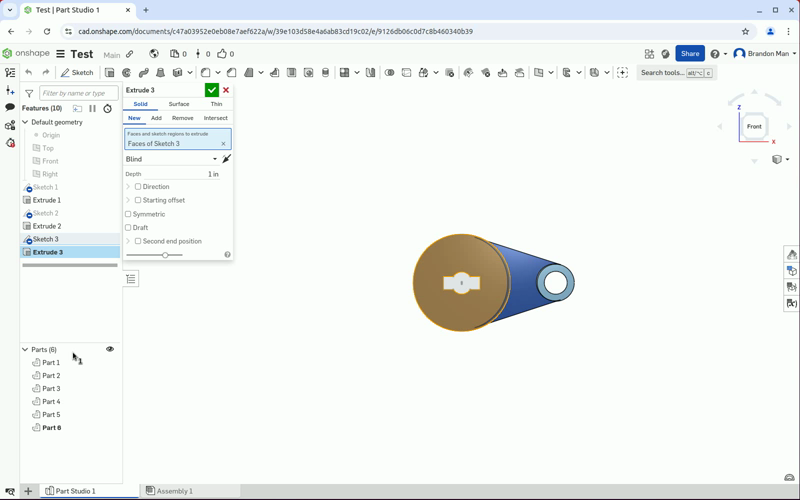
mouse_move(143, 106)
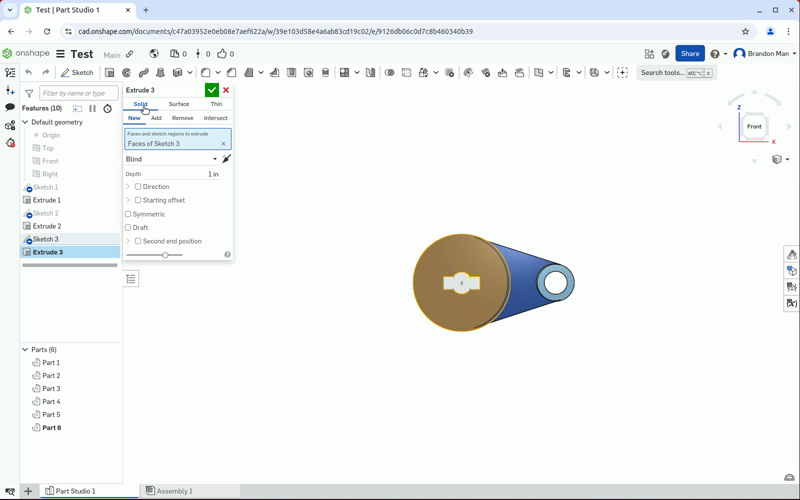
click(143, 106)
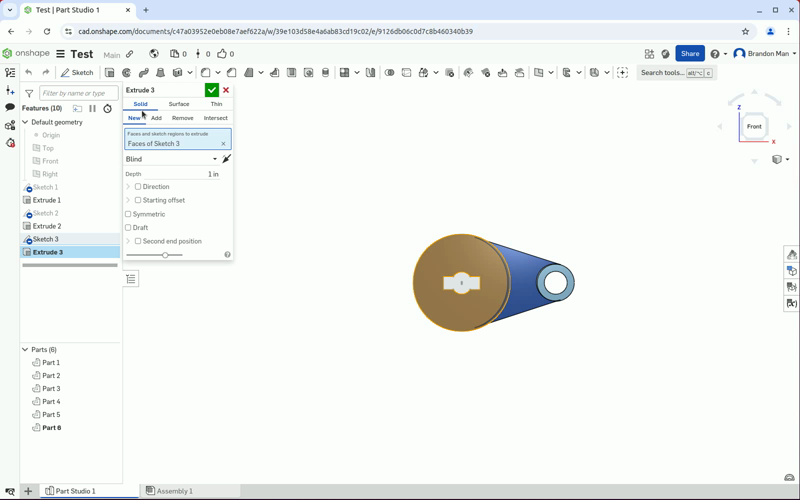
mouse_move(137, 120)
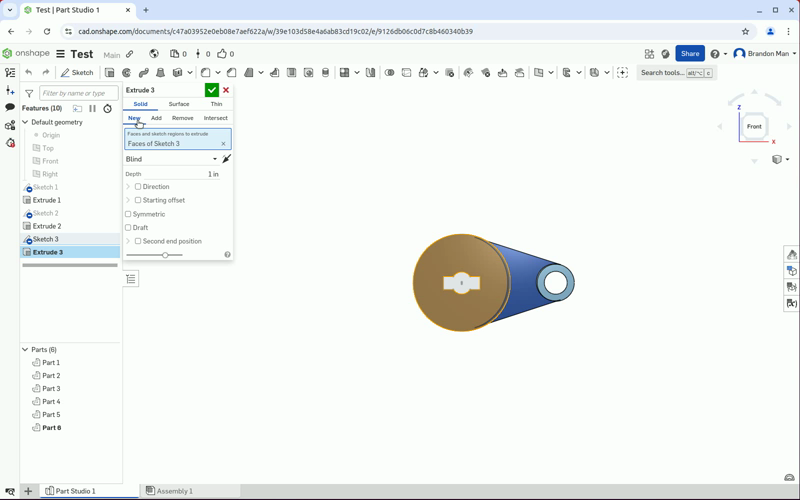
click(137, 120)
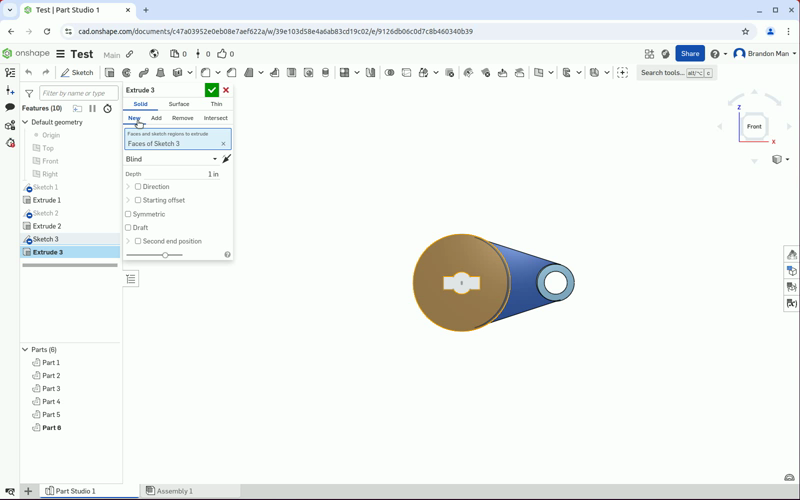
key(tab, 4)
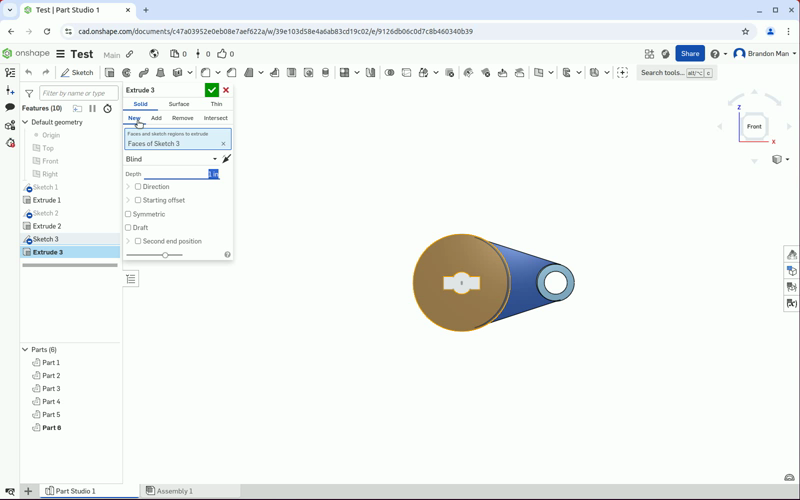
text(7.462)
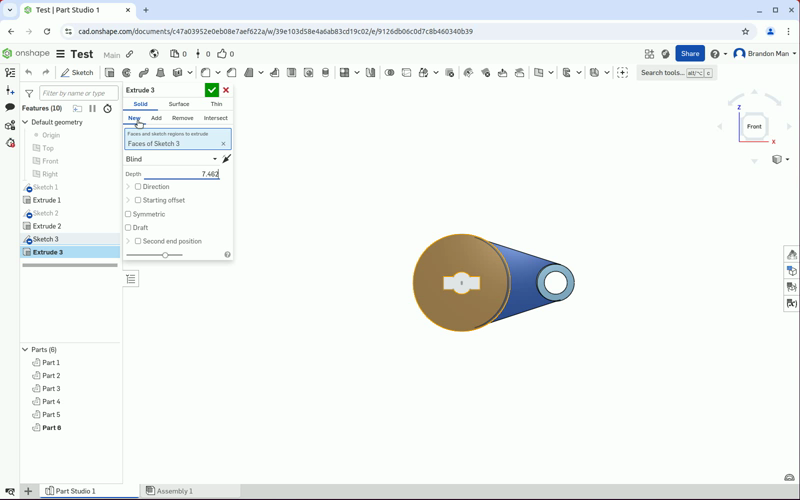
key(enter)
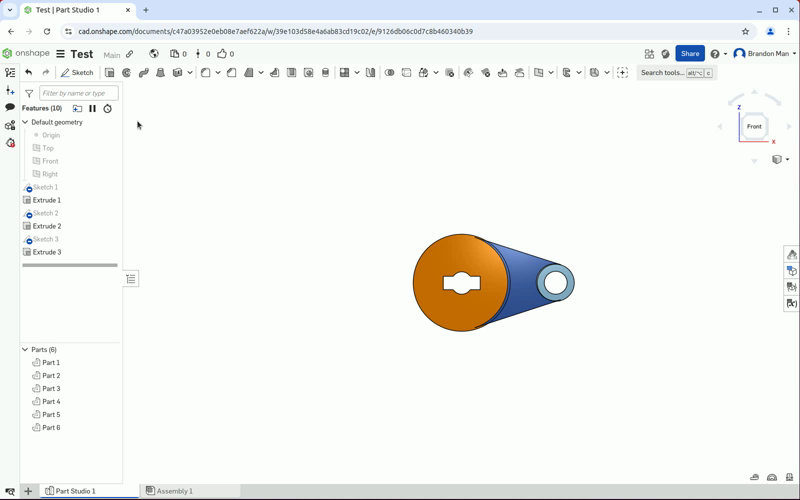
key(shift+h)
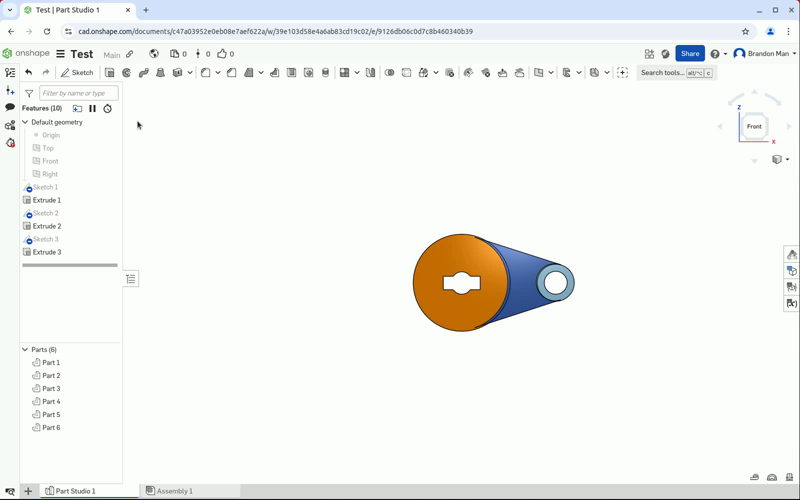
key(shift+h)
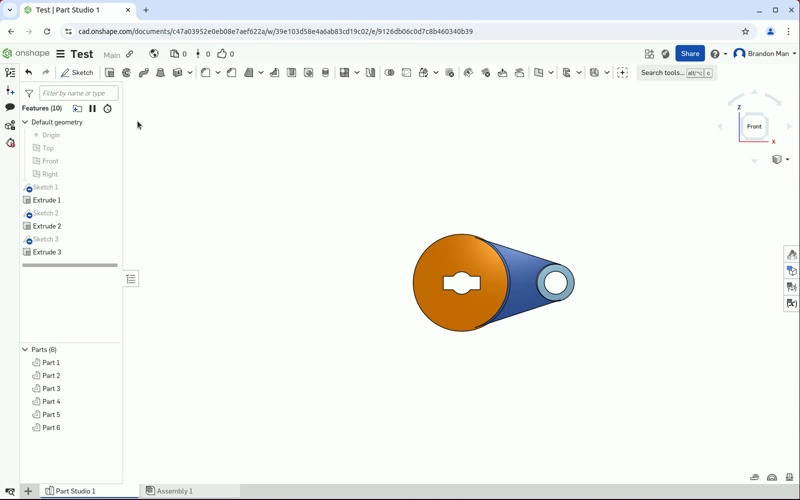
mouse_move(73, 189)
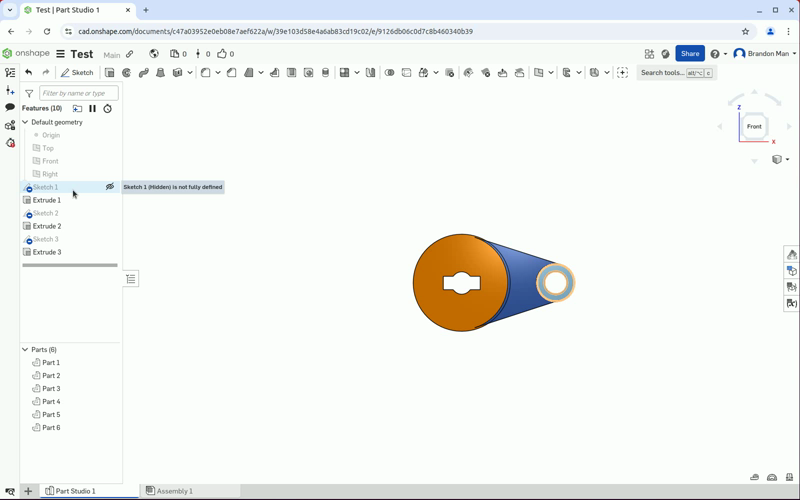
click(73, 189)
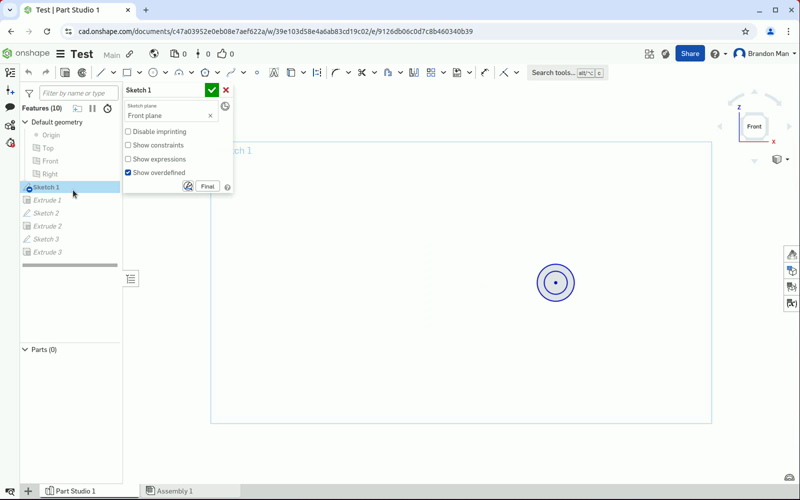
mouse_move(229, 92)
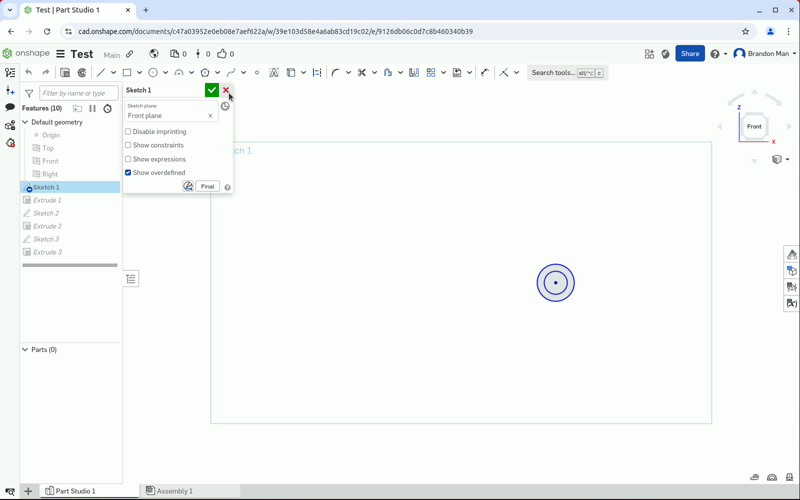
click(229, 92)
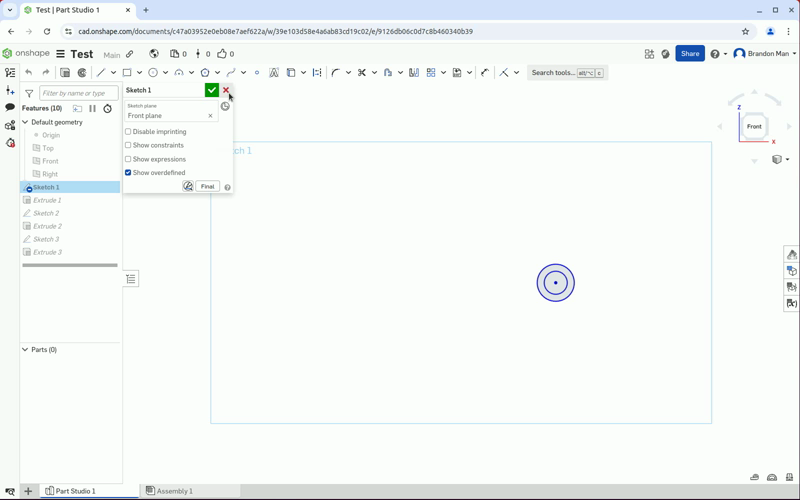
key(shift+s)
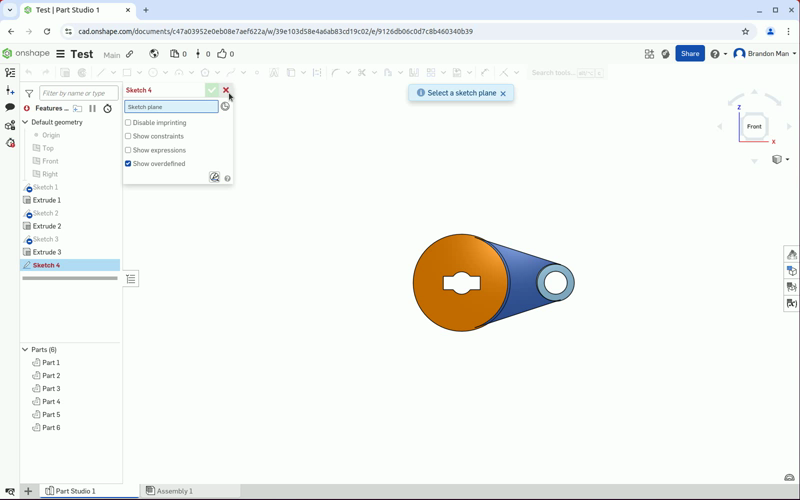
mouse_move(73, 163)
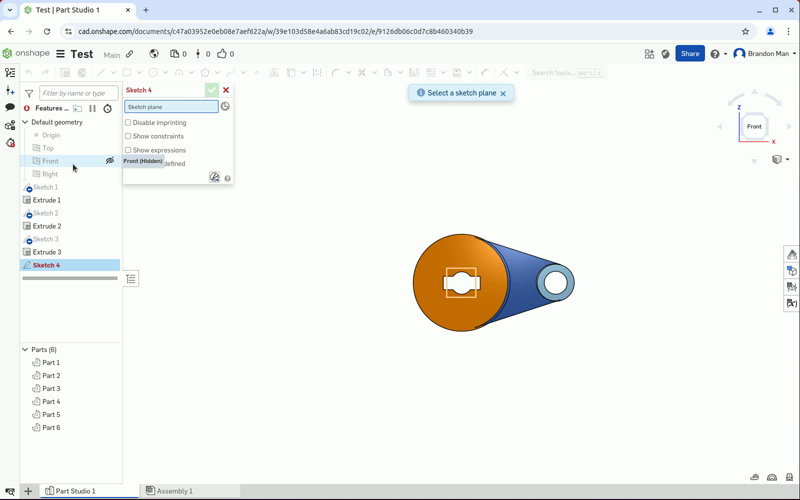
click(73, 163)
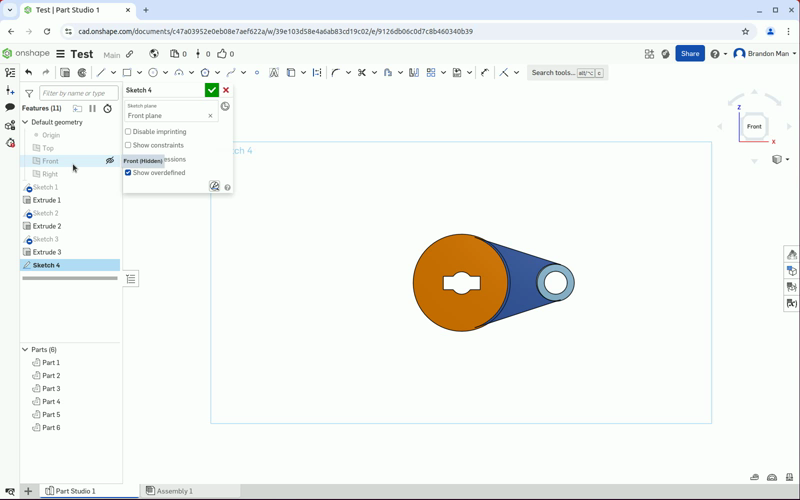
mouse_move(73, 352)
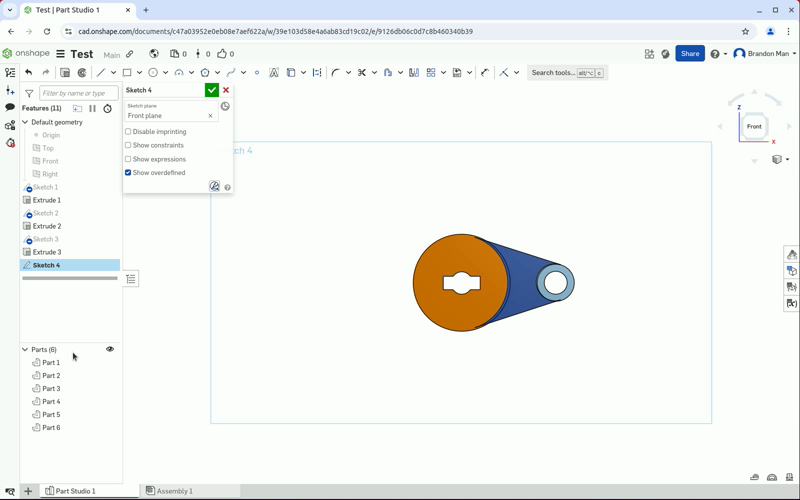
key(y)
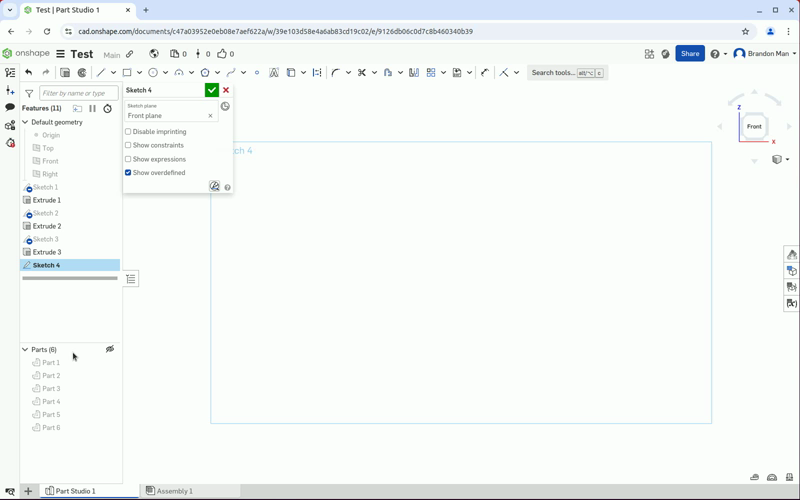
key(l)
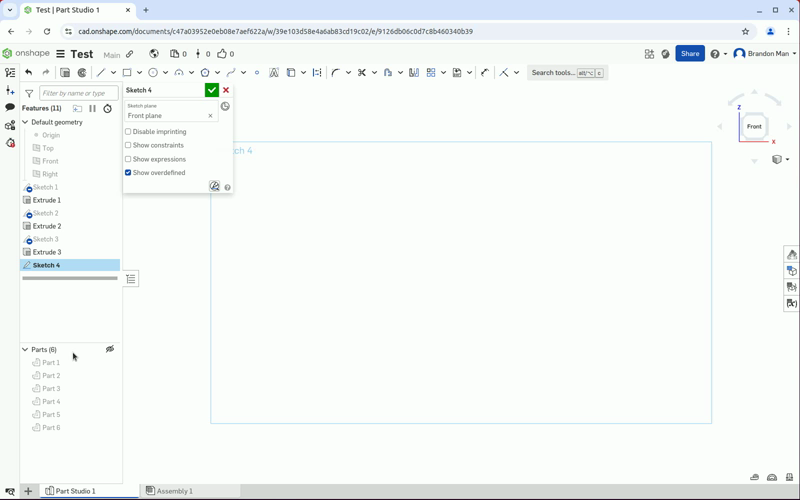
key_down(shift)
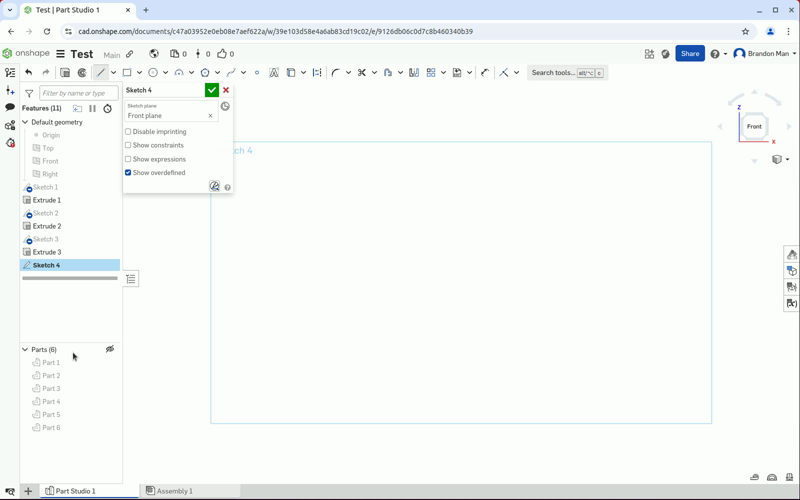
mouse_move(443, 290)
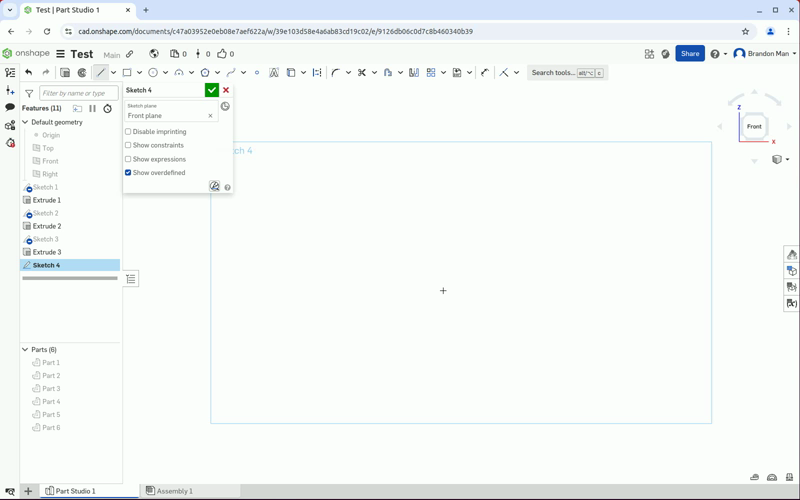
click(443, 290)
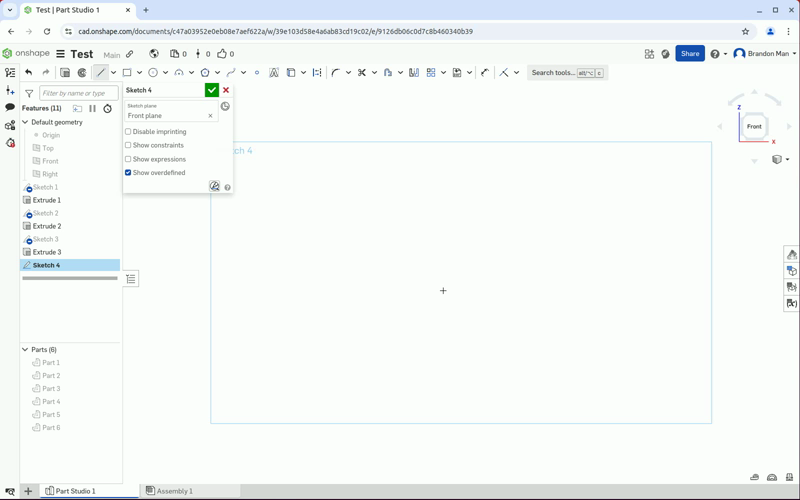
key_up(shift)
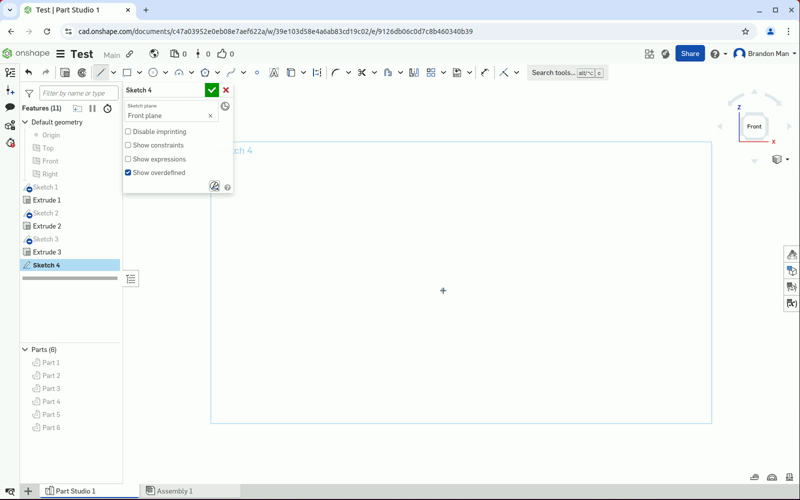
key_down(shift)
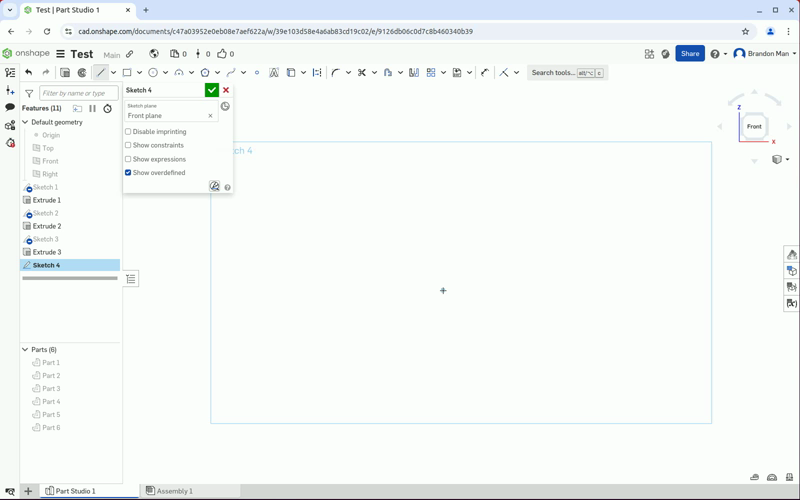
mouse_move(473, 290)
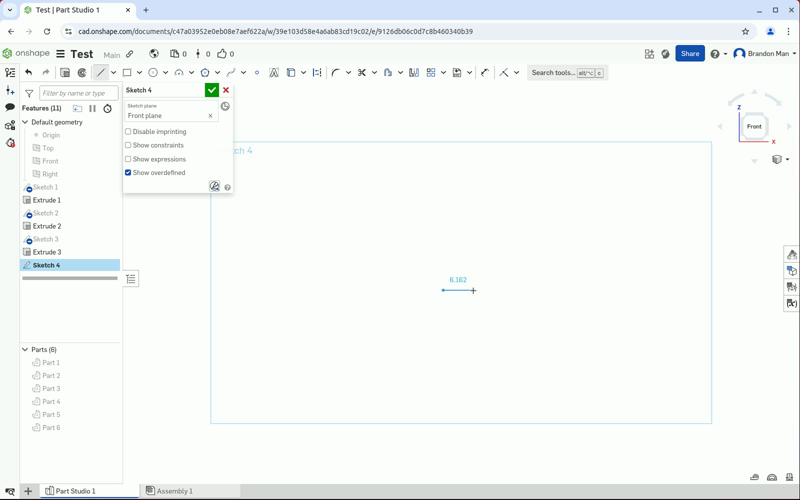
mouse_move(453, 290)
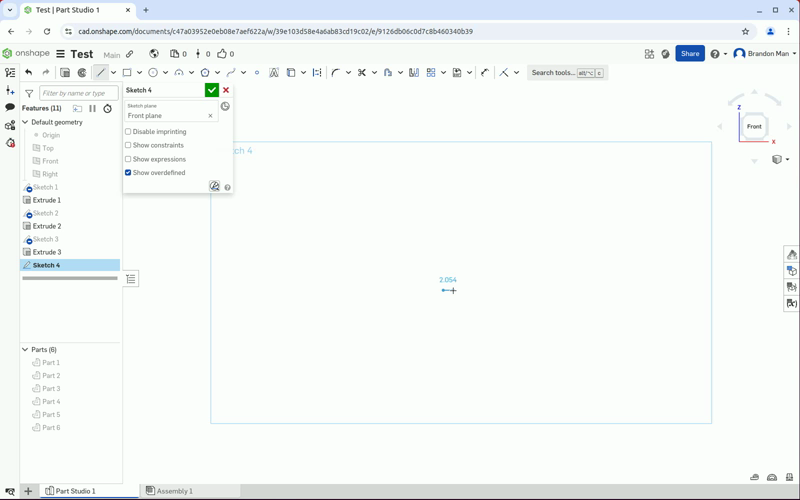
click(453, 290)
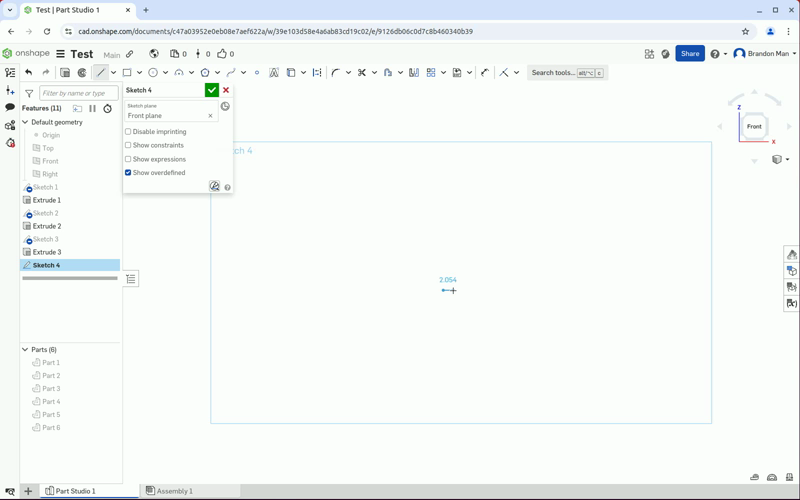
key_up(shift)
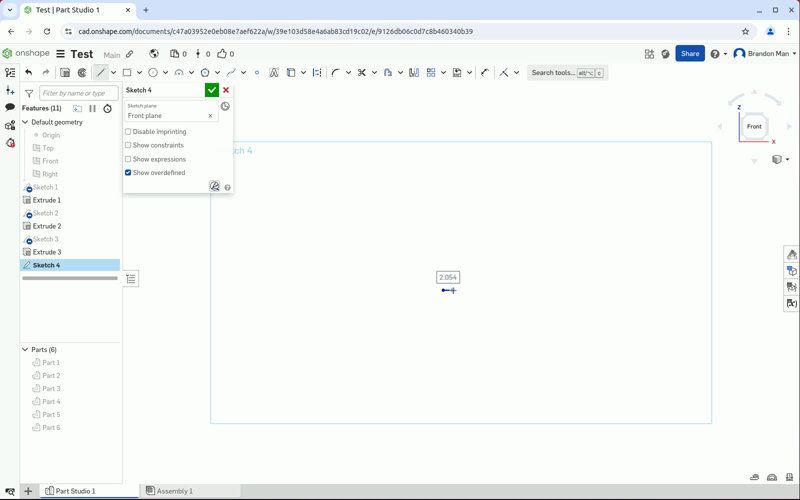
key(esc)
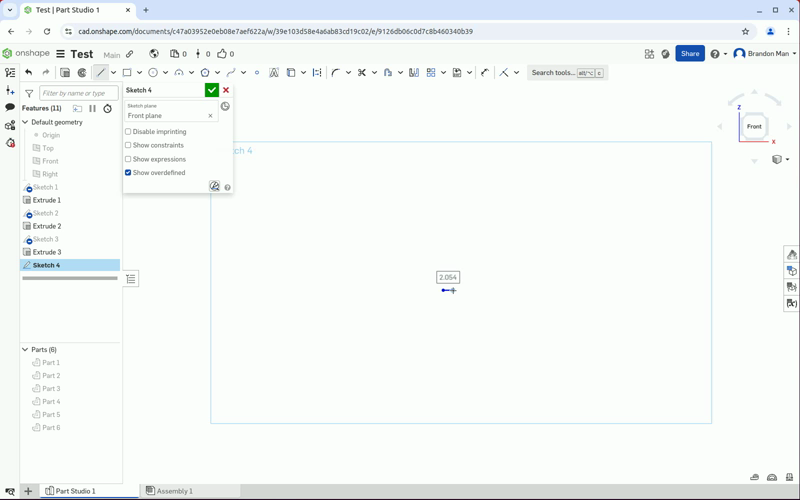
key(a)
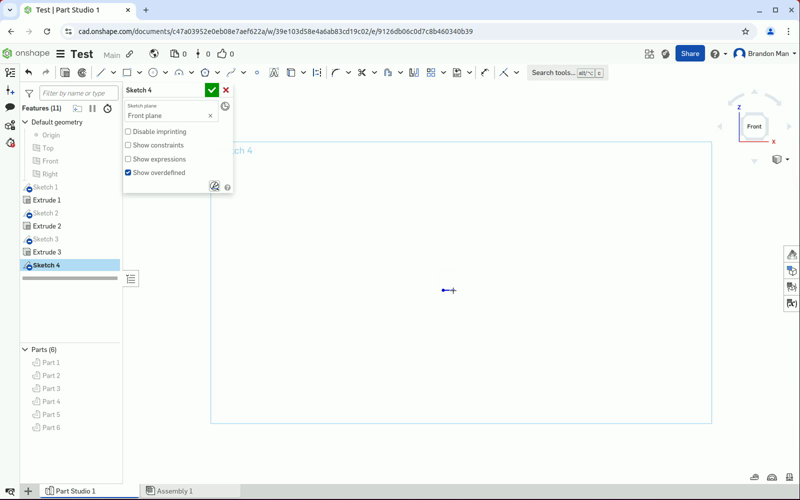
mouse_move(453, 290)
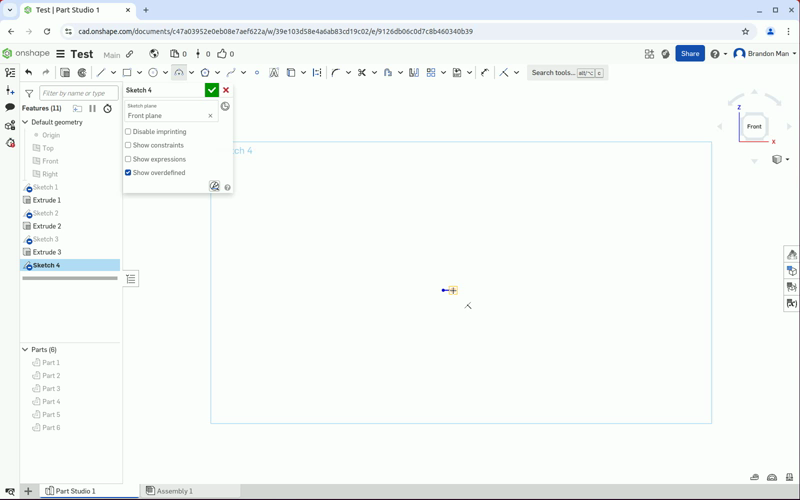
click(453, 290)
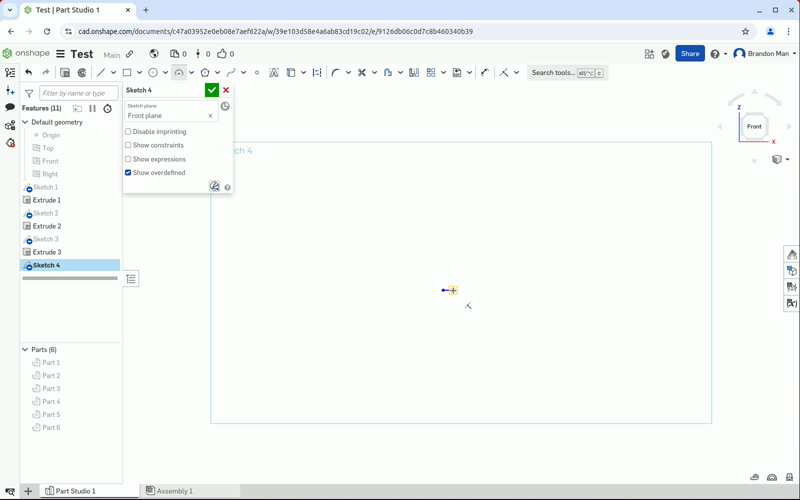
key_down(shift)
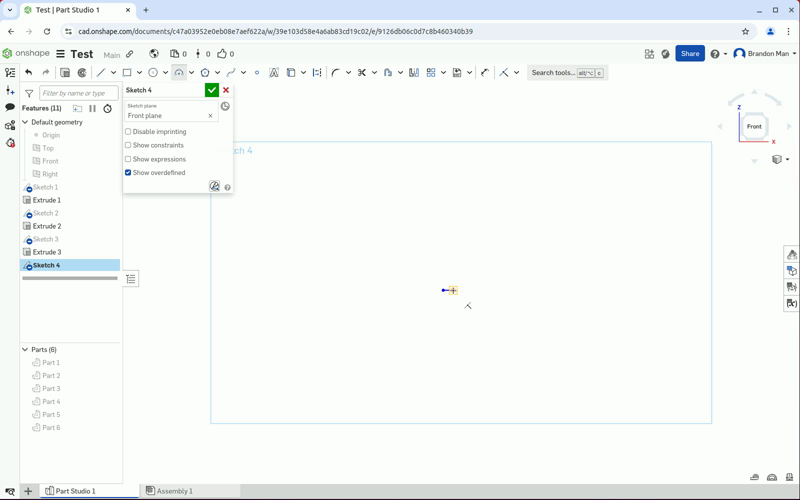
mouse_move(453, 274)
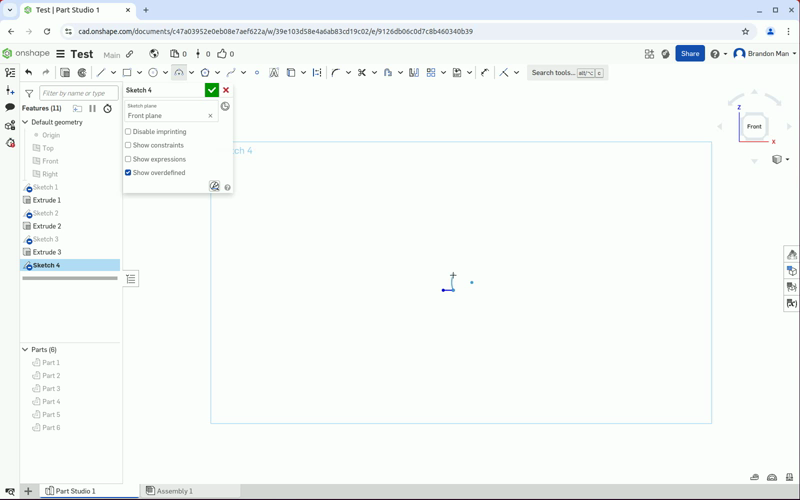
click(453, 274)
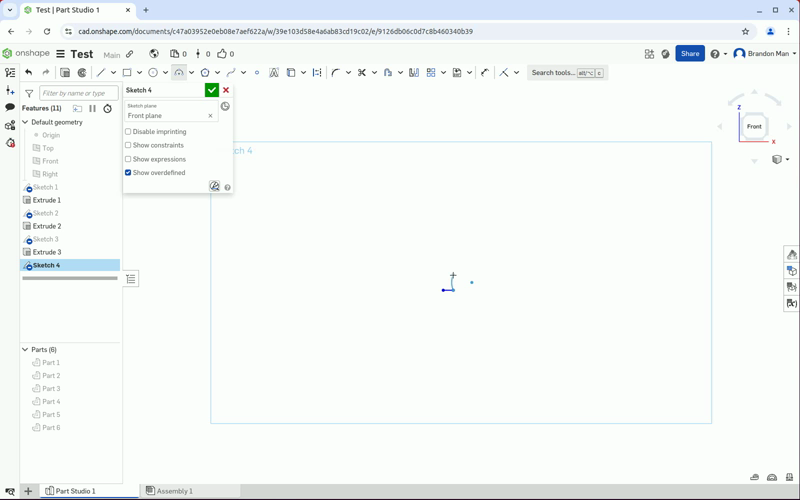
mouse_move(450, 282)
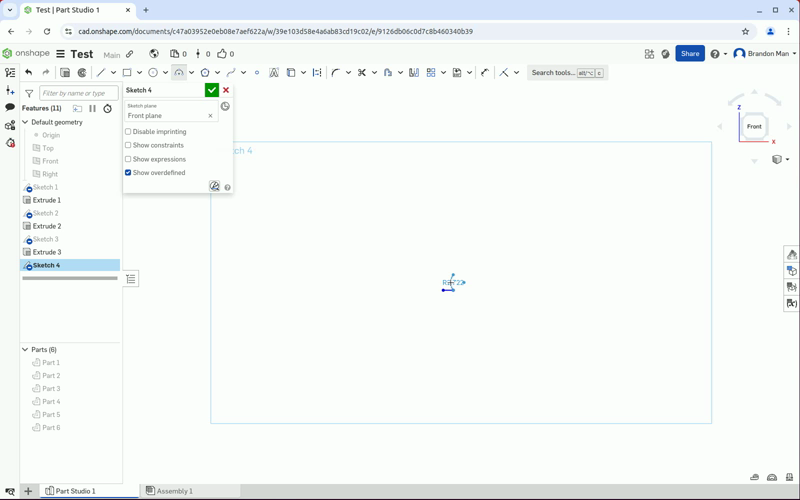
click(450, 282)
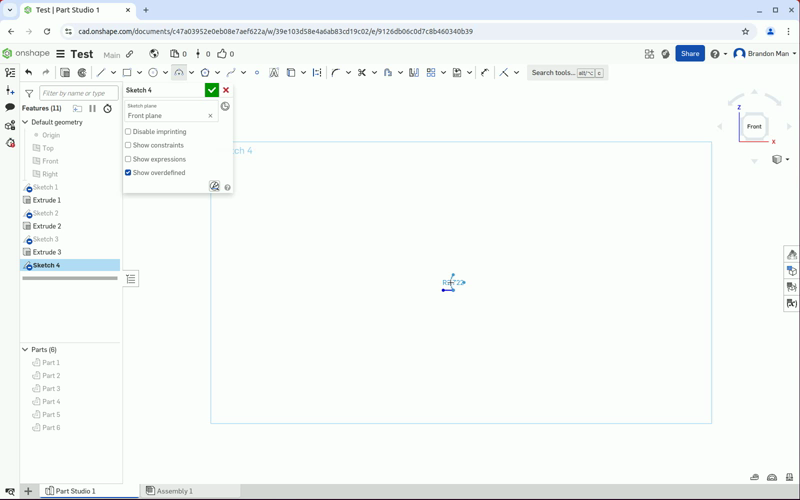
key_up(shift)
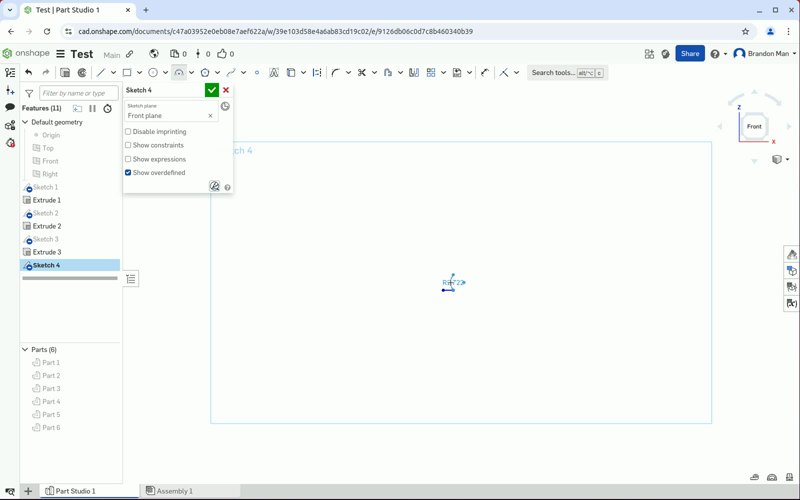
key(esc)
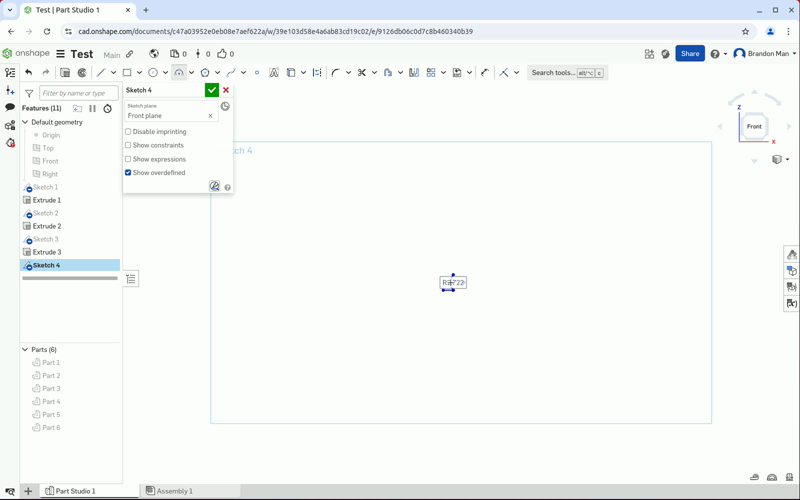
key(l)
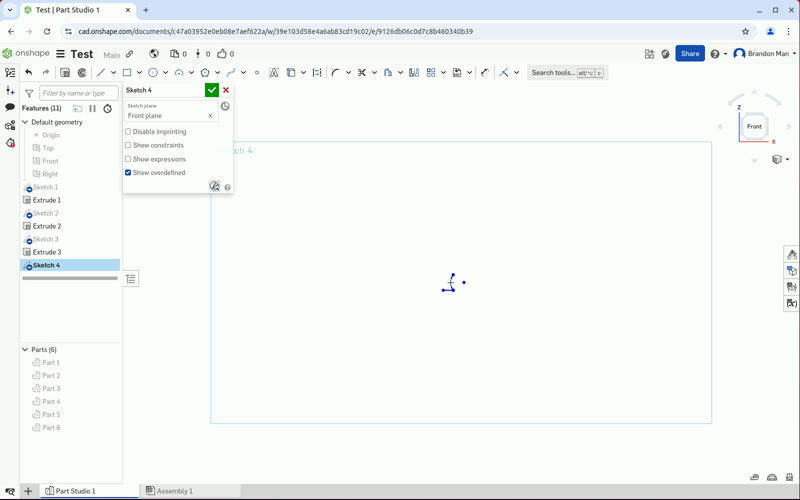
mouse_move(453, 274)
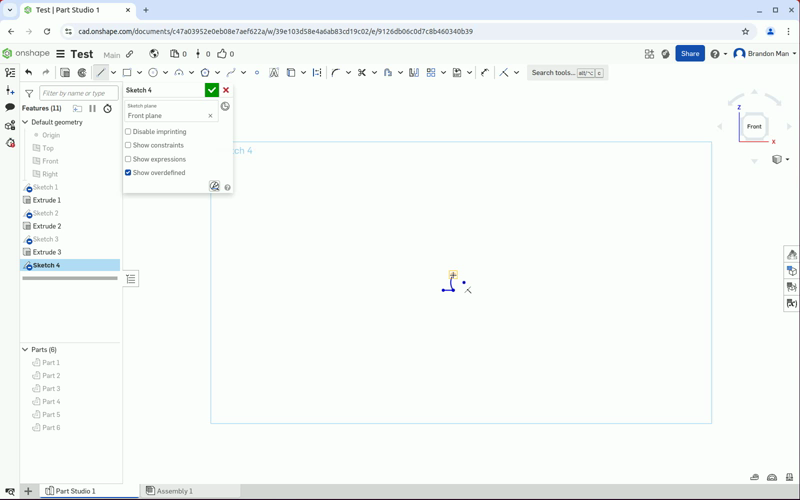
click(453, 274)
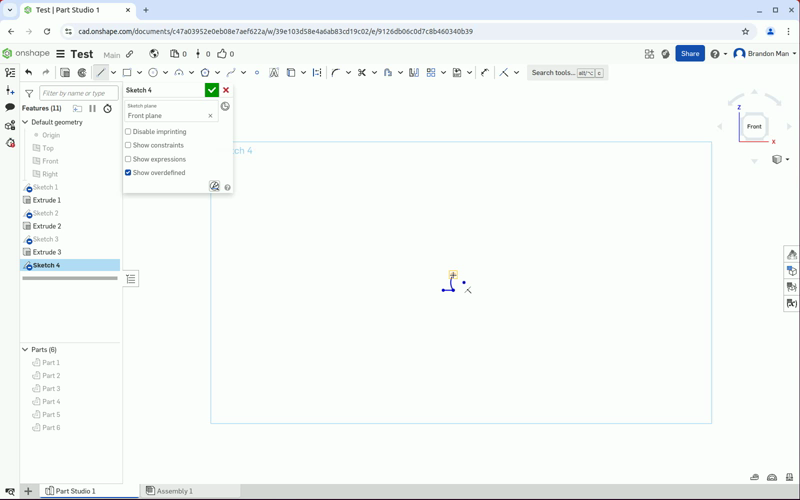
key_down(shift)
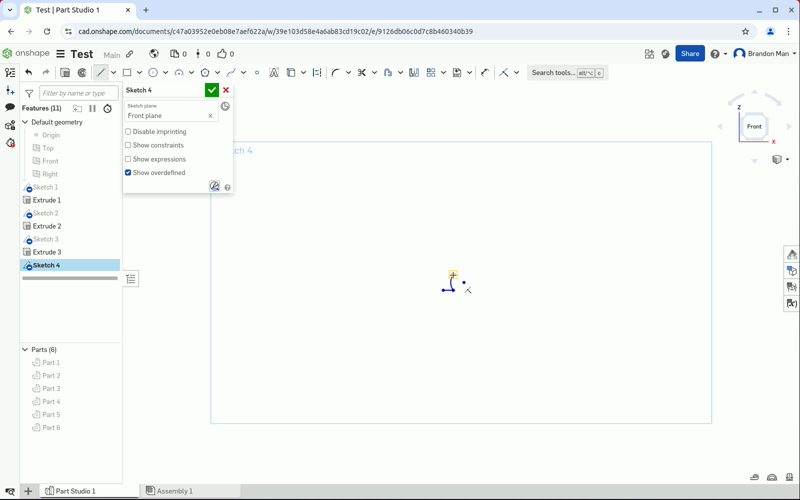
mouse_move(483, 274)
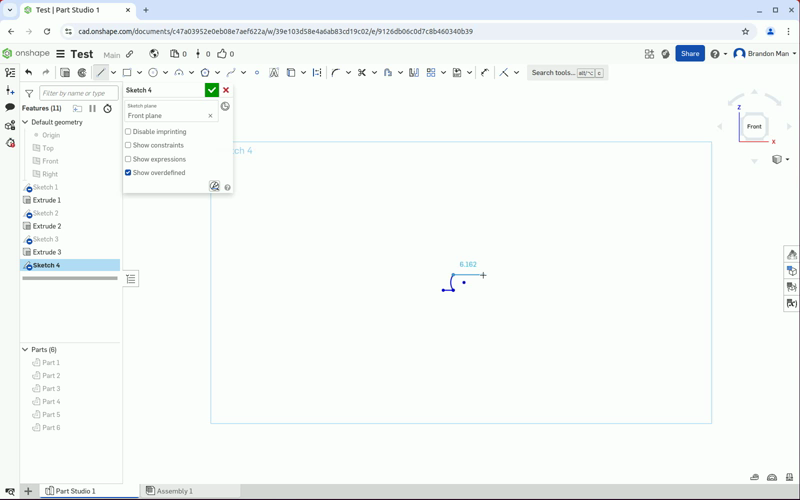
mouse_move(443, 274)
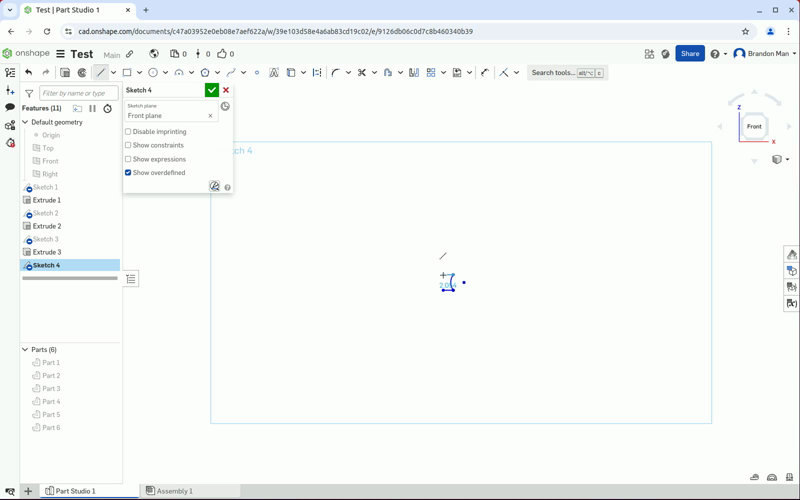
click(443, 274)
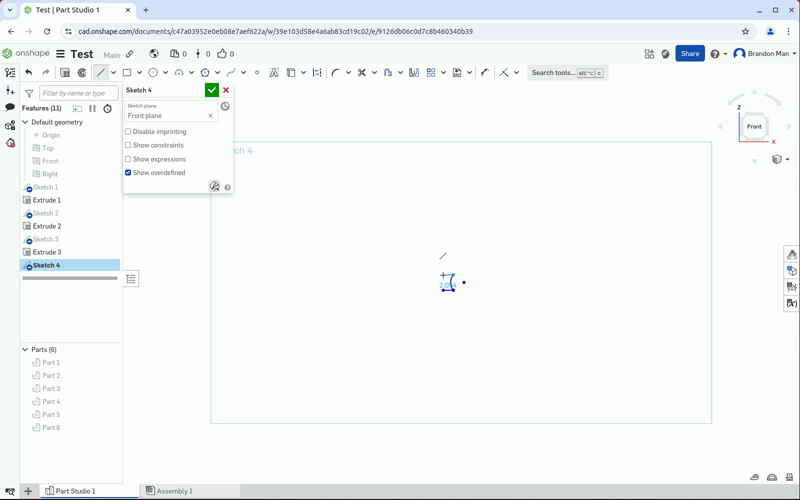
key_up(shift)
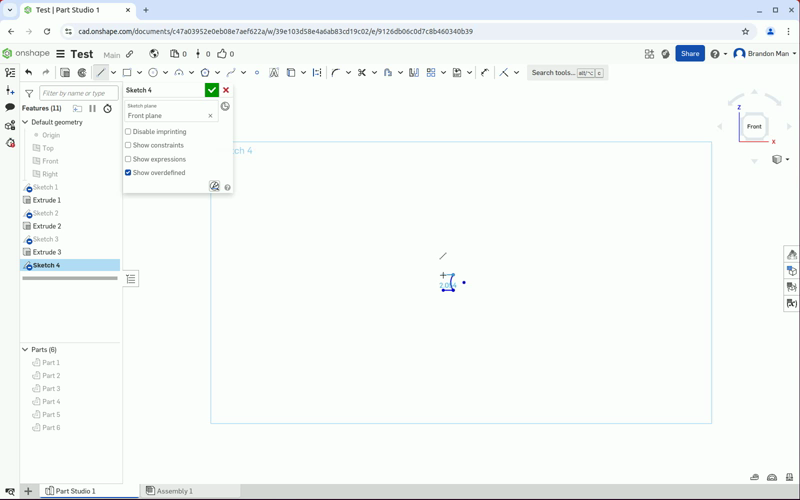
mouse_move(473, 274)
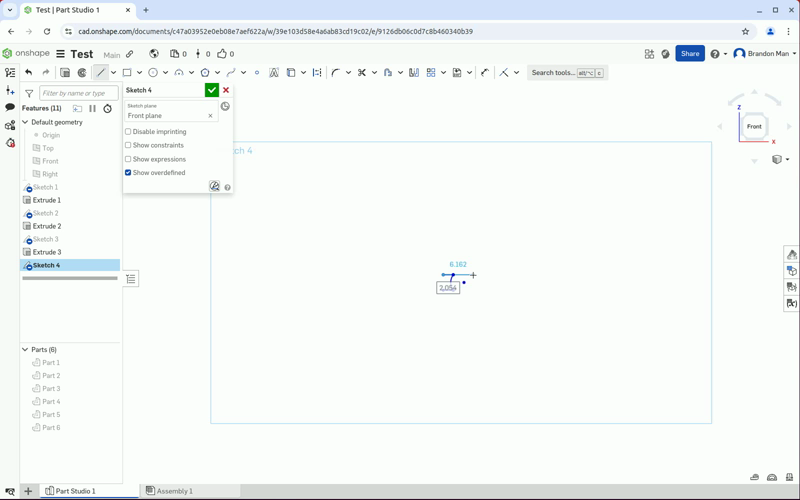
key_down(shift)
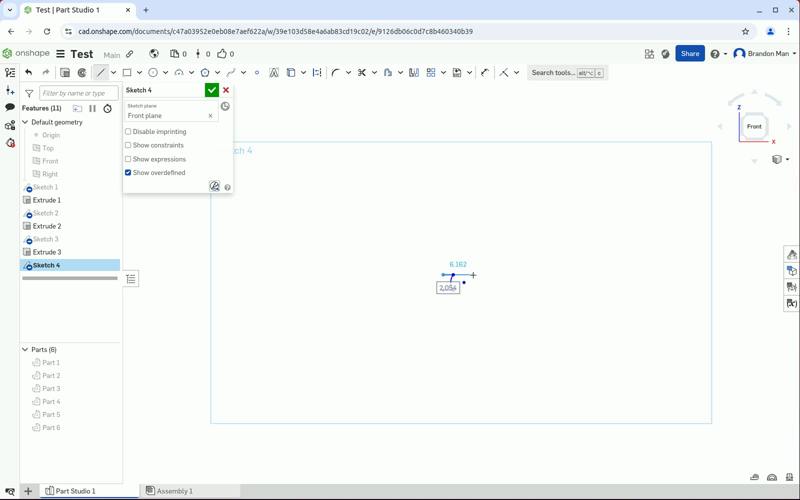
mouse_move(443, 290)
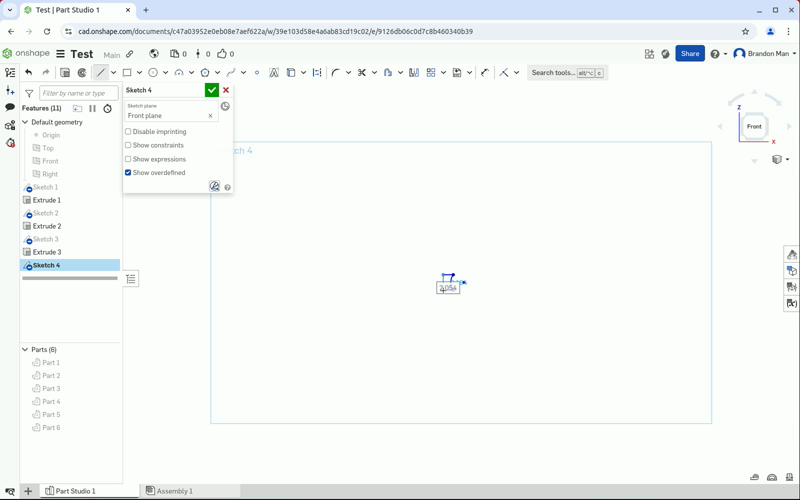
key_up(shift)
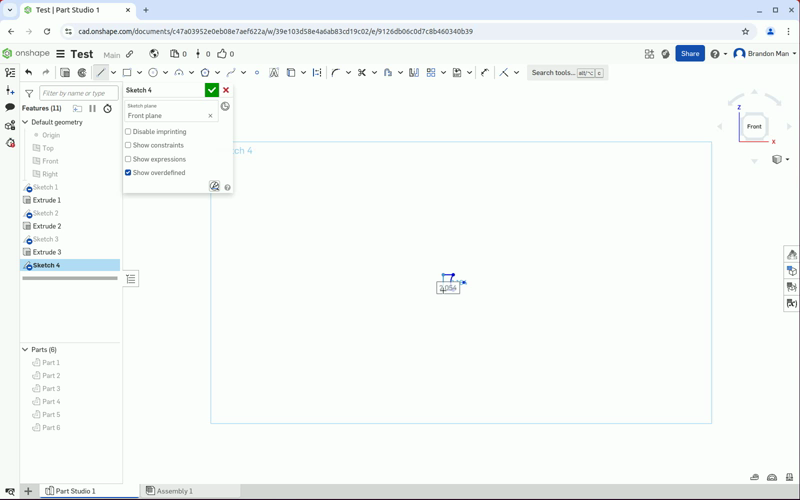
click(443, 290)
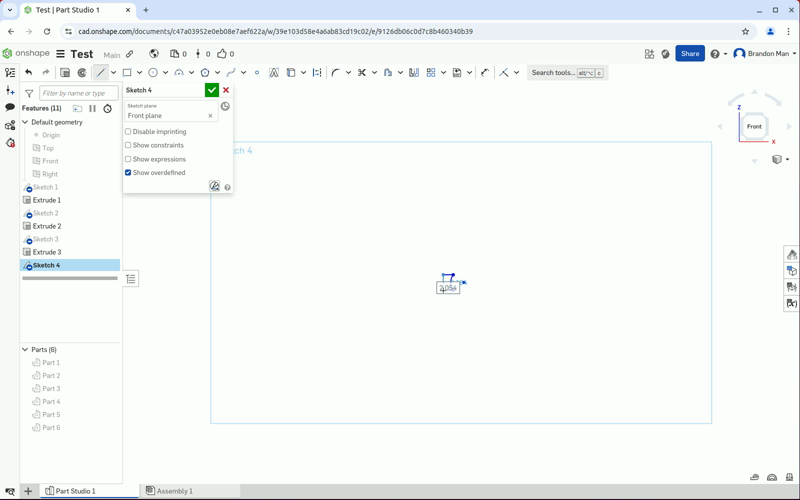
key(esc)
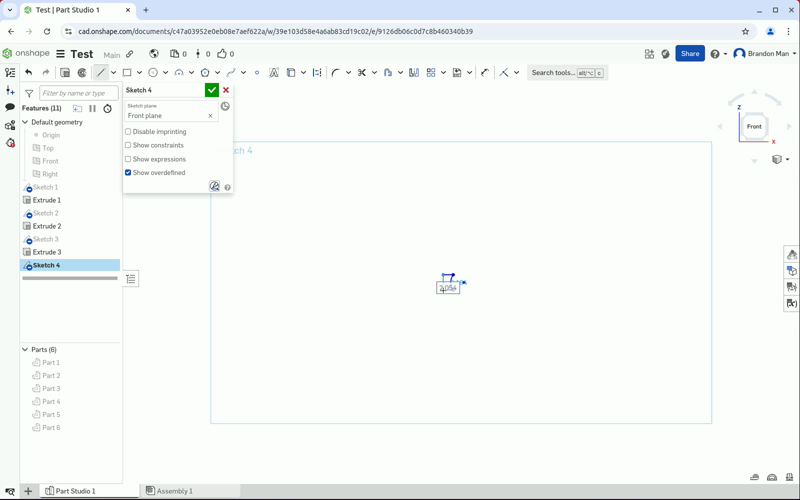
mouse_move(450, 285)
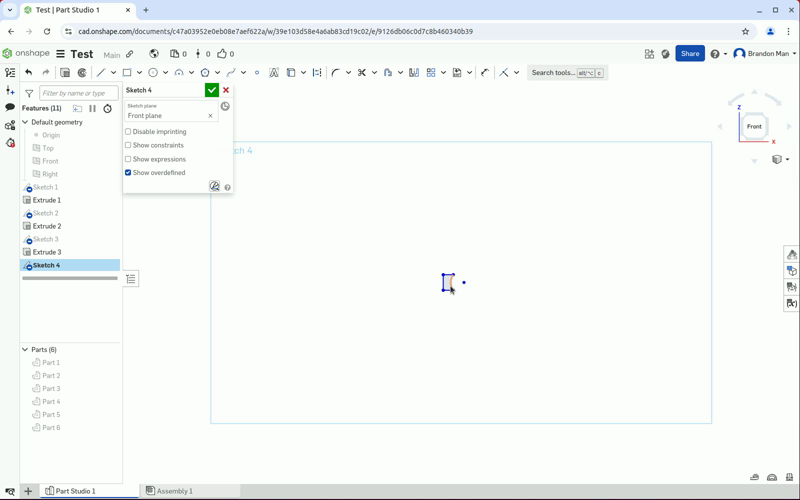
scroll(6)
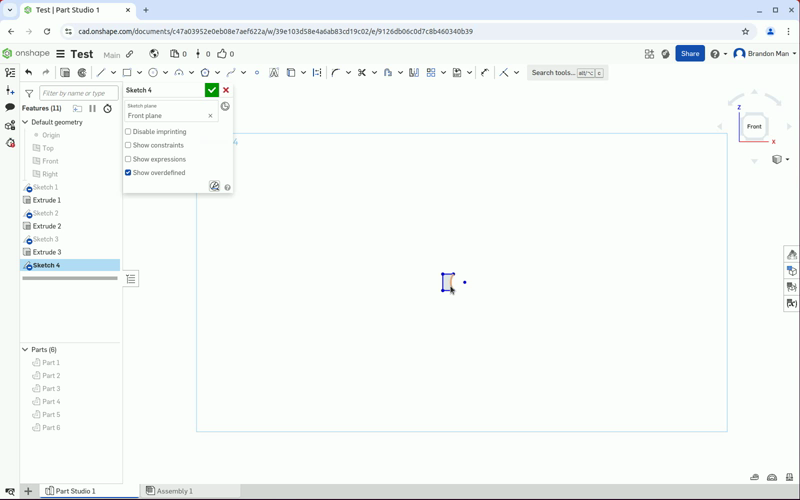
scroll(6)
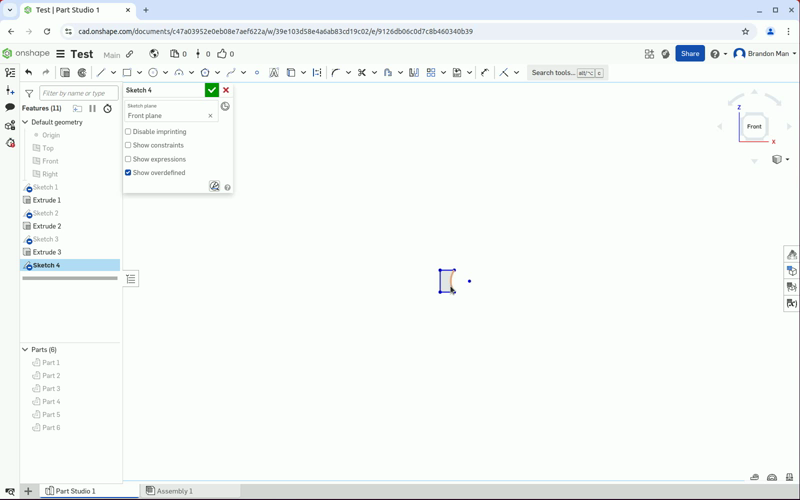
scroll(6)
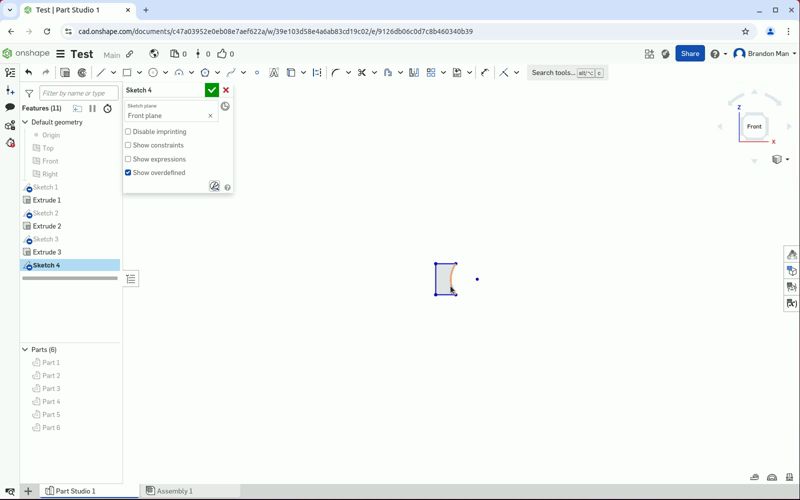
scroll(6)
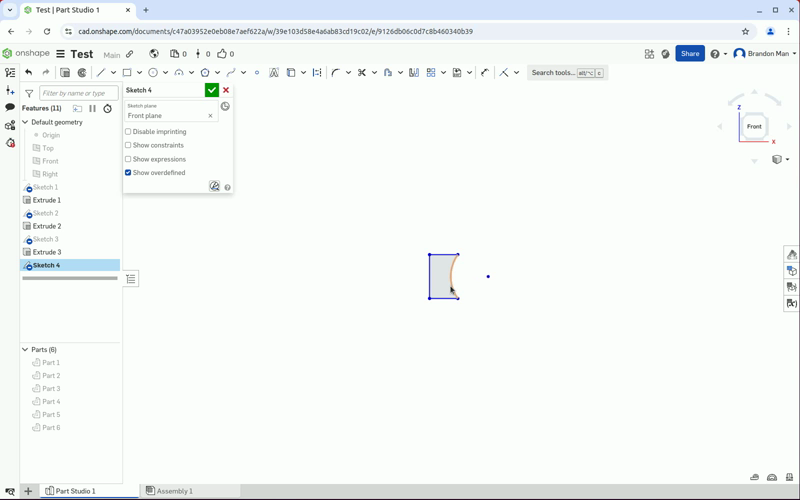
scroll(6)
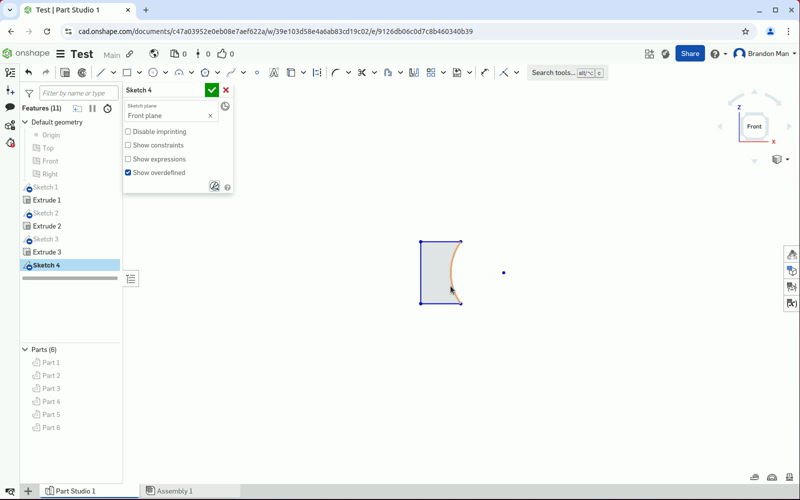
scroll(6)
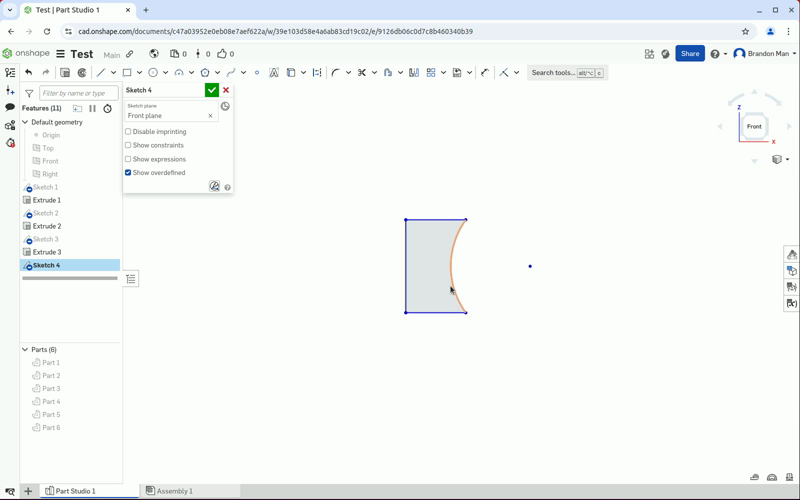
scroll(6)
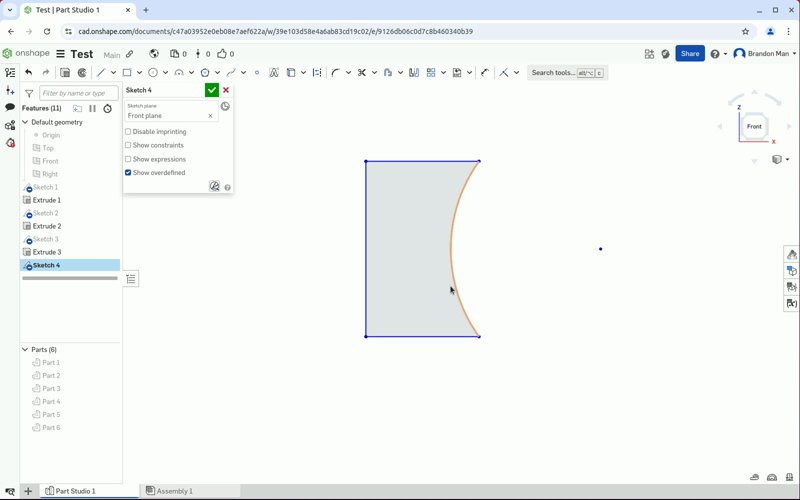
click(450, 285)
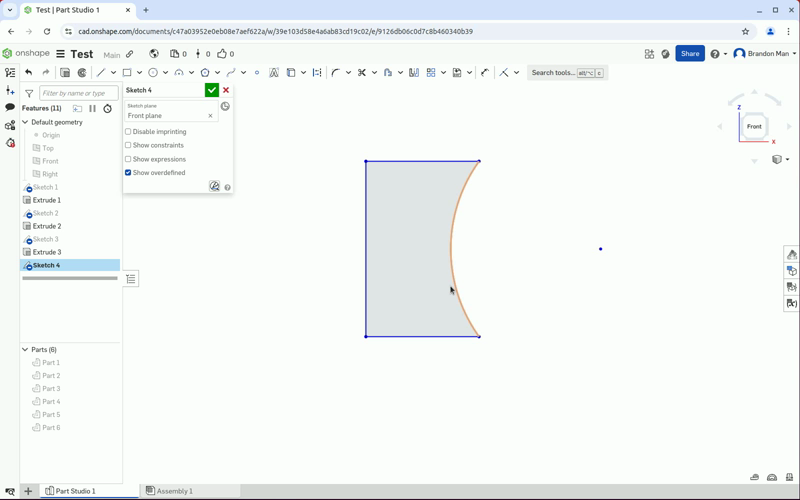
scroll(-6)
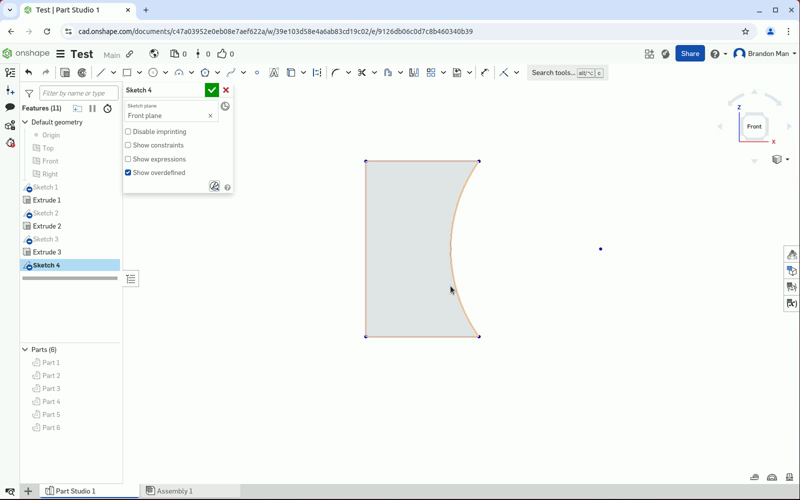
scroll(-6)
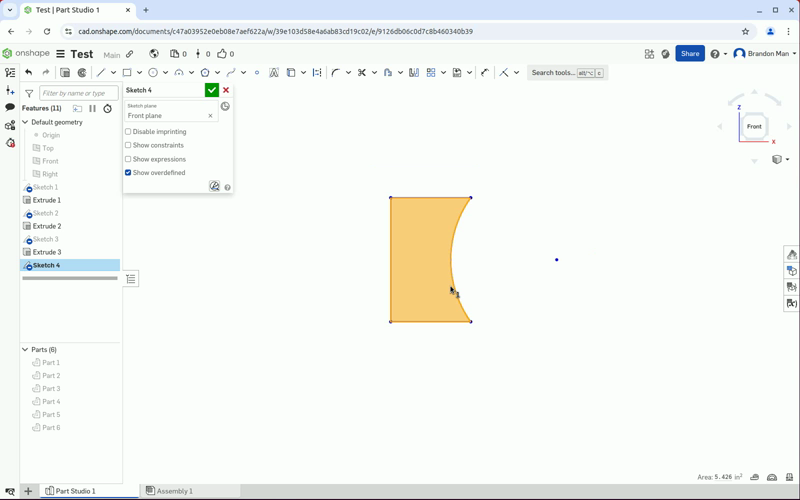
scroll(-6)
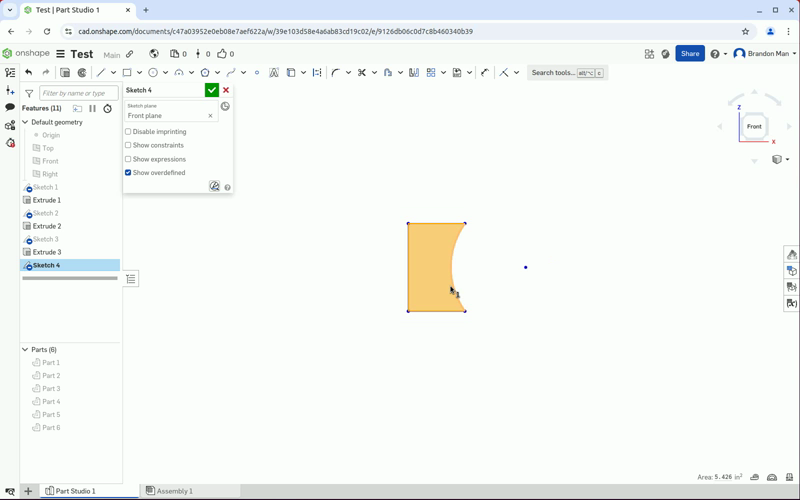
scroll(-6)
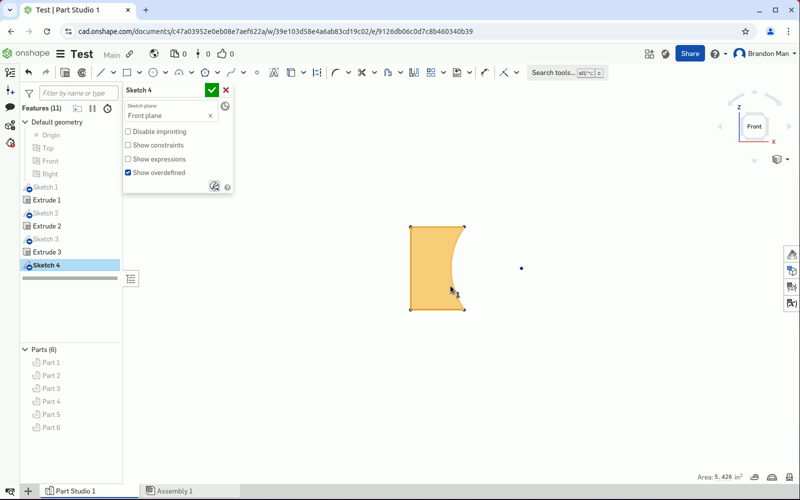
scroll(-6)
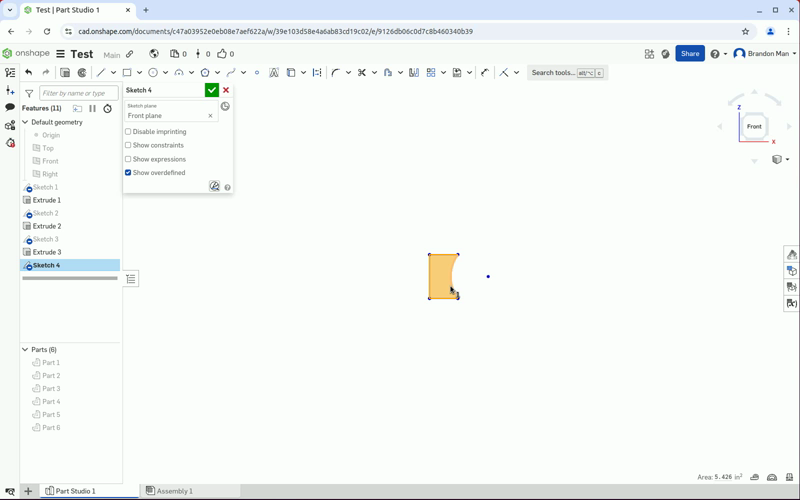
scroll(-6)
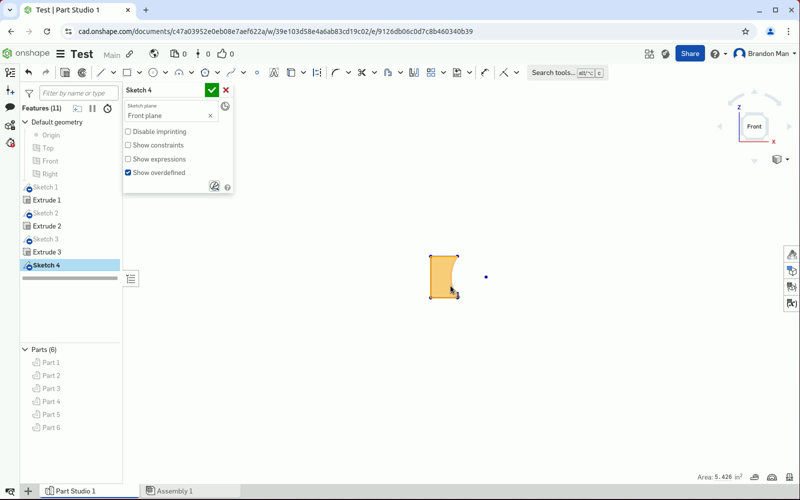
scroll(-6)
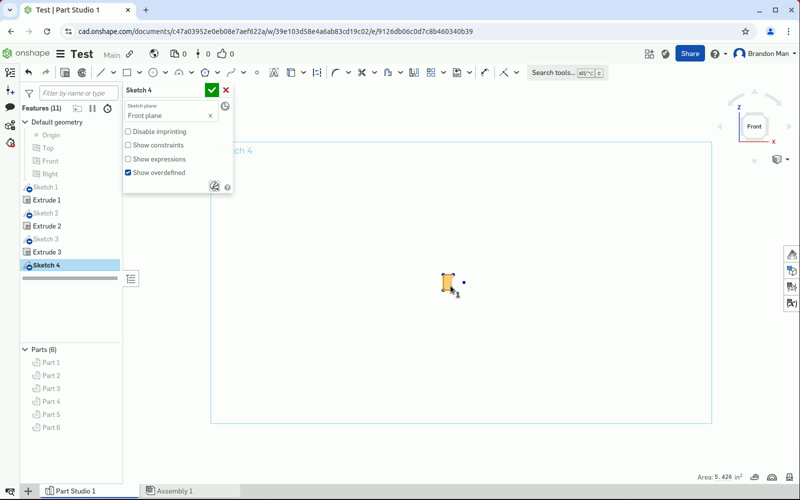
mouse_move(73, 352)
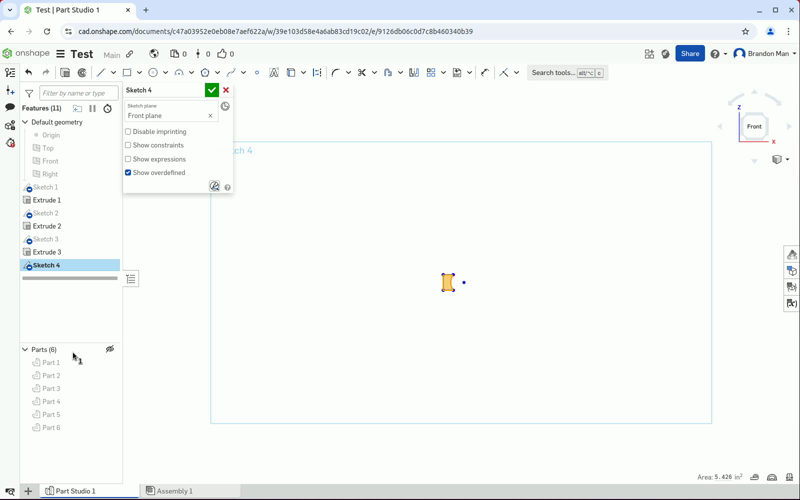
key(shift+y)
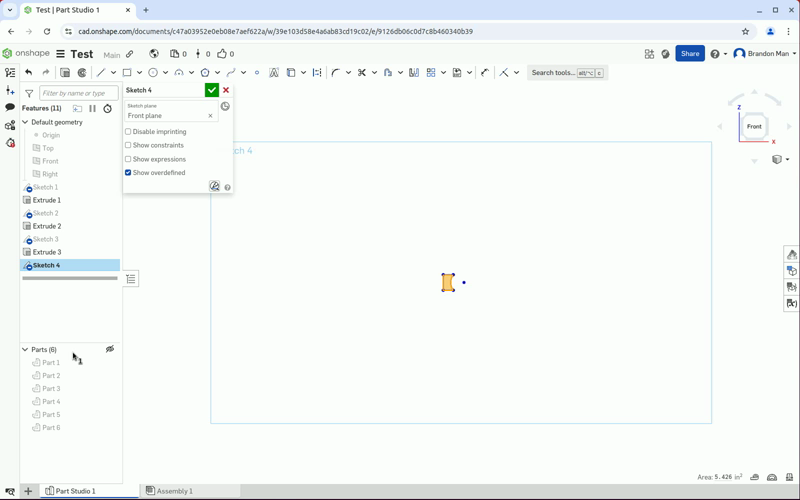
key(shift+e)
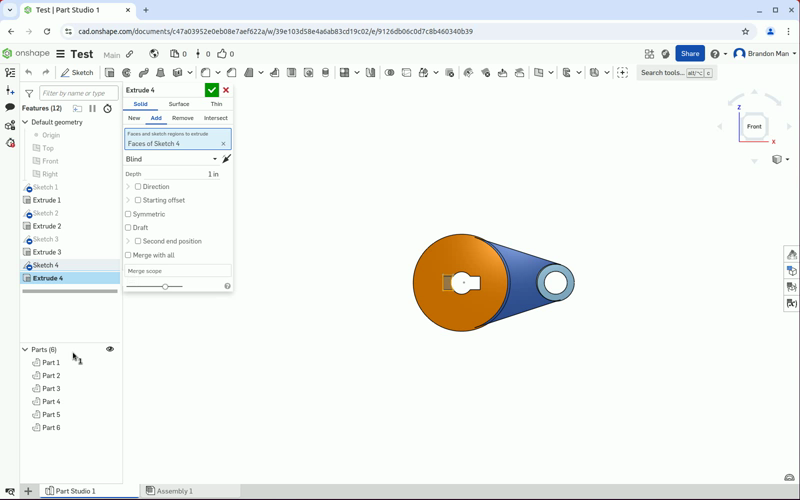
mouse_move(143, 106)
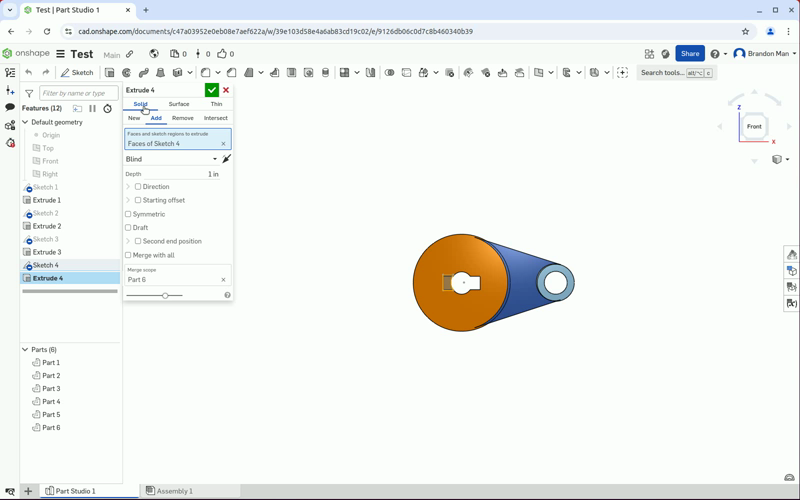
click(143, 106)
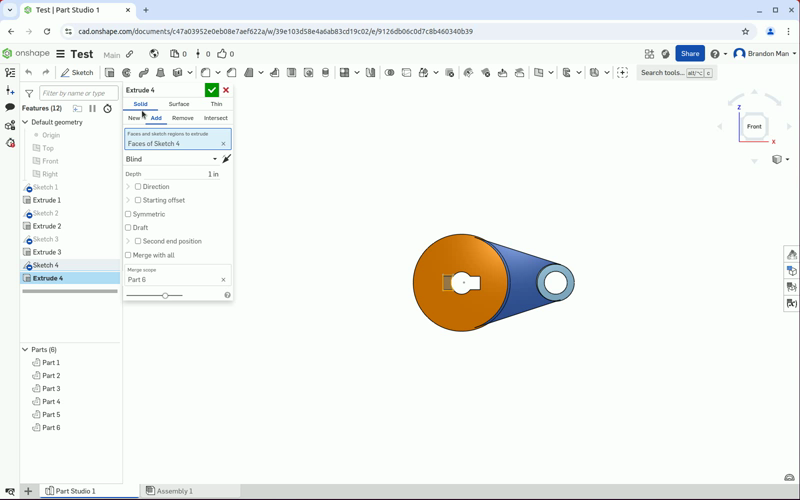
mouse_move(137, 120)
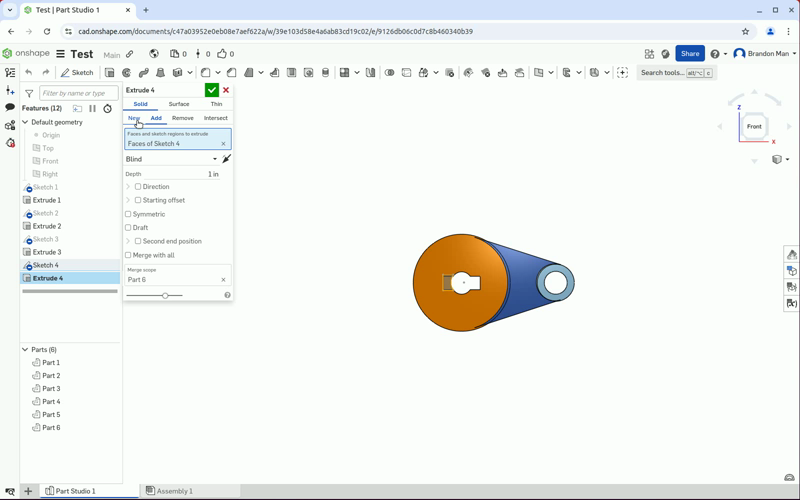
click(137, 120)
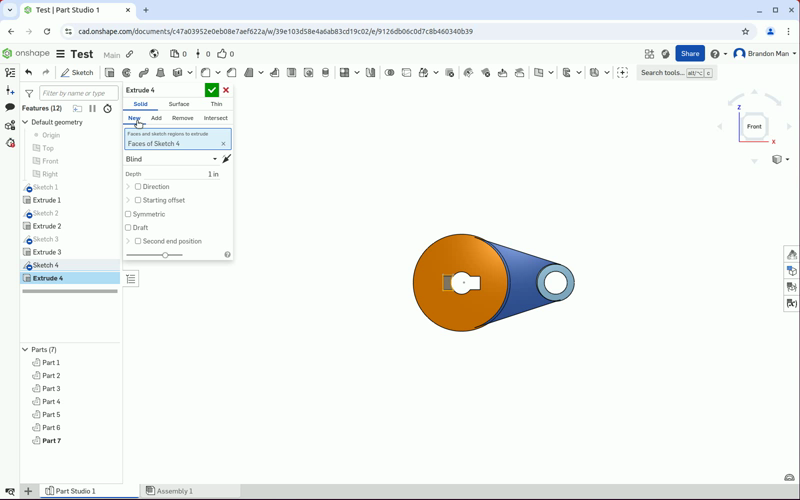
key(tab, 4)
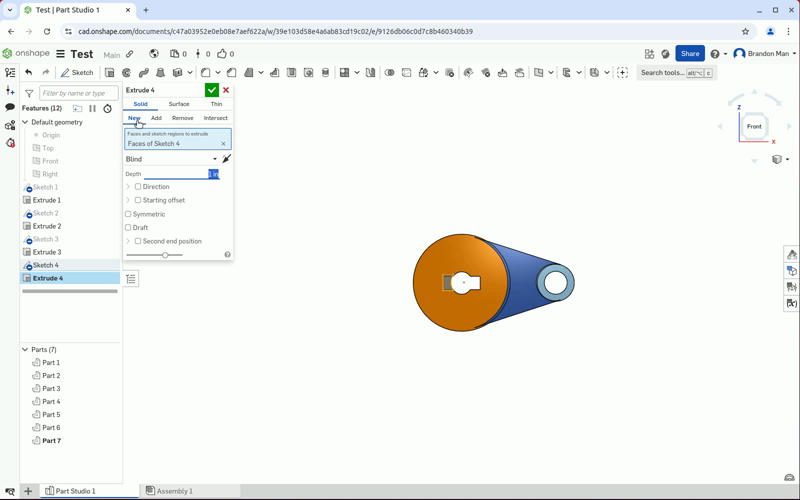
text(7.462)
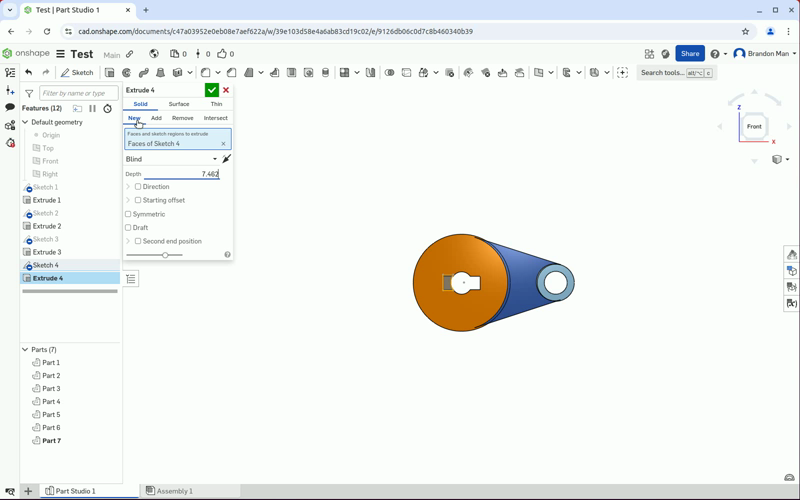
key(enter)
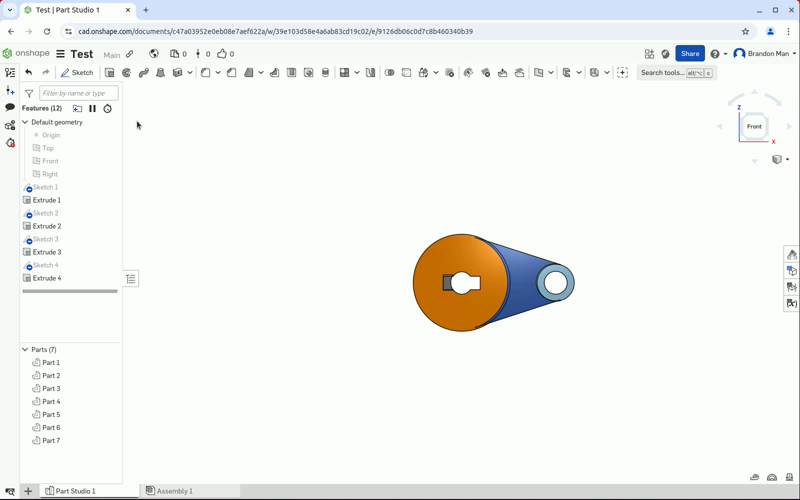
key(shift+h)
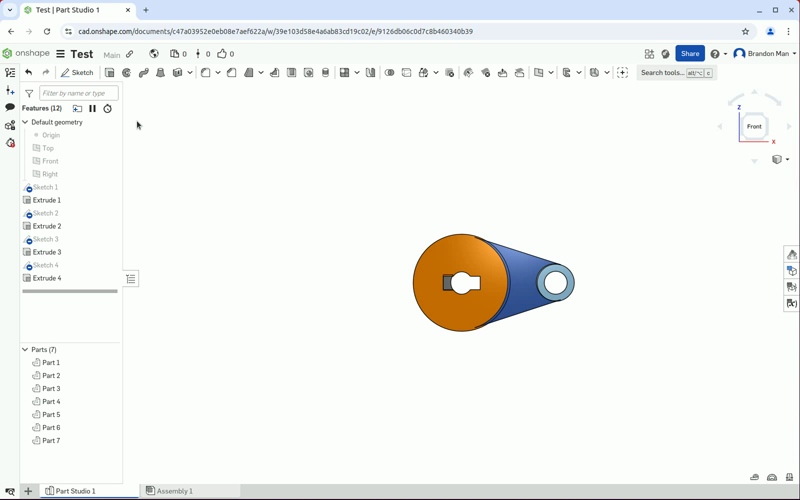
key(shift+h)
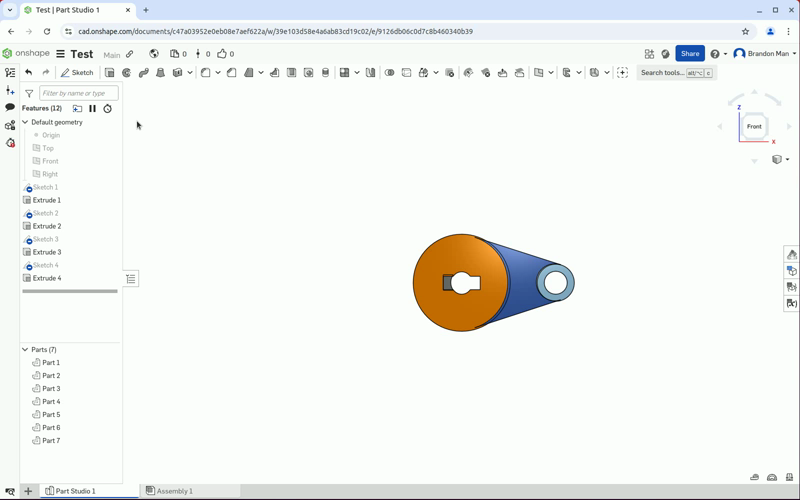
mouse_move(73, 189)
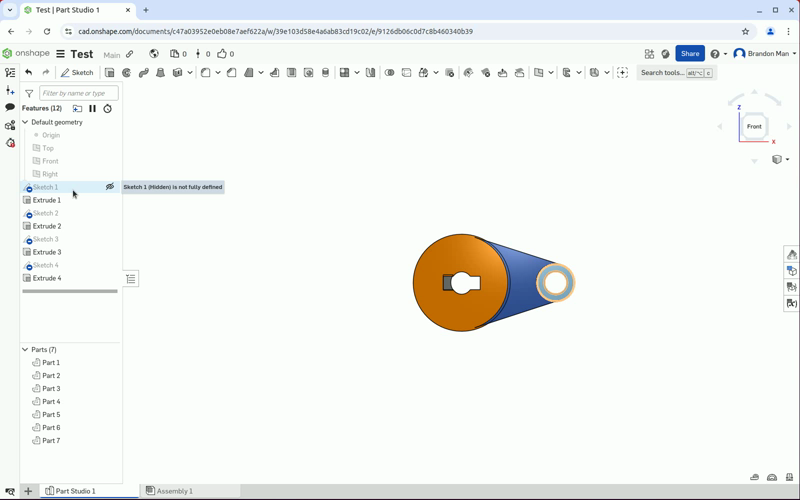
click(73, 189)
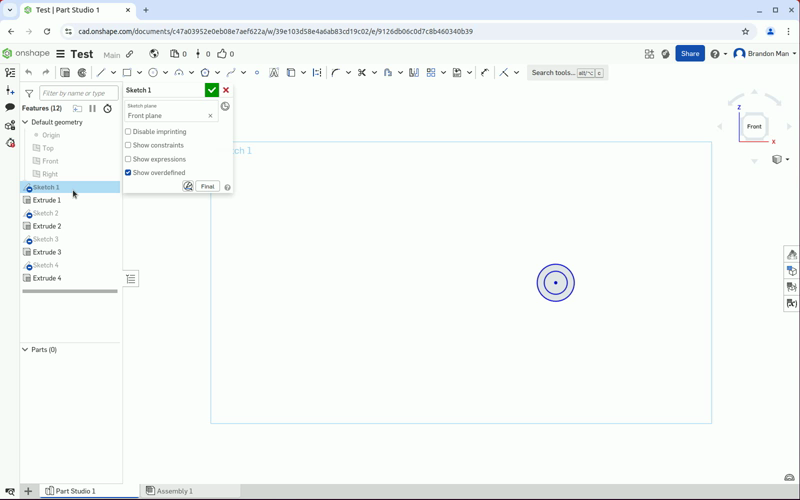
mouse_move(229, 92)
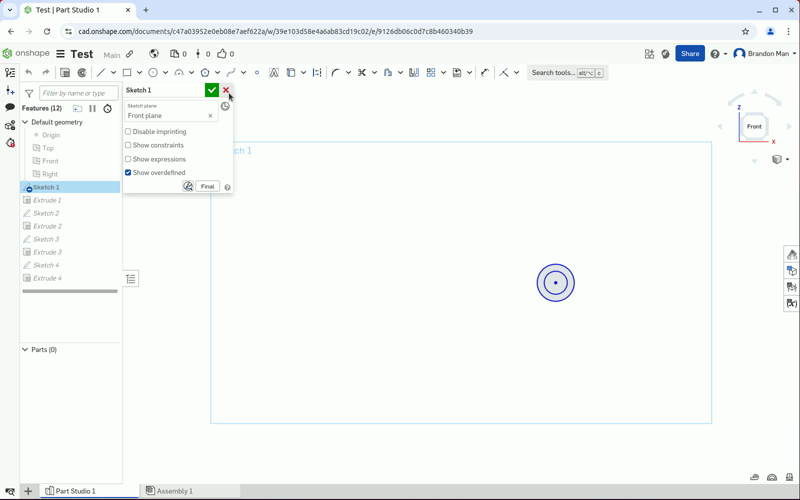
click(229, 92)
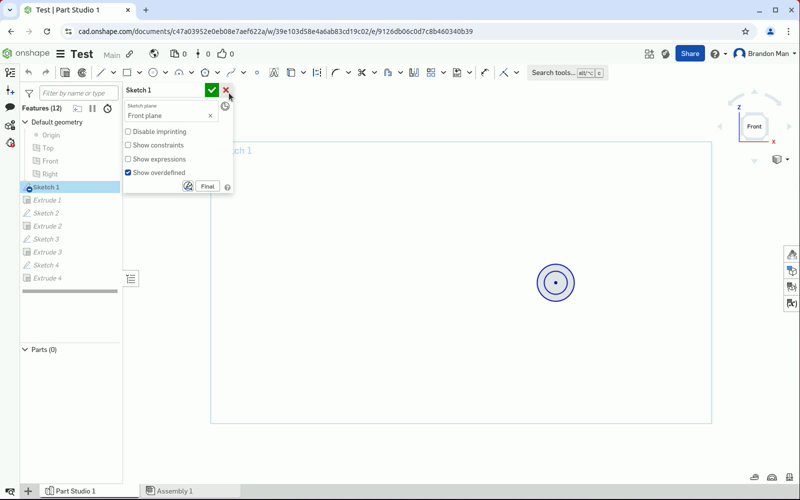
key(shift+s)
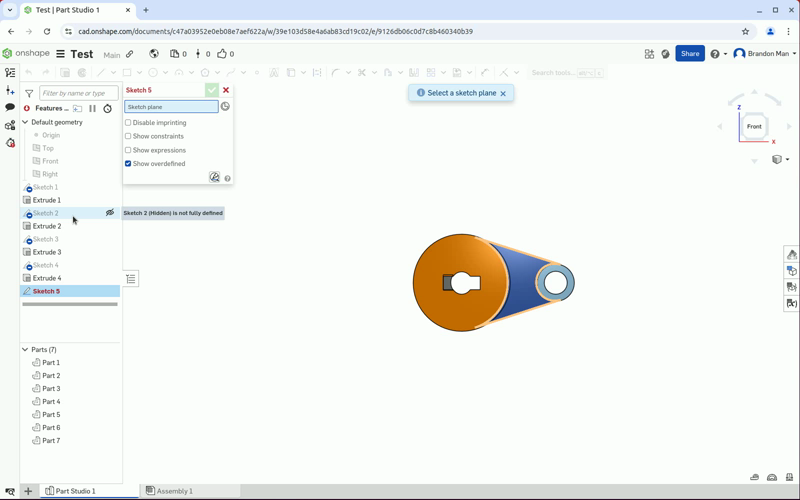
scroll(3)
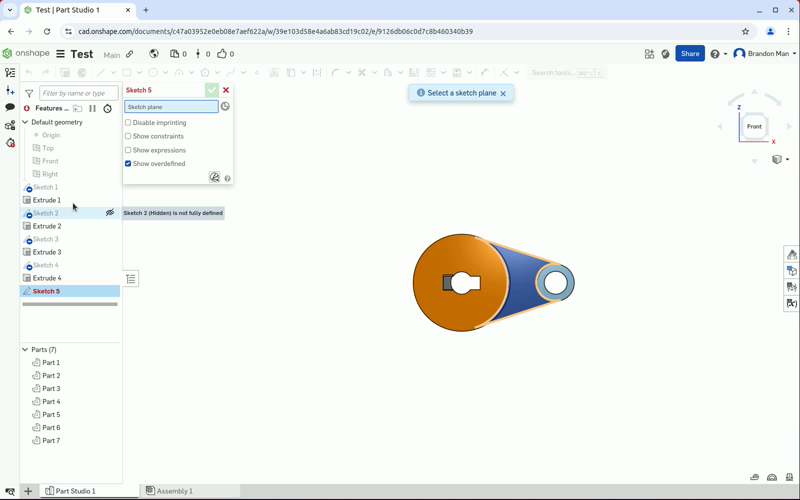
mouse_move(73, 163)
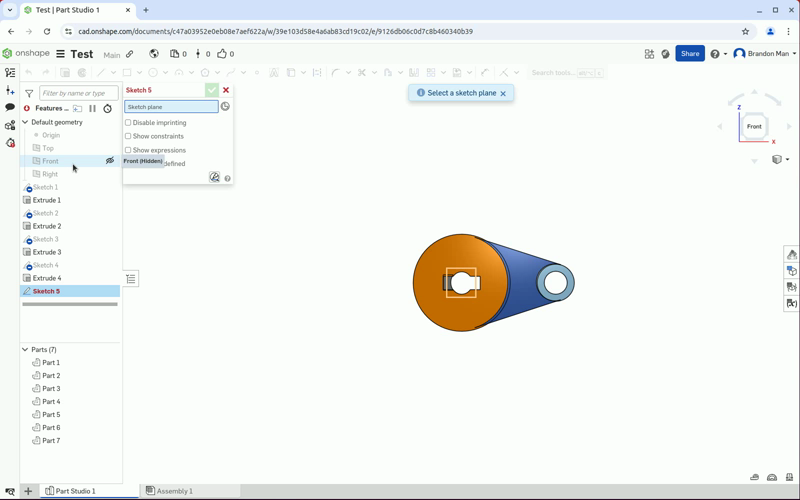
click(73, 163)
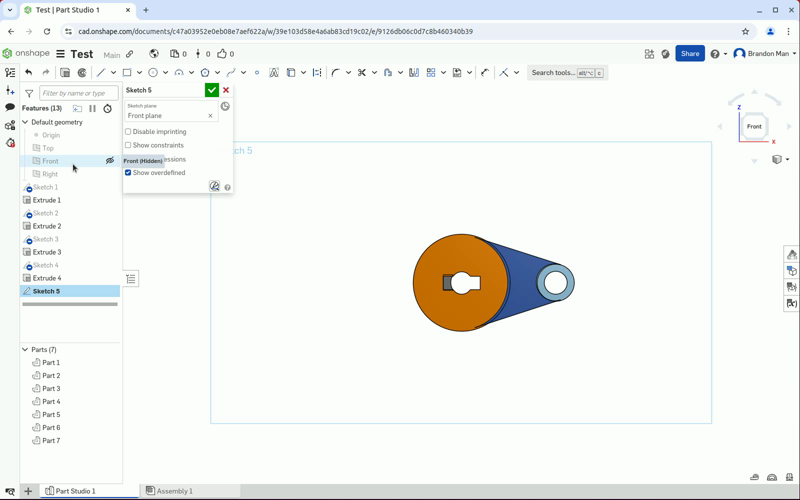
mouse_move(73, 352)
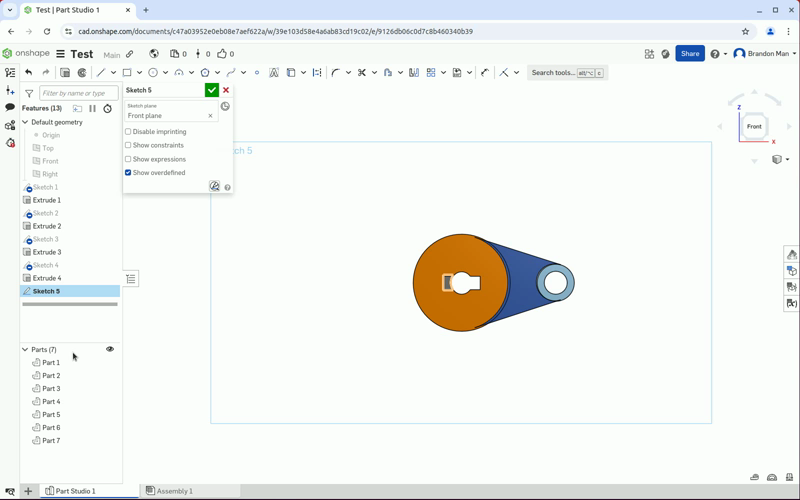
key(y)
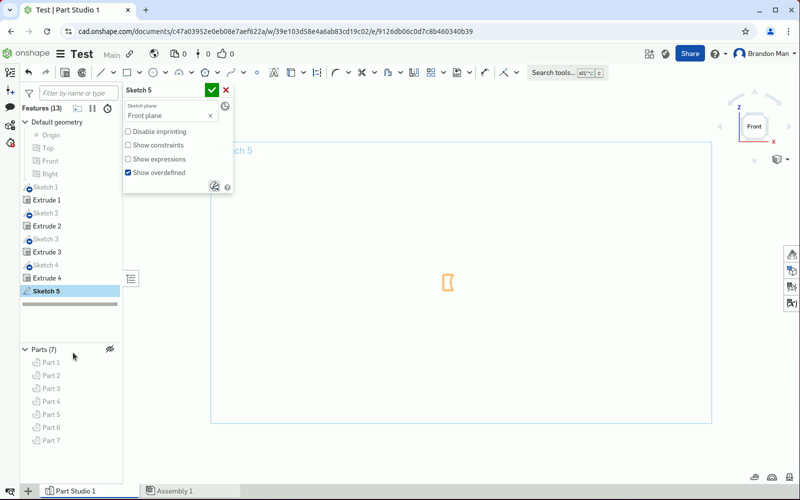
key(c)
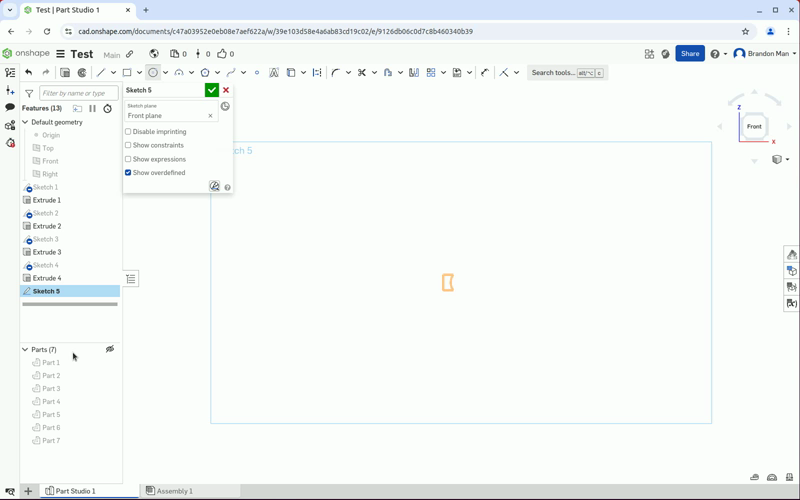
key_down(shift)
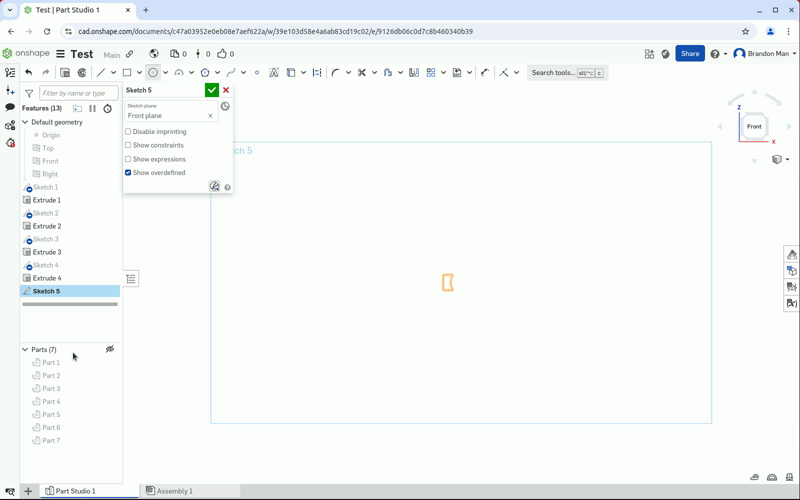
mouse_move(461, 282)
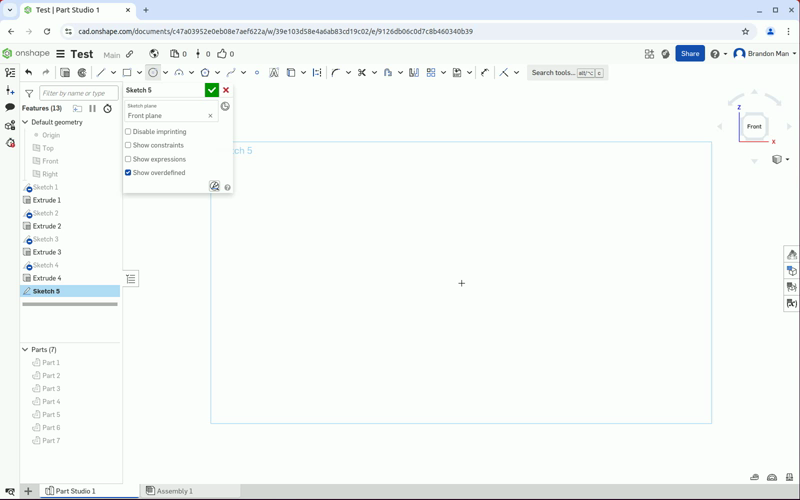
click(461, 282)
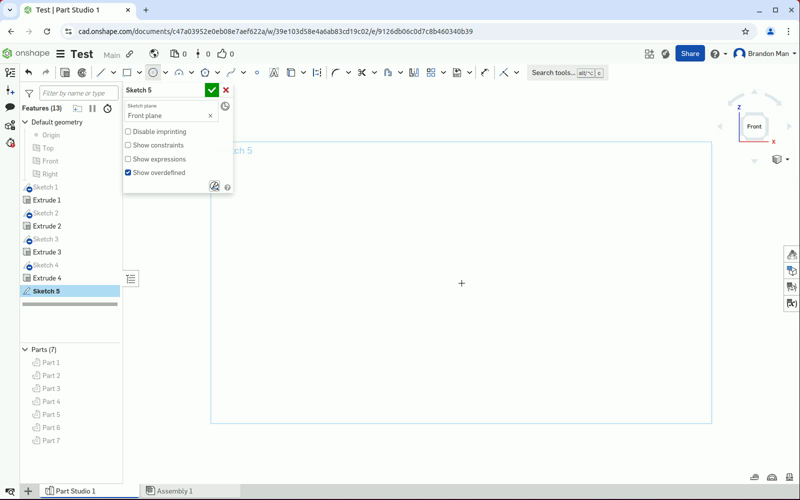
key_up(shift)
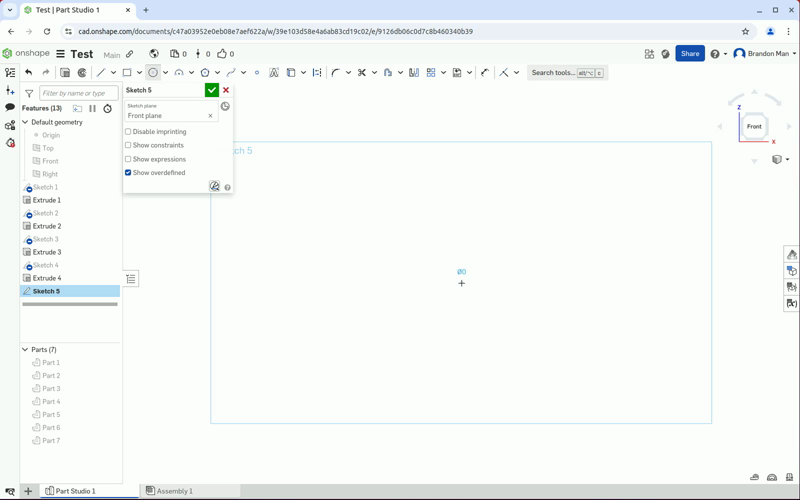
mouse_move(510, 282)
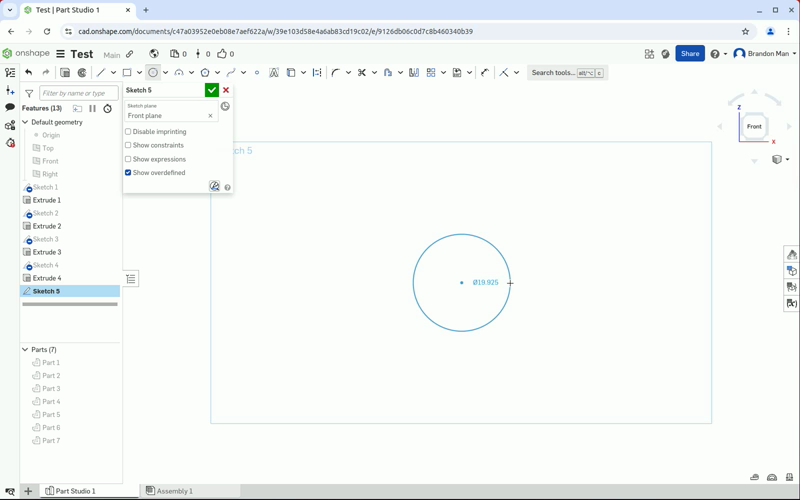
click(510, 282)
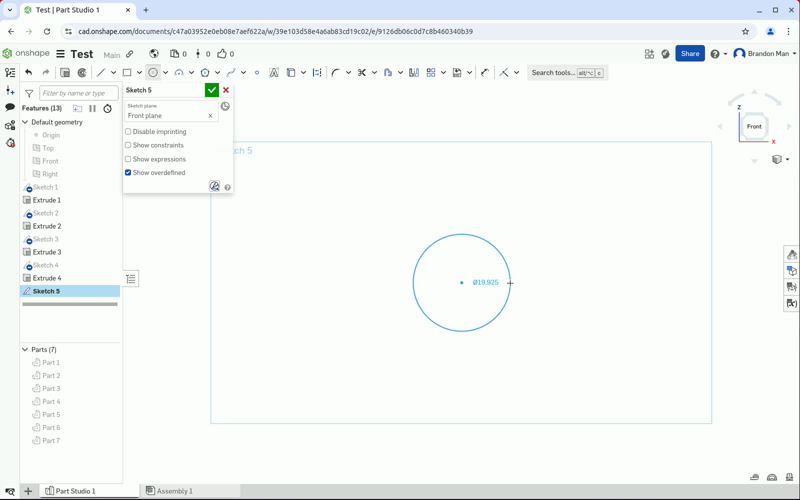
key(esc)
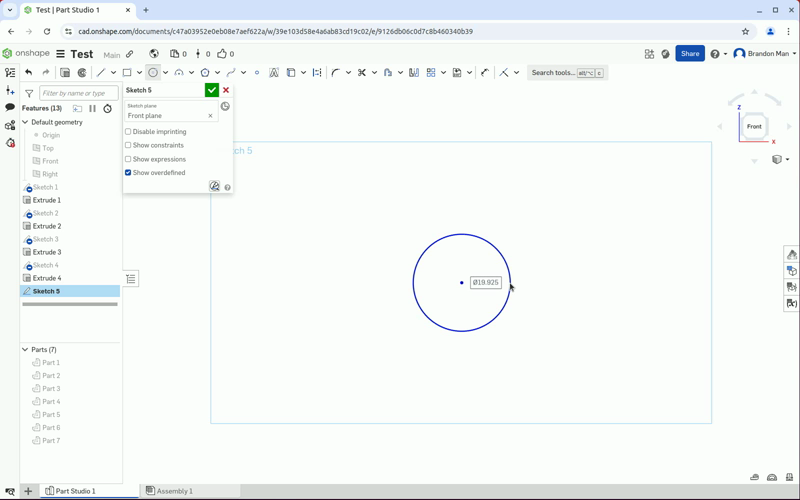
key(l)
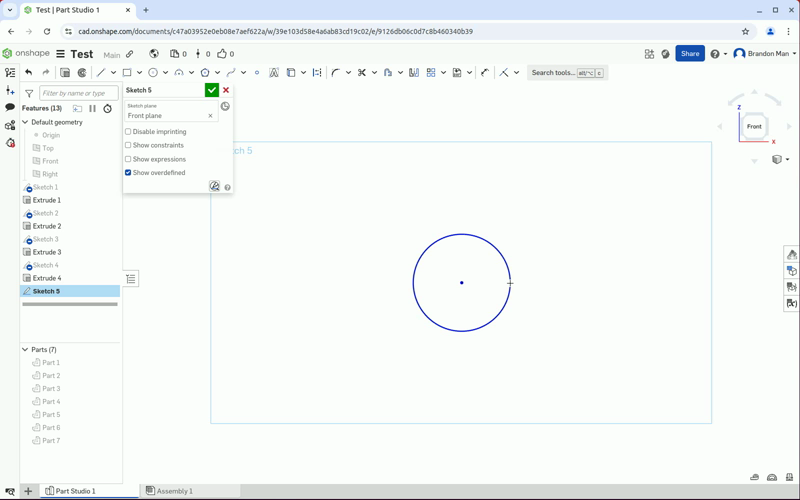
key_down(shift)
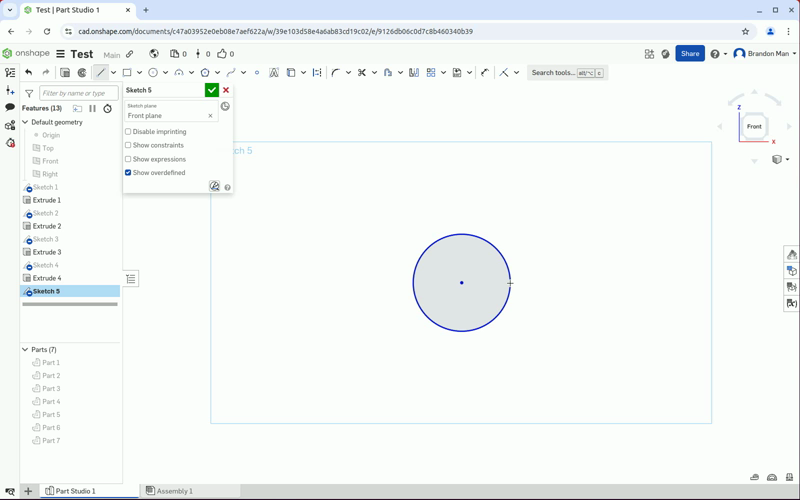
mouse_move(443, 289)
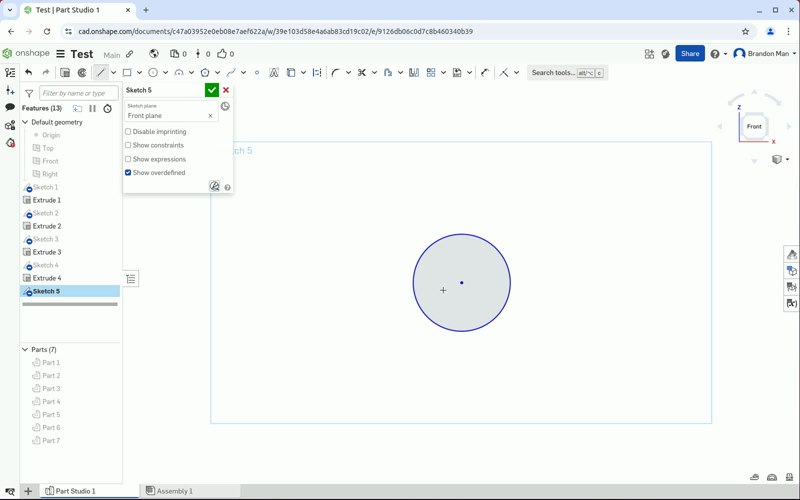
click(443, 289)
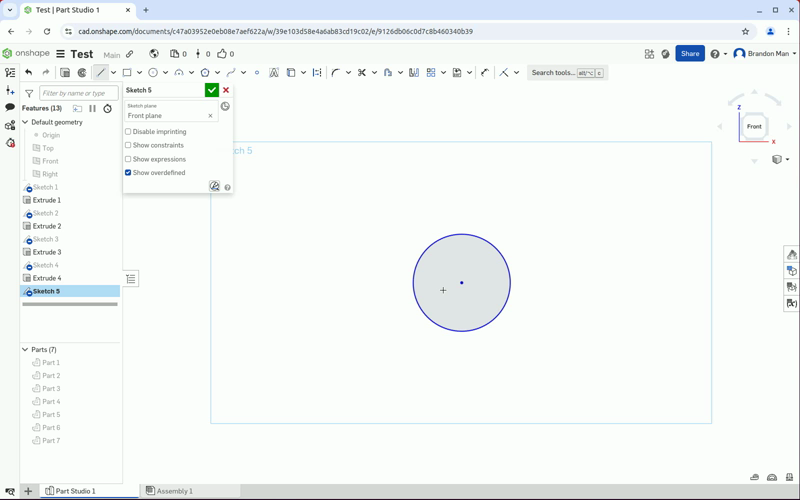
key_up(shift)
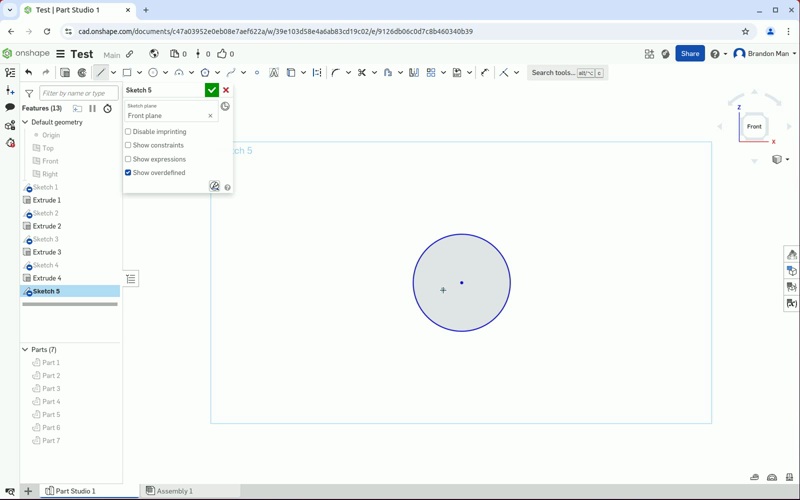
key_down(shift)
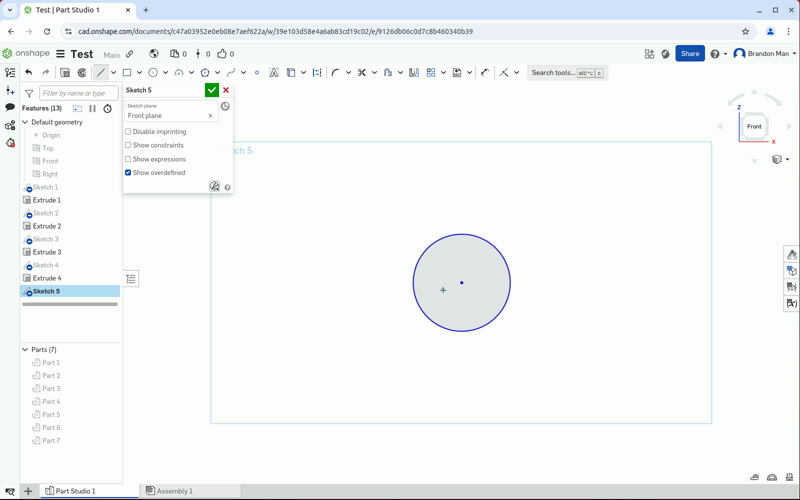
mouse_move(473, 289)
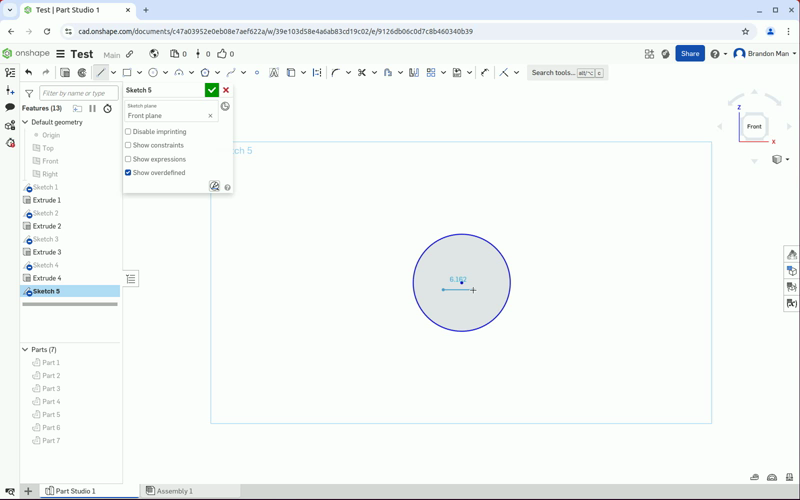
mouse_move(453, 289)
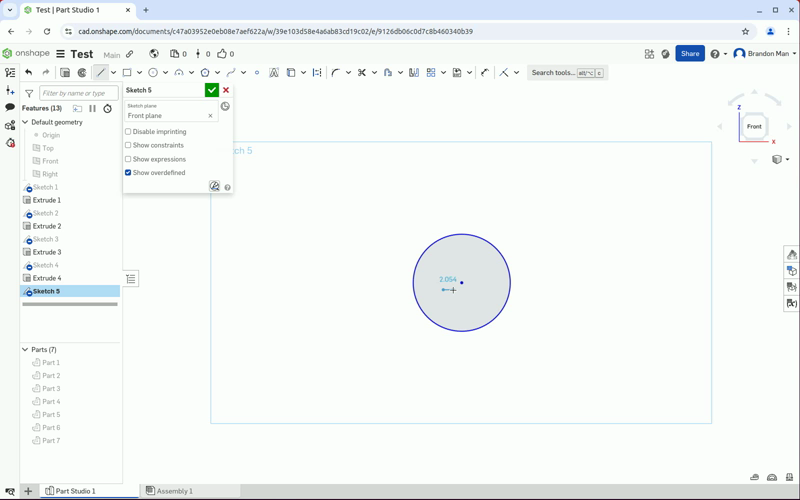
click(453, 289)
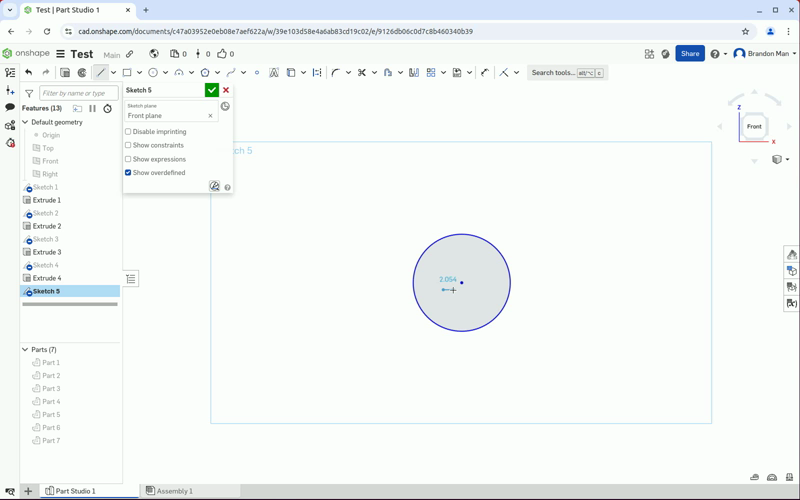
key_up(shift)
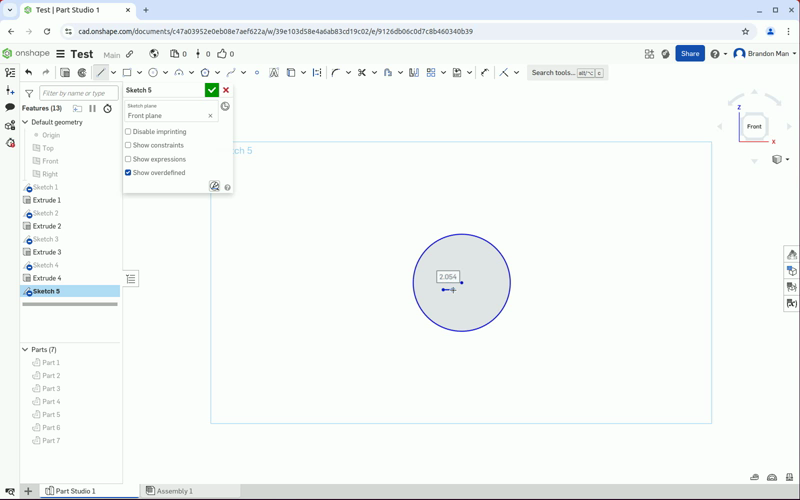
key(esc)
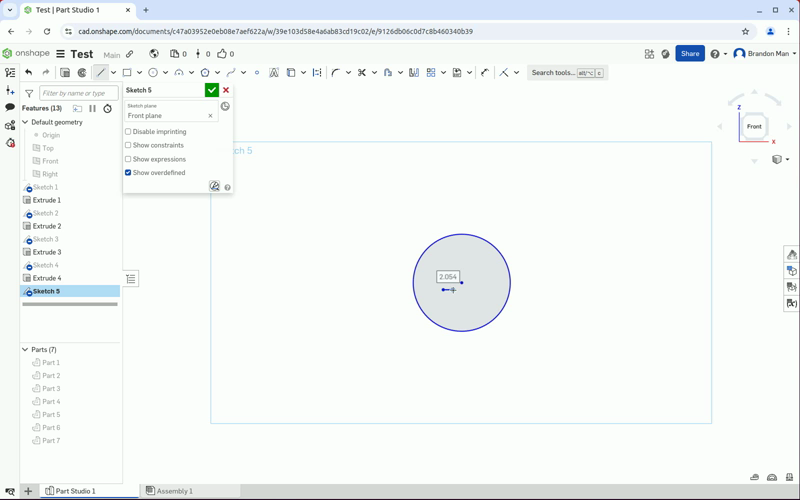
key(a)
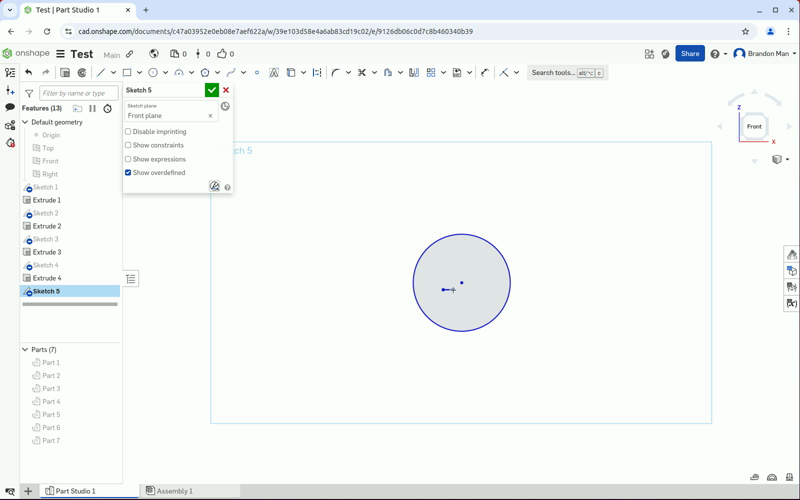
mouse_move(453, 289)
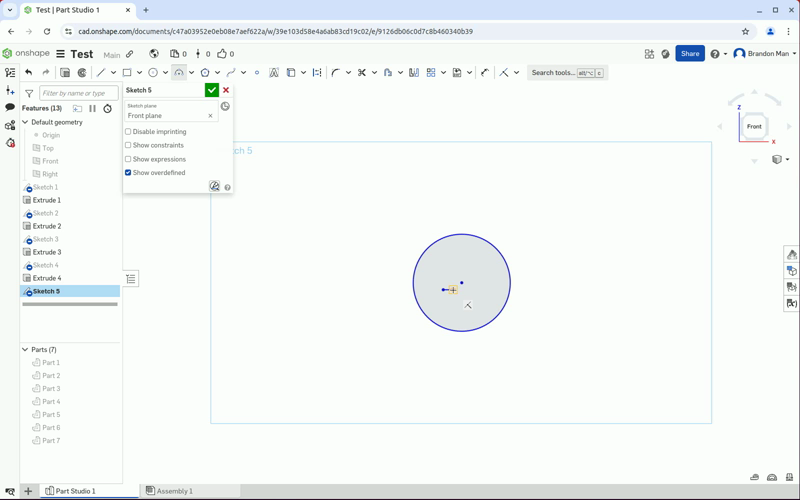
click(453, 289)
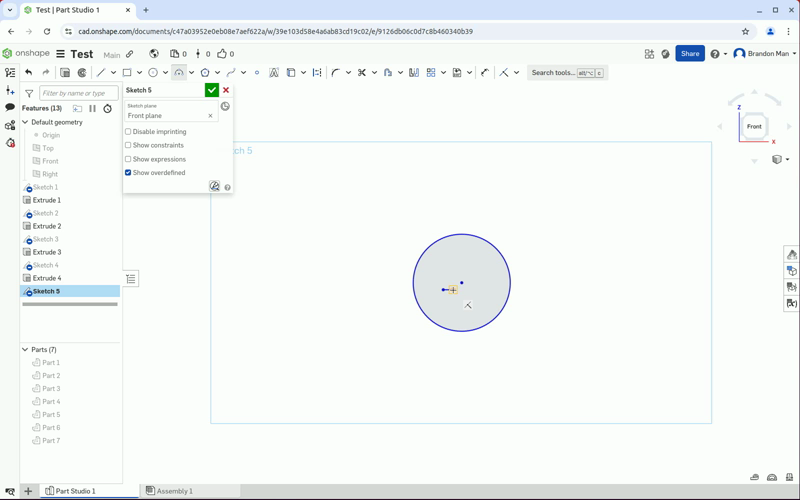
key_down(shift)
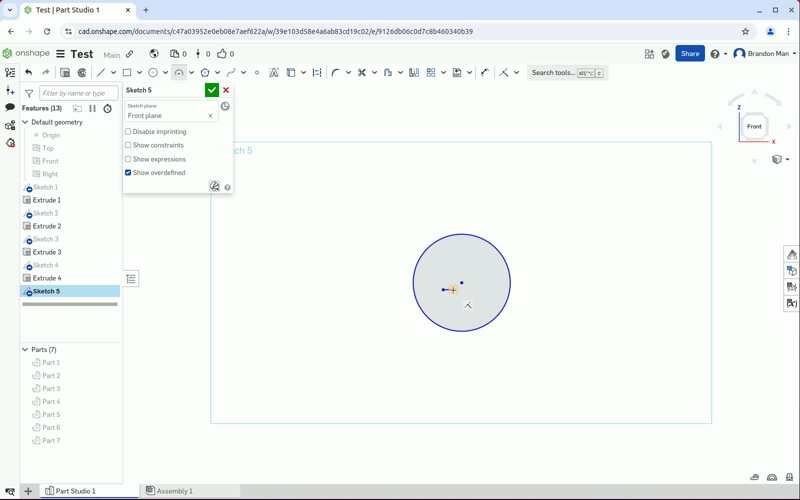
mouse_move(470, 289)
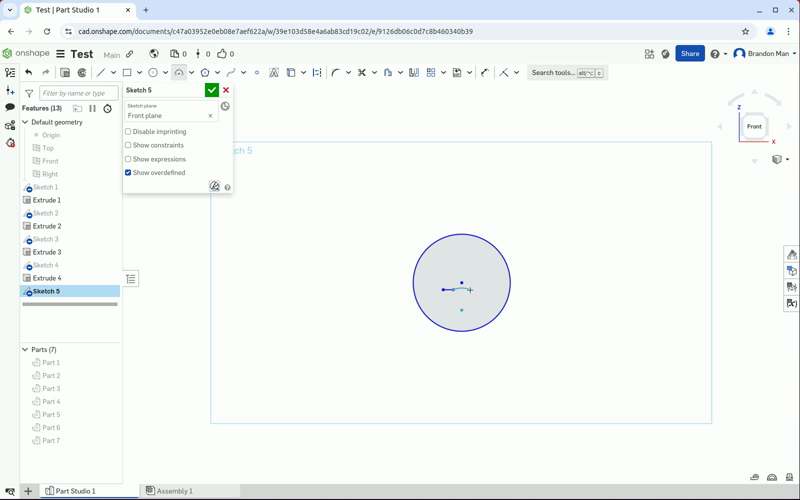
click(470, 289)
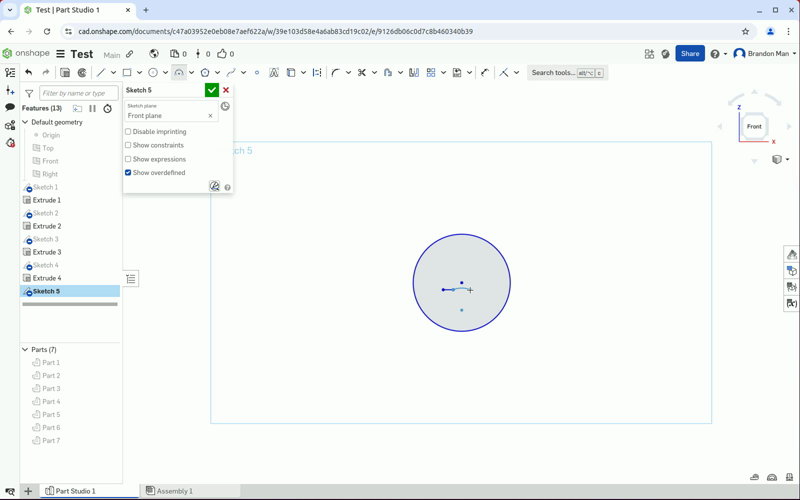
mouse_move(461, 294)
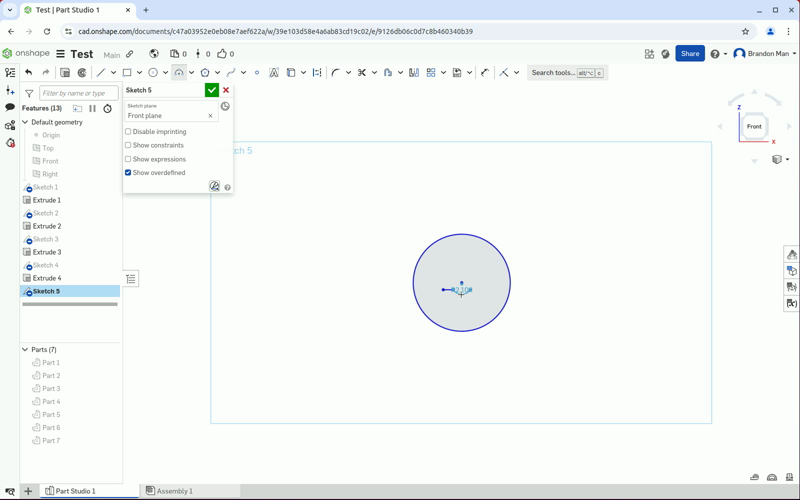
click(461, 294)
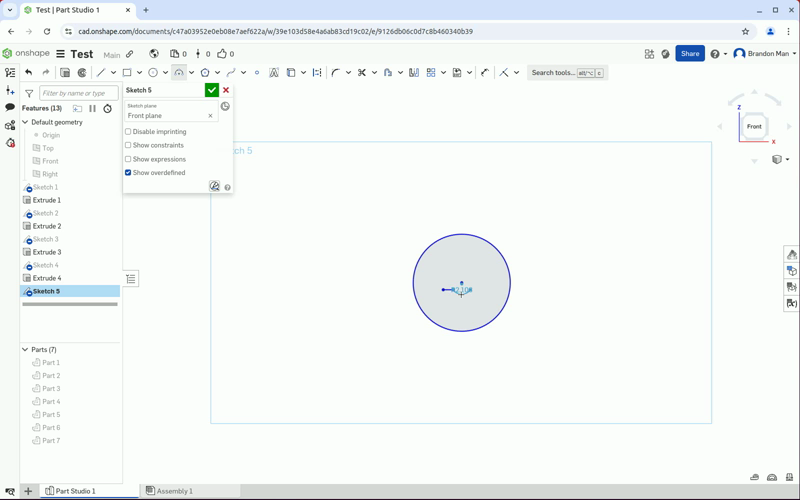
key_up(shift)
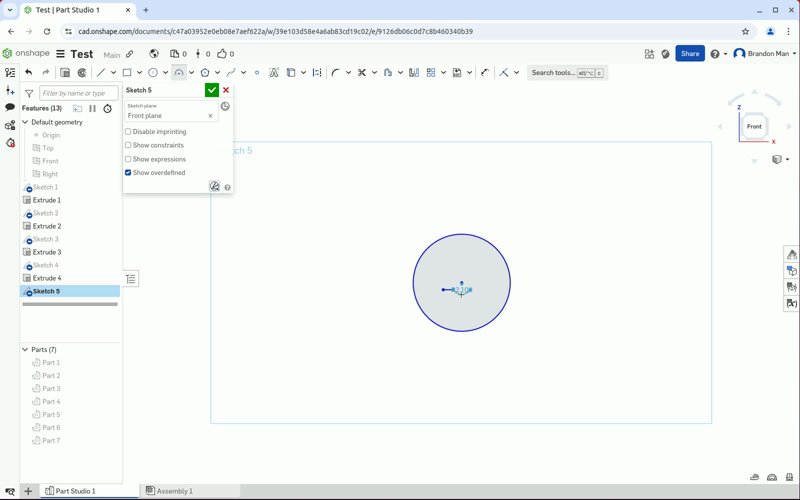
key(esc)
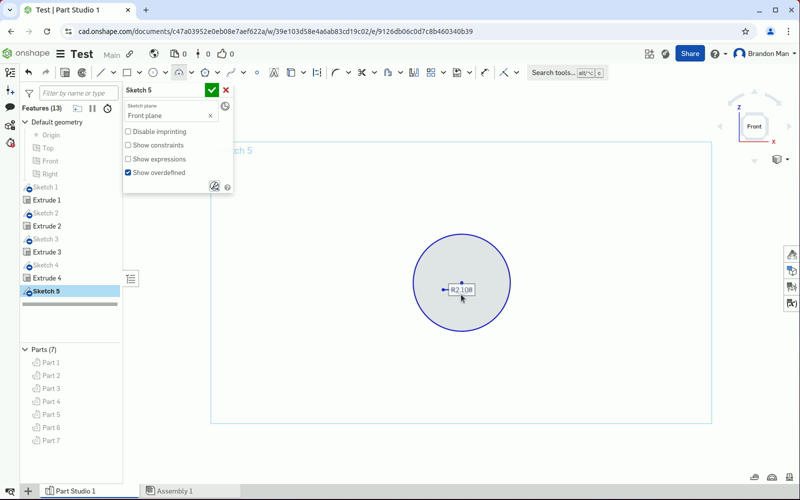
key(l)
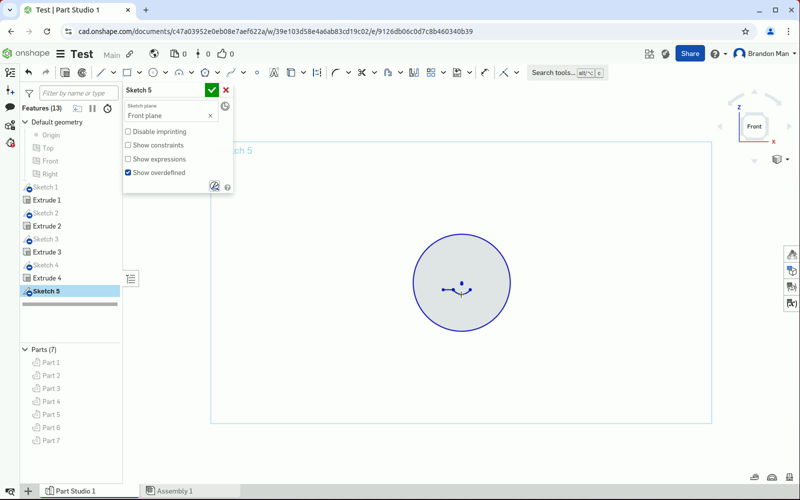
mouse_move(470, 289)
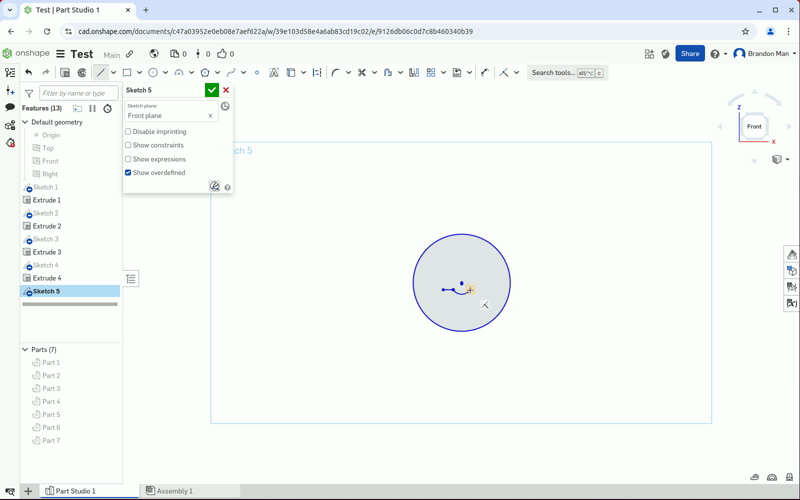
click(470, 289)
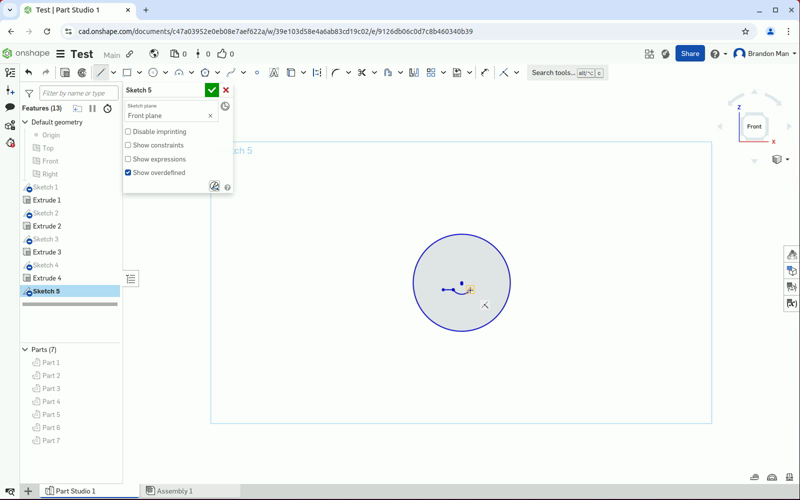
key_down(shift)
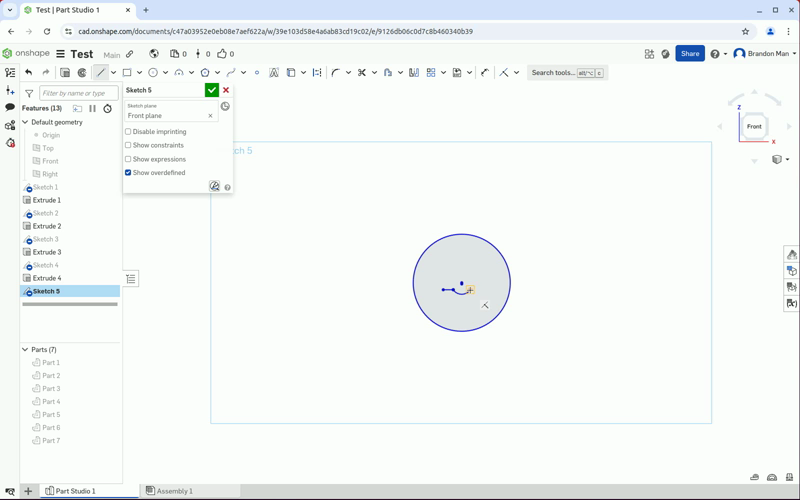
mouse_move(500, 289)
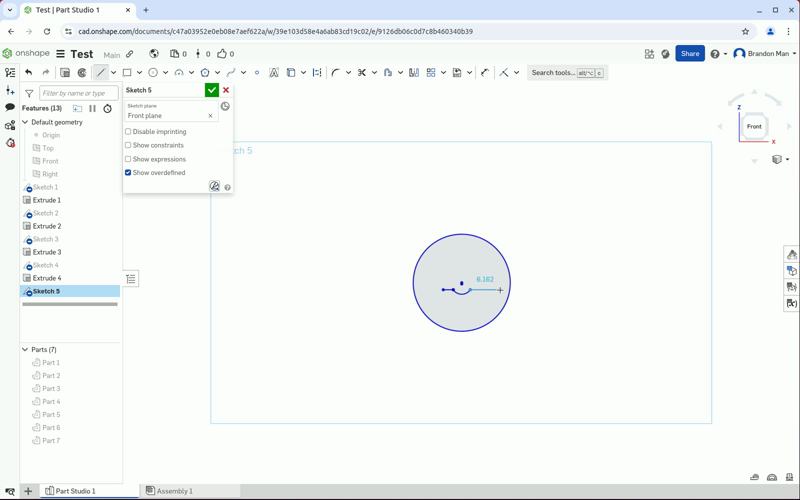
mouse_move(480, 289)
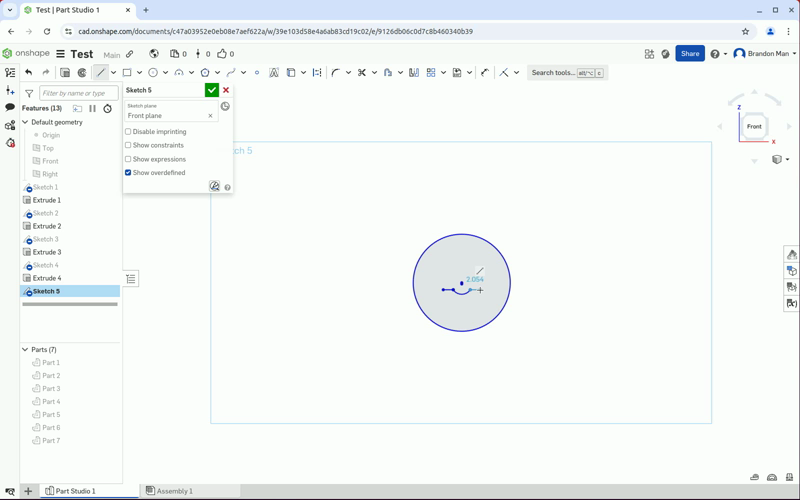
click(480, 289)
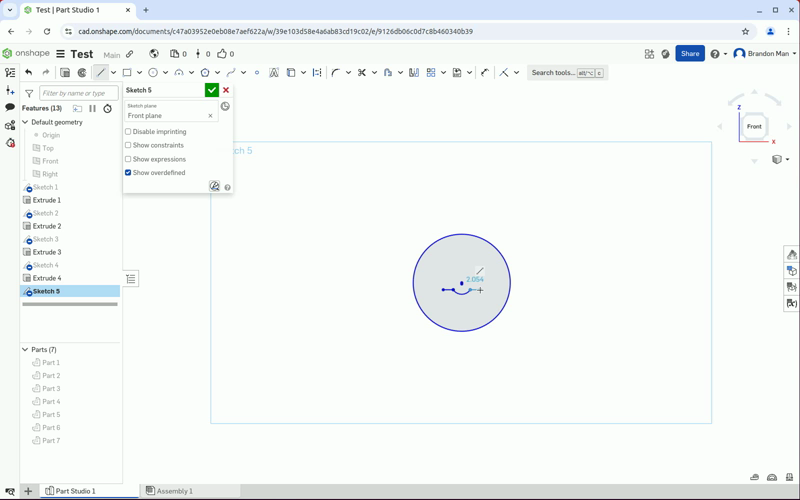
key_up(shift)
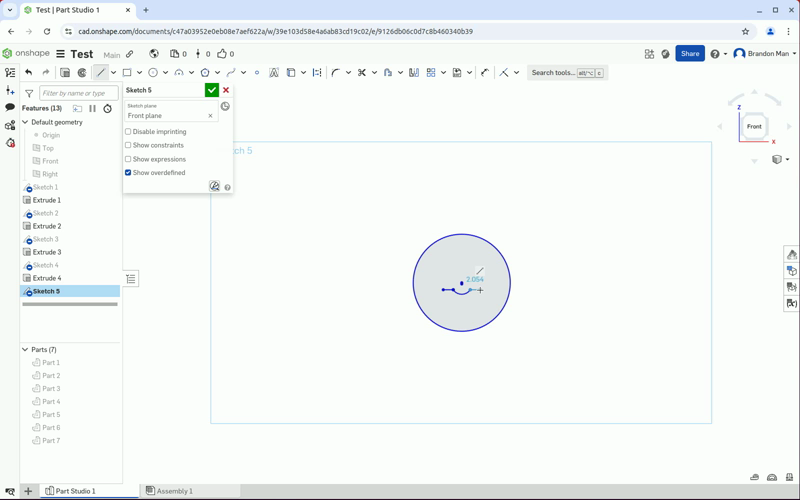
key_down(shift)
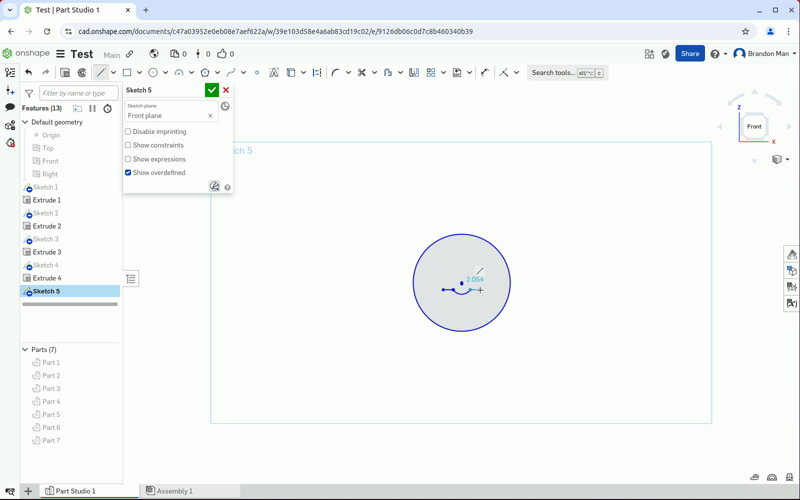
mouse_move(510, 289)
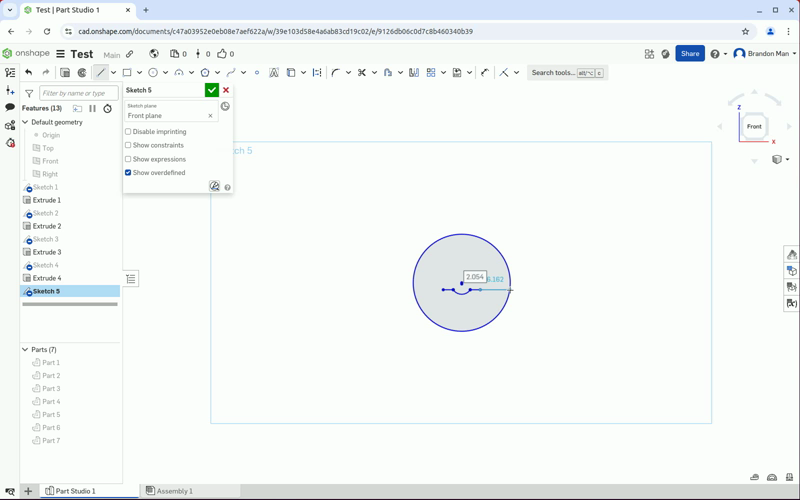
mouse_move(480, 276)
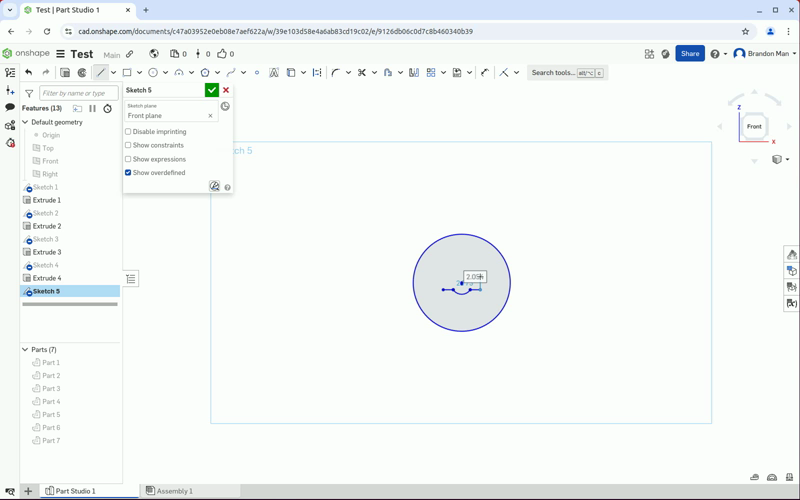
click(480, 276)
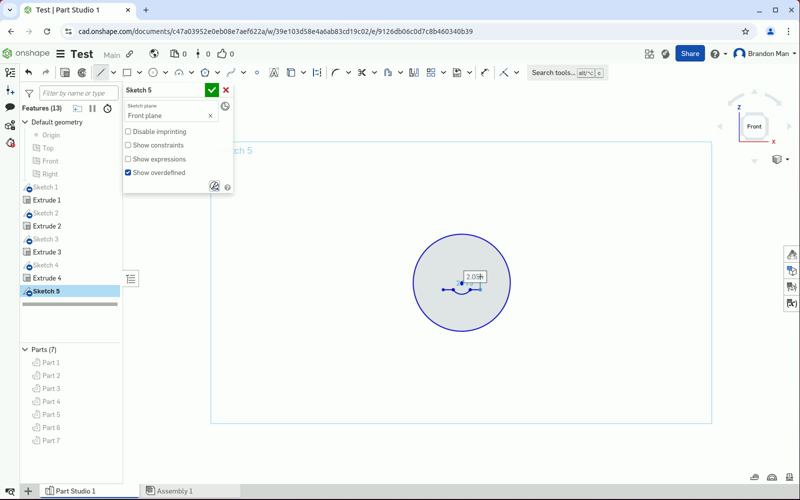
key_up(shift)
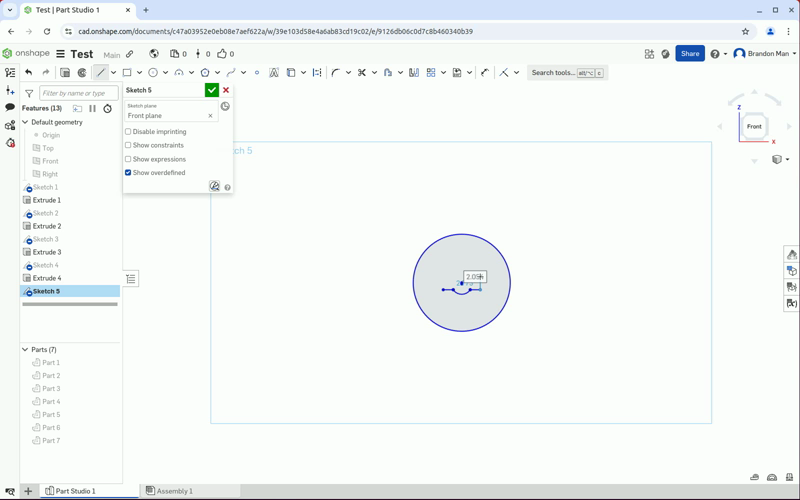
key_down(shift)
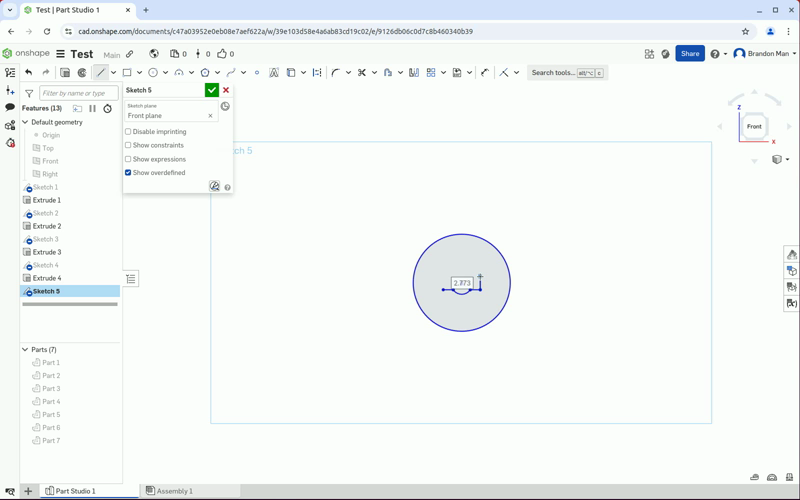
mouse_move(510, 276)
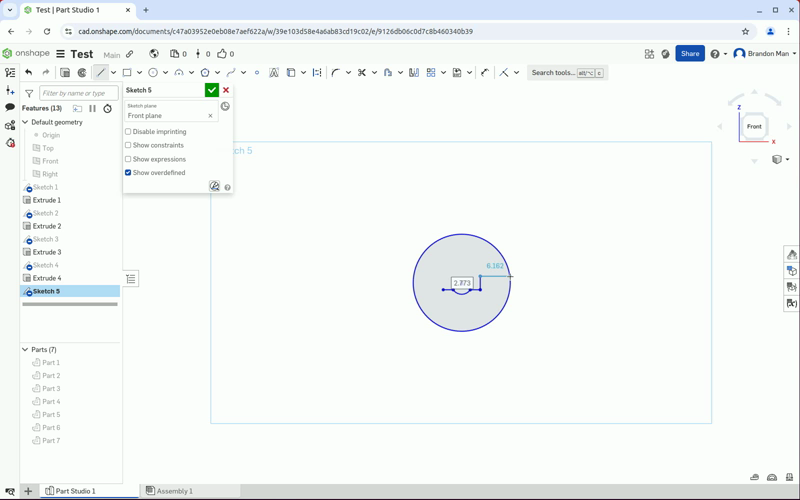
mouse_move(470, 276)
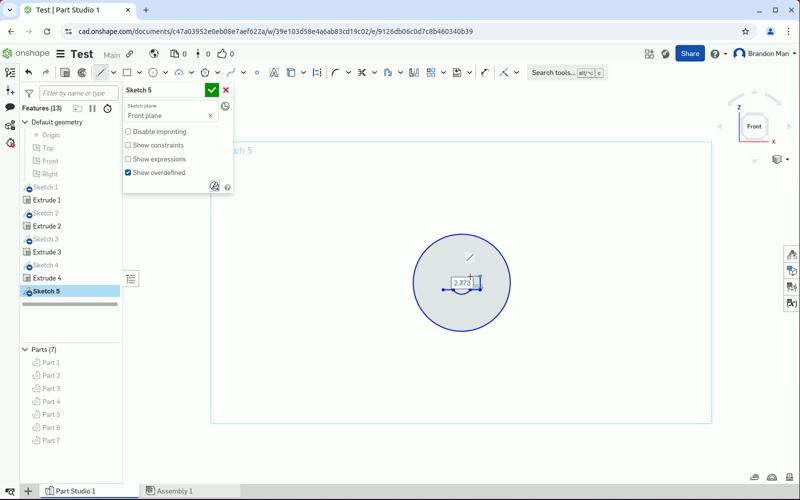
click(470, 276)
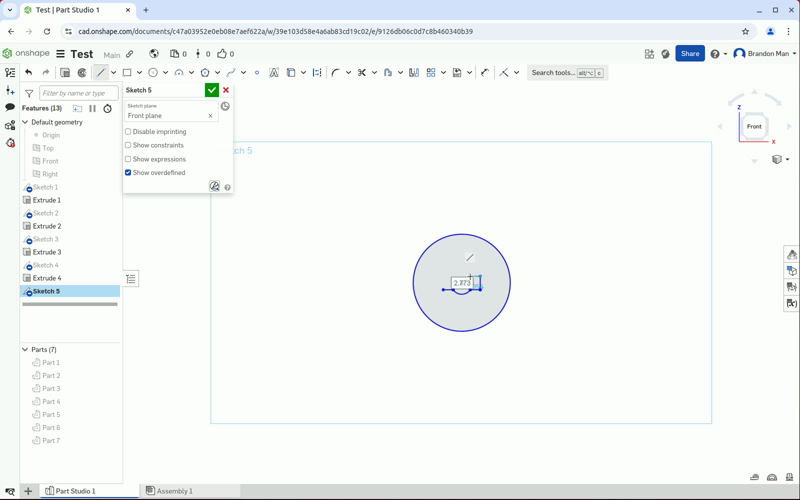
key_up(shift)
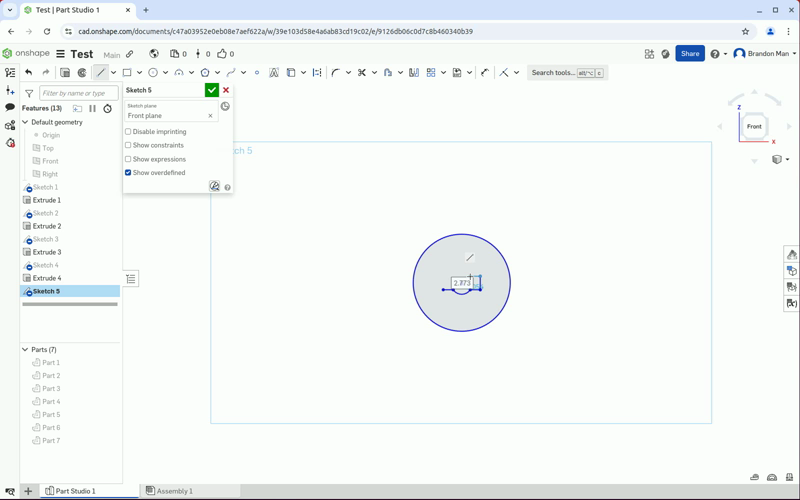
key(esc)
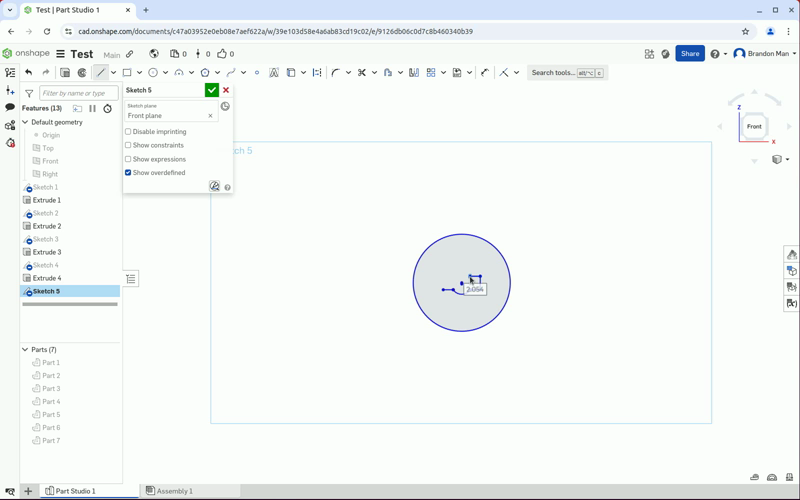
key(a)
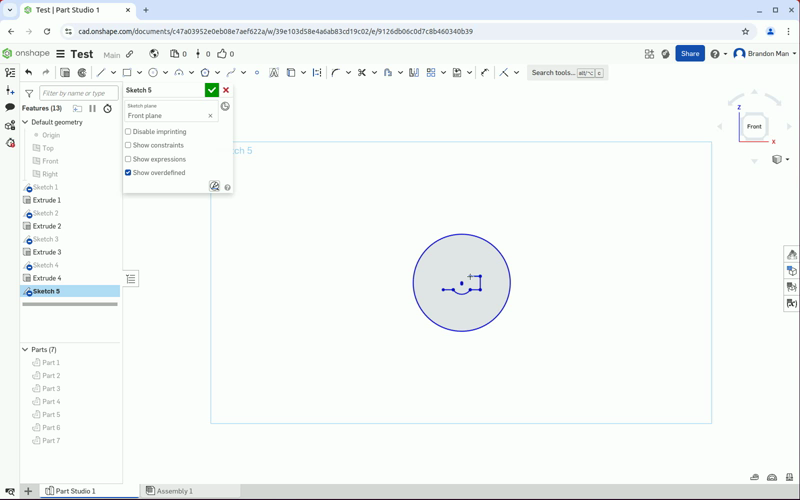
mouse_move(470, 276)
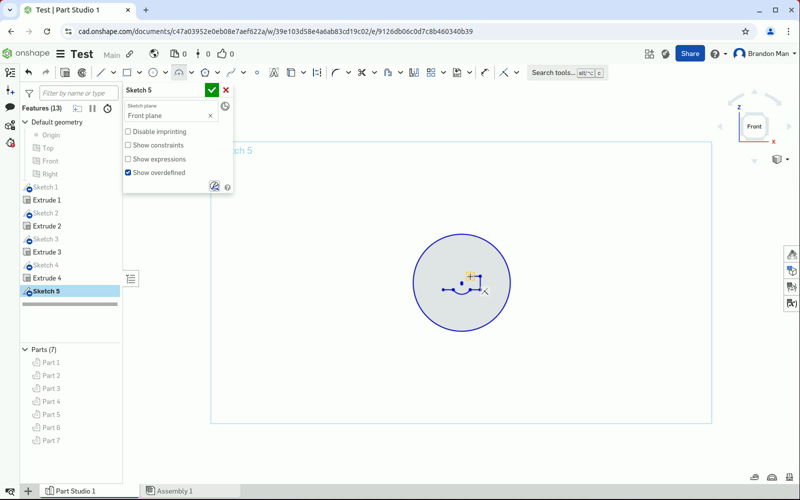
click(470, 276)
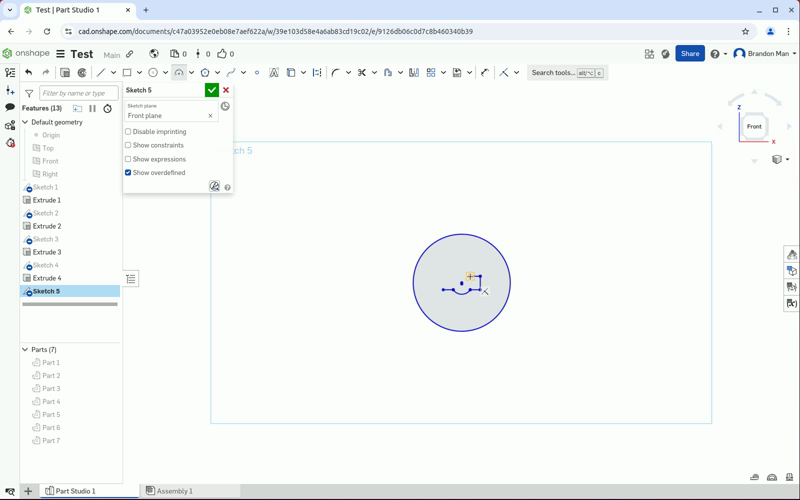
key_down(shift)
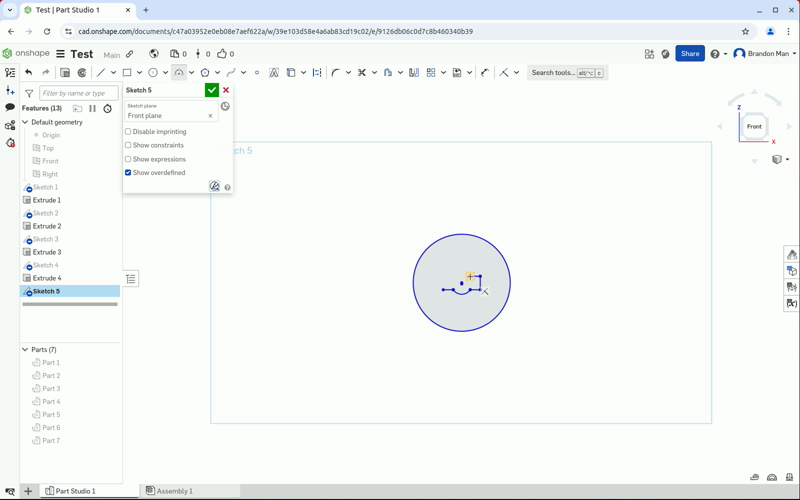
mouse_move(453, 276)
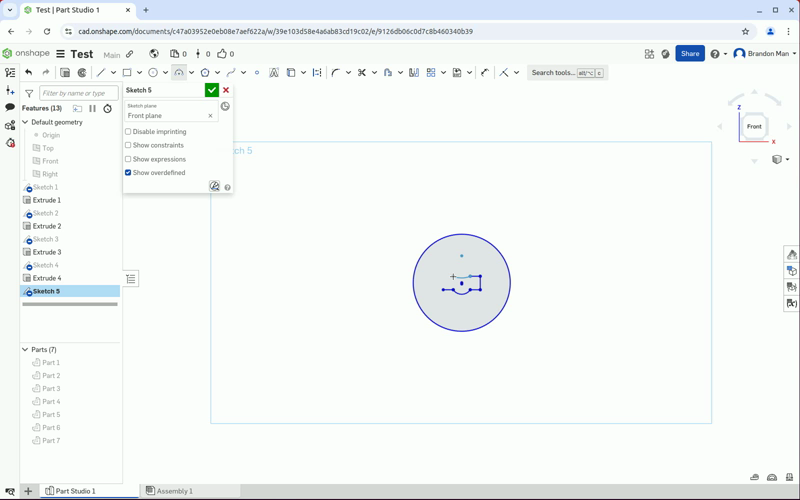
click(453, 276)
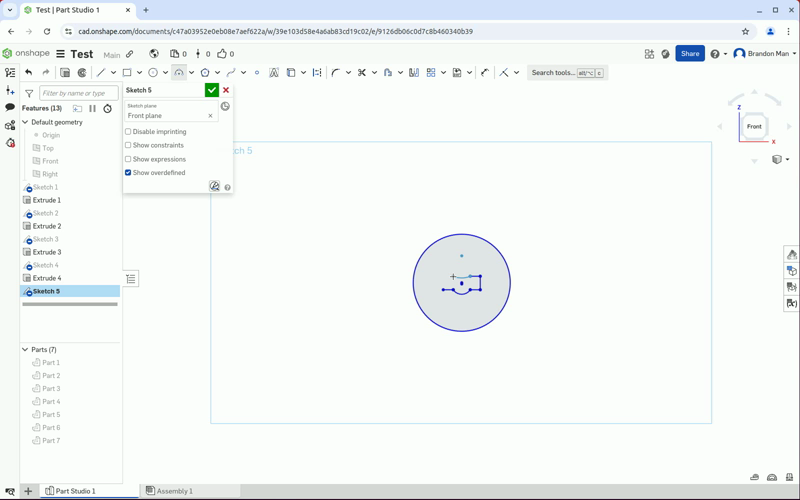
mouse_move(461, 271)
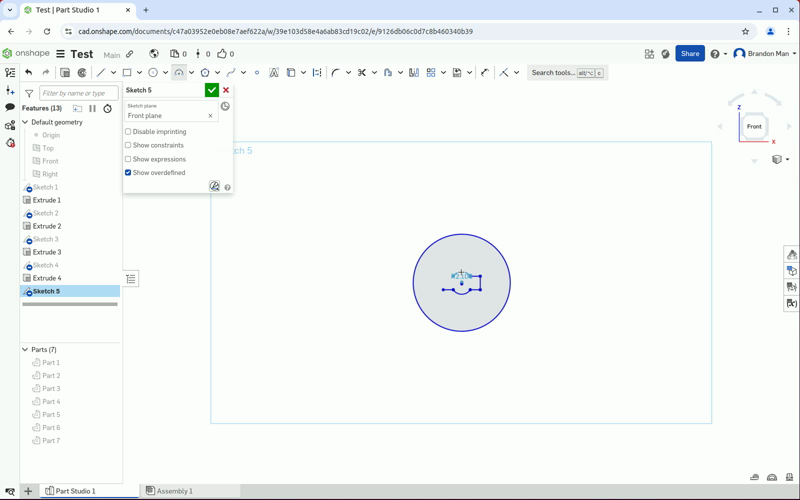
click(461, 271)
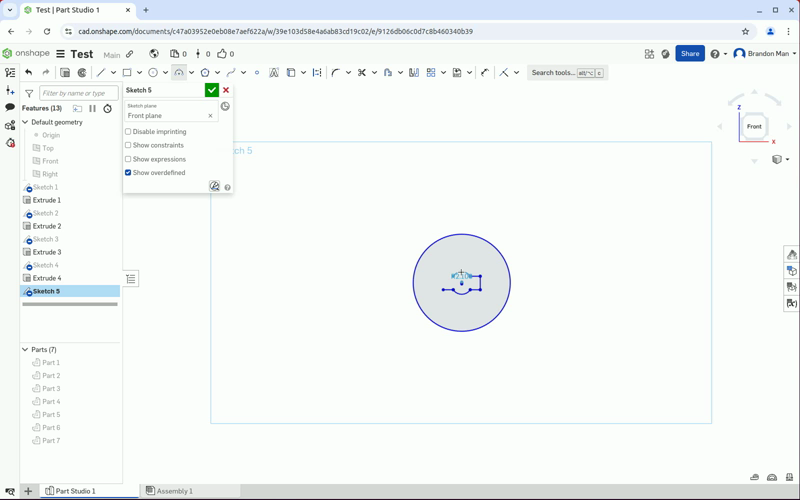
key_up(shift)
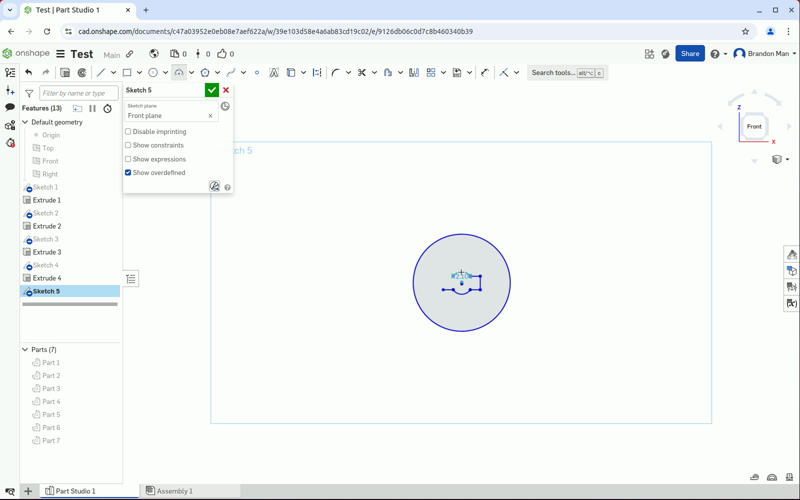
key(esc)
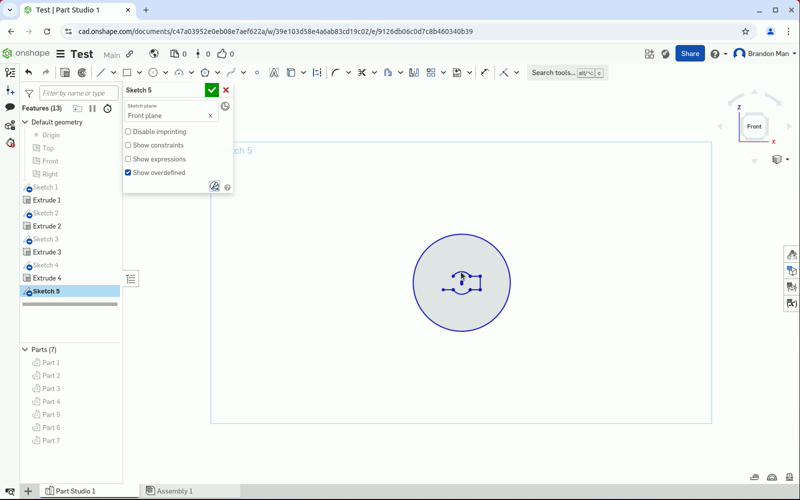
key(l)
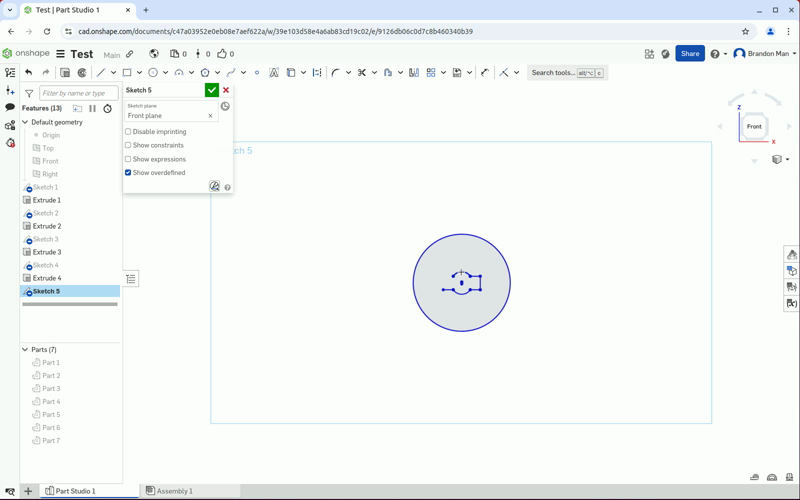
mouse_move(453, 276)
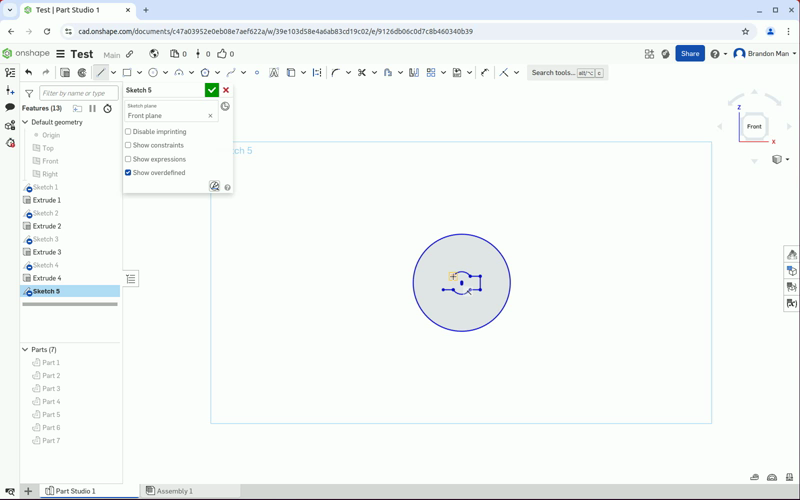
click(453, 276)
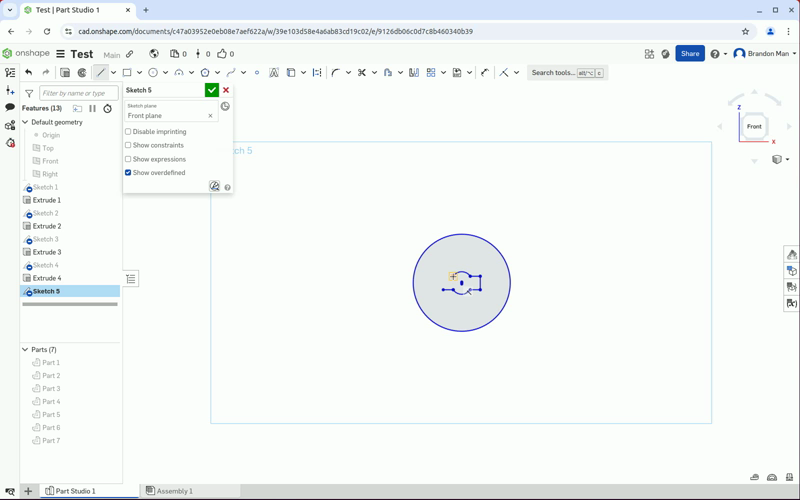
key_down(shift)
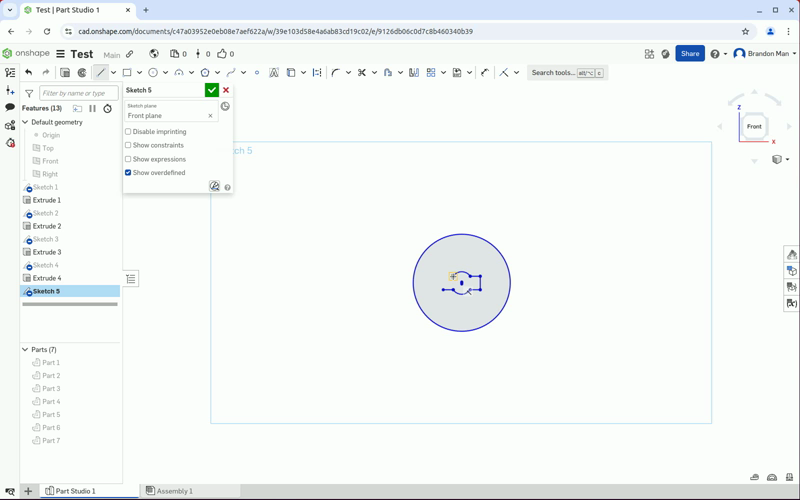
mouse_move(483, 276)
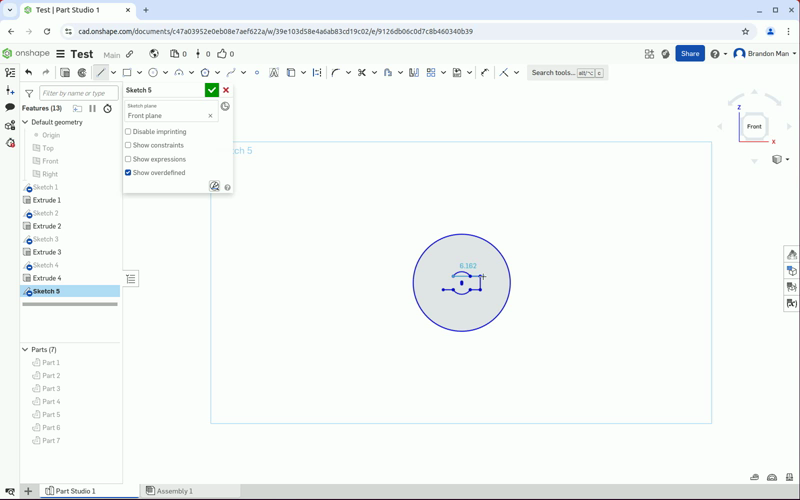
mouse_move(443, 276)
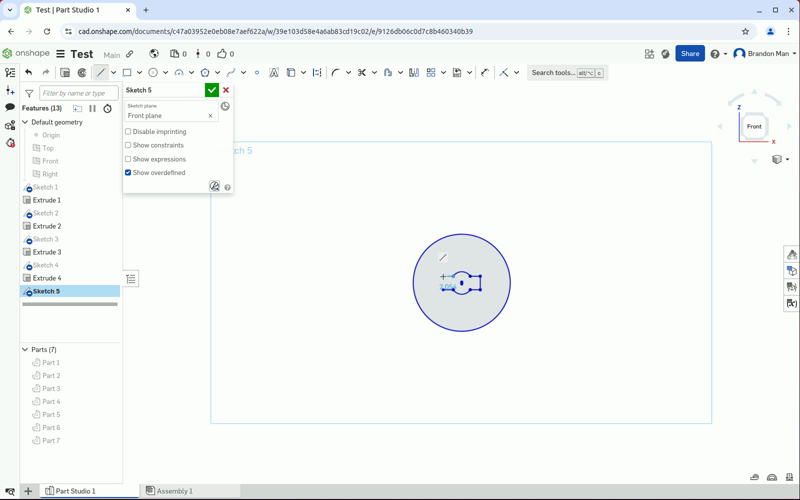
click(443, 276)
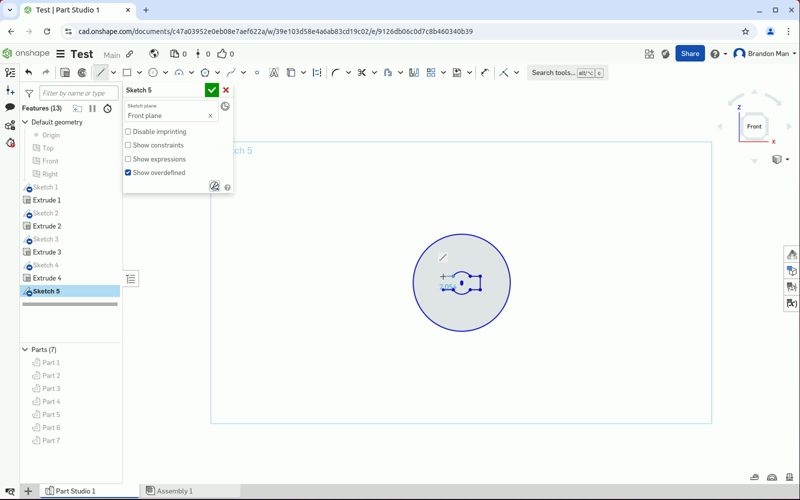
key_up(shift)
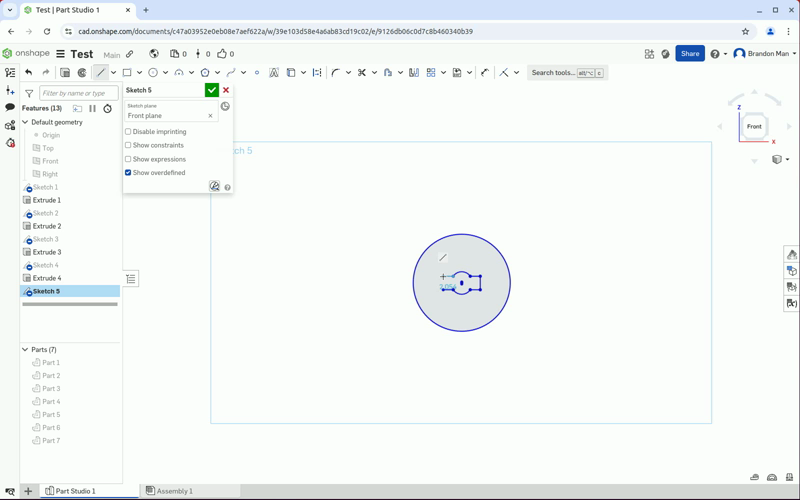
mouse_move(473, 276)
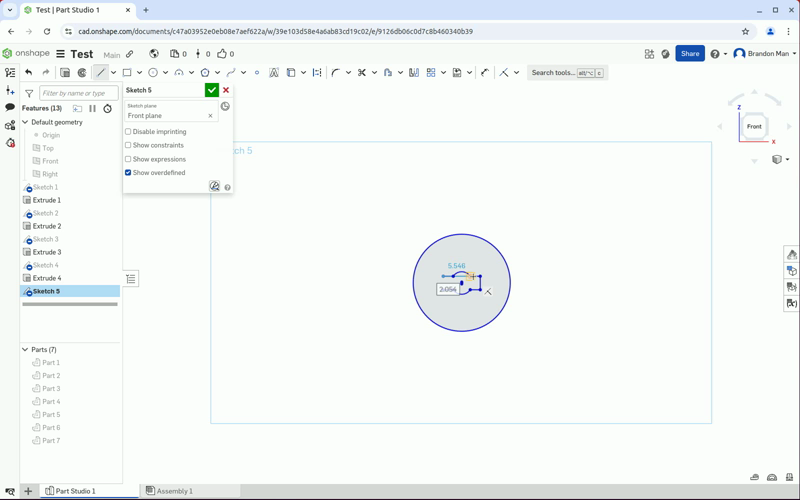
key_down(shift)
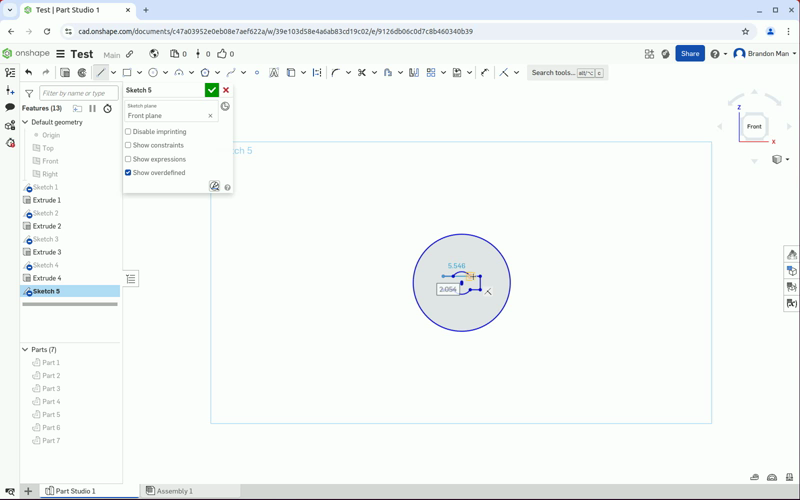
mouse_move(443, 289)
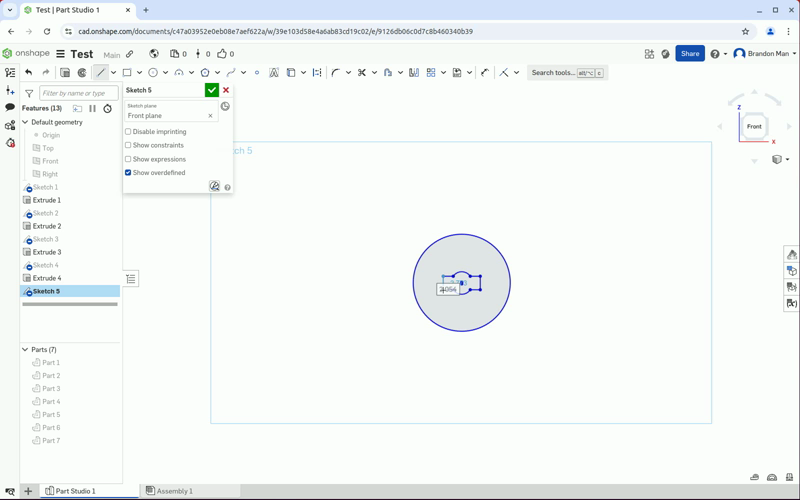
key_up(shift)
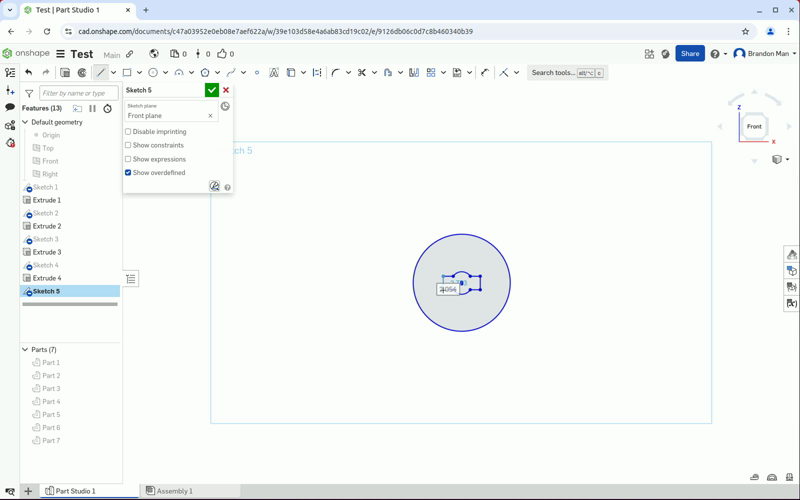
click(443, 289)
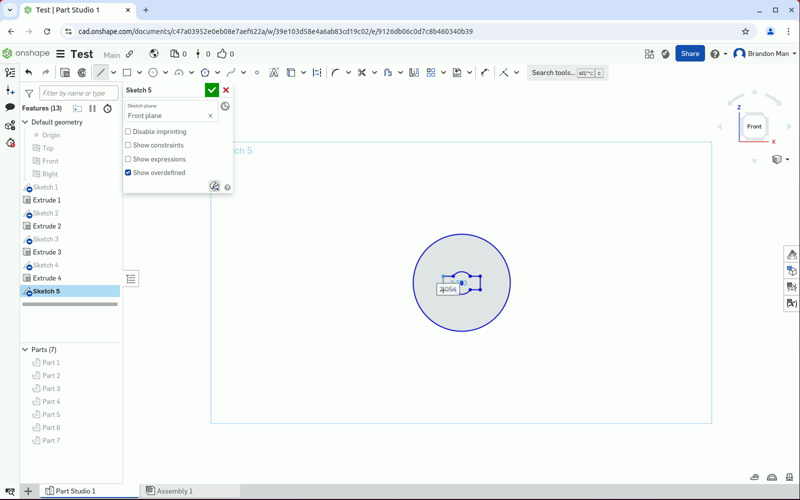
key(esc)
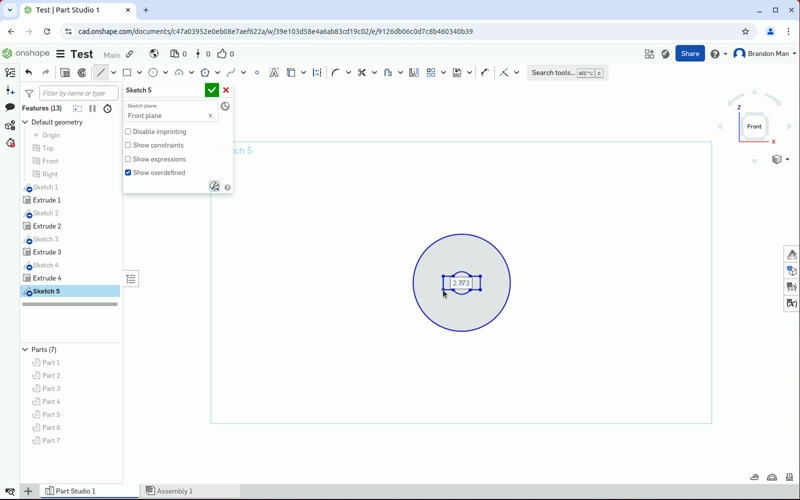
mouse_move(438, 247)
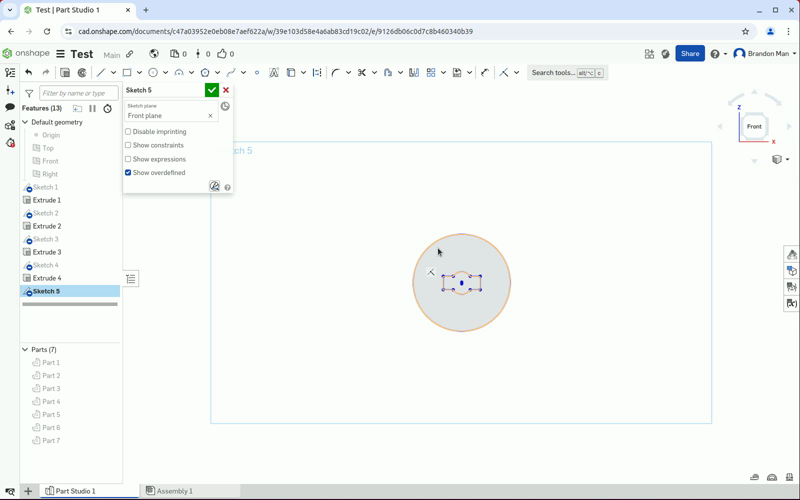
click(438, 247)
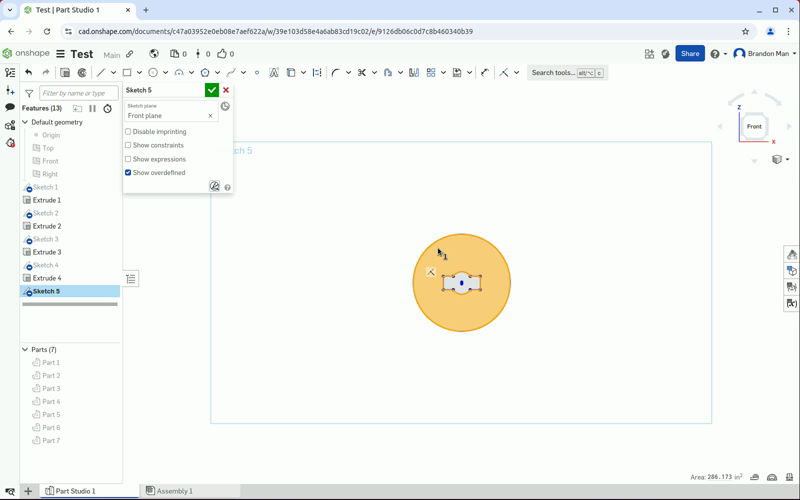
mouse_move(73, 352)
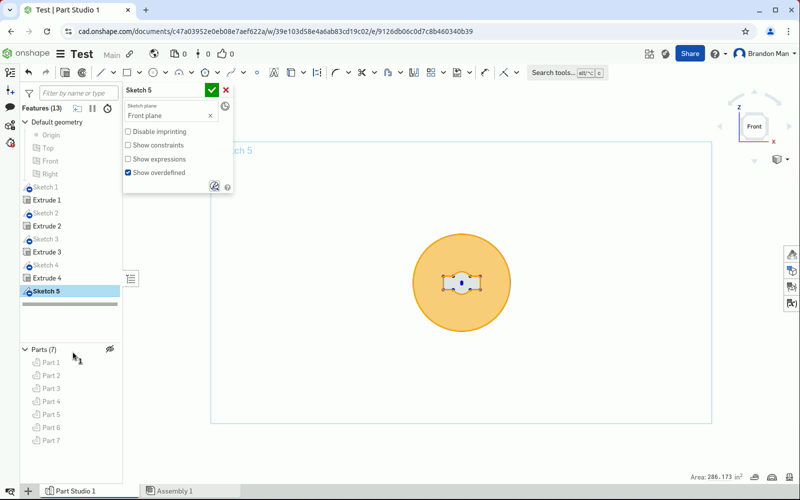
key(shift+y)
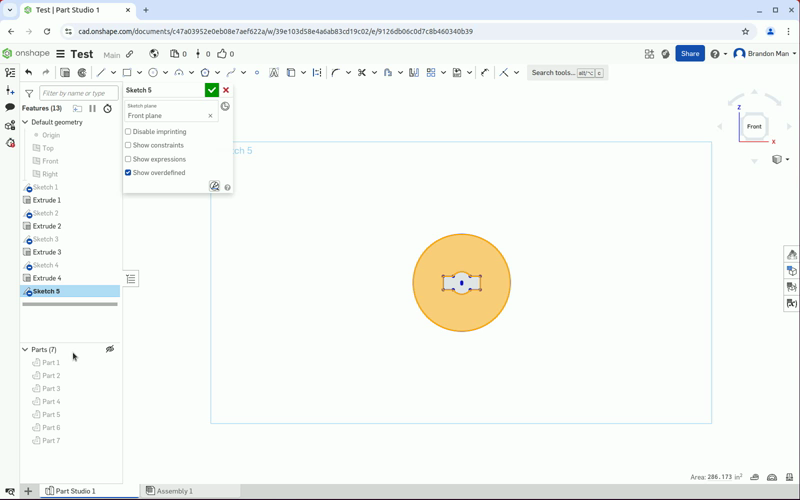
key(shift+e)
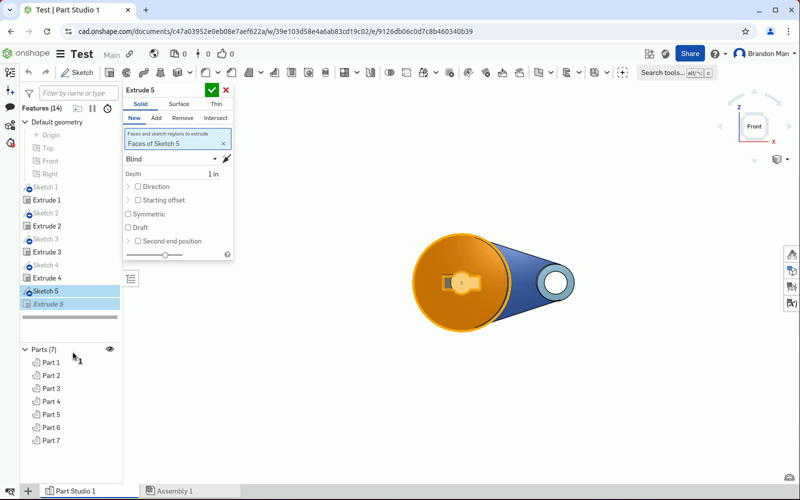
mouse_move(143, 106)
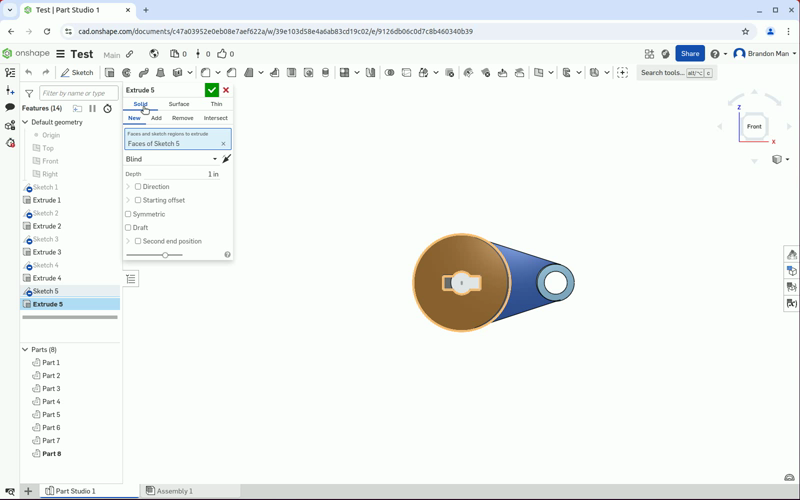
click(143, 106)
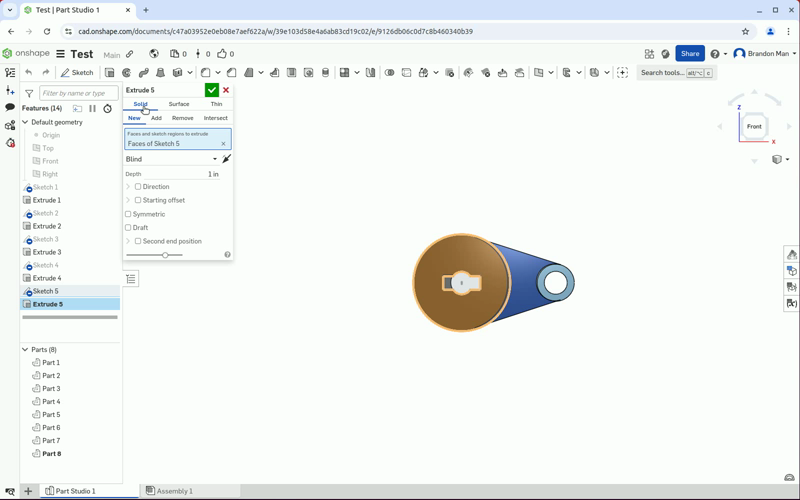
mouse_move(137, 120)
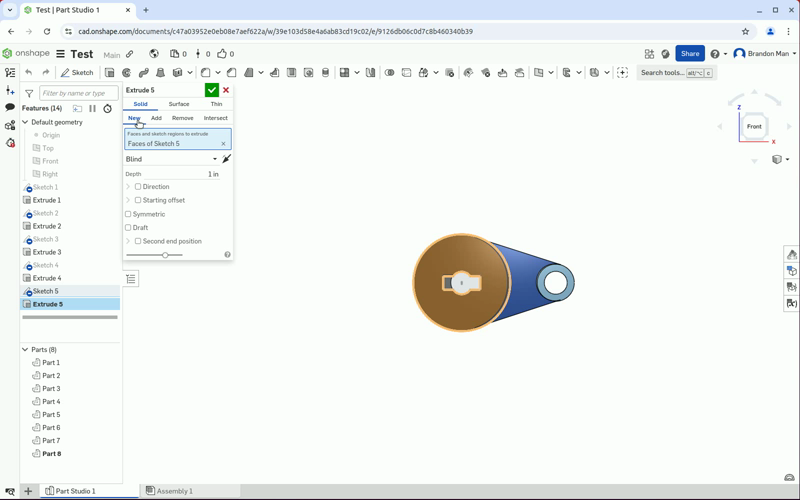
click(137, 120)
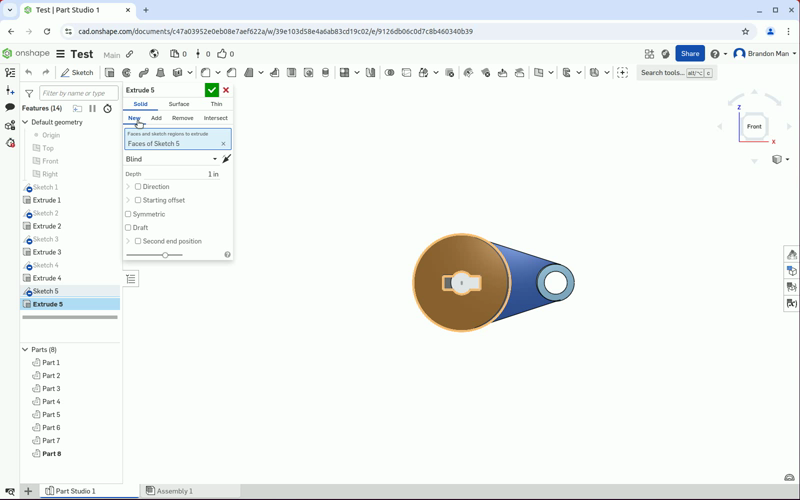
key(tab, 4)
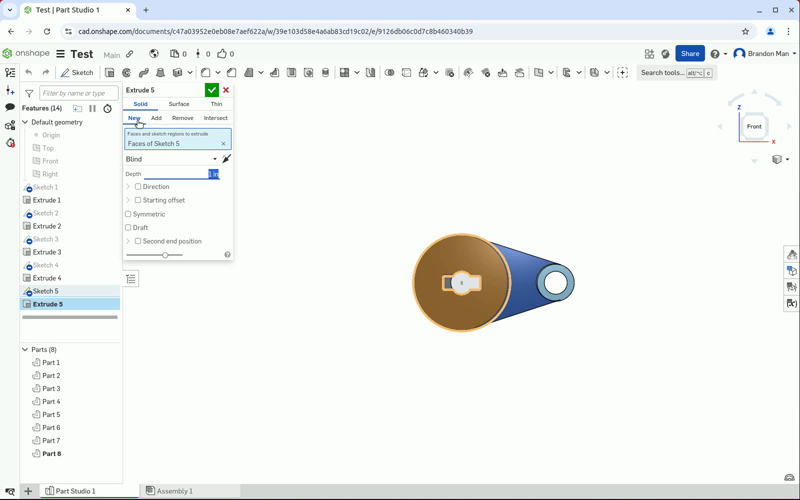
text(12.036)
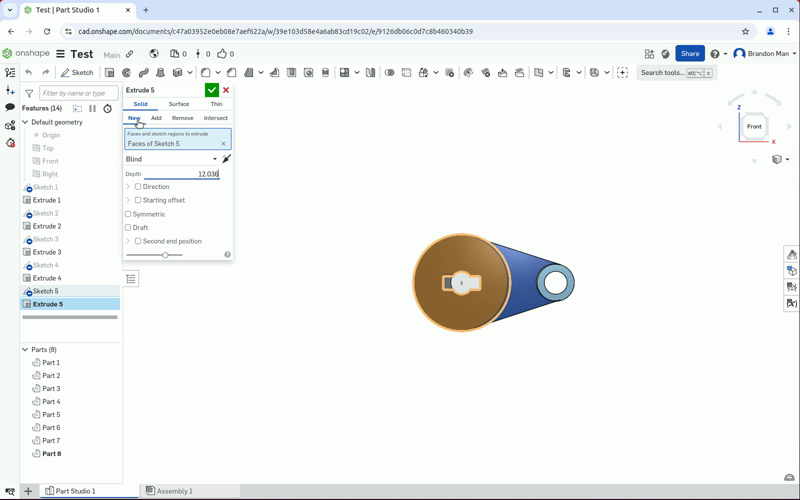
key(enter)
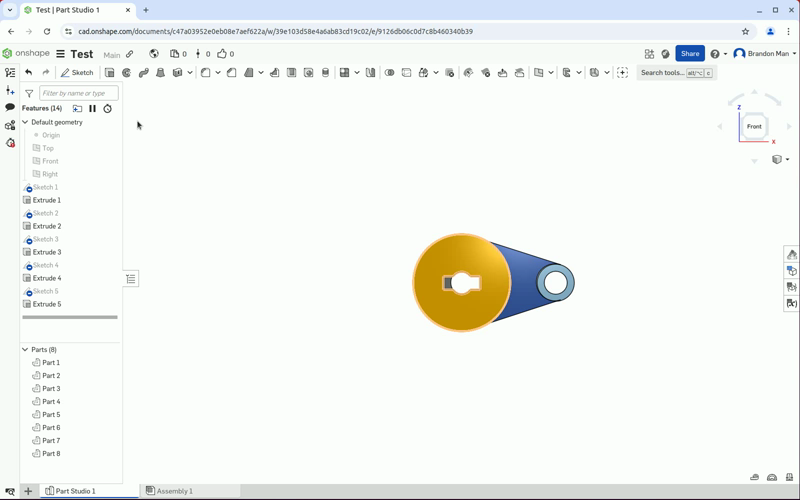
key(shift+h)
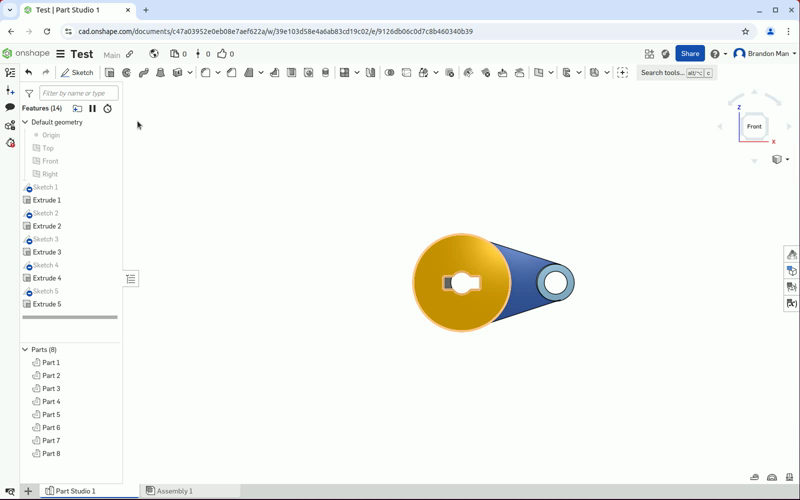
key(shift+h)
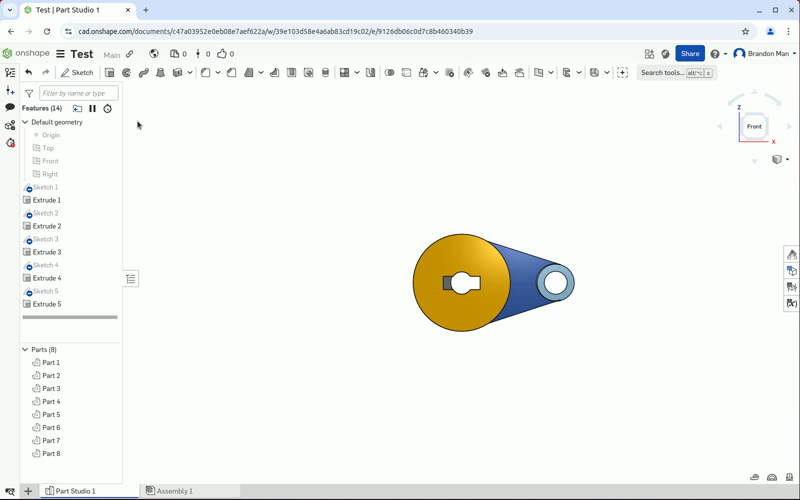
mouse_move(73, 189)
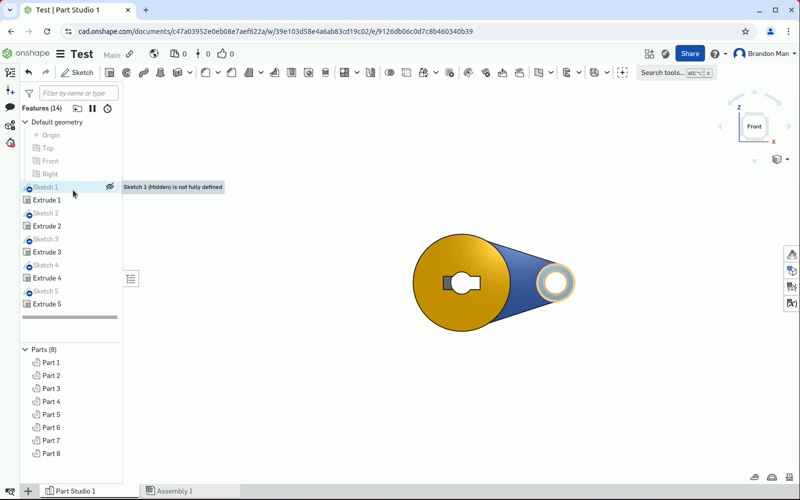
click(73, 189)
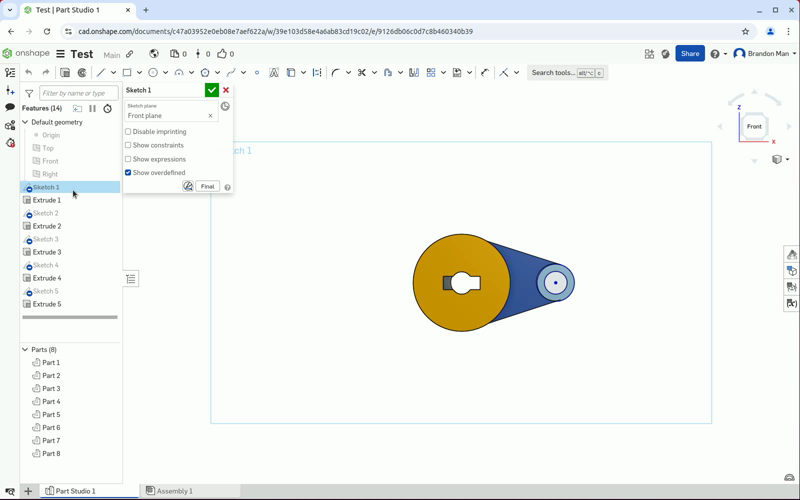
mouse_move(229, 92)
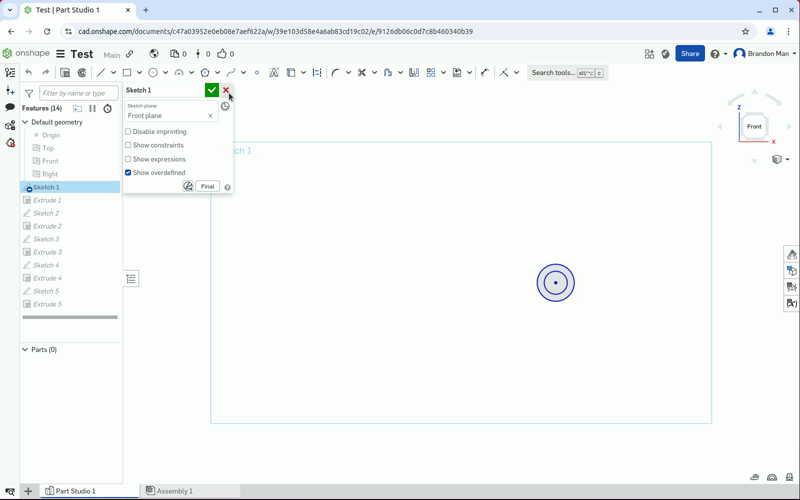
click(229, 92)
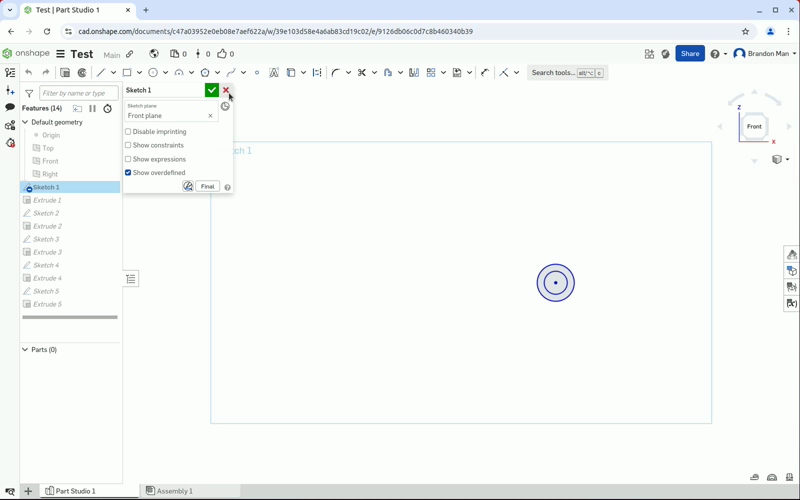
key(shift+s)
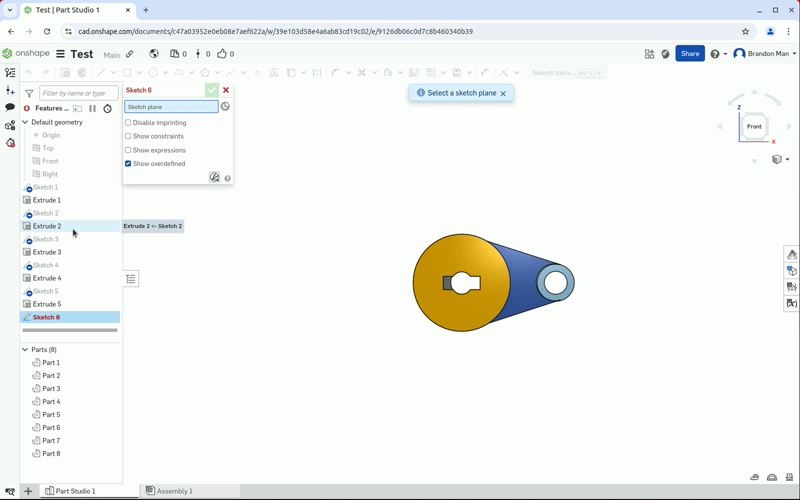
scroll(3)
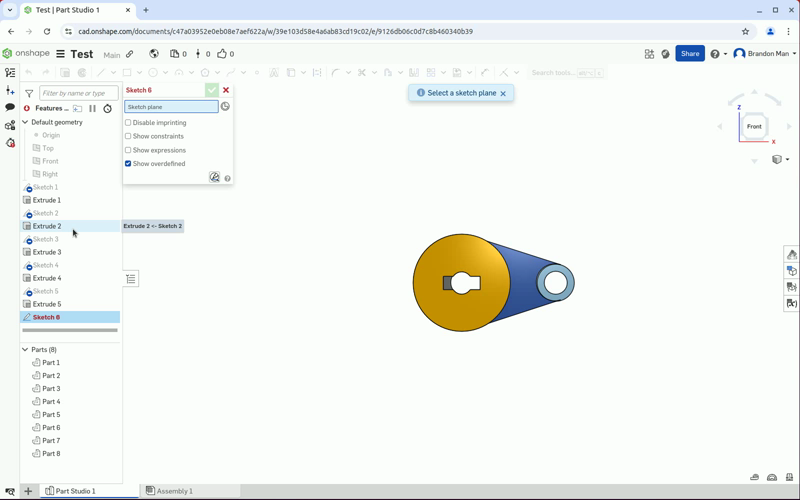
mouse_move(73, 163)
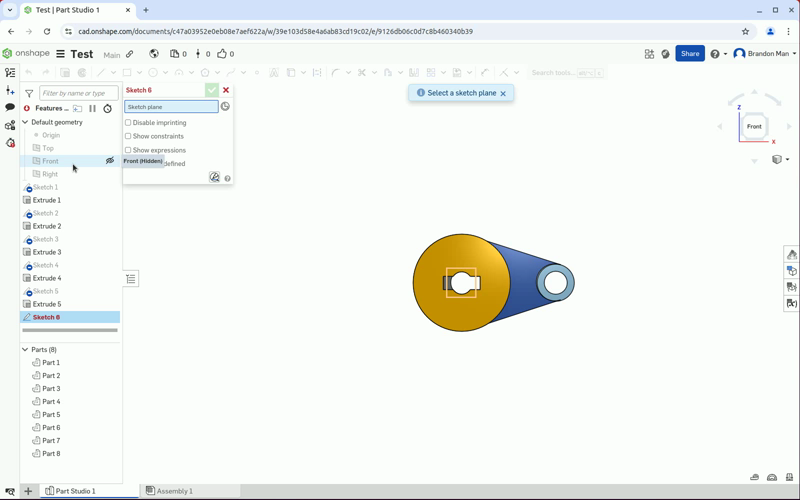
click(73, 163)
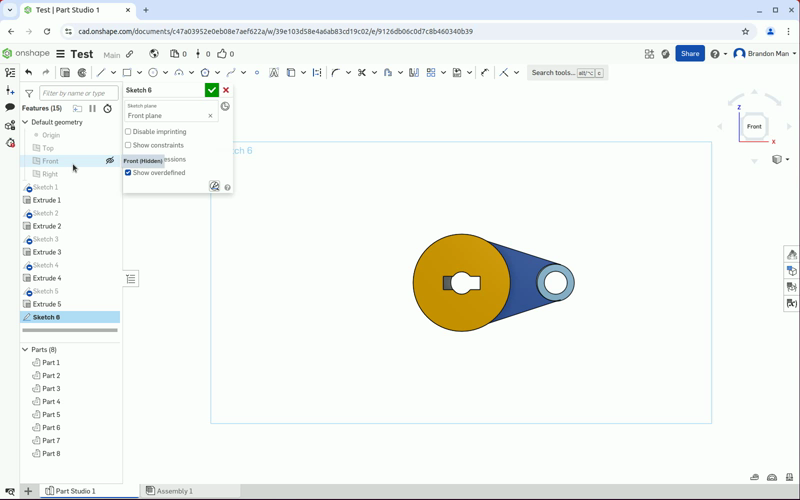
mouse_move(73, 352)
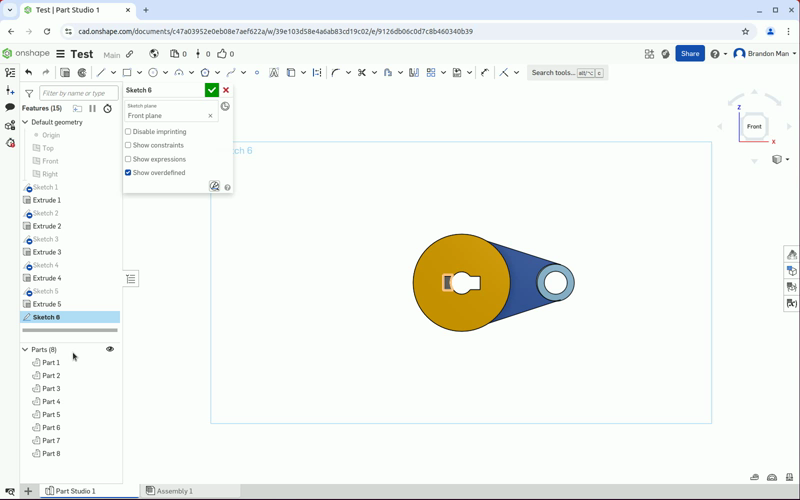
key(y)
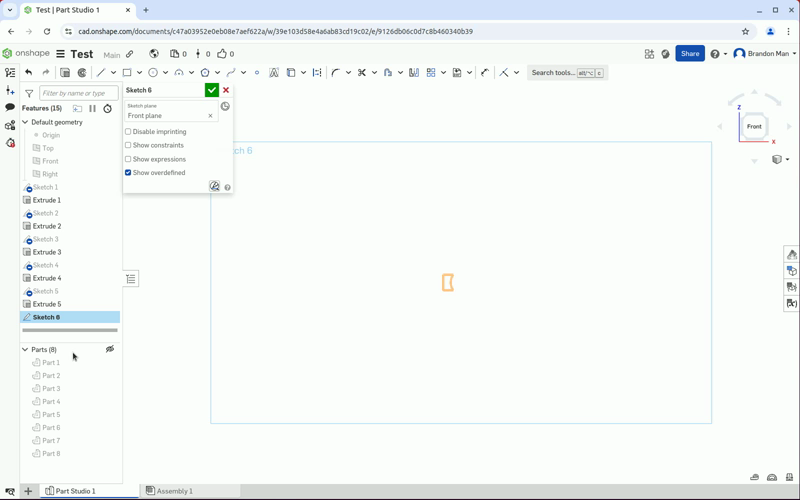
key(l)
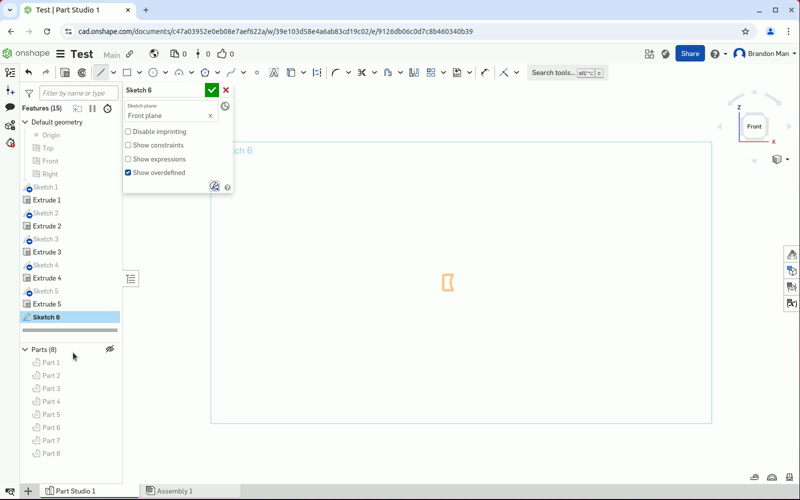
key_down(shift)
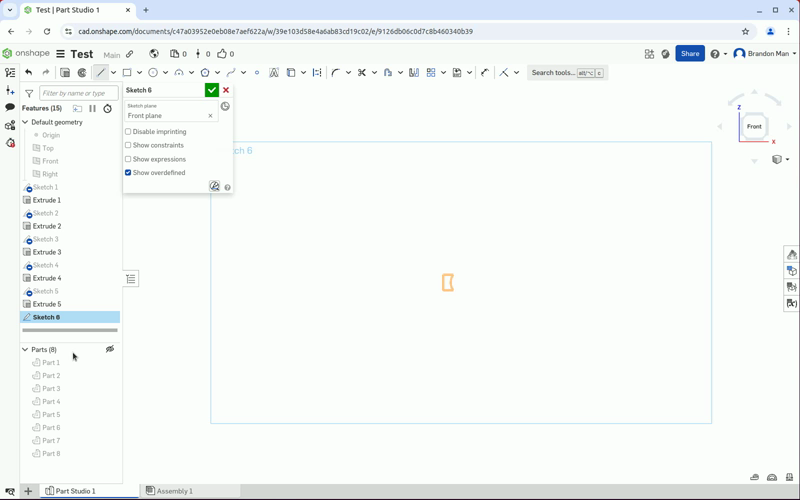
mouse_move(443, 290)
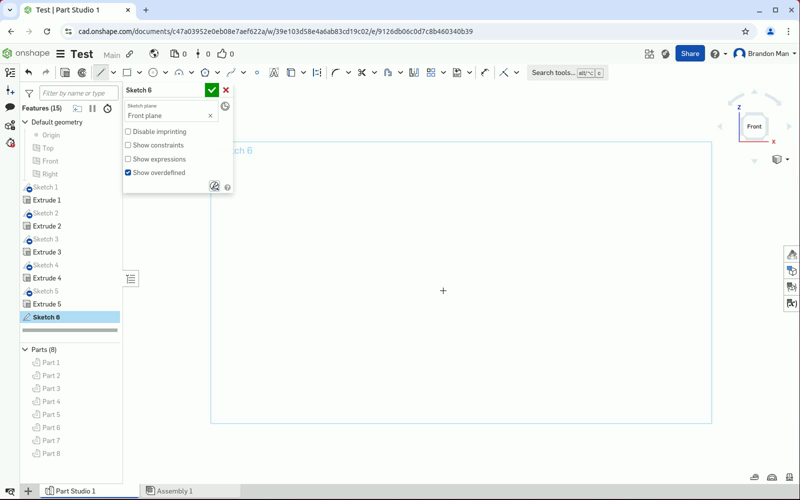
click(443, 290)
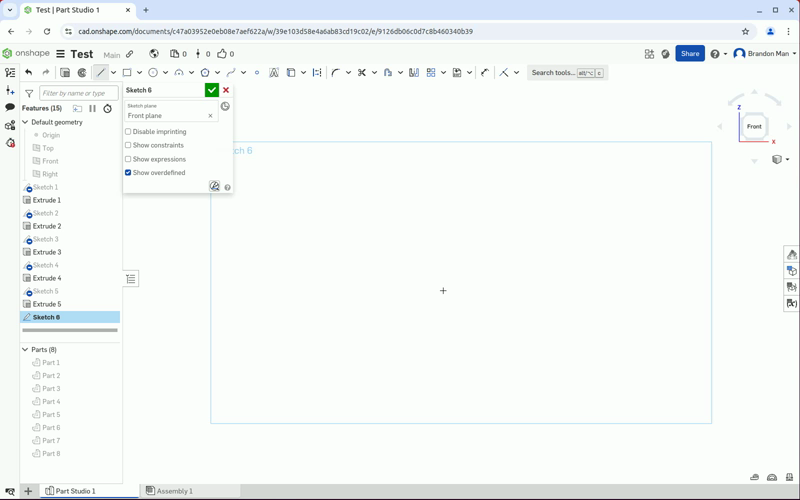
key_up(shift)
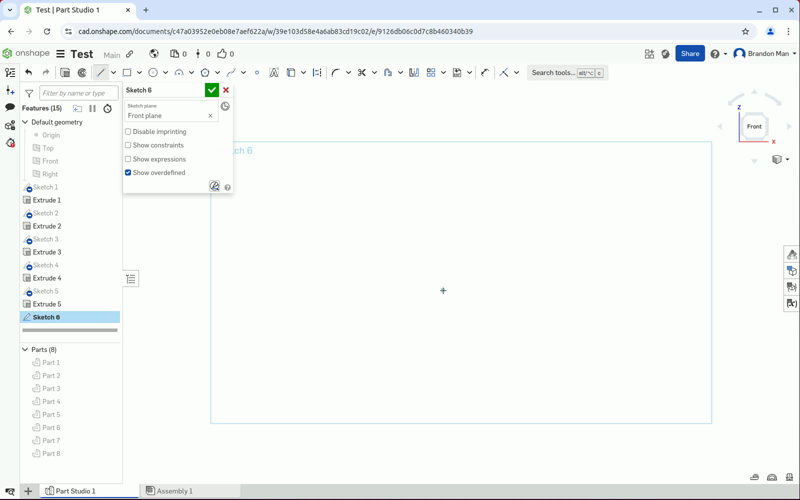
key_down(shift)
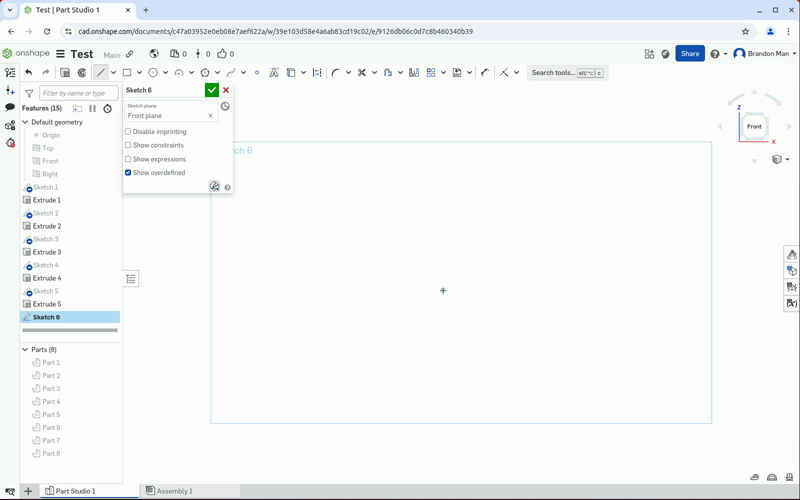
mouse_move(473, 290)
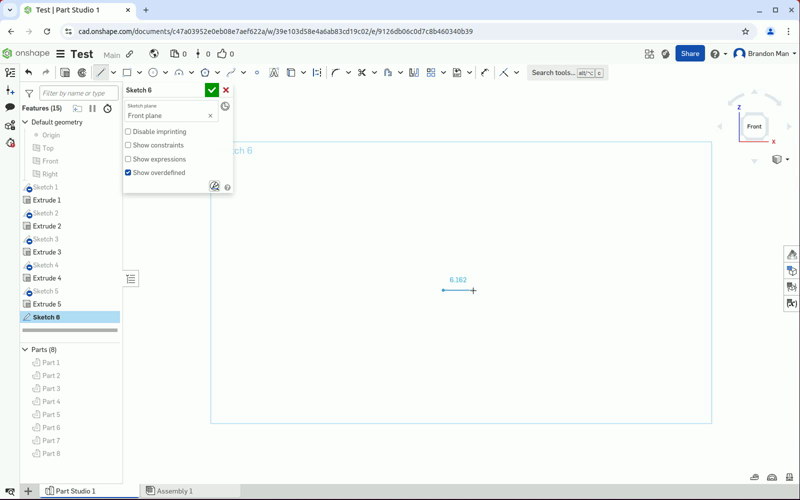
mouse_move(453, 290)
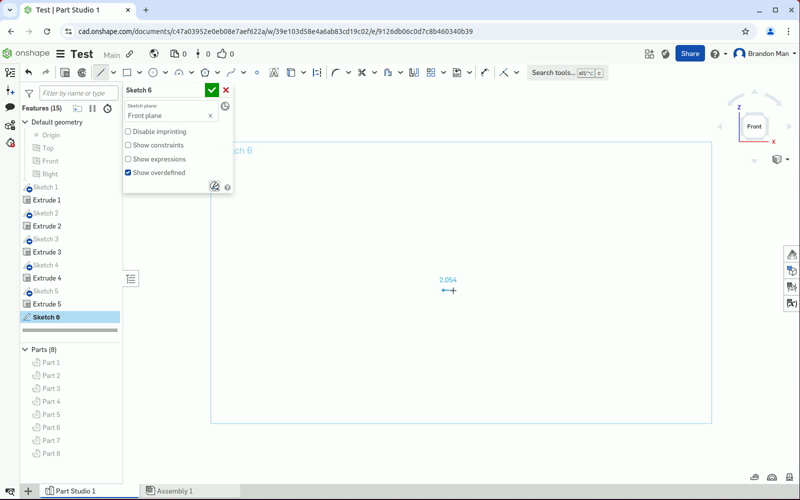
click(453, 290)
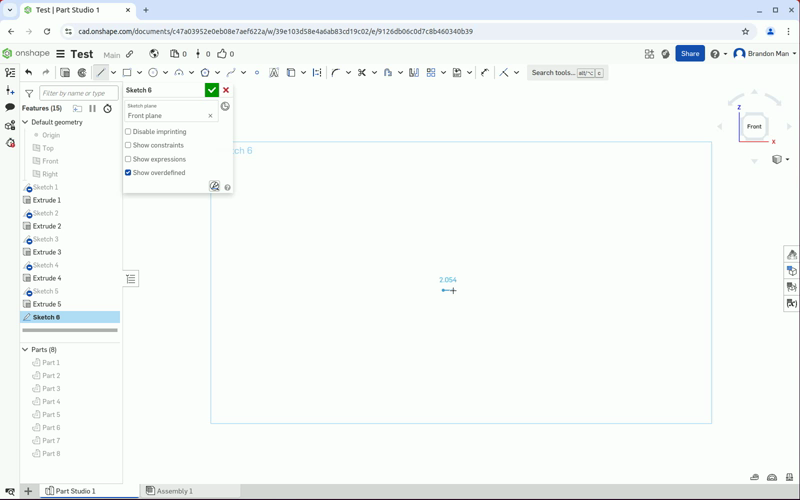
key_up(shift)
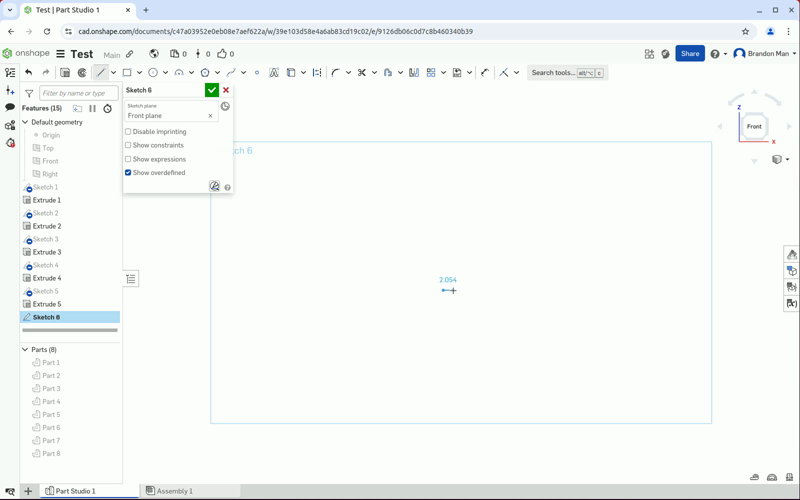
key(esc)
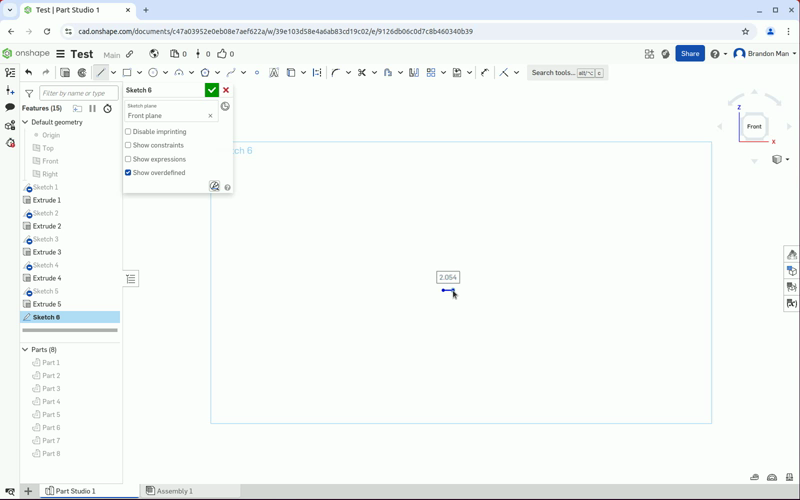
key(a)
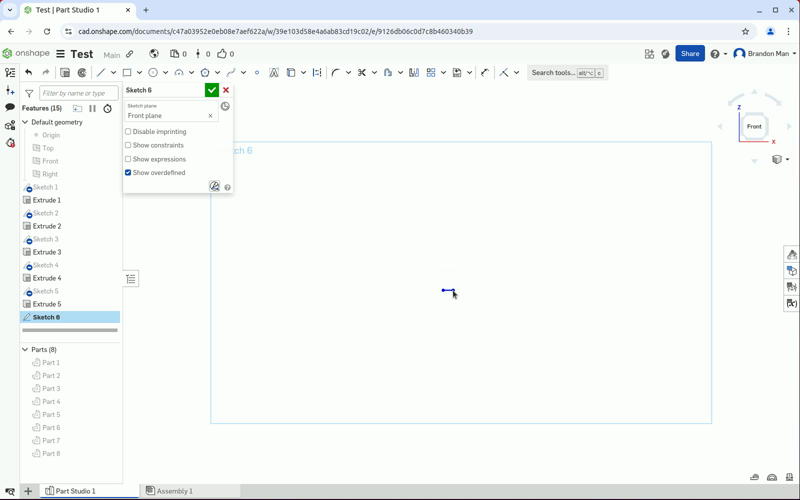
mouse_move(453, 290)
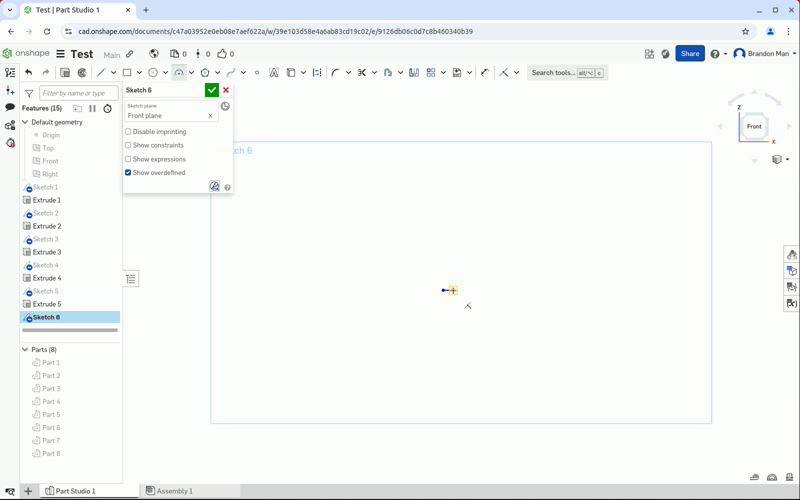
click(453, 290)
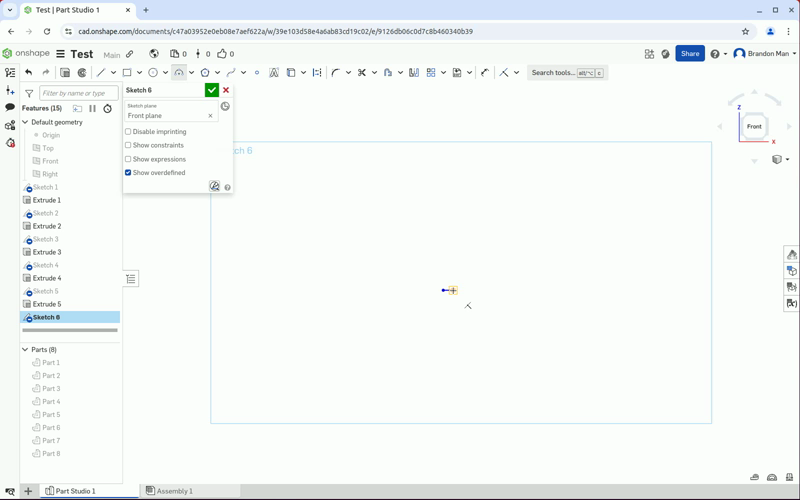
key_down(shift)
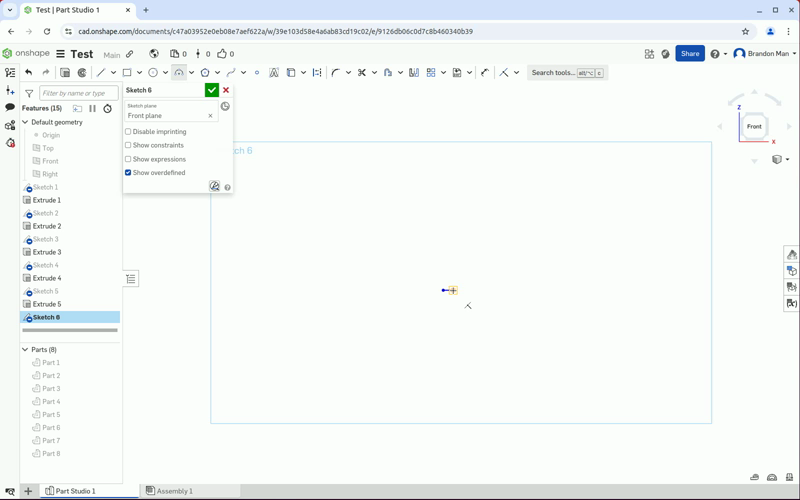
mouse_move(453, 274)
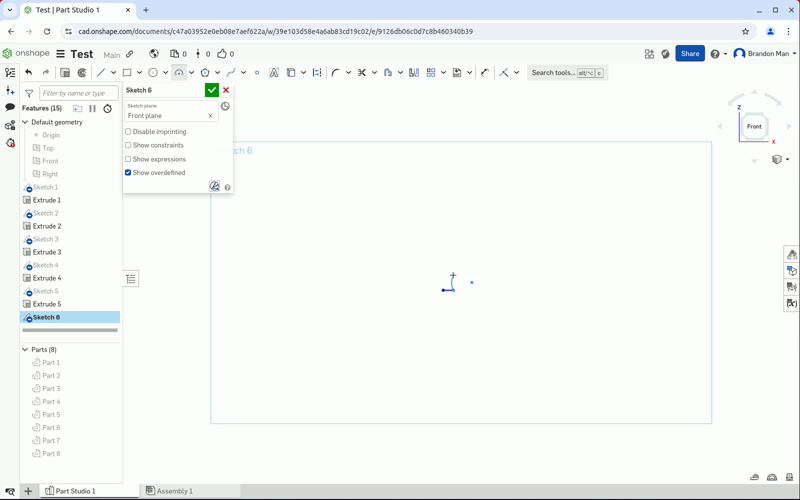
click(453, 274)
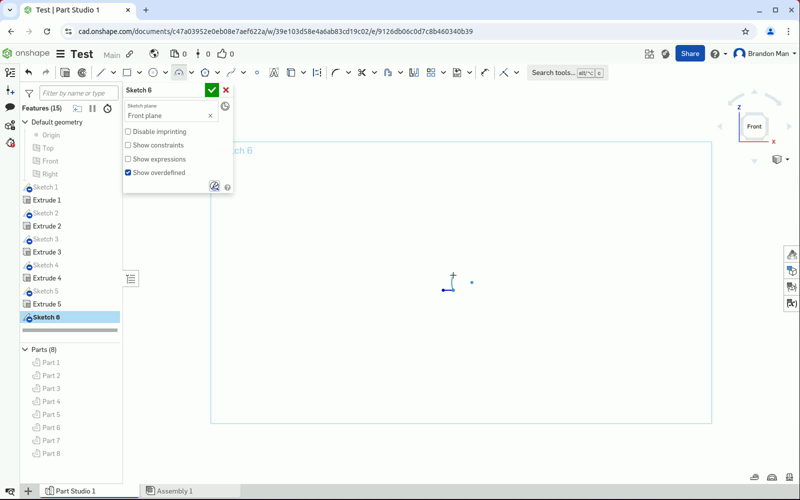
mouse_move(450, 282)
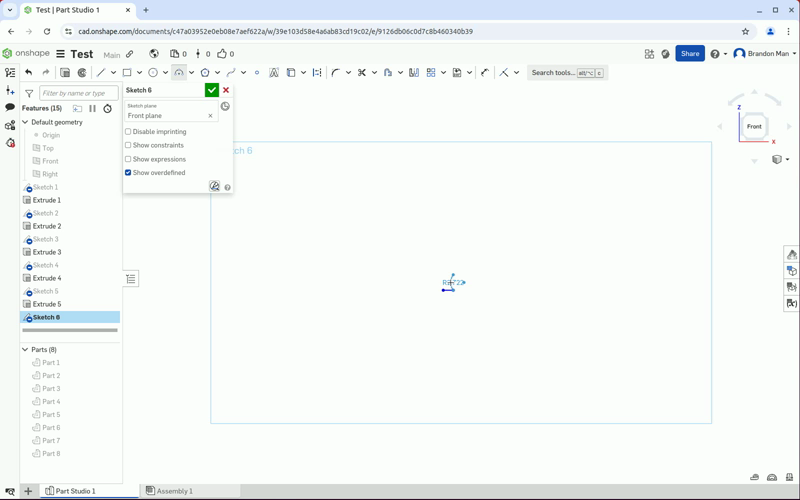
click(450, 282)
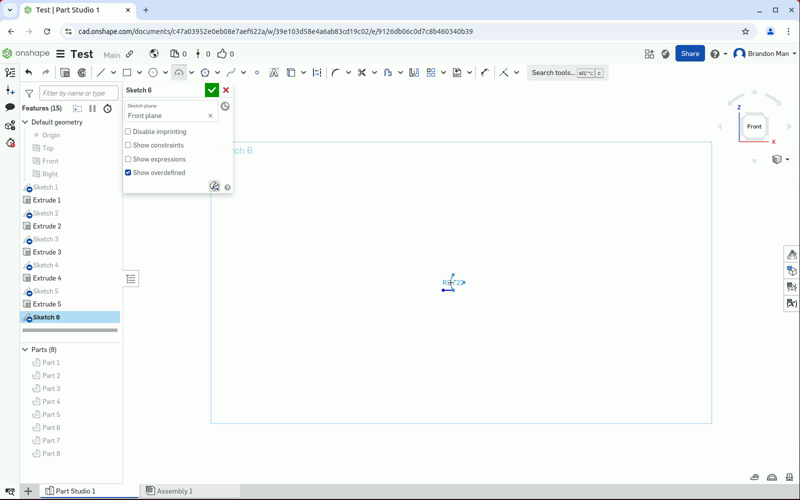
key_up(shift)
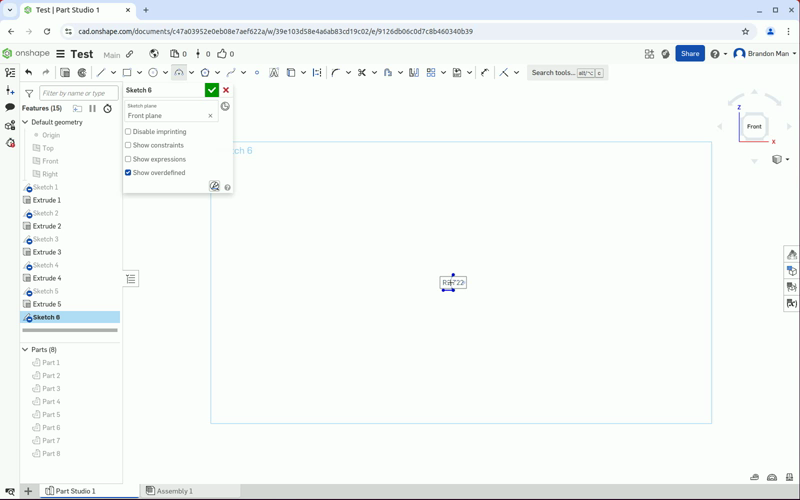
key(esc)
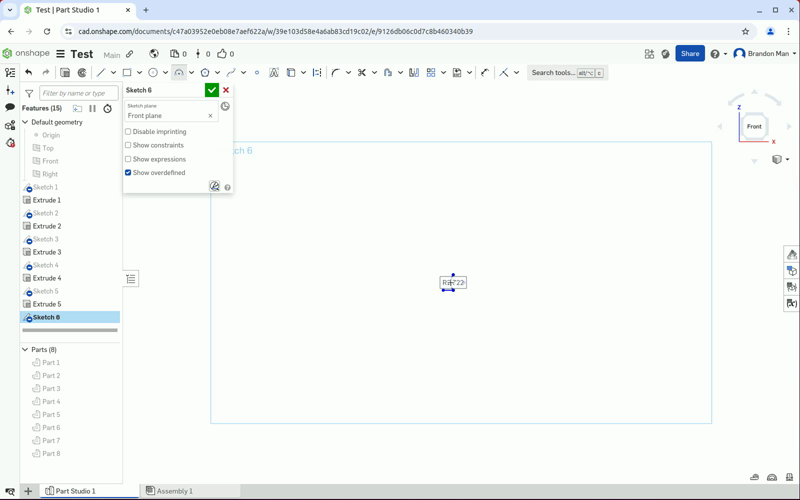
key(l)
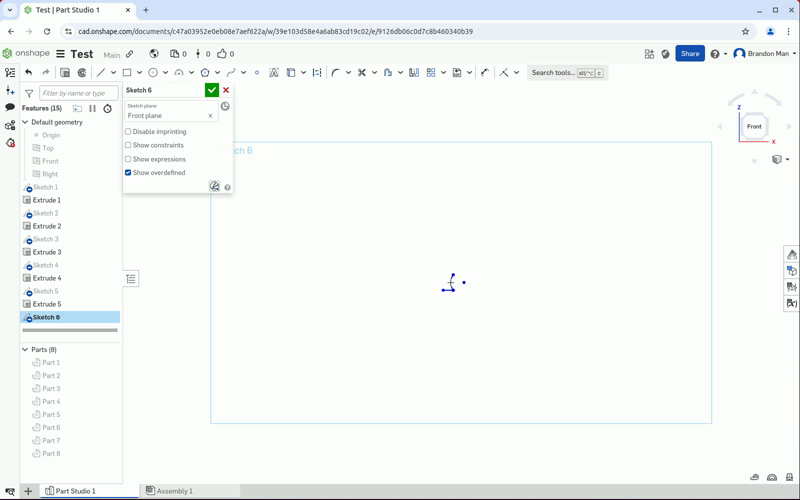
mouse_move(453, 274)
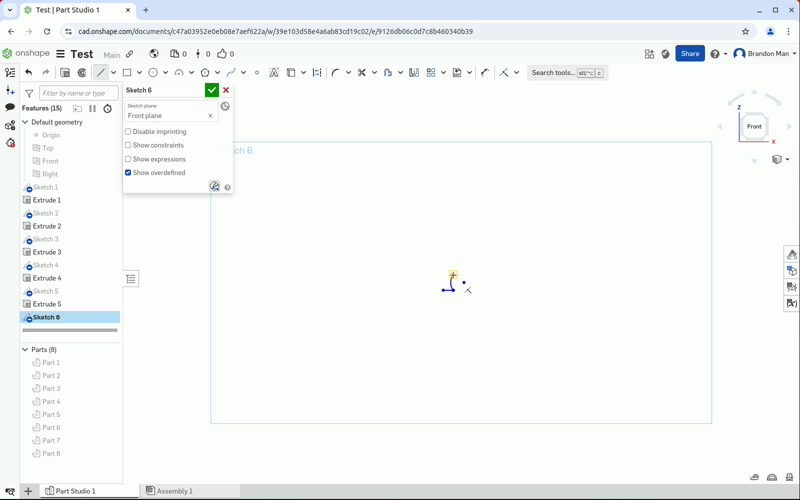
click(453, 274)
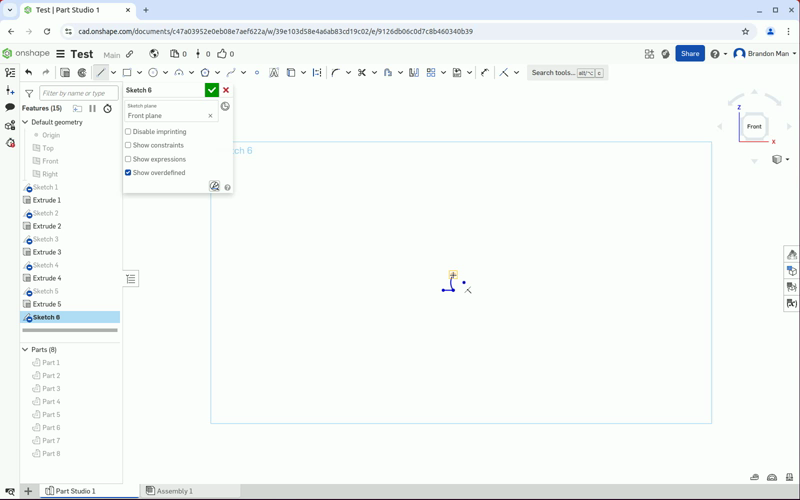
key_down(shift)
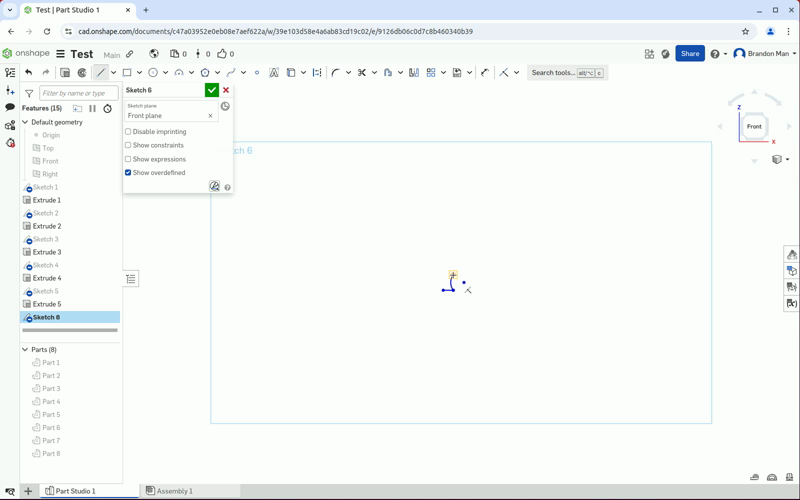
mouse_move(483, 274)
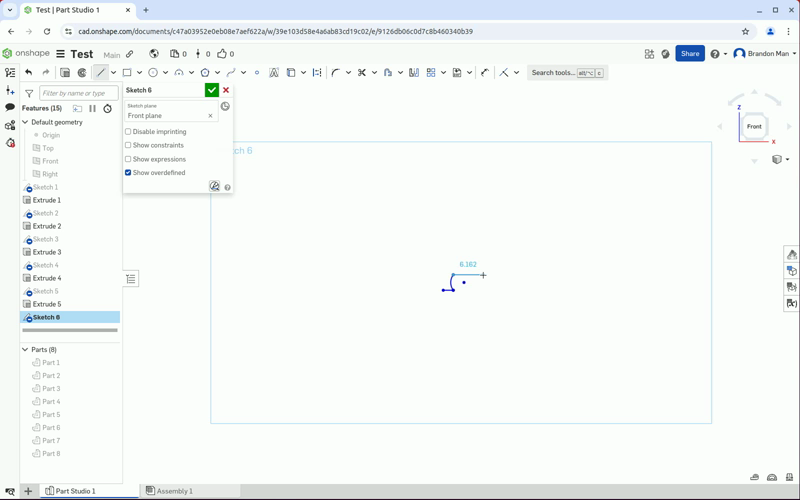
mouse_move(443, 274)
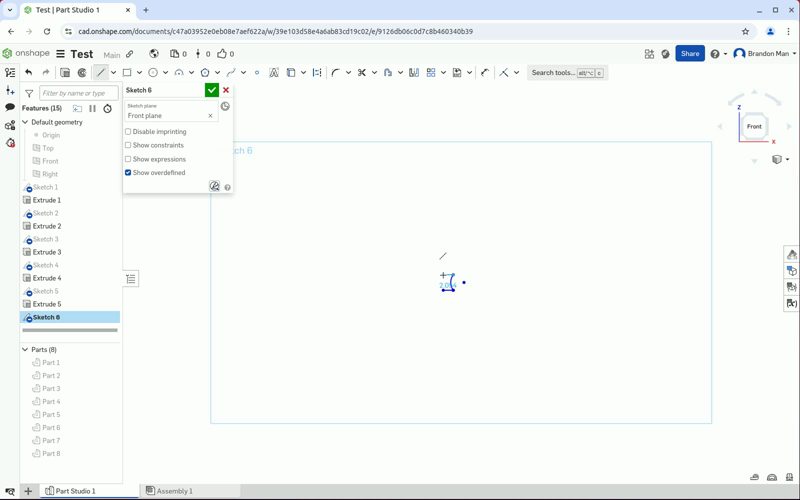
click(443, 274)
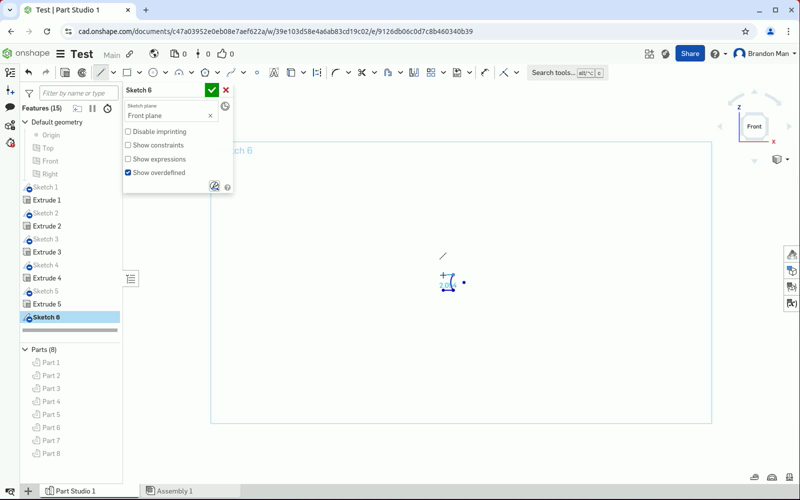
key_up(shift)
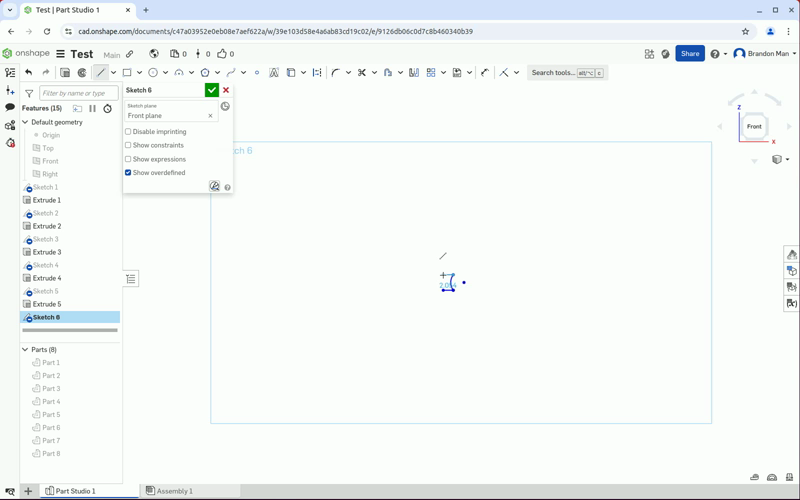
mouse_move(473, 274)
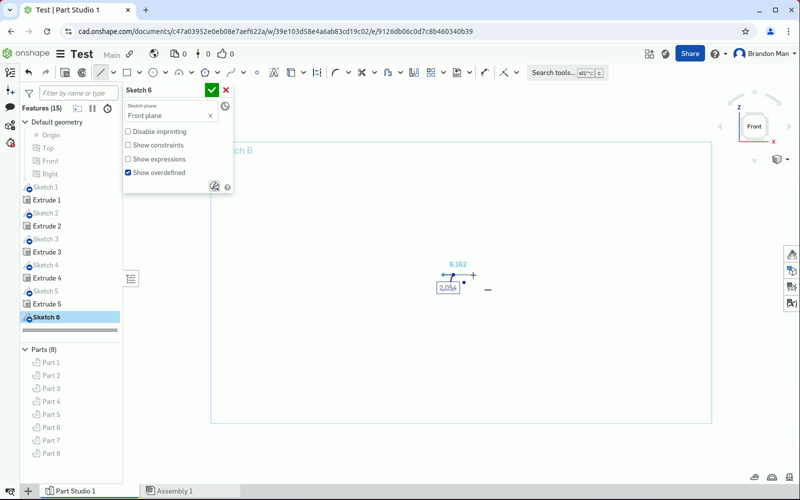
key_down(shift)
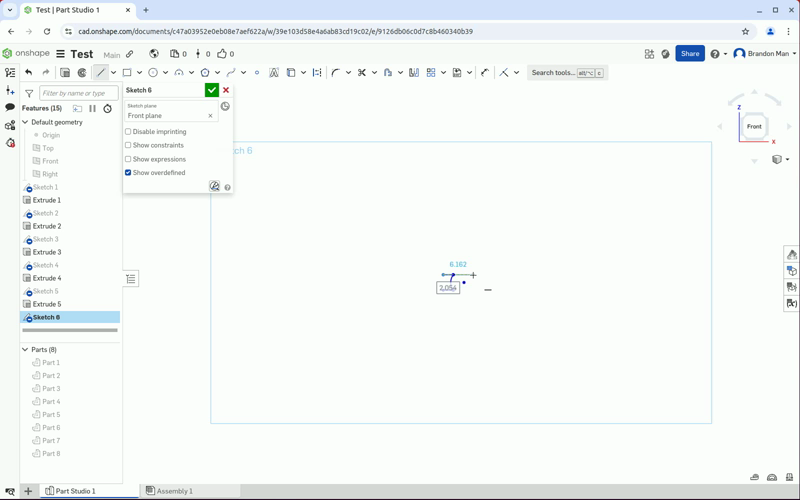
mouse_move(443, 290)
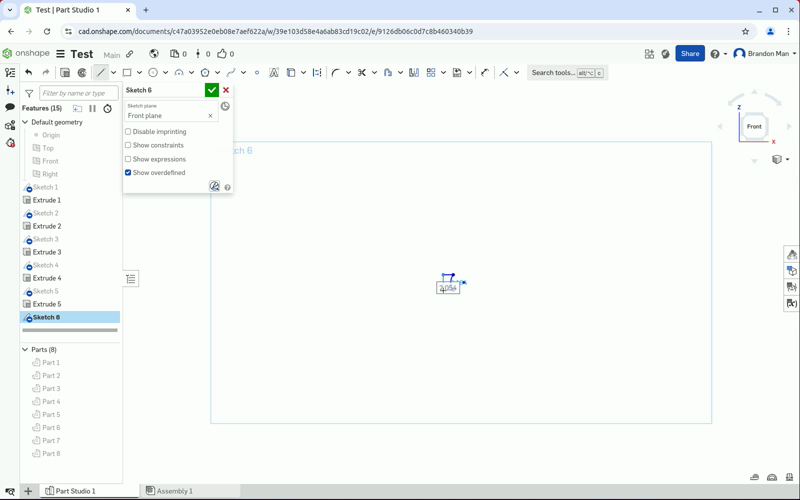
key_up(shift)
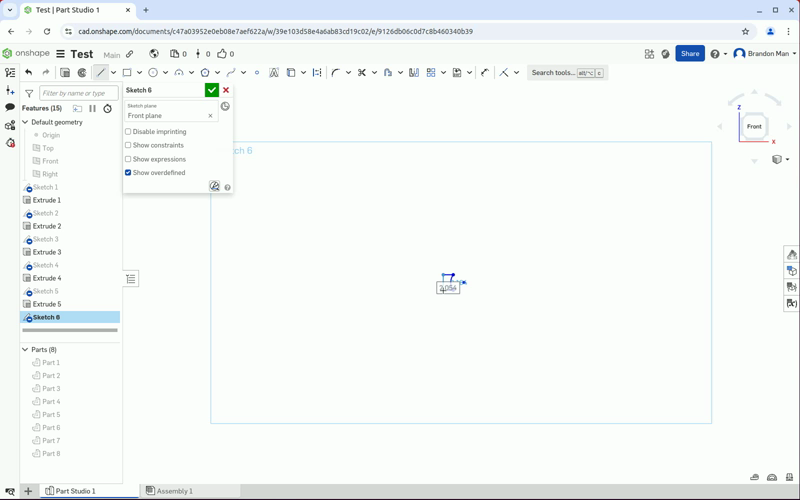
click(443, 290)
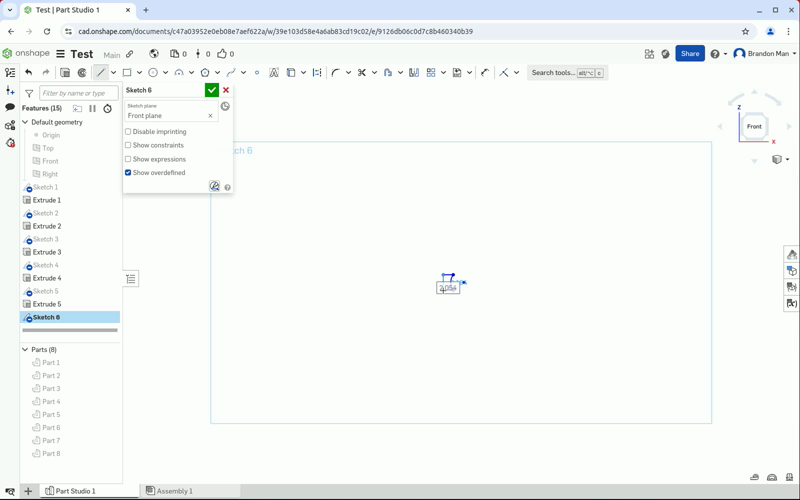
key(esc)
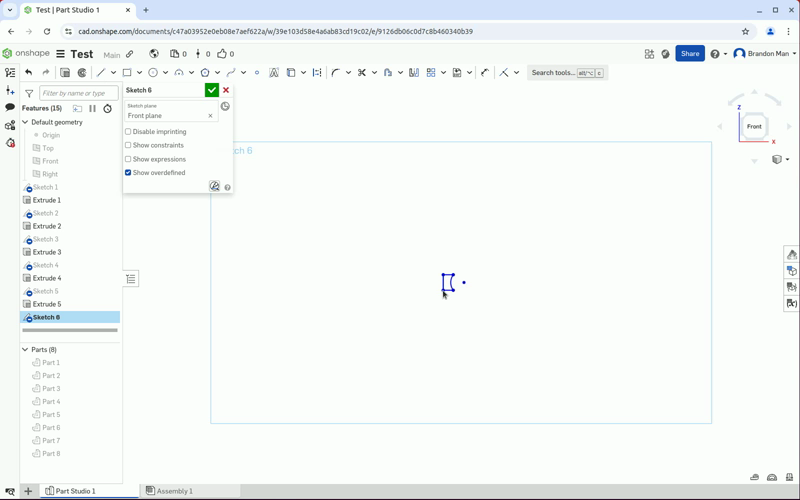
mouse_move(449, 278)
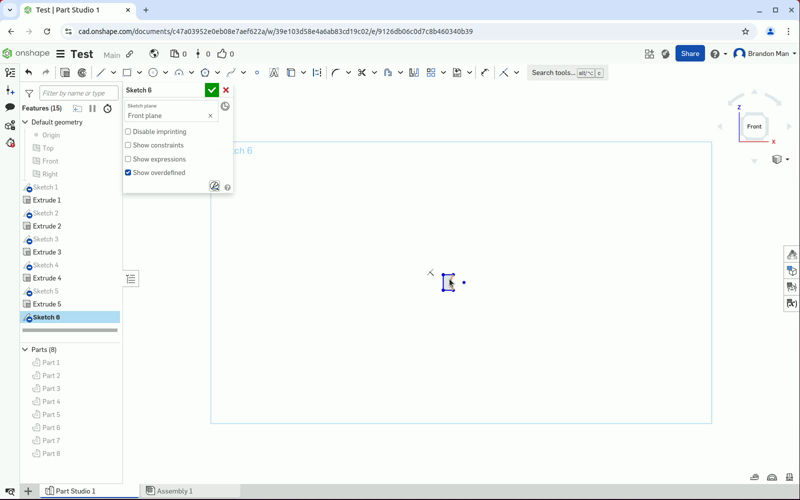
scroll(6)
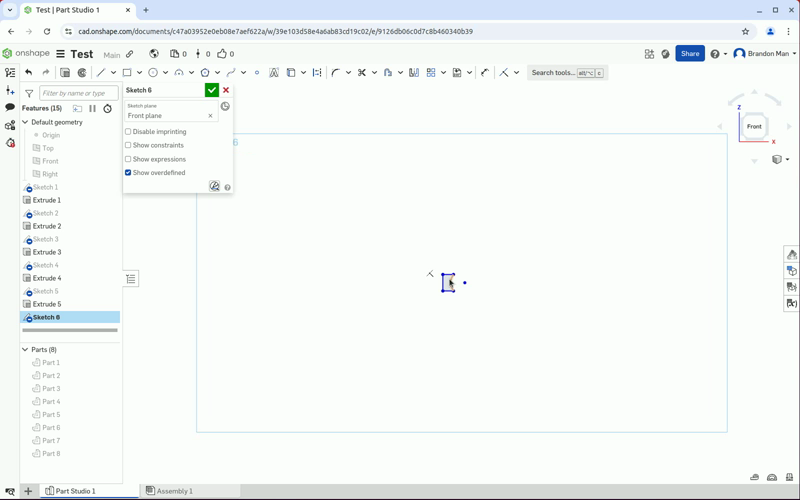
scroll(6)
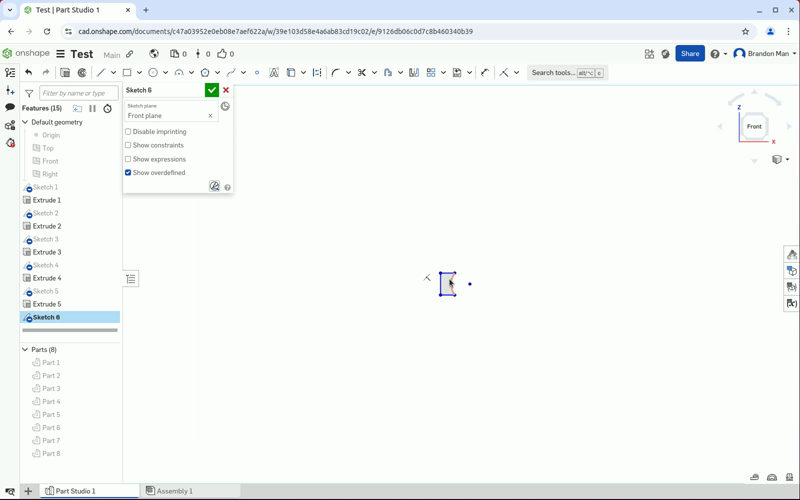
scroll(6)
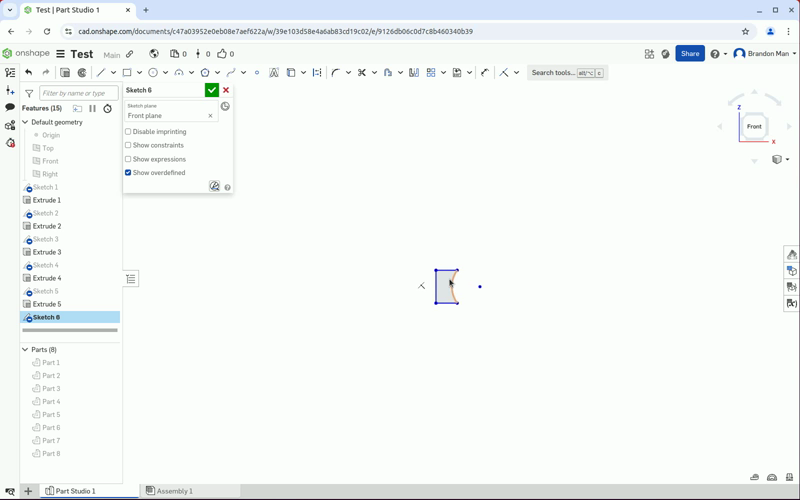
scroll(6)
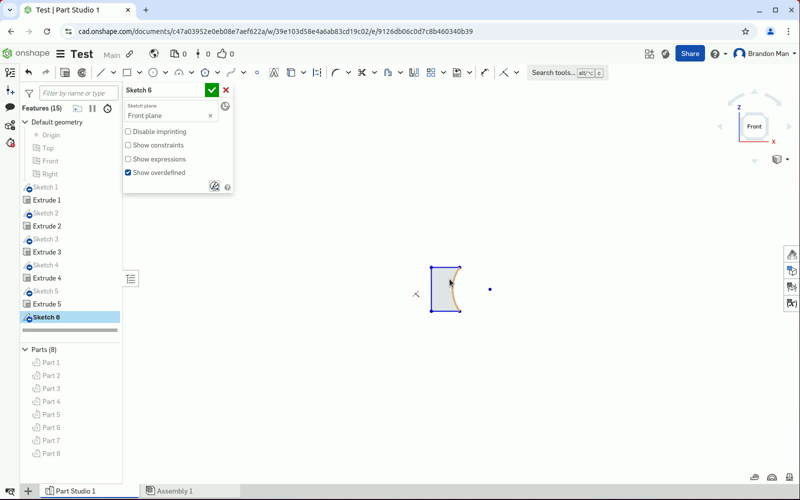
scroll(6)
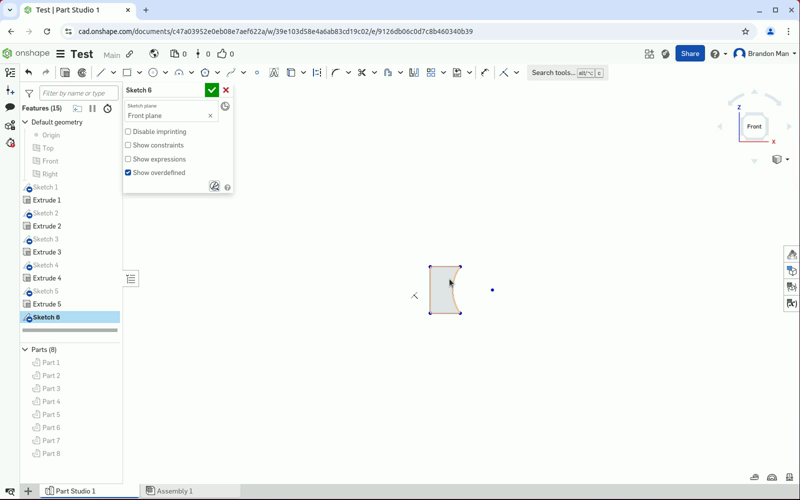
scroll(6)
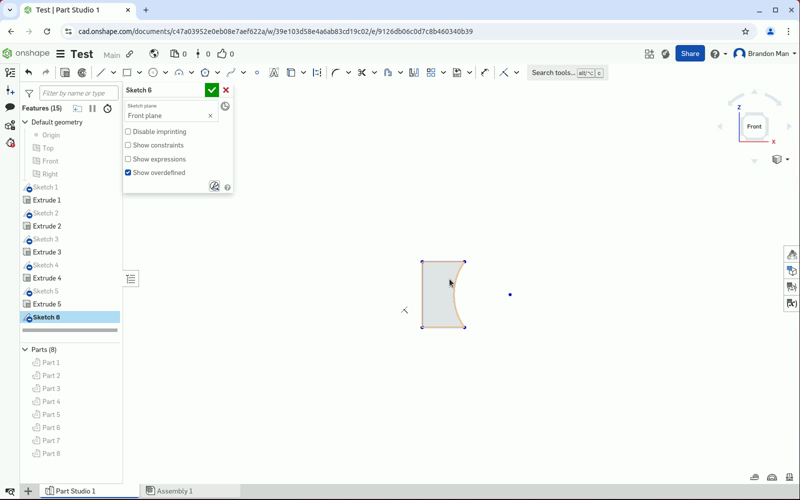
scroll(6)
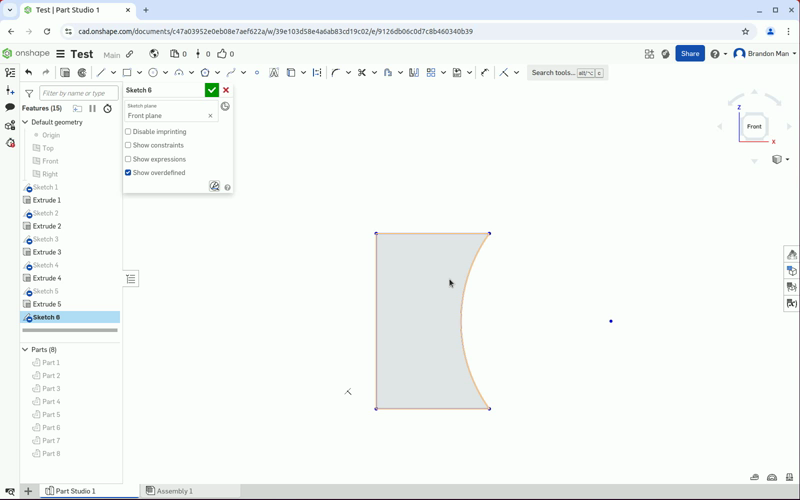
click(449, 278)
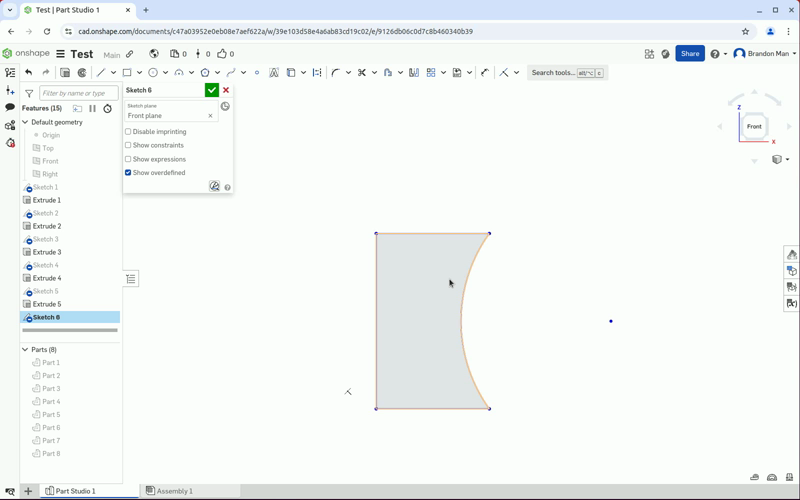
scroll(-6)
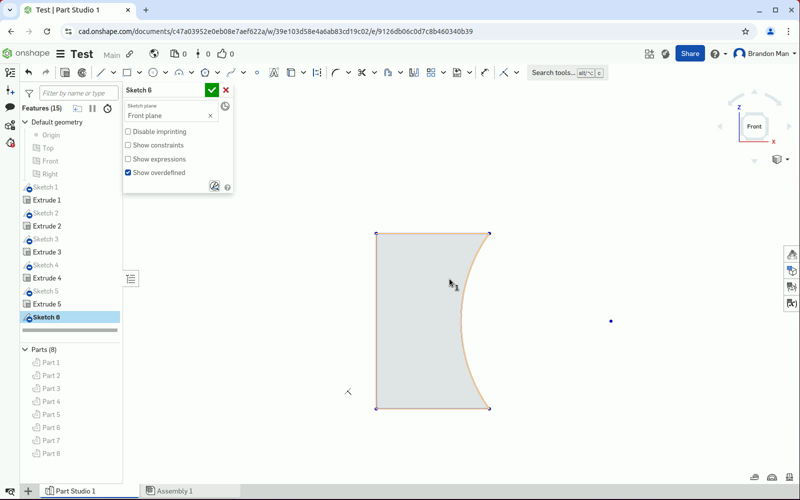
scroll(-6)
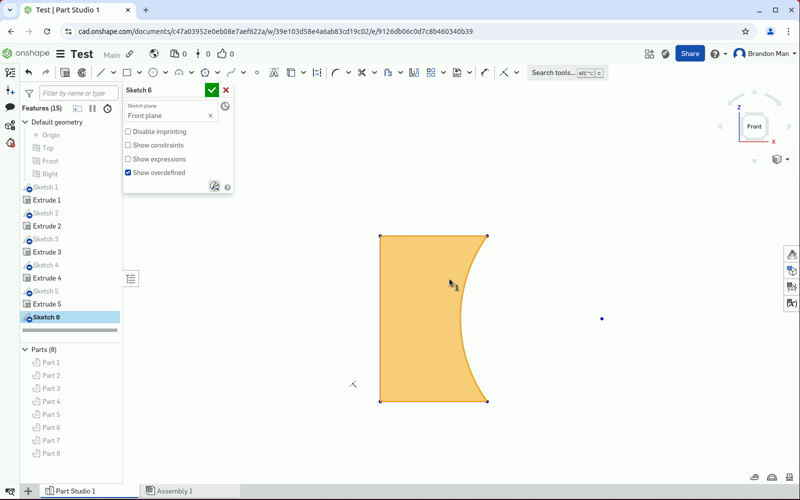
scroll(-6)
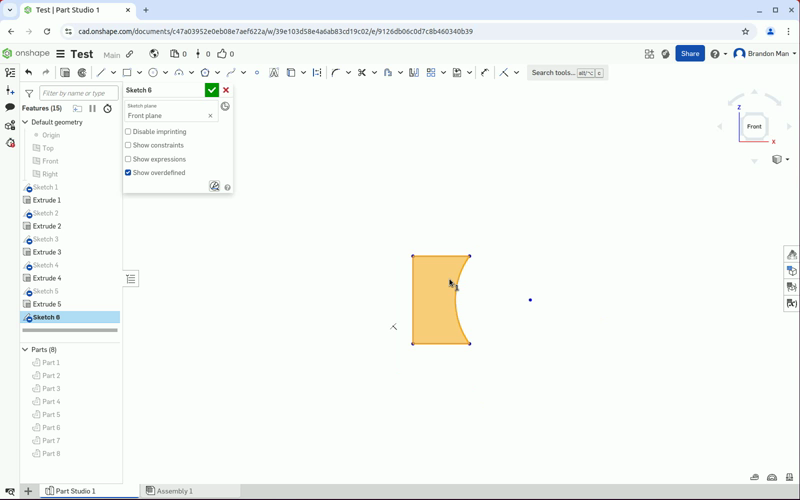
scroll(-6)
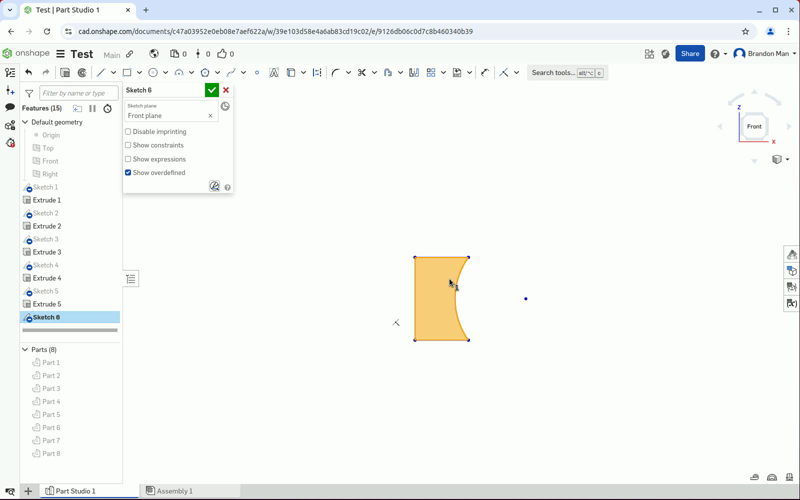
scroll(-6)
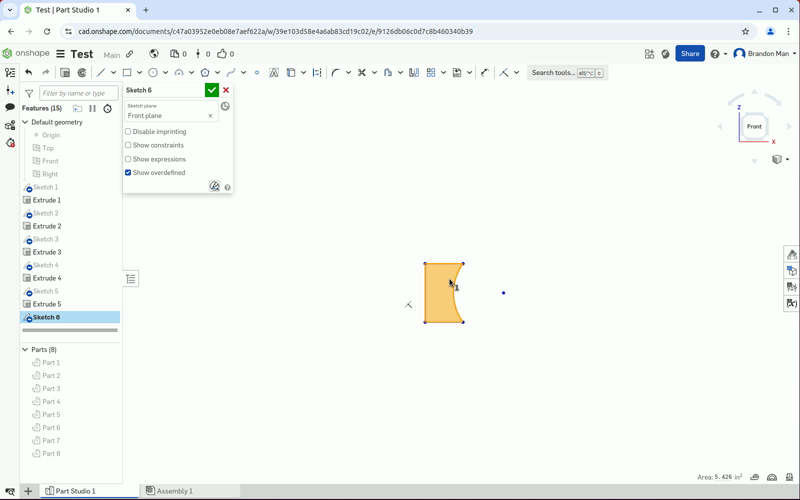
scroll(-6)
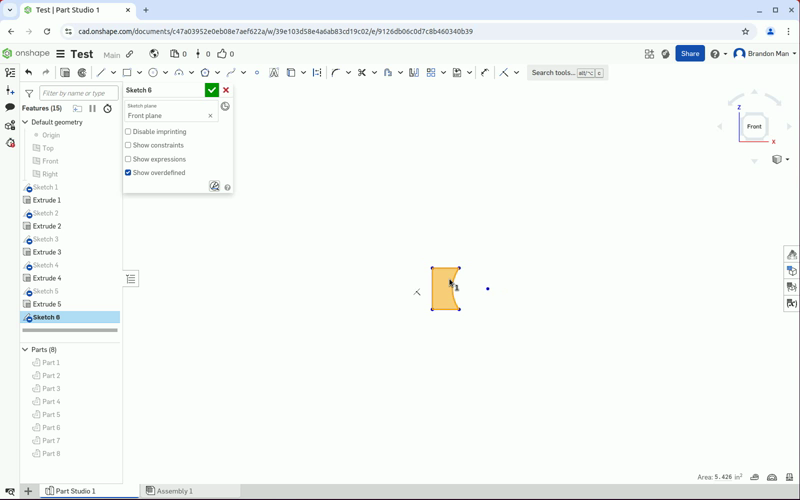
scroll(-6)
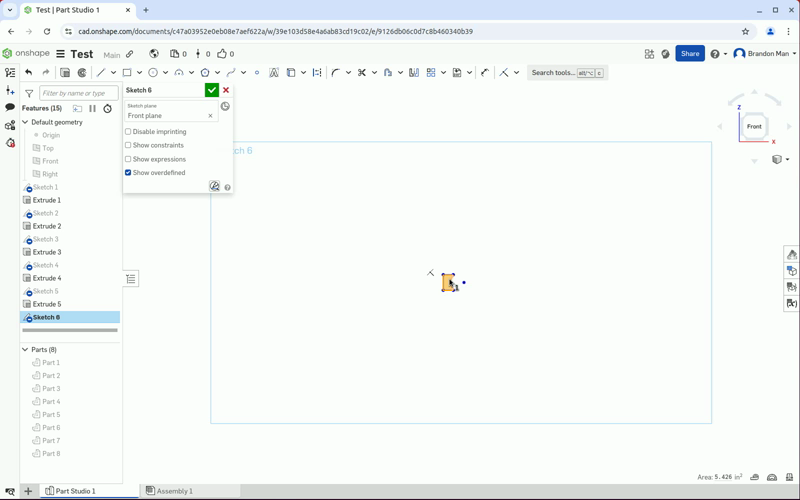
mouse_move(73, 352)
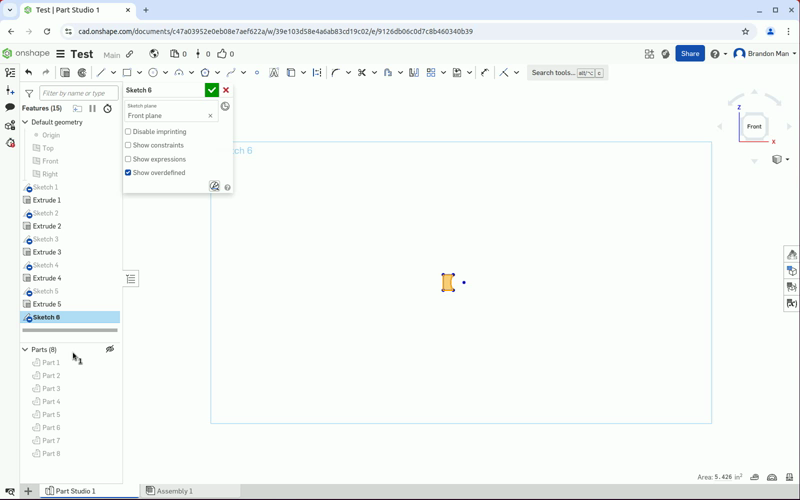
key(shift+y)
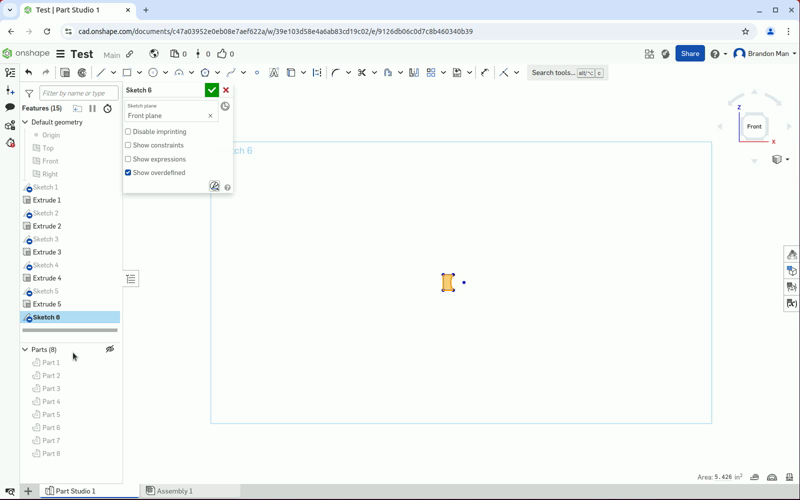
key(shift+e)
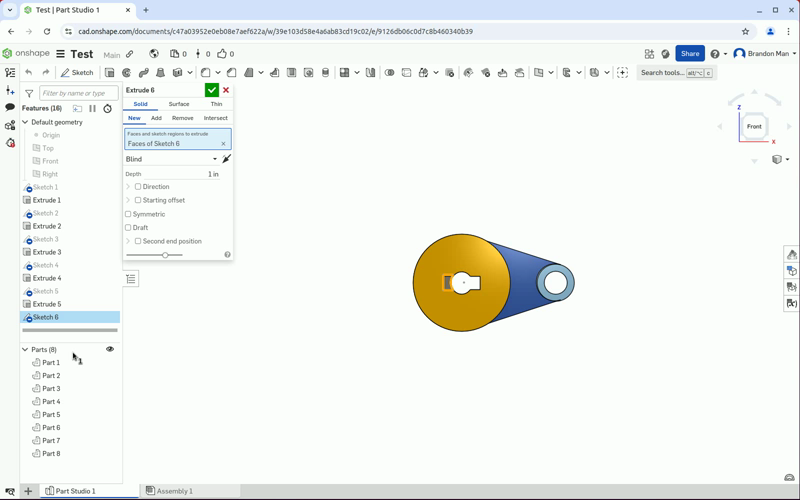
mouse_move(143, 106)
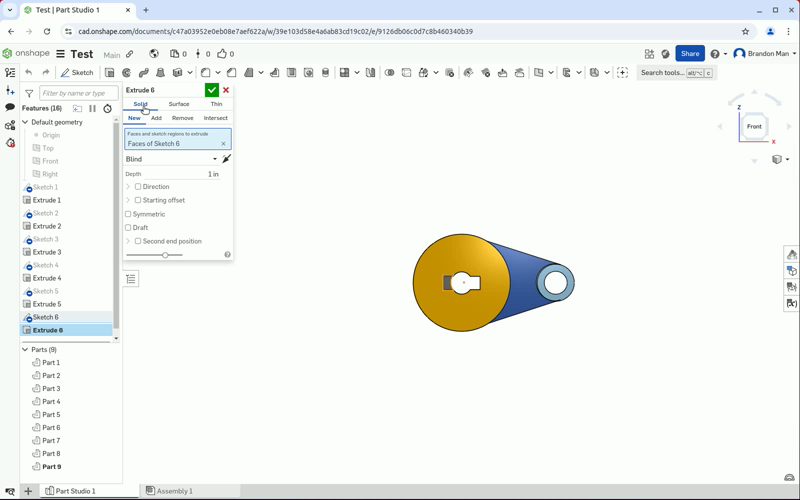
click(143, 106)
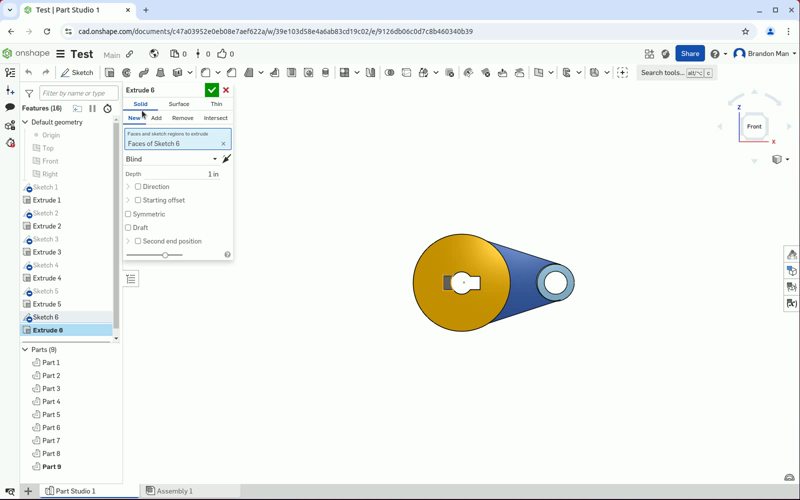
mouse_move(137, 120)
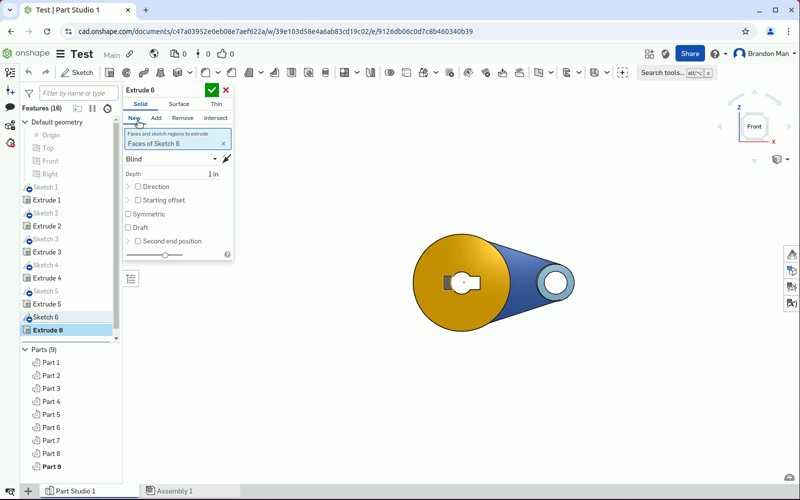
click(137, 120)
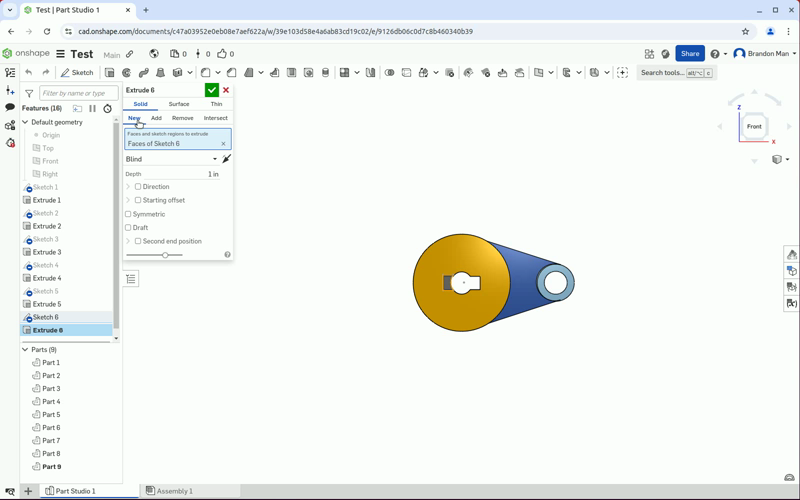
key(tab, 4)
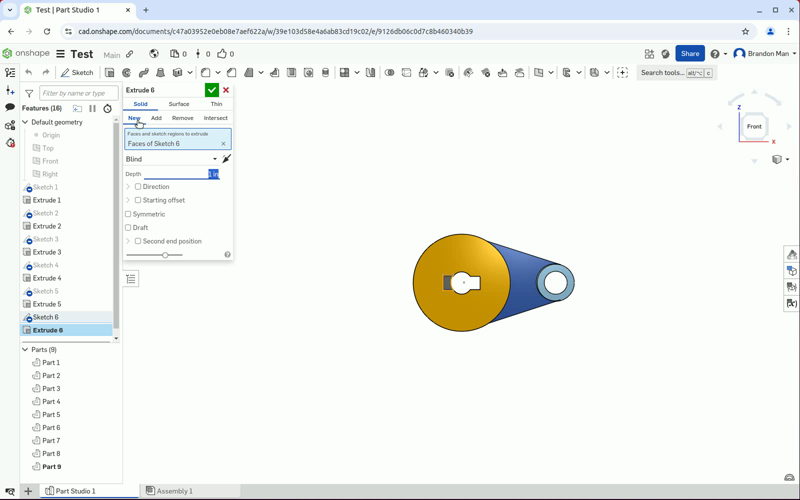
text(12.036)
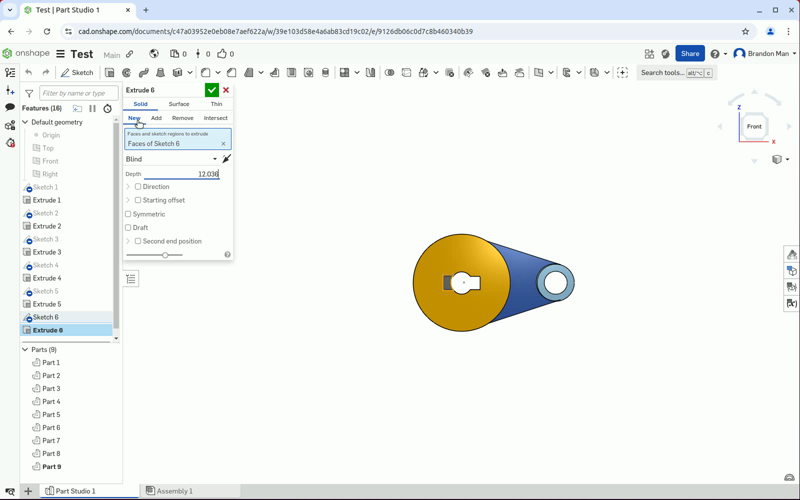
key(enter)
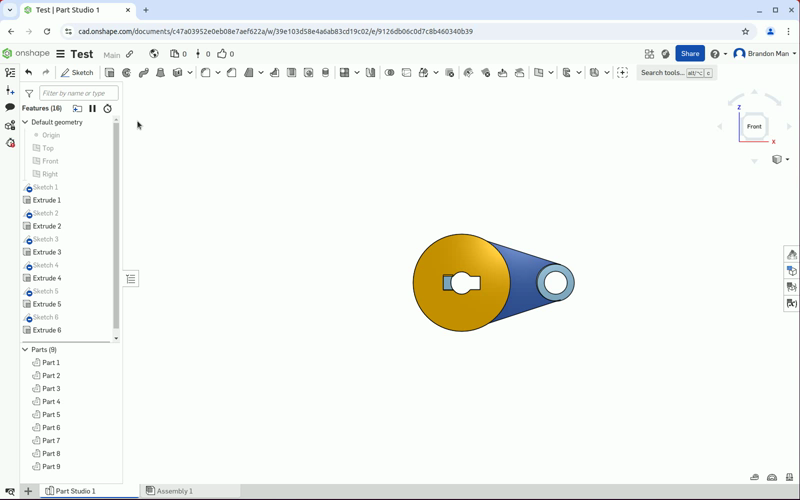
key(shift+h)
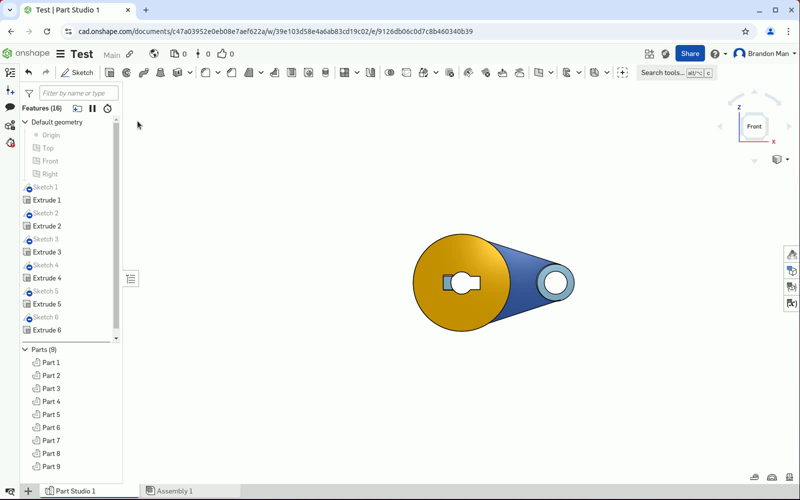
key(shift+h)
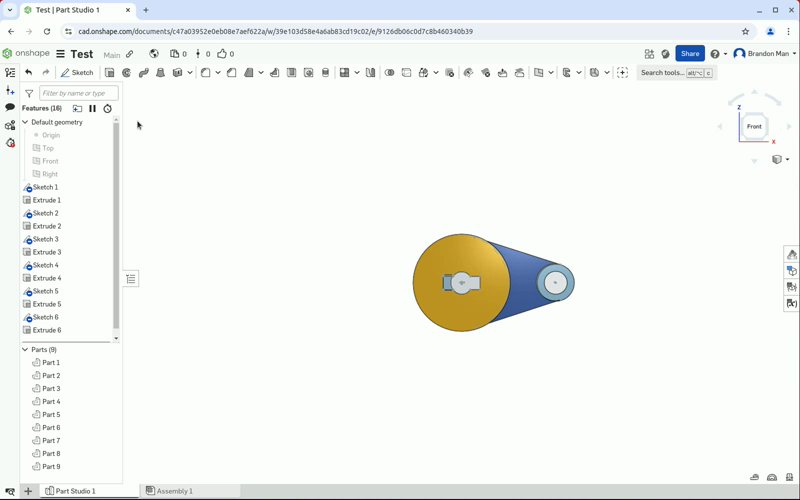
key(shift+7)
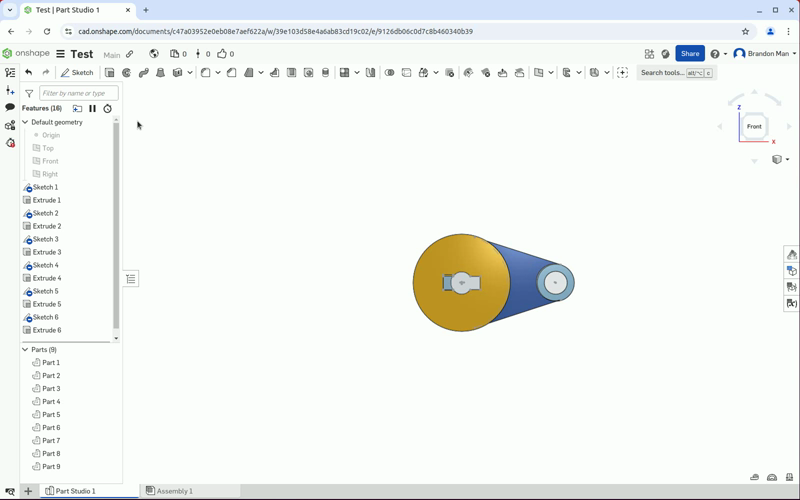
key(left, 2)
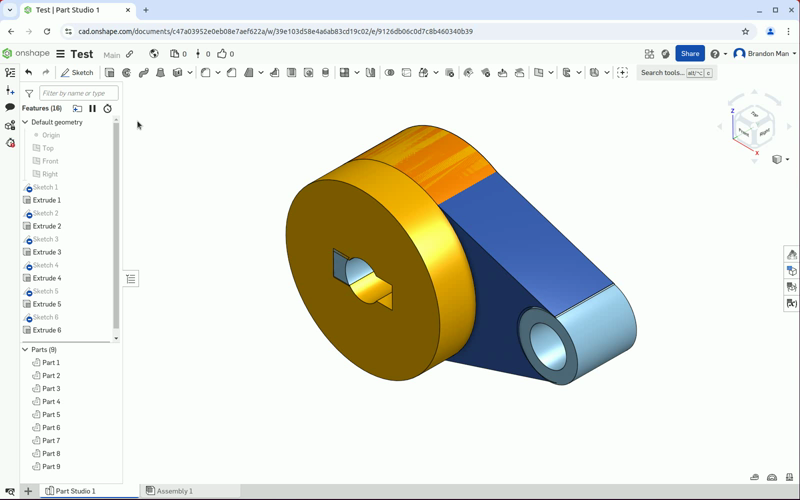
key(down, 2)
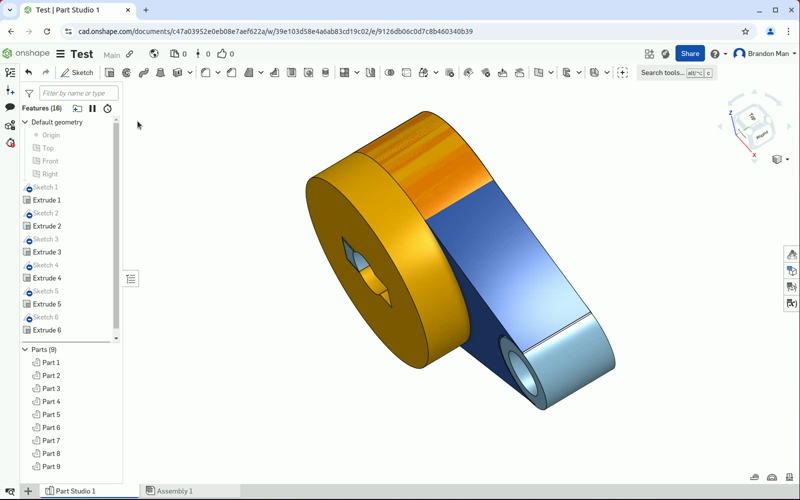
key(up, 2)
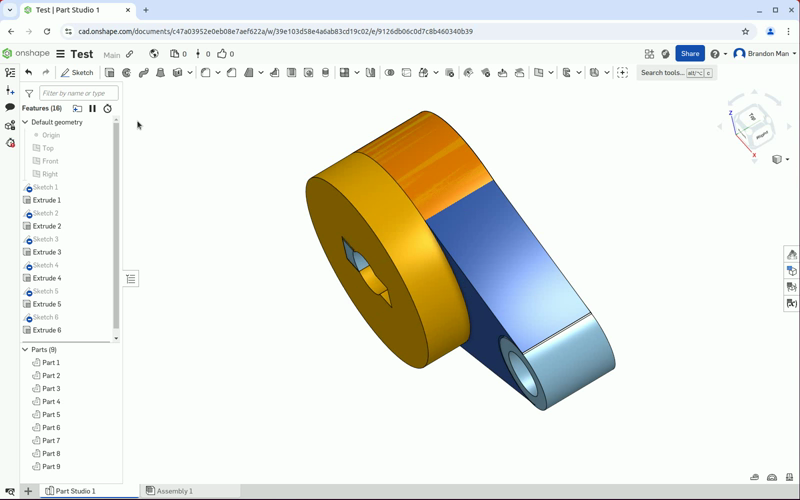
key(right, 2)
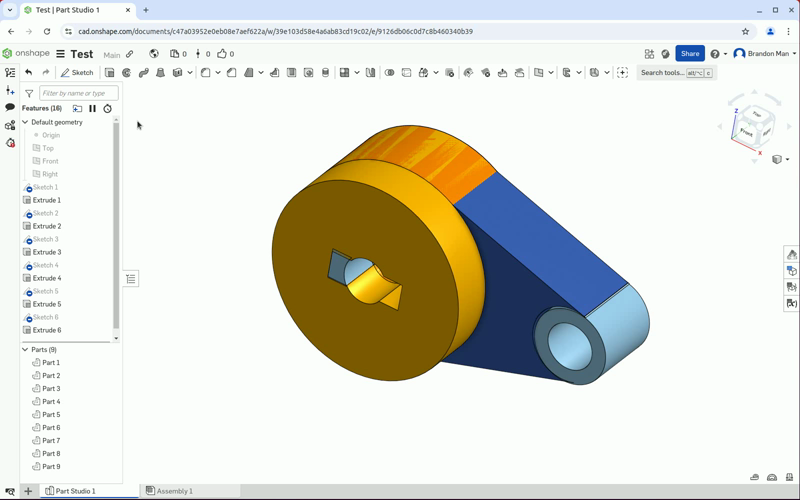
mouse_move(69, 189)
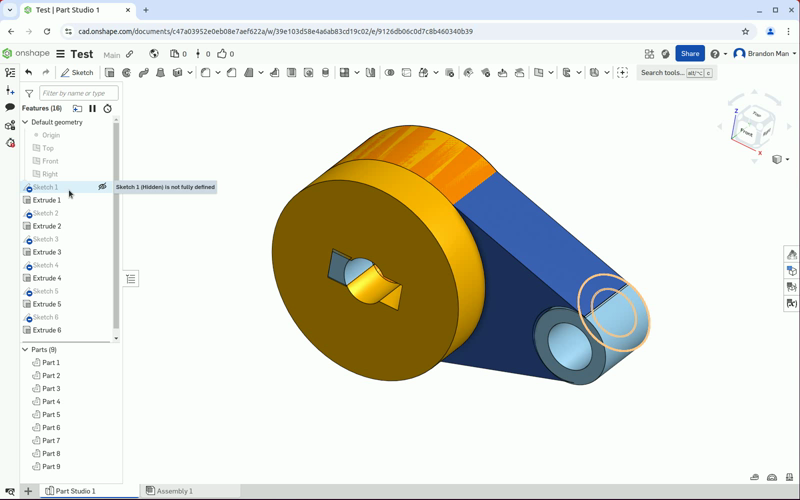
click(69, 189)